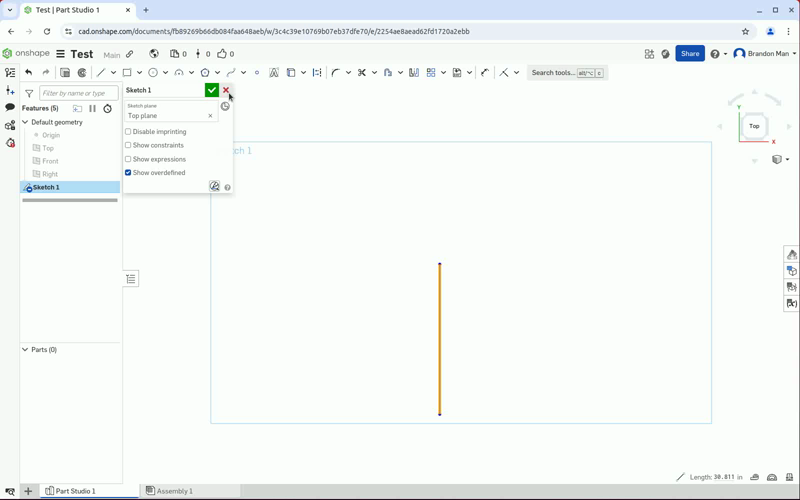
key(shift+h)
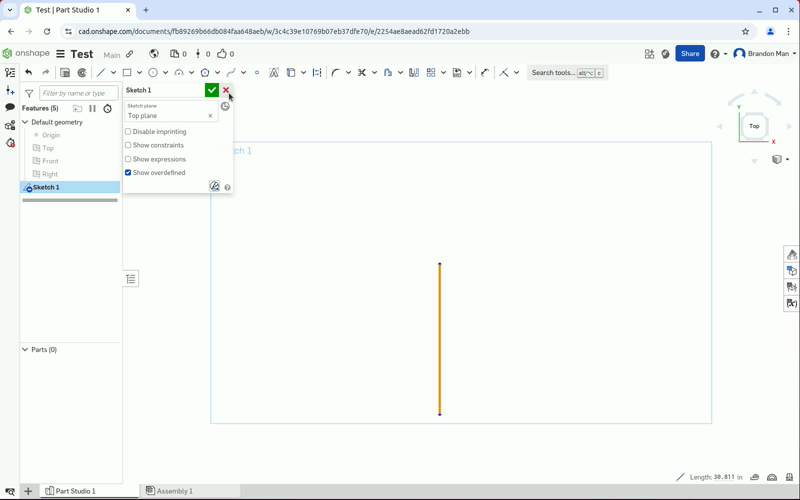
key(shift+s)
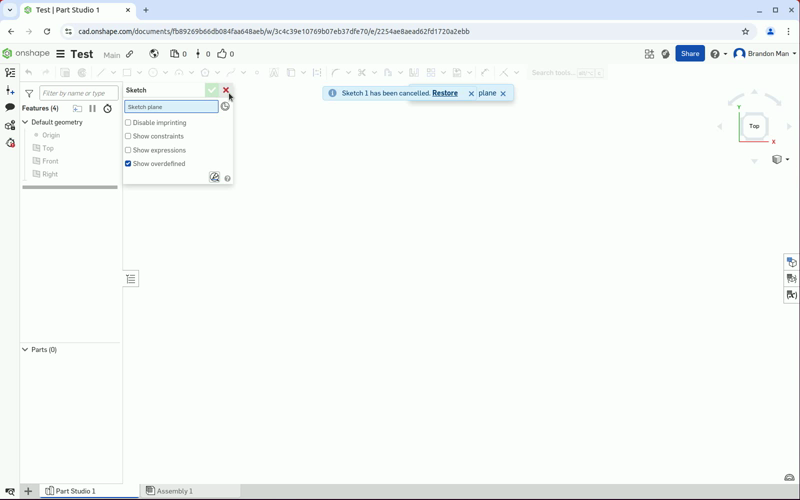
mouse_move(73, 150)
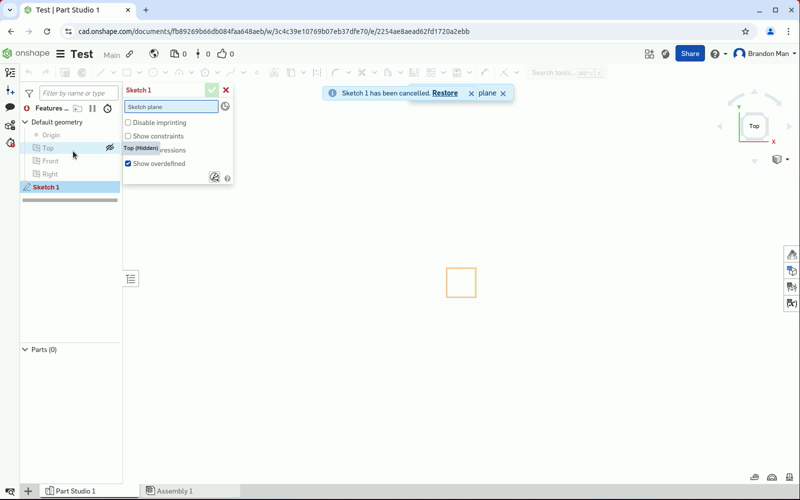
click(73, 150)
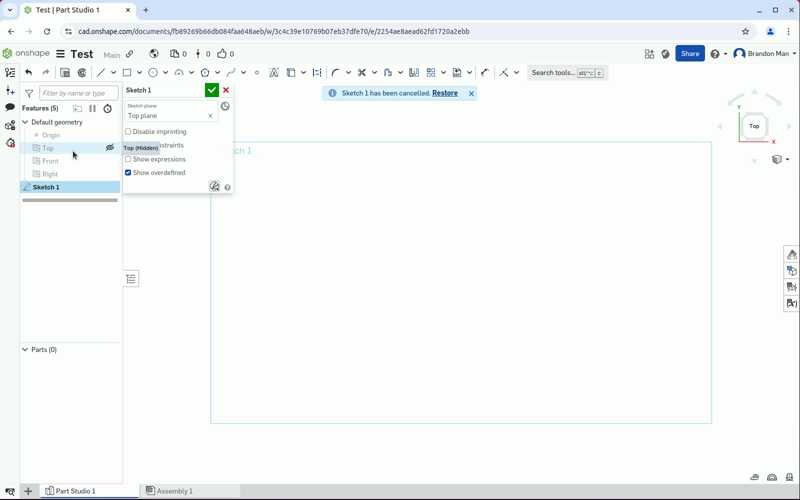
mouse_move(73, 352)
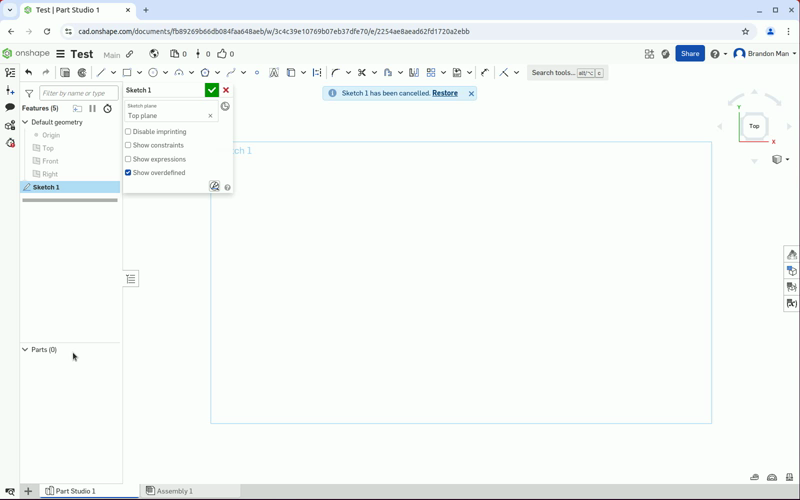
key(y)
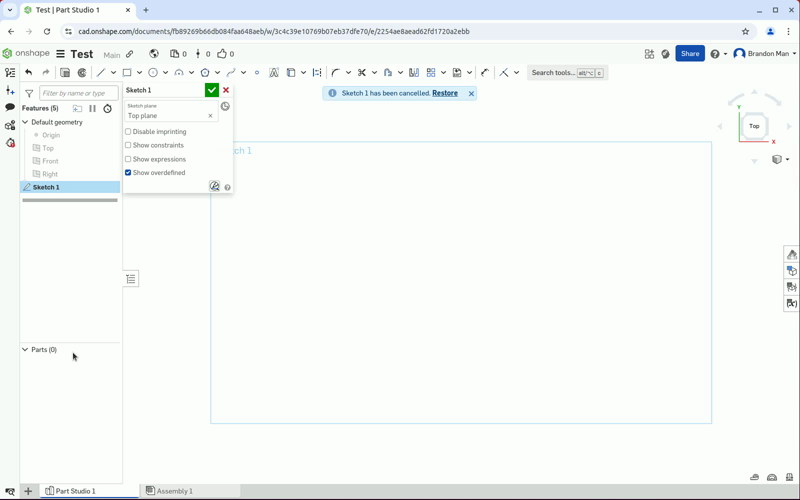
key(l)
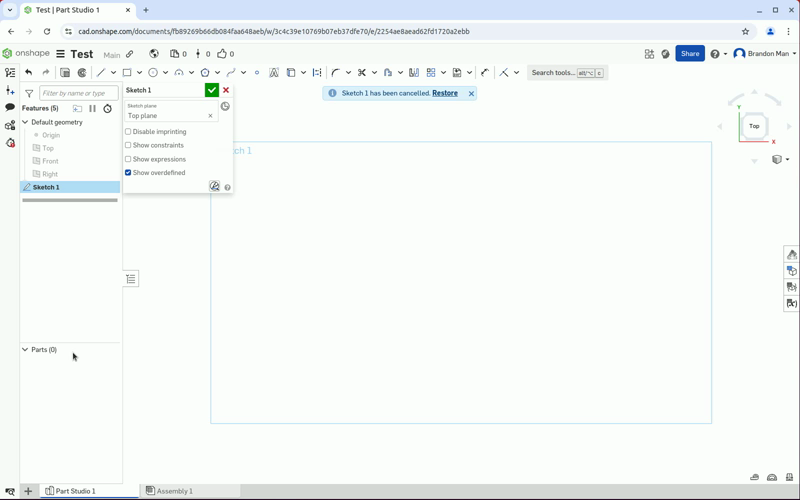
key_down(shift)
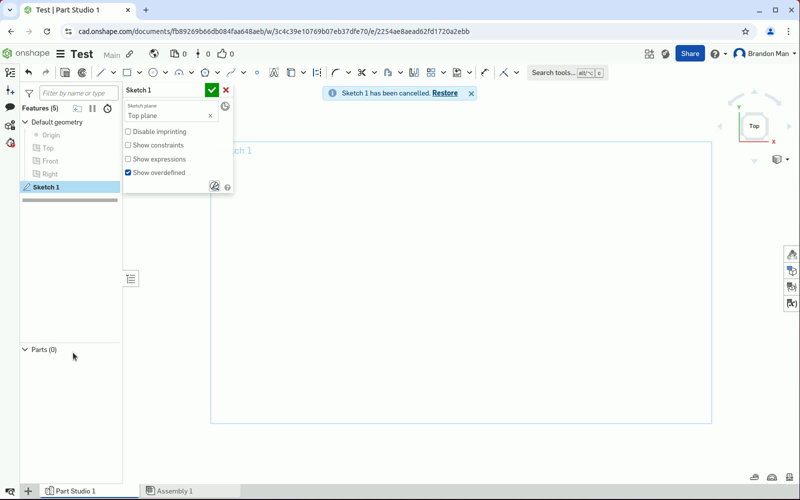
mouse_move(348, 357)
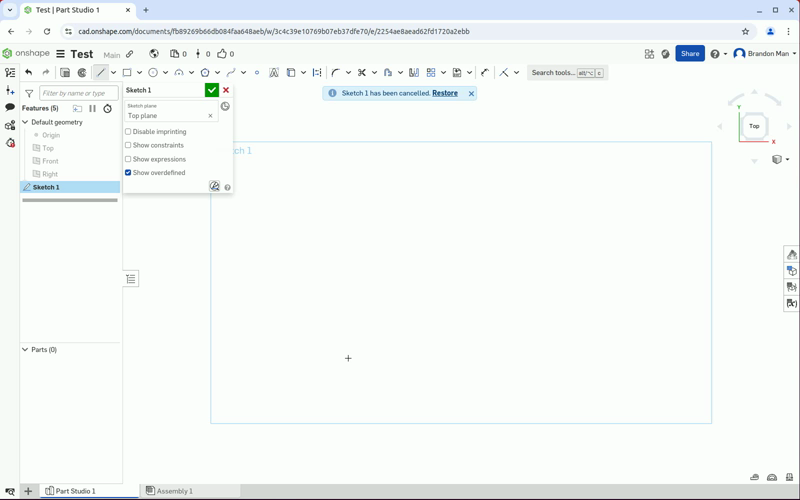
click(348, 357)
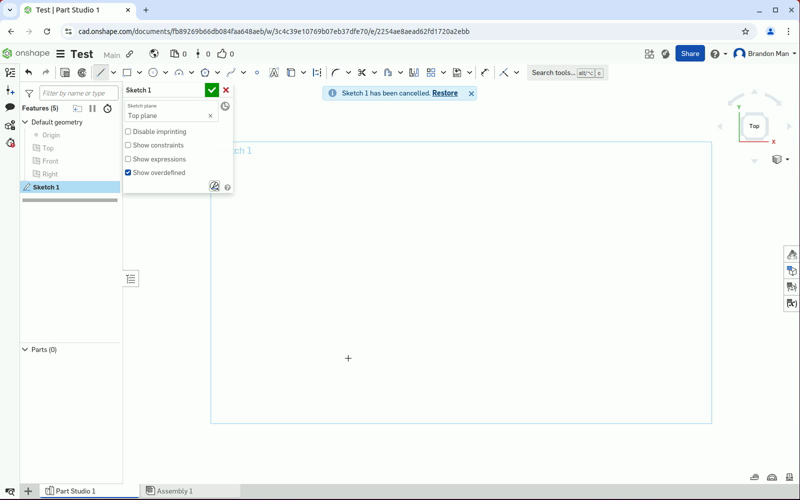
key_up(shift)
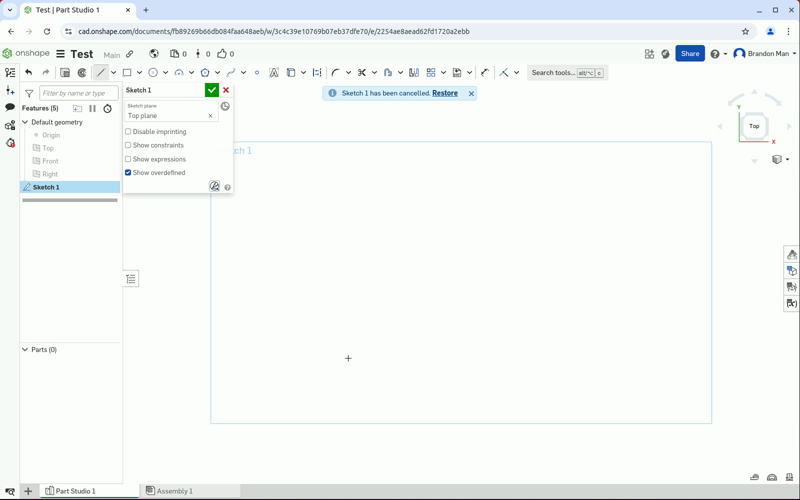
key_down(shift)
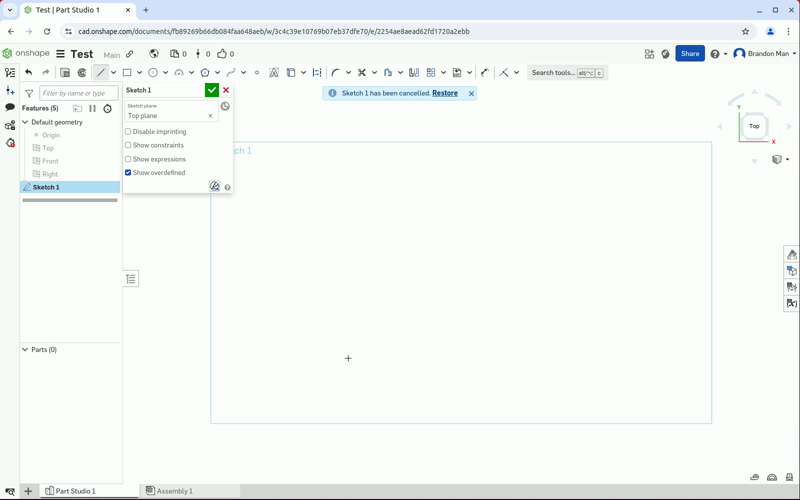
mouse_move(572, 357)
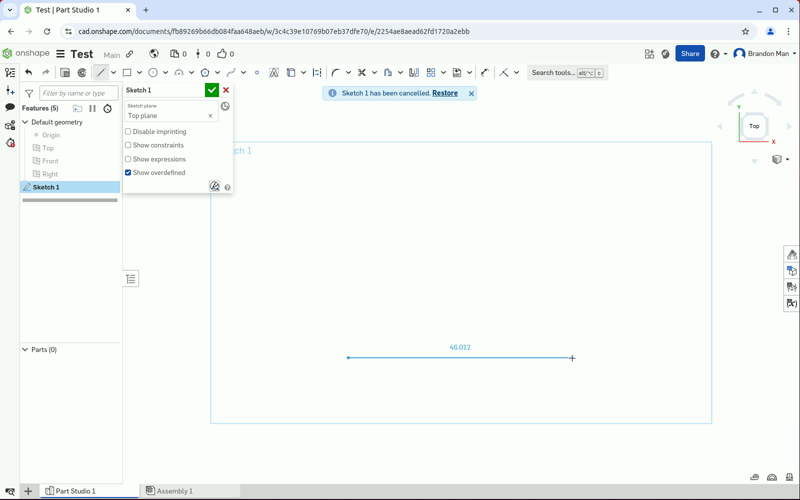
click(572, 357)
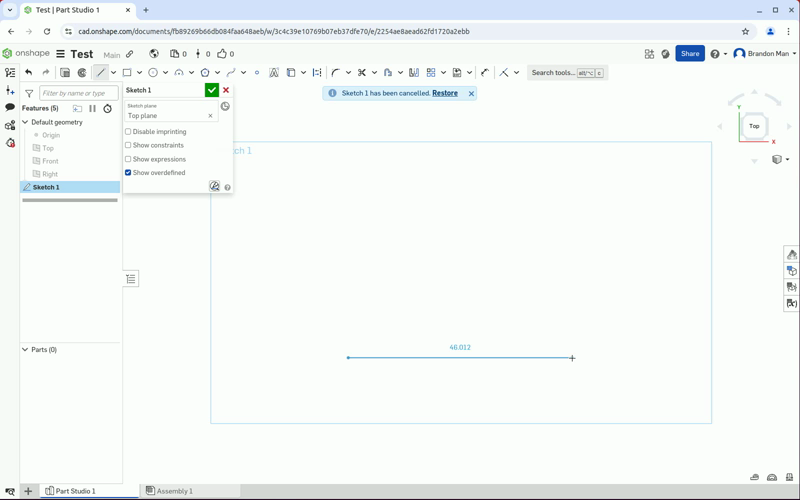
key_up(shift)
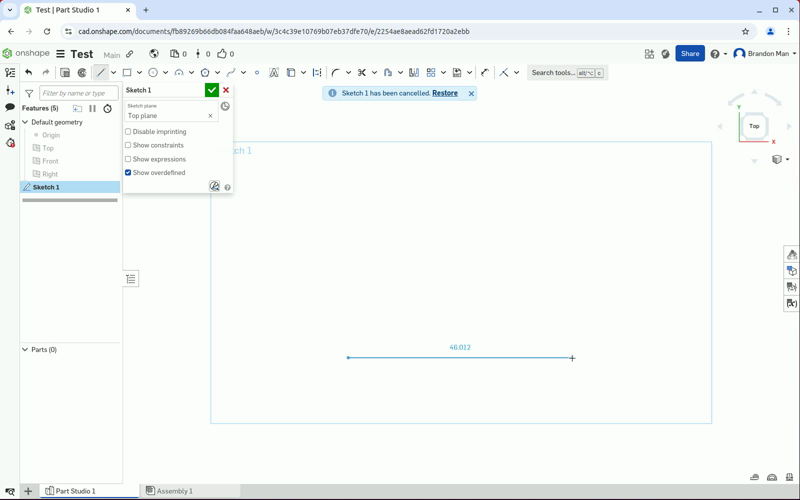
key_down(shift)
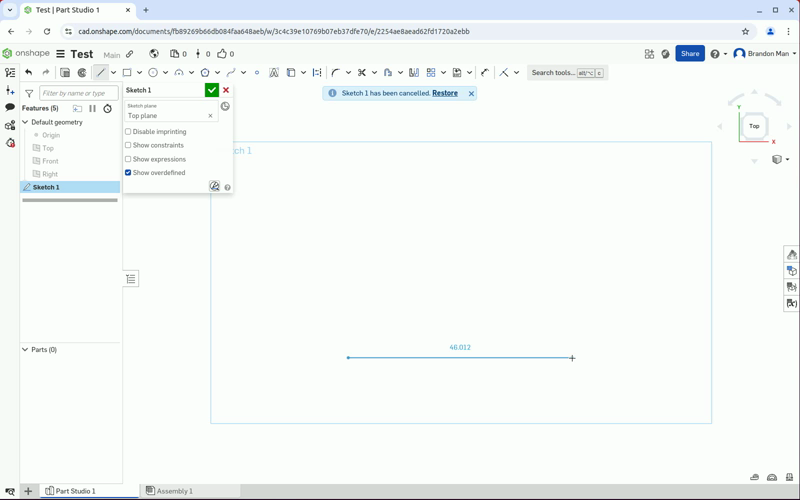
mouse_move(572, 209)
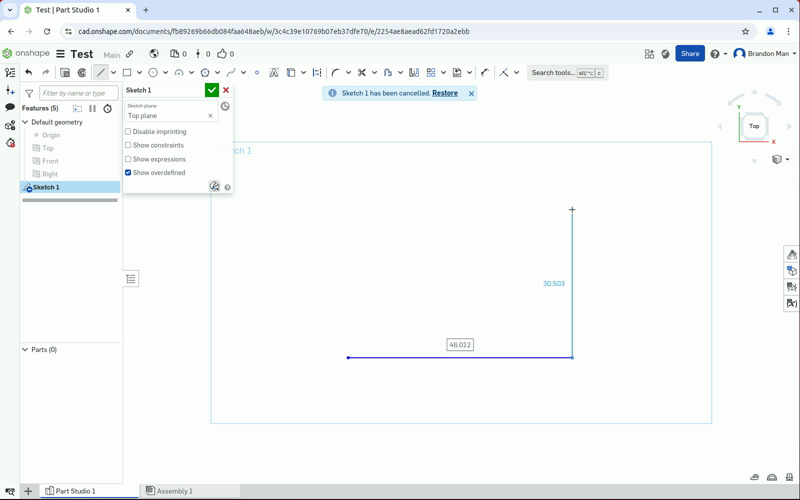
click(572, 209)
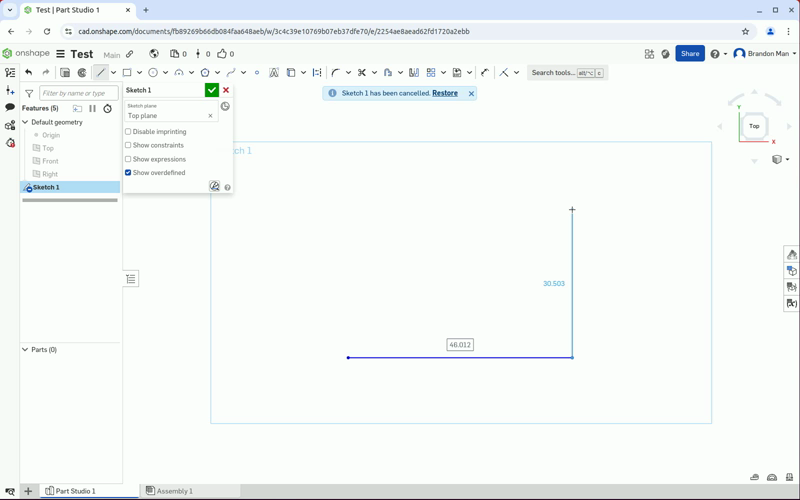
key_up(shift)
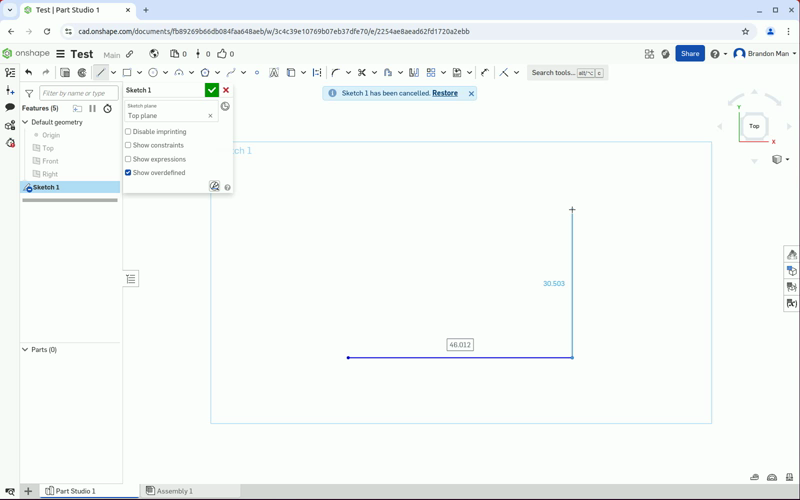
key_down(shift)
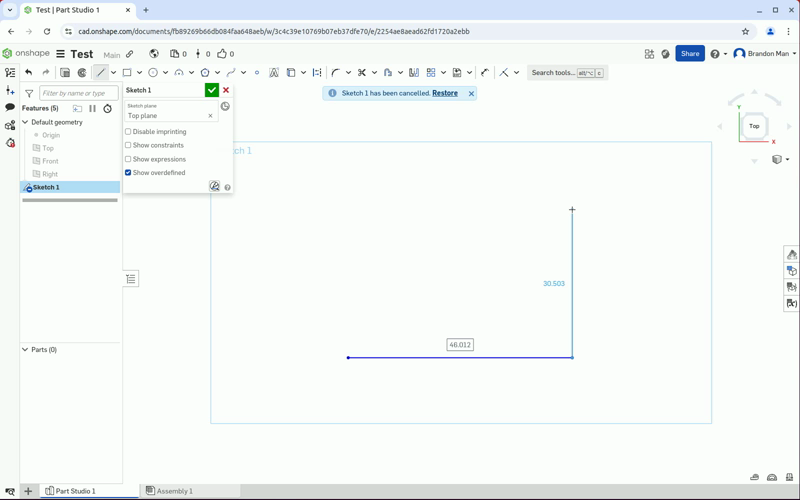
mouse_move(348, 209)
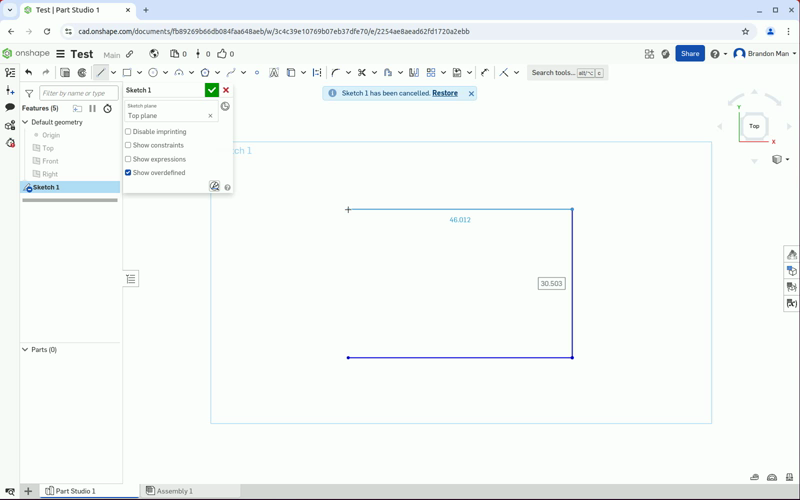
click(348, 209)
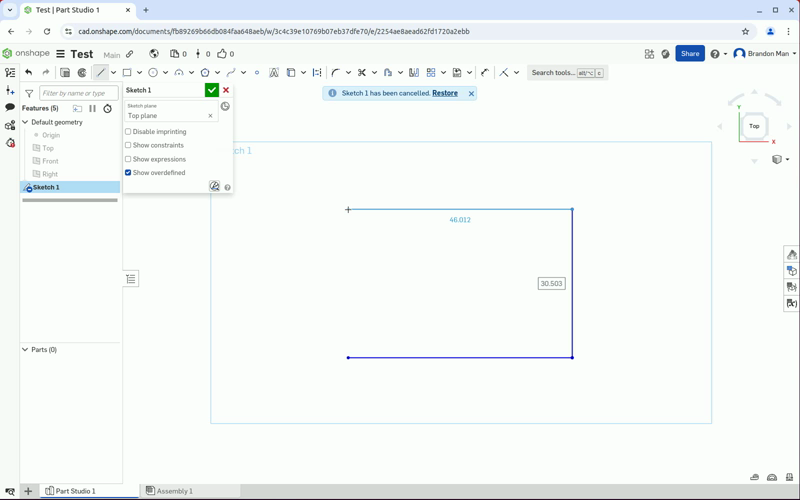
key_up(shift)
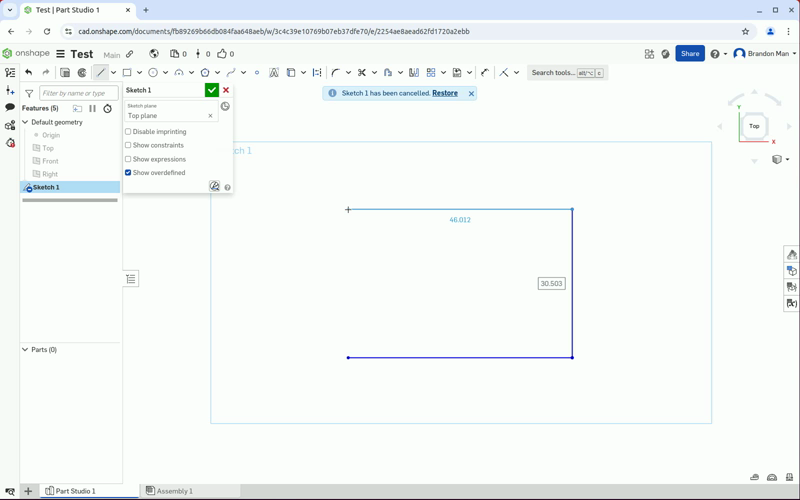
key_down(shift)
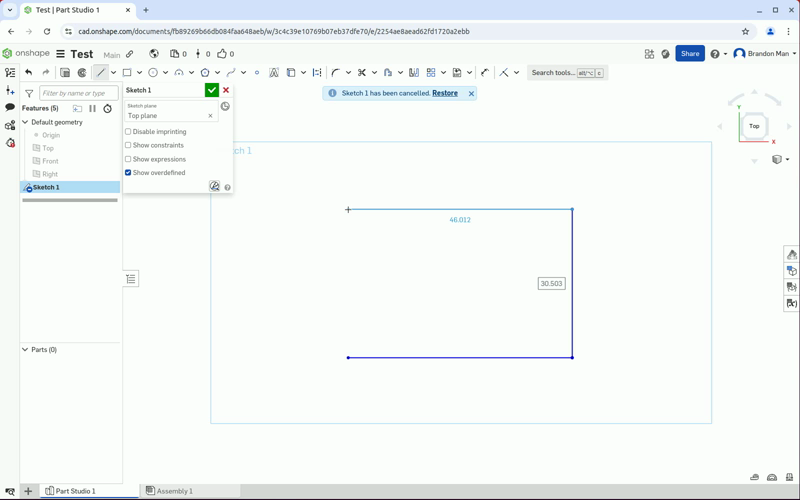
mouse_move(348, 357)
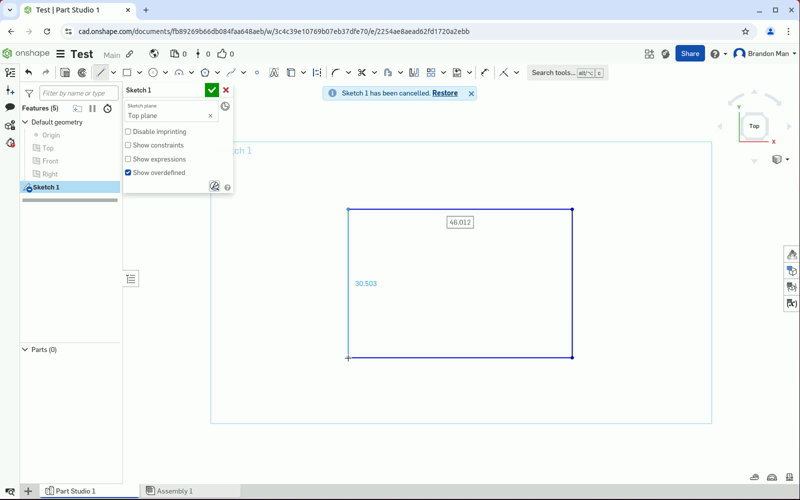
key_up(shift)
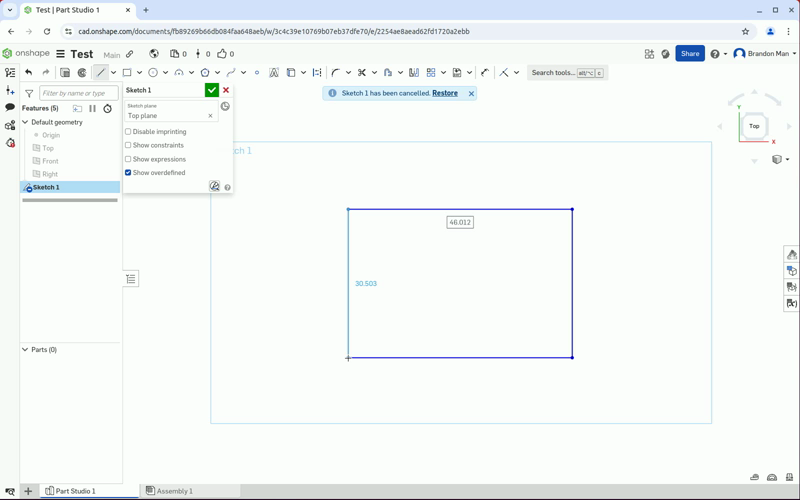
click(348, 357)
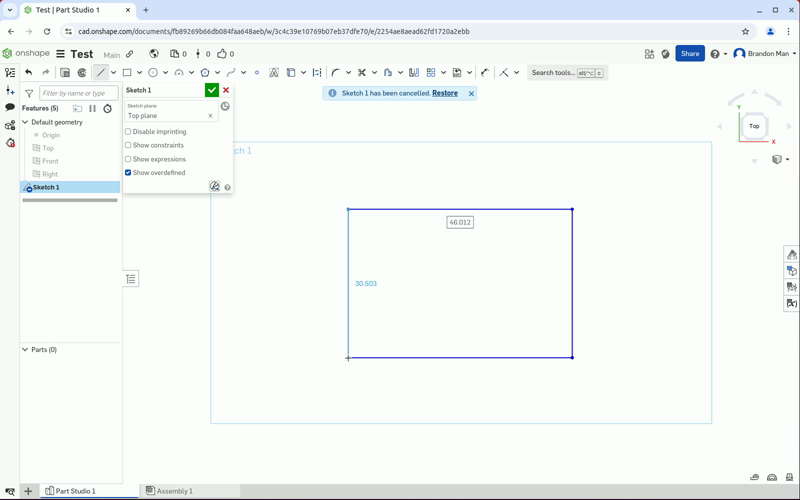
key(esc)
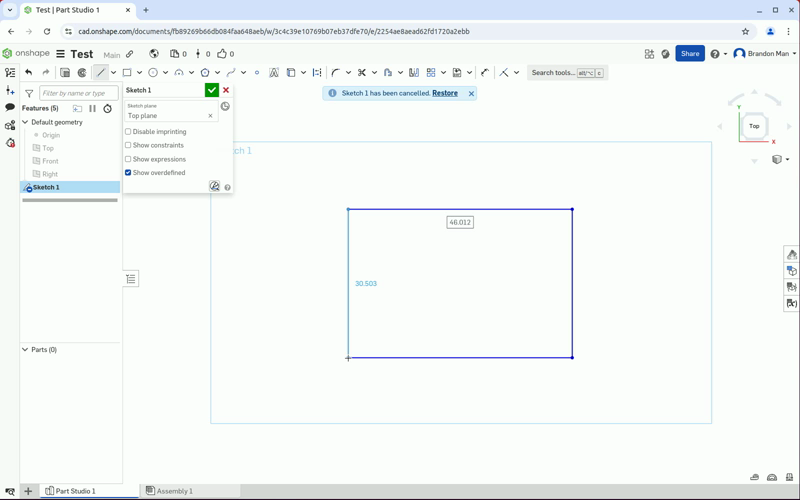
mouse_move(428, 291)
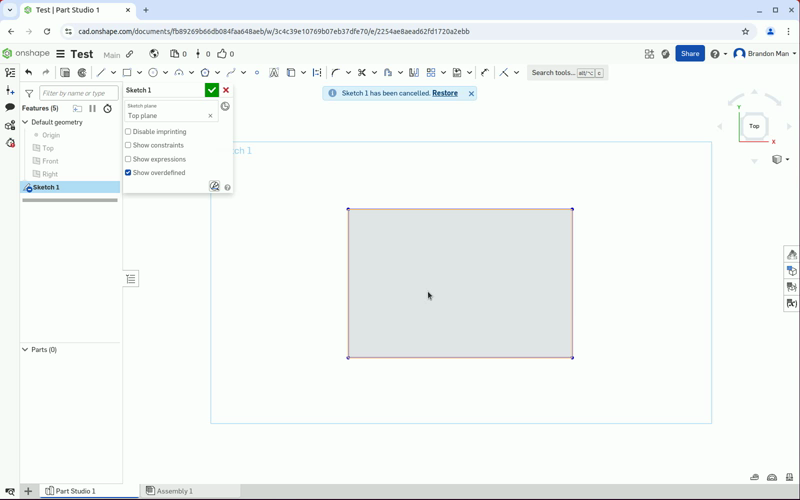
click(428, 291)
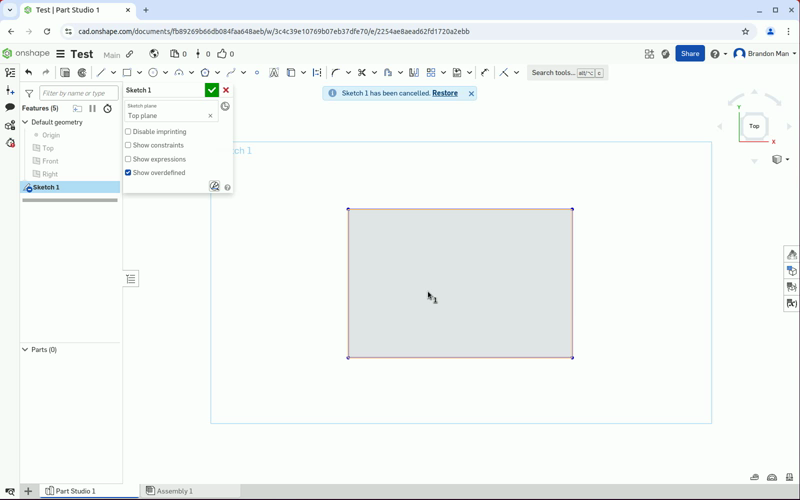
mouse_move(73, 352)
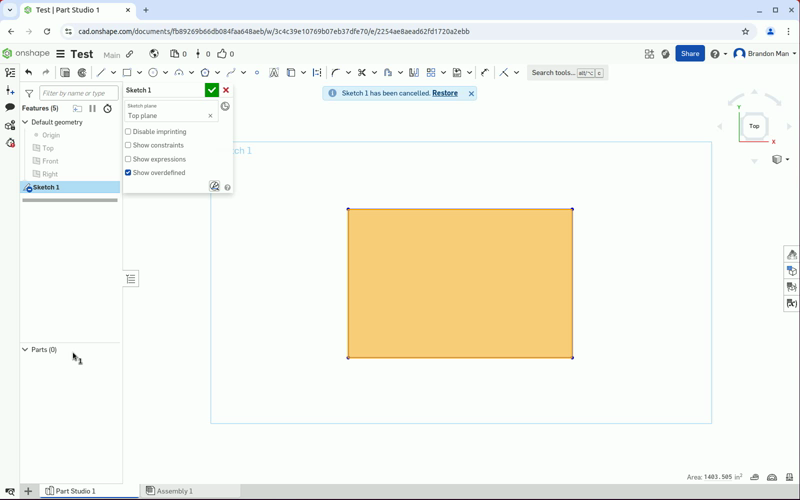
key(shift+y)
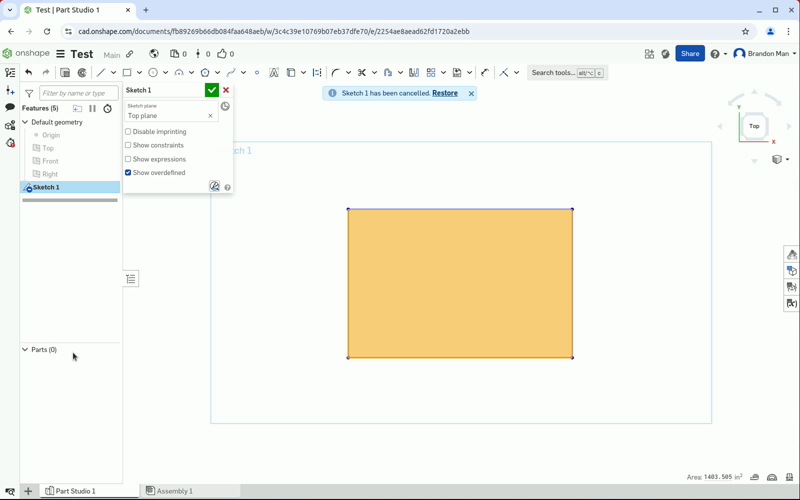
key(shift+e)
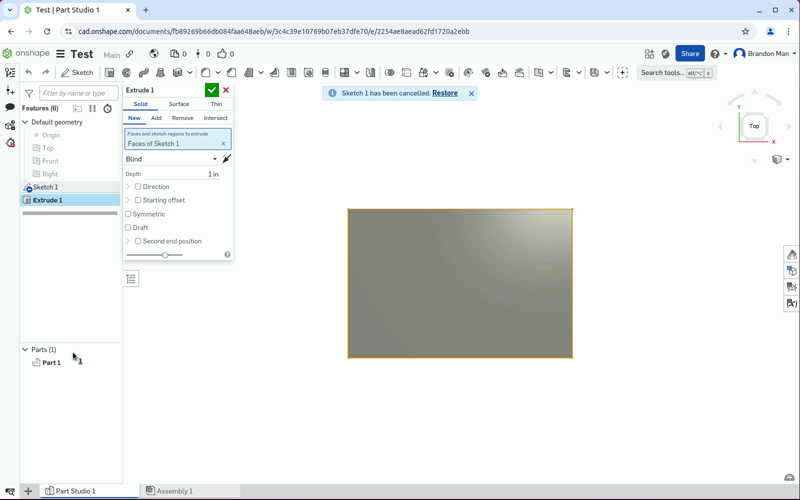
mouse_move(143, 106)
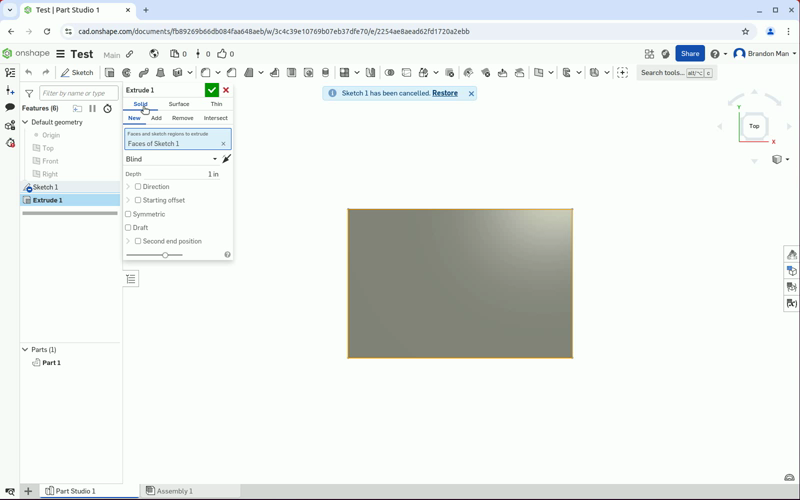
click(143, 106)
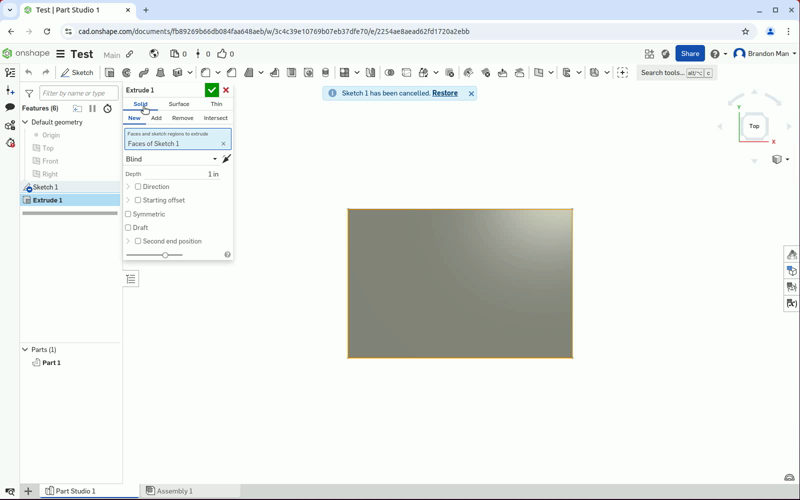
mouse_move(137, 120)
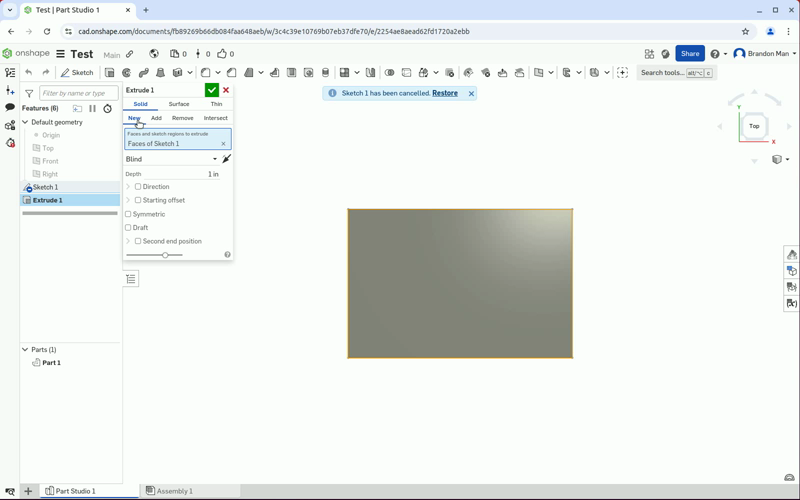
click(137, 120)
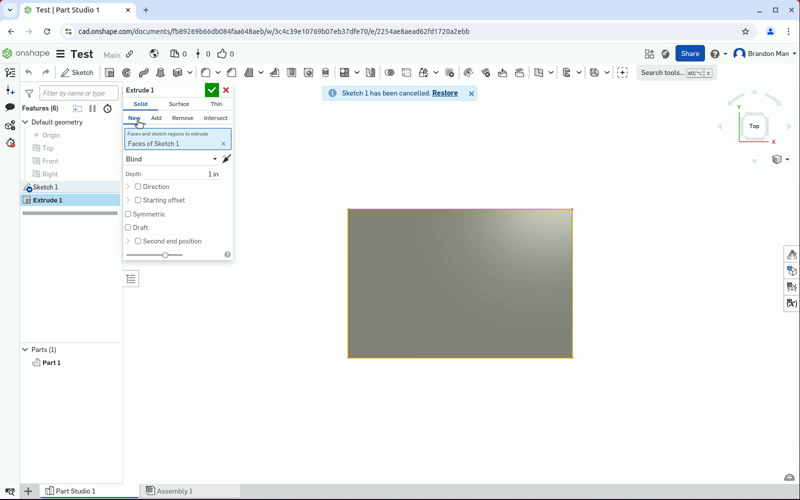
key(tab, 4)
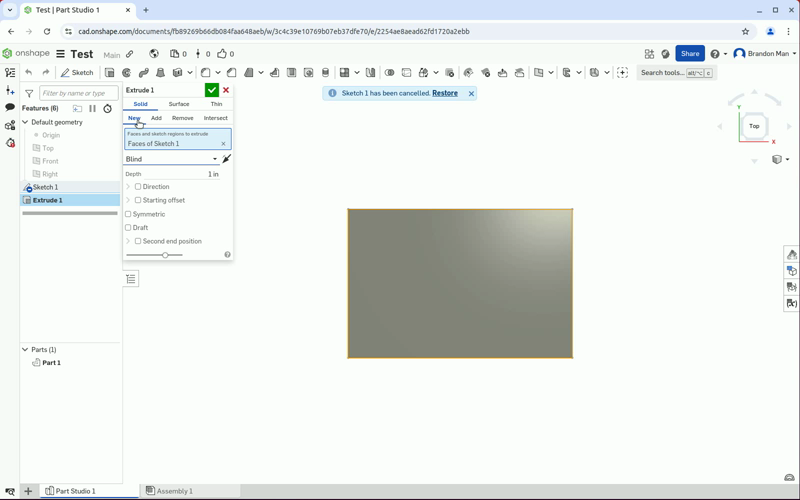
text(3.129)
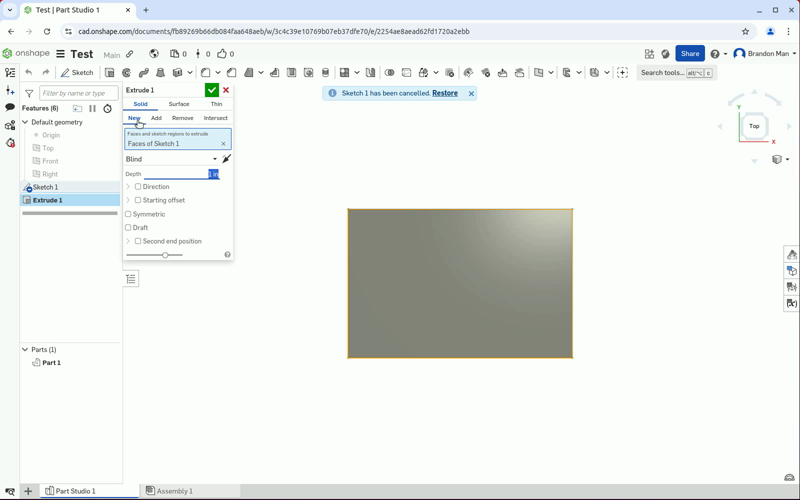
key(enter)
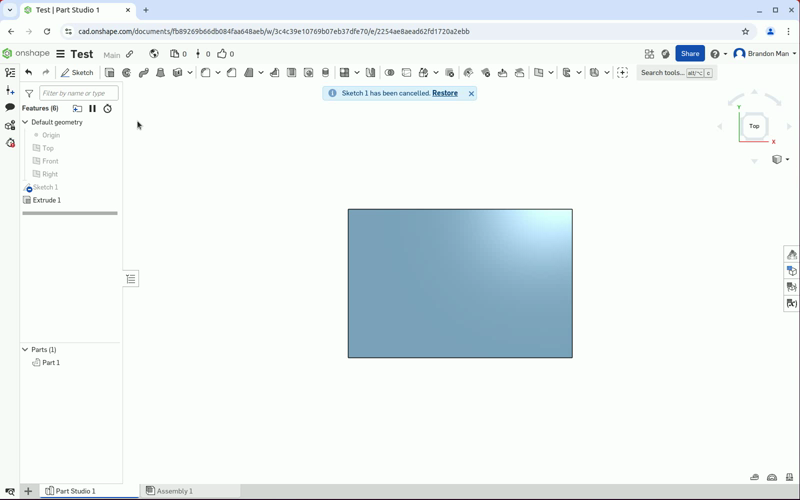
key(shift+h)
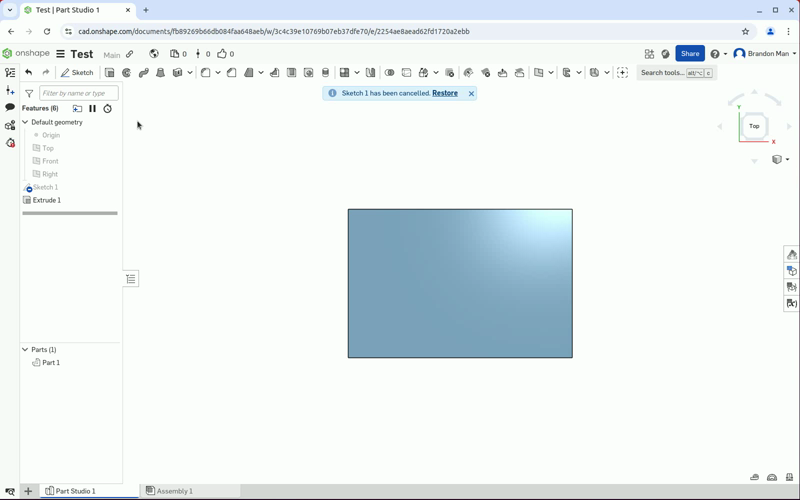
key(shift+h)
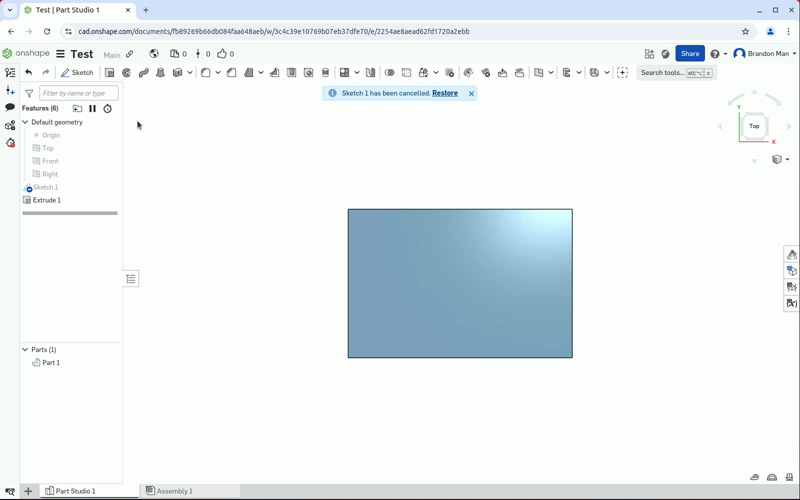
mouse_move(73, 189)
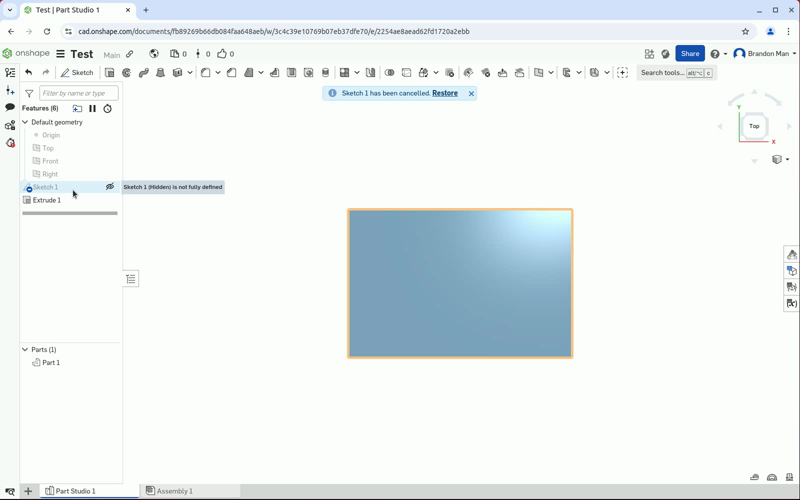
click(73, 189)
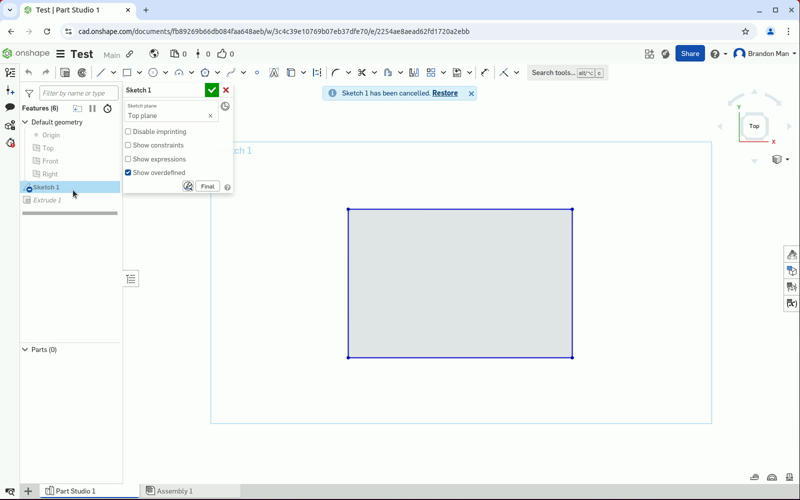
mouse_move(229, 92)
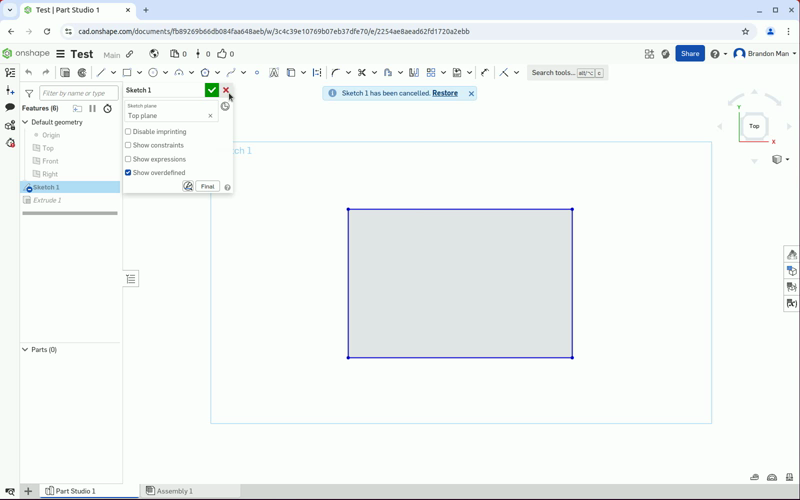
click(229, 92)
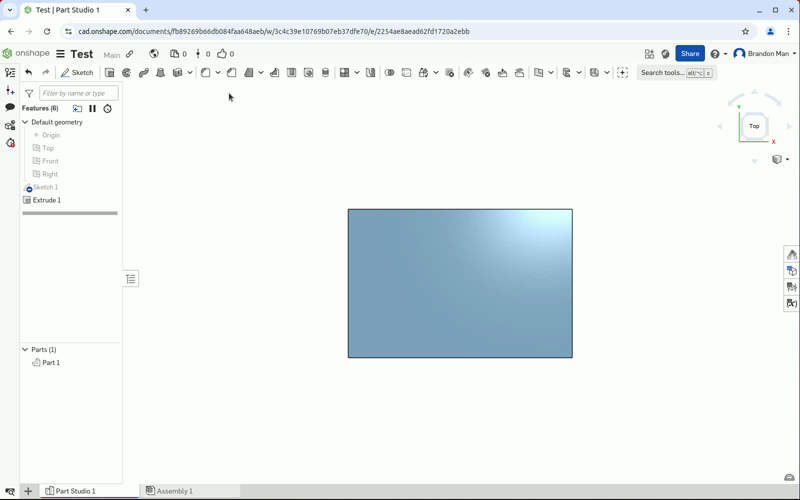
mouse_move(541, 75)
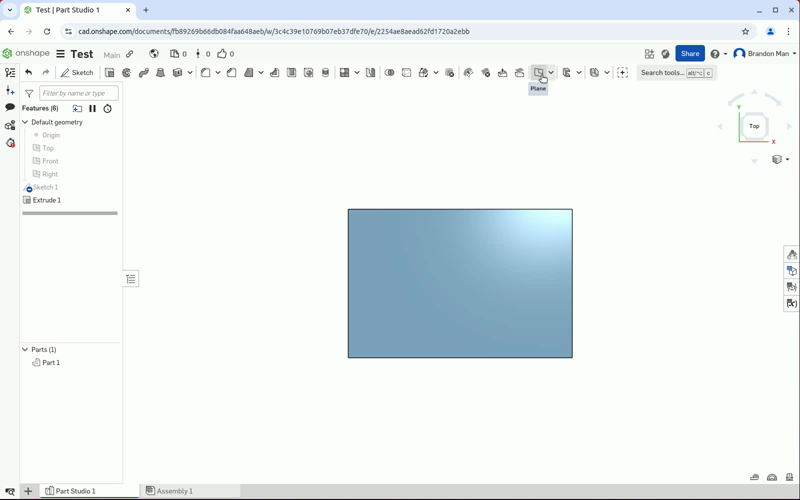
click(541, 75)
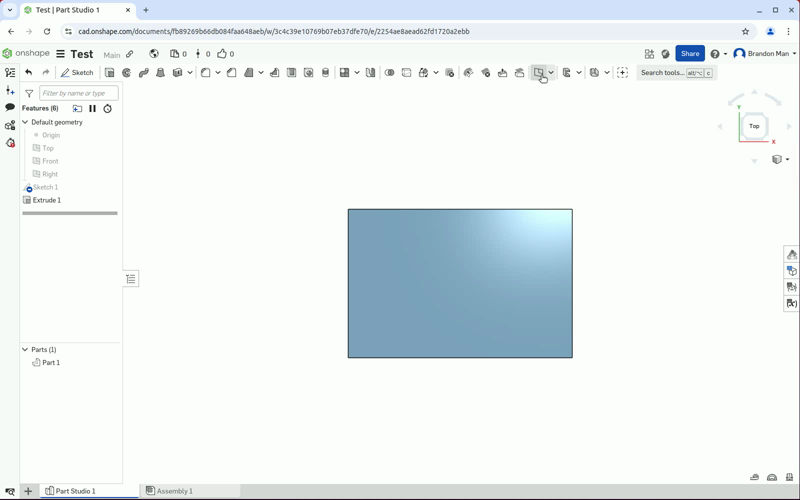
mouse_move(73, 150)
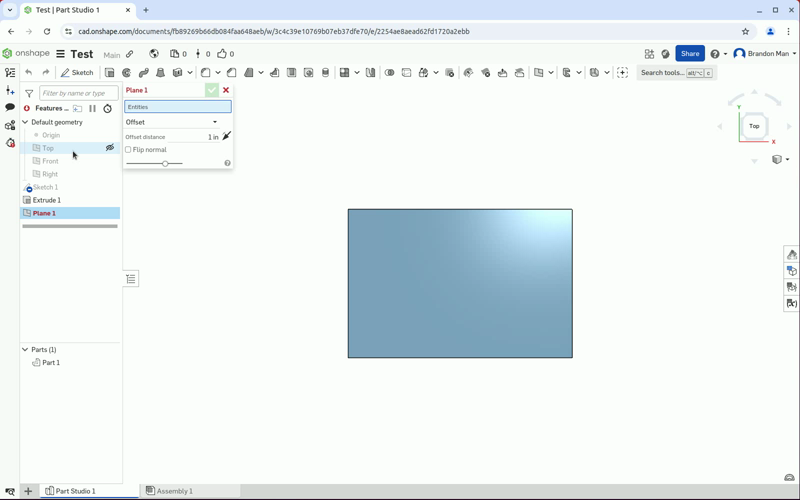
click(73, 150)
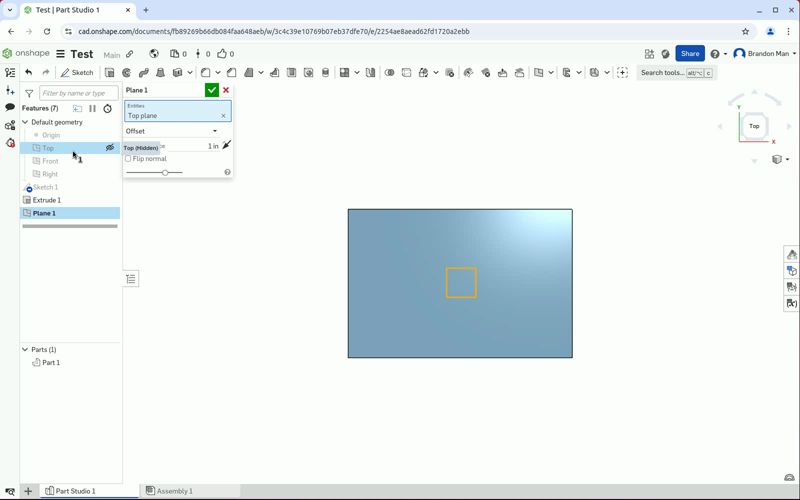
key(tab, 2)
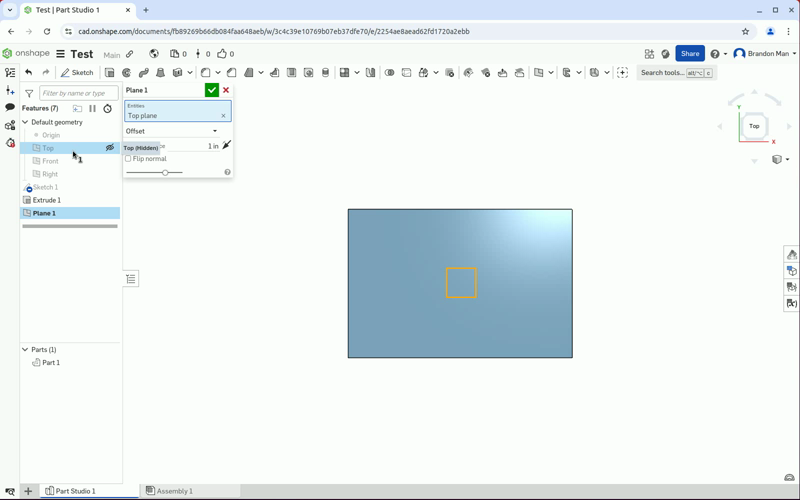
text(3.143)
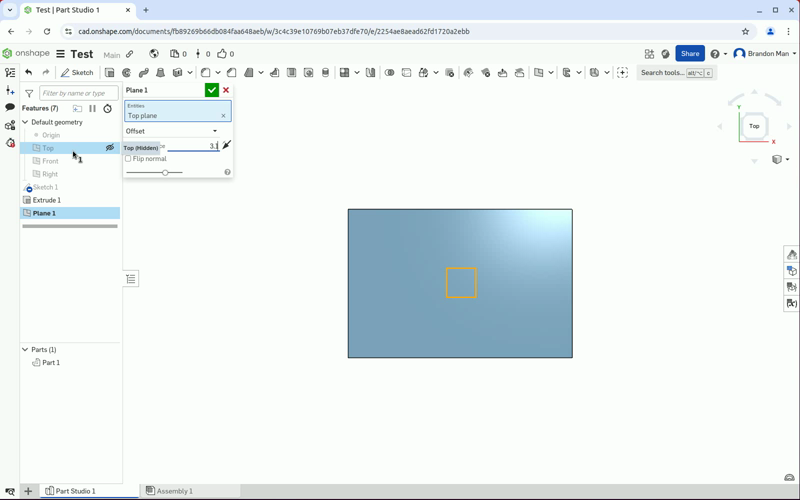
key(enter, 2)
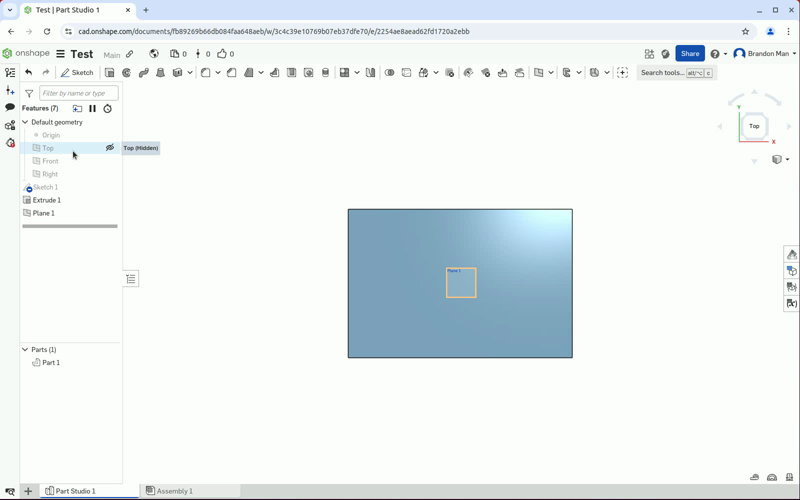
key(shift+s)
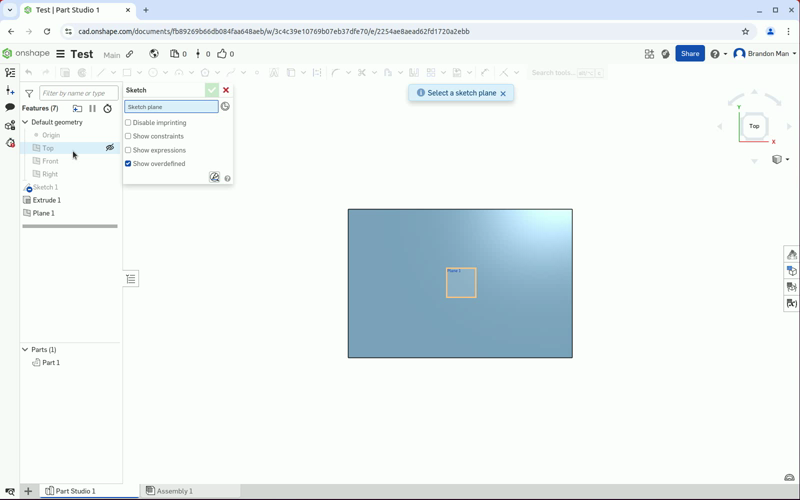
mouse_move(73, 215)
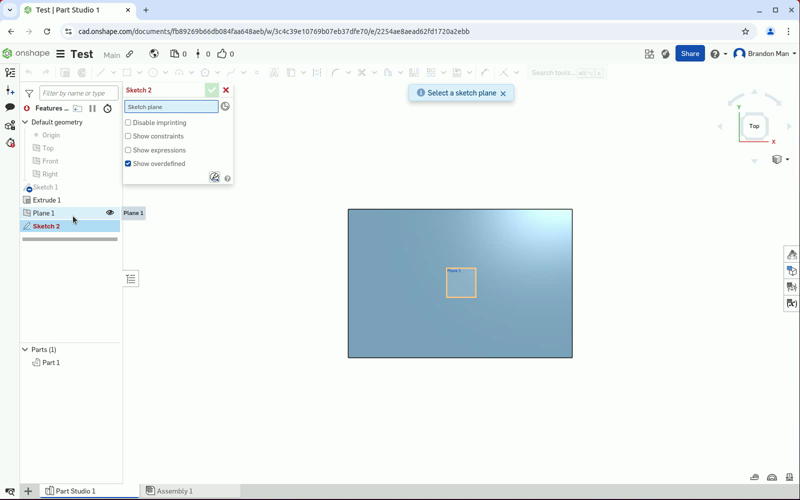
click(73, 215)
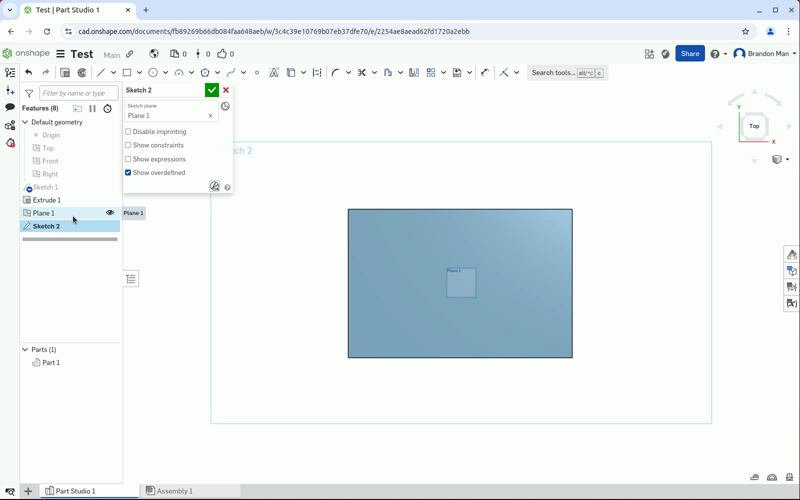
mouse_move(73, 352)
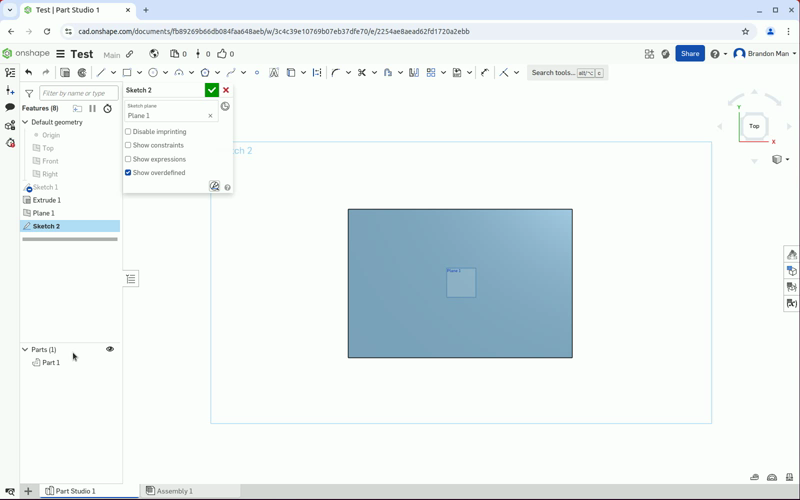
key(y)
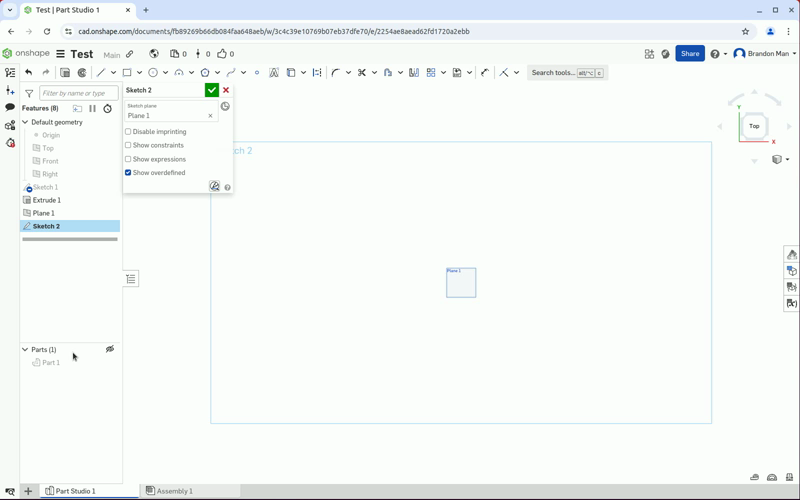
key(c)
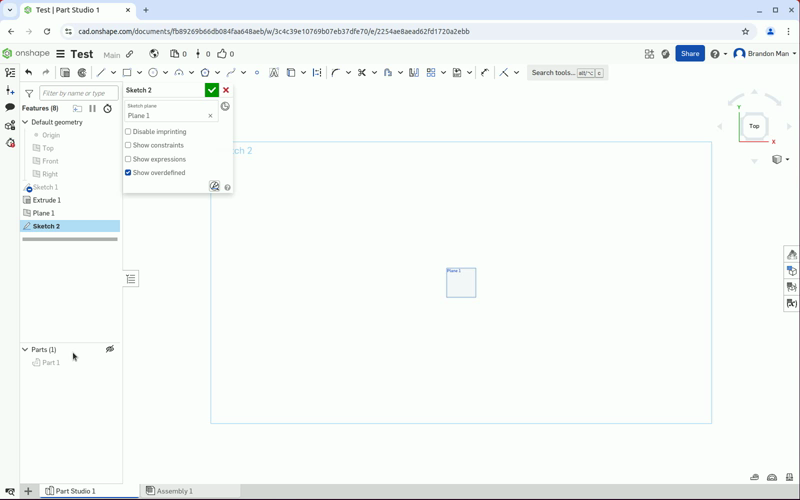
key_down(shift)
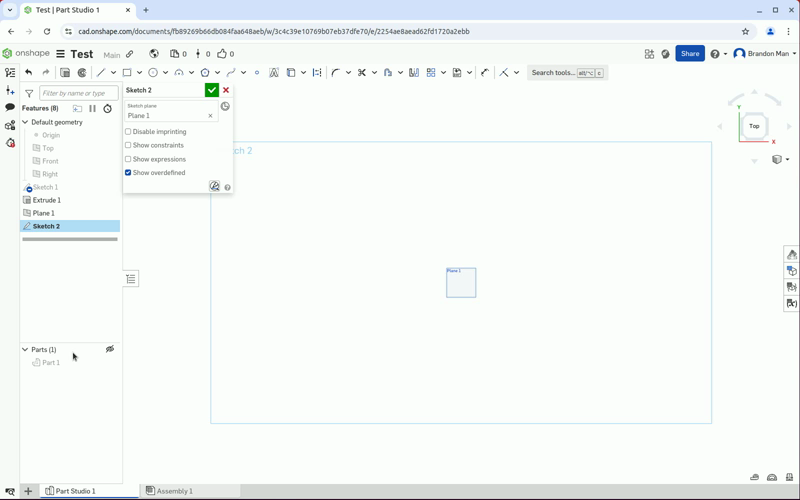
mouse_move(401, 238)
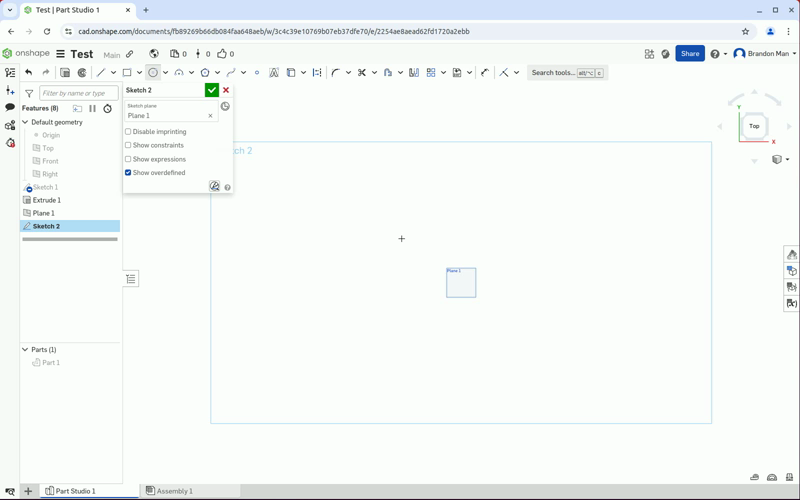
click(401, 238)
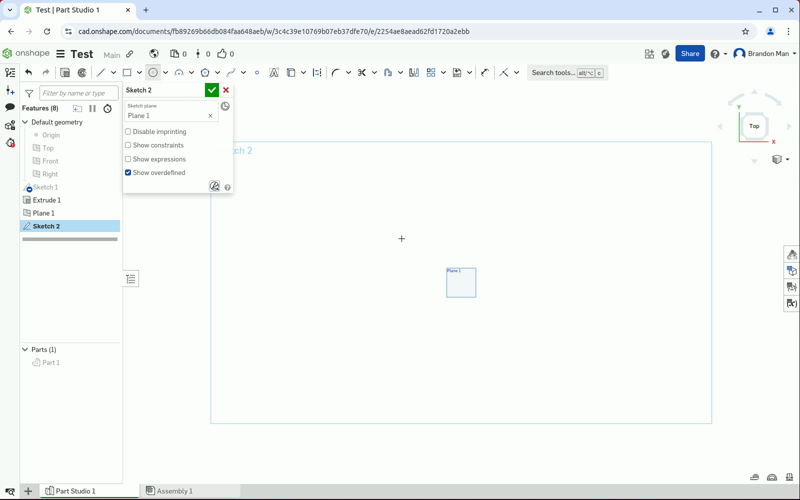
key_up(shift)
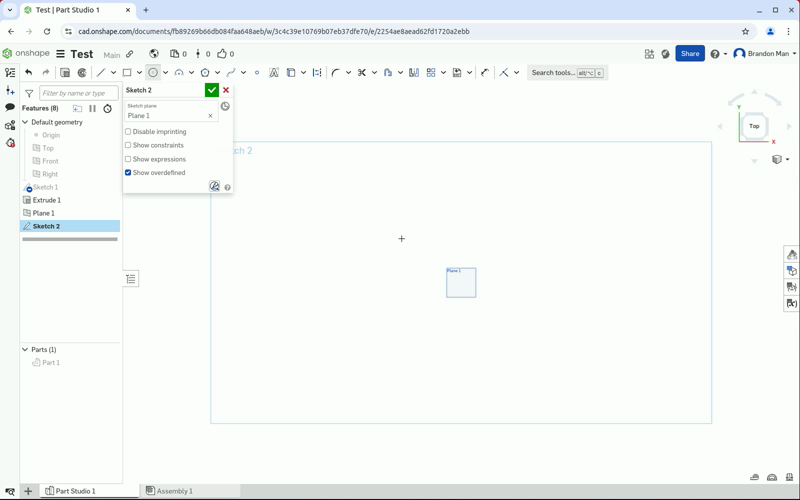
mouse_move(413, 238)
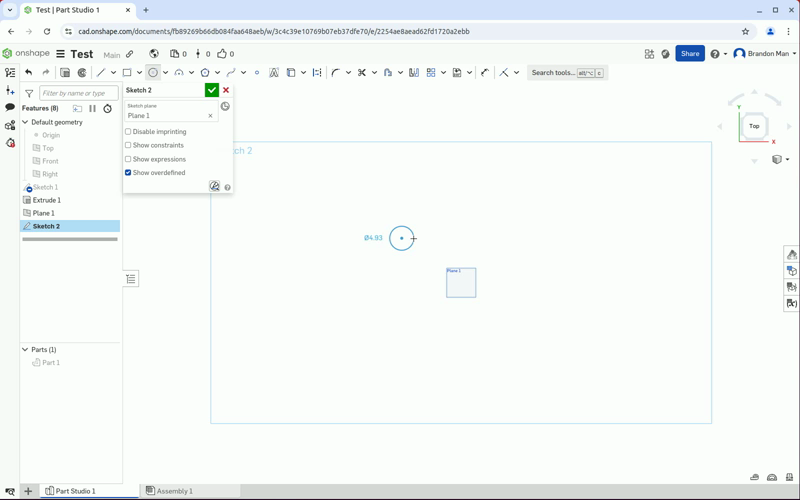
click(413, 238)
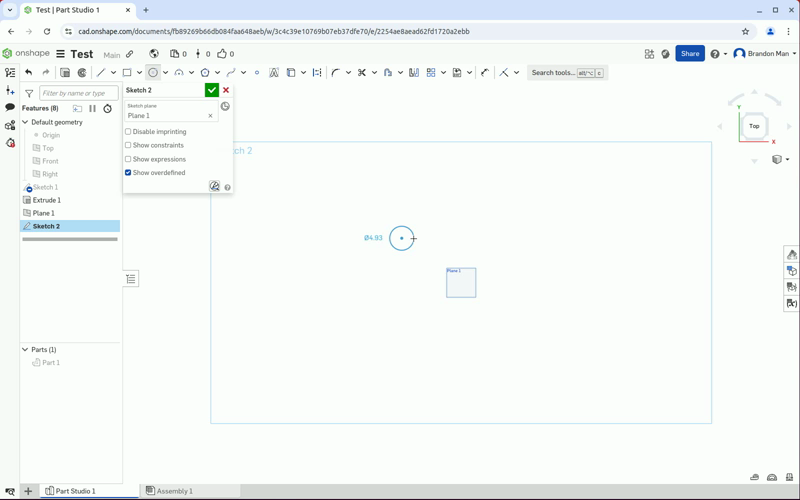
key(esc)
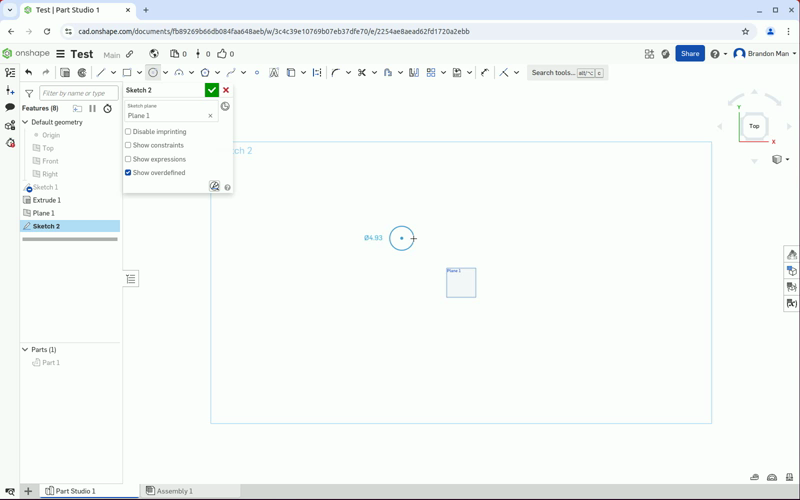
mouse_move(406, 241)
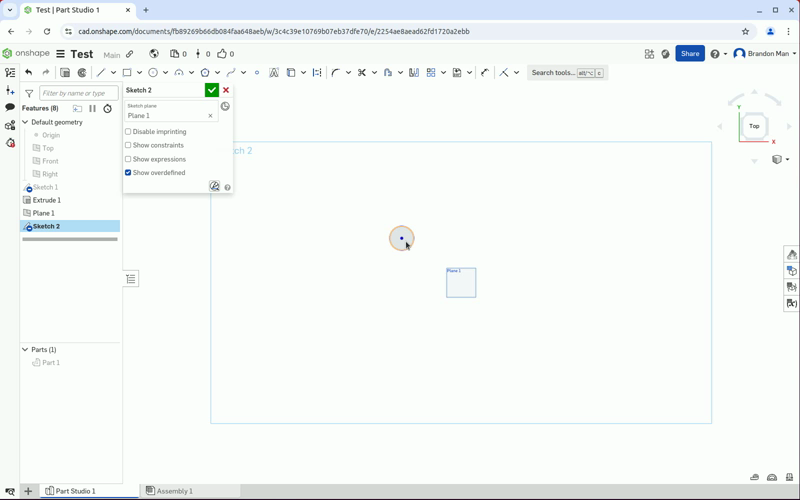
scroll(6)
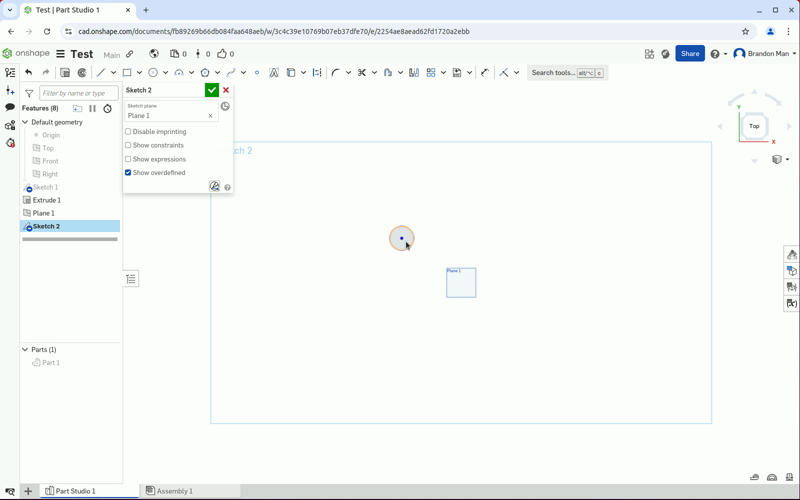
scroll(6)
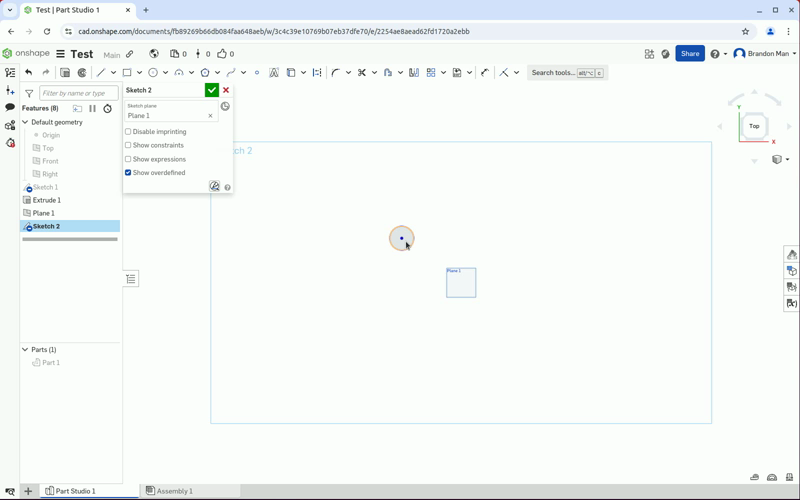
scroll(6)
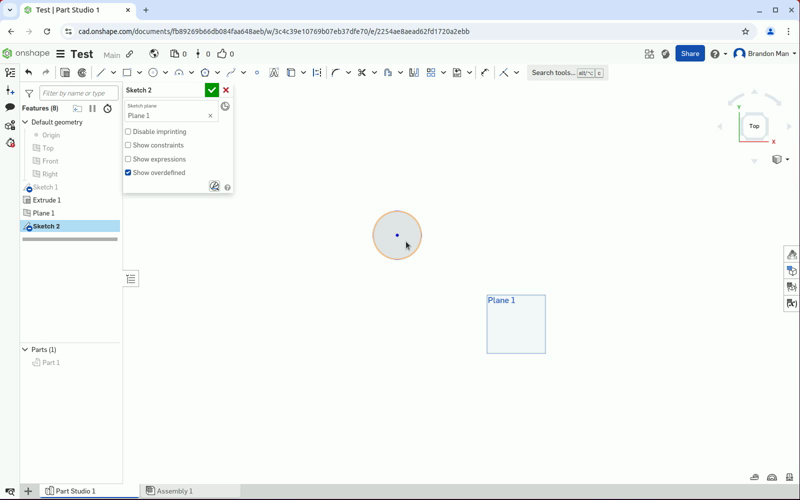
scroll(6)
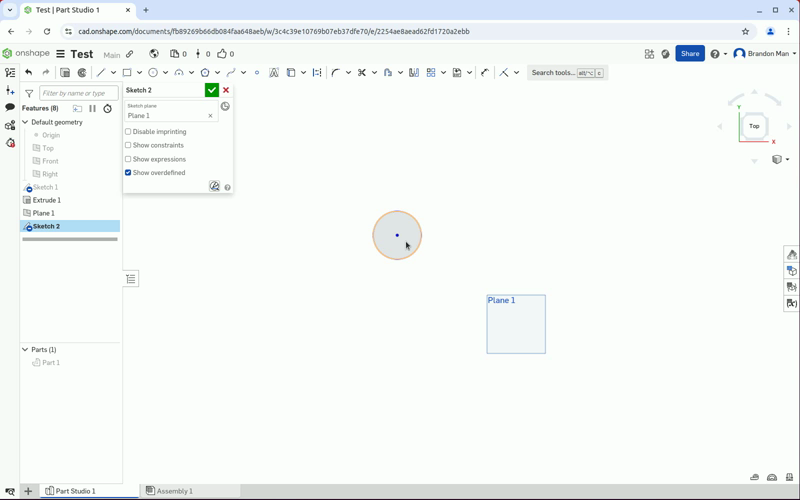
scroll(6)
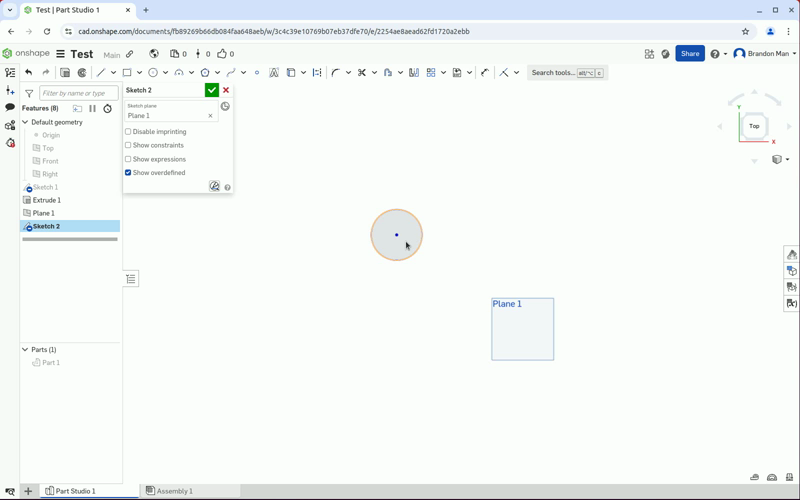
scroll(6)
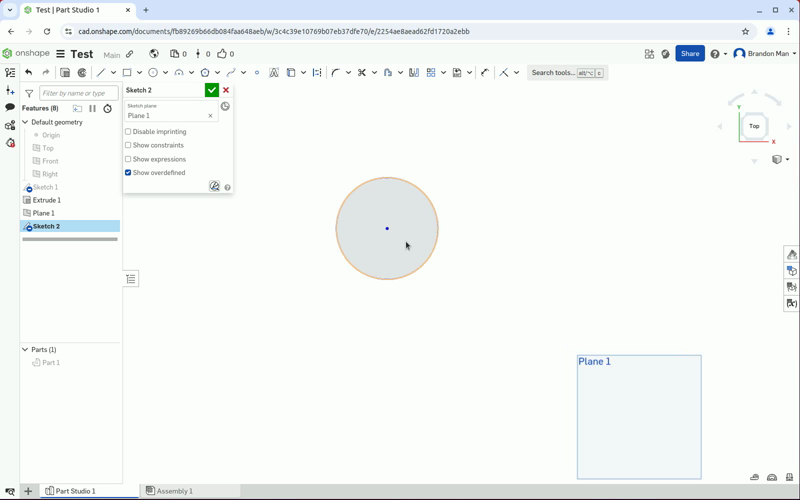
scroll(6)
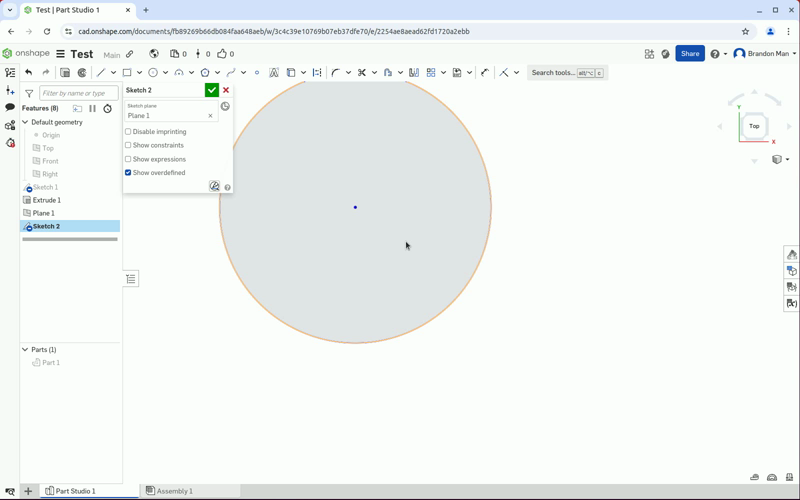
click(406, 241)
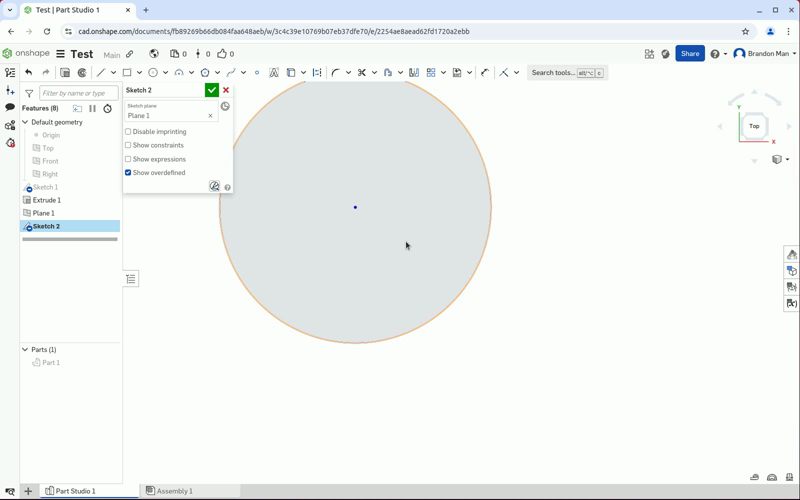
scroll(-6)
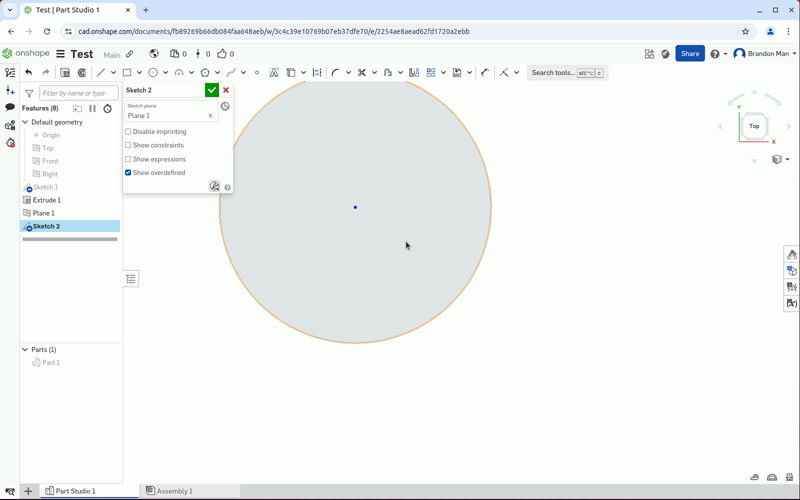
scroll(-6)
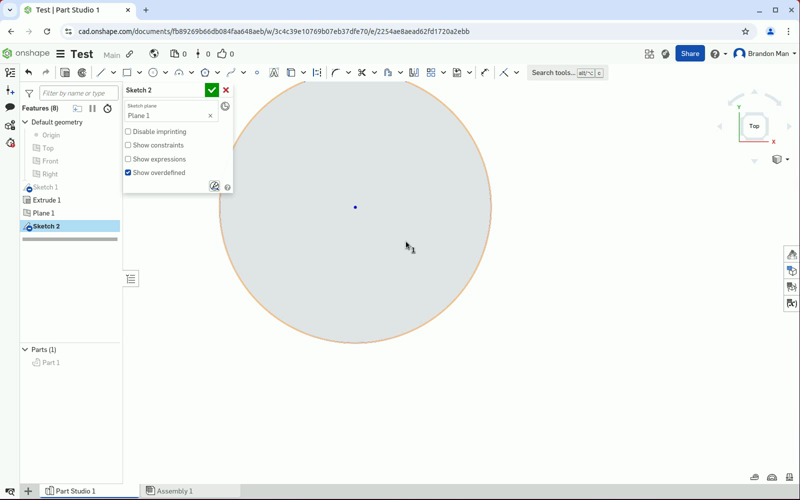
scroll(-6)
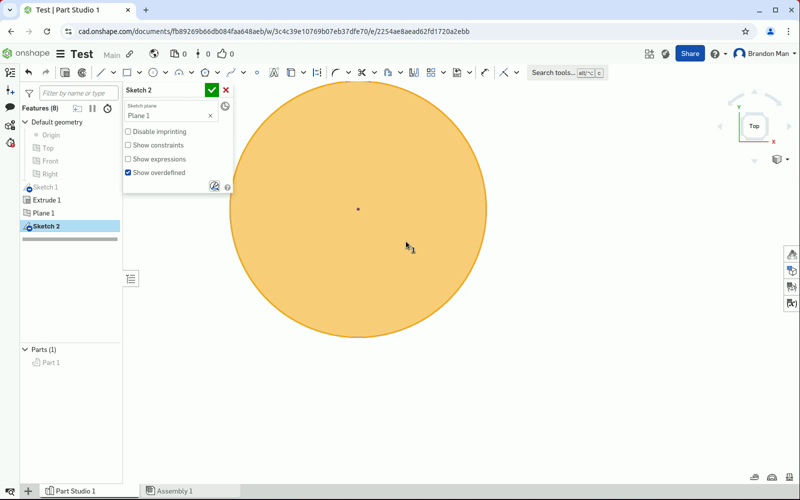
scroll(-6)
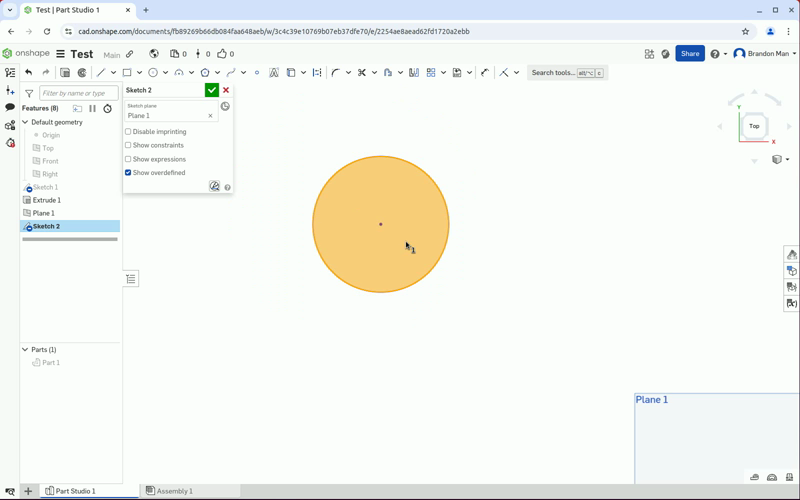
scroll(-6)
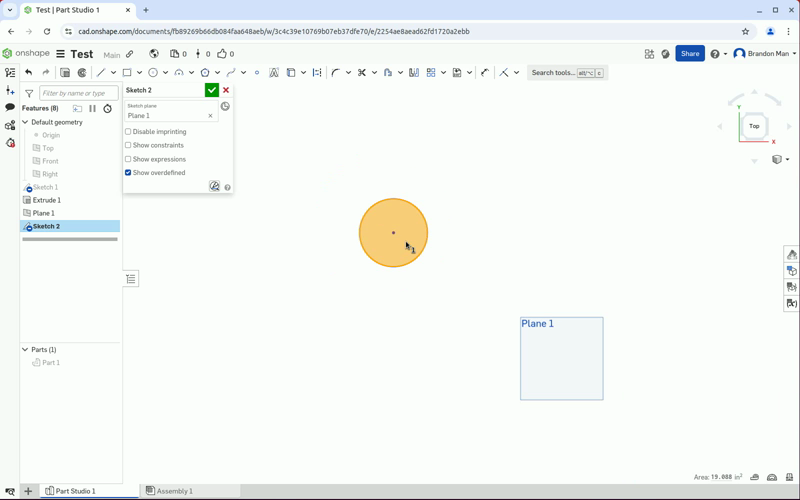
scroll(-6)
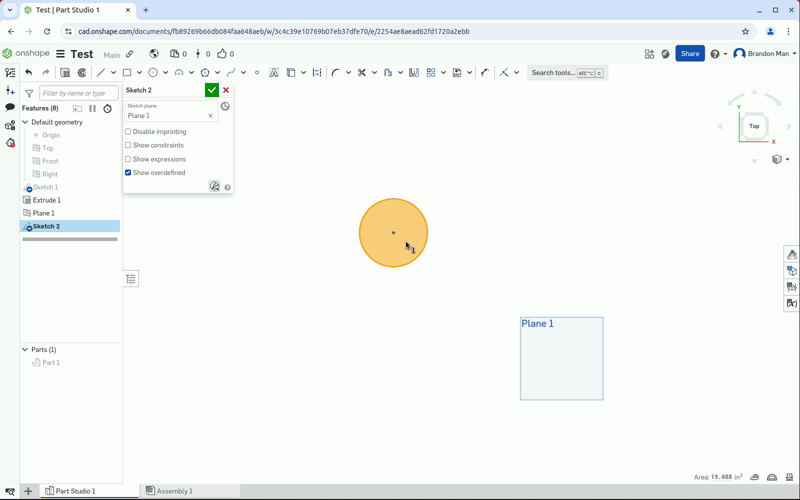
scroll(-6)
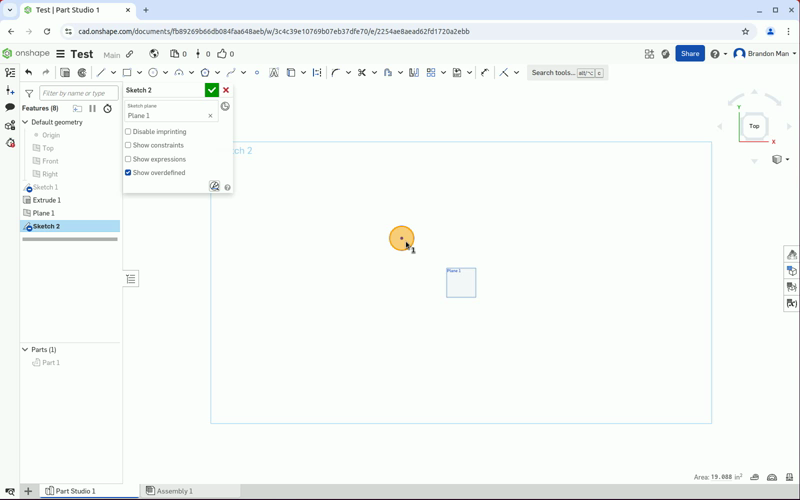
mouse_move(73, 352)
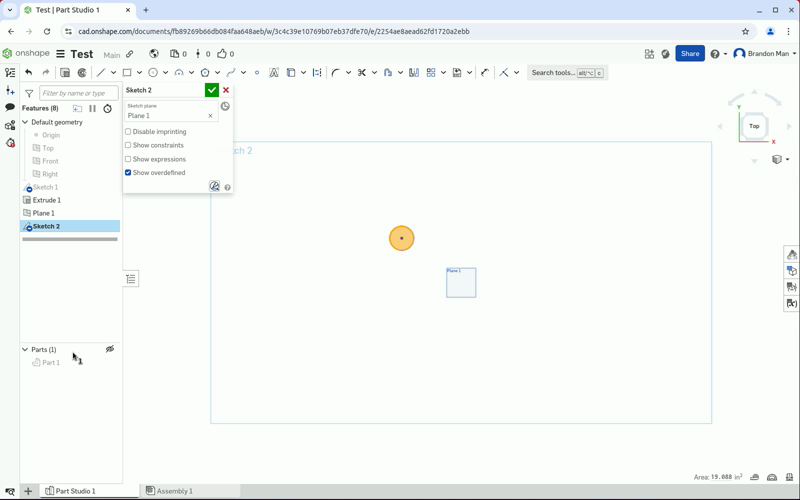
key(shift+y)
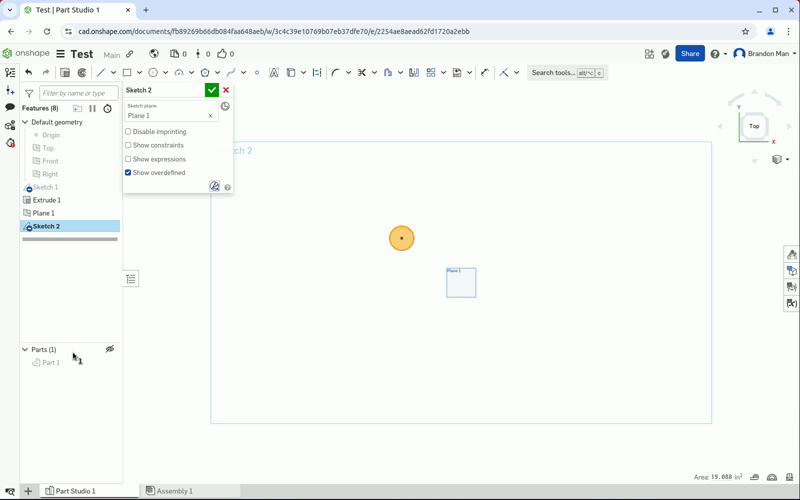
key(shift+e)
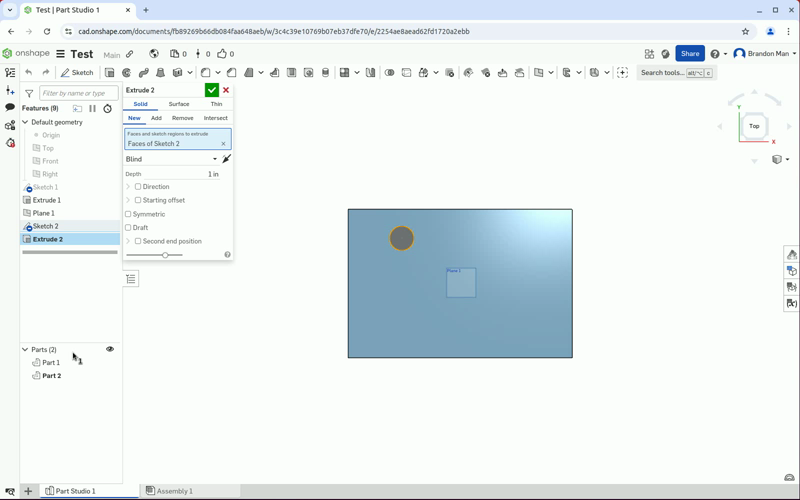
mouse_move(143, 106)
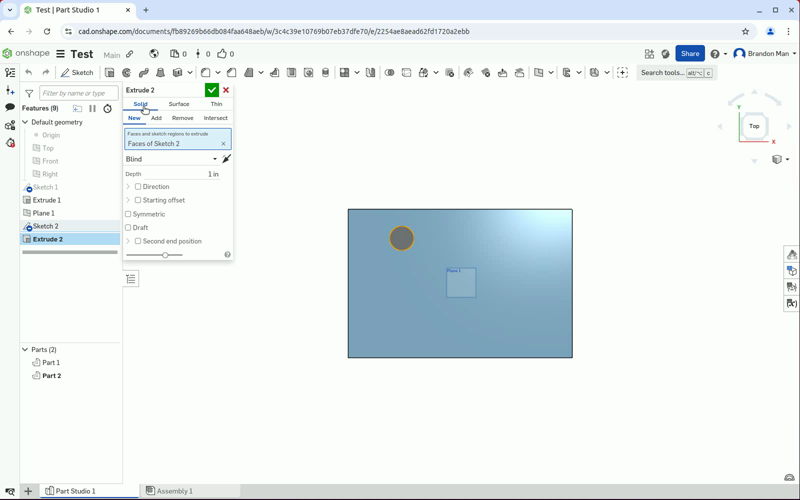
click(143, 106)
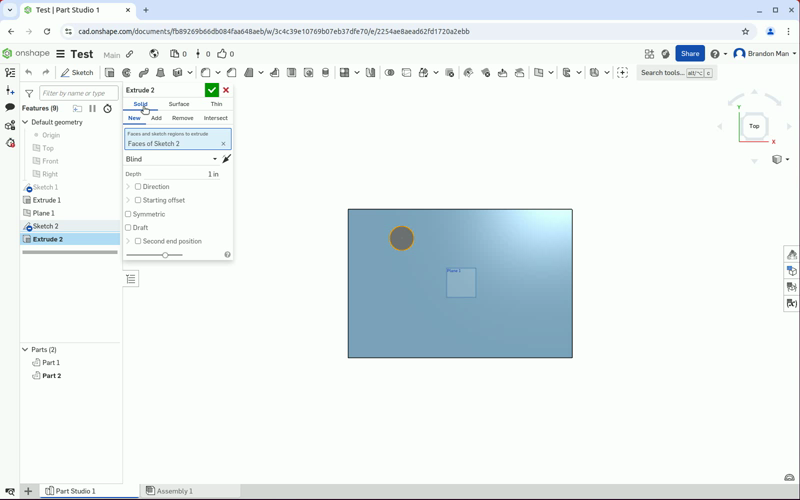
mouse_move(137, 120)
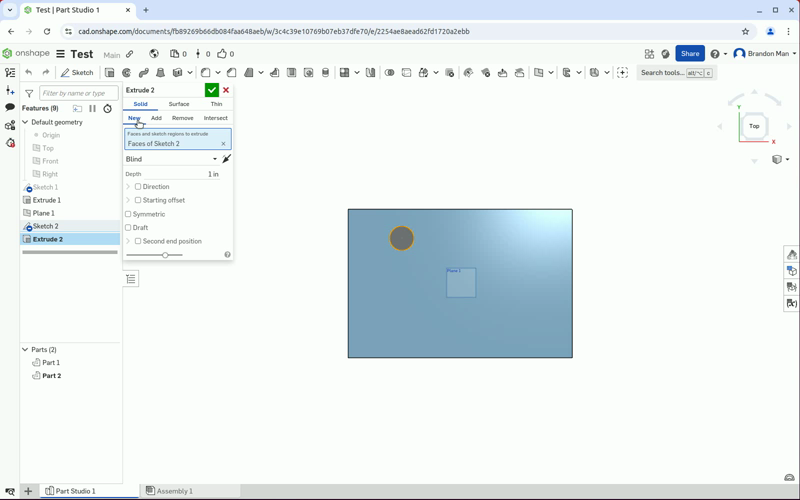
click(137, 120)
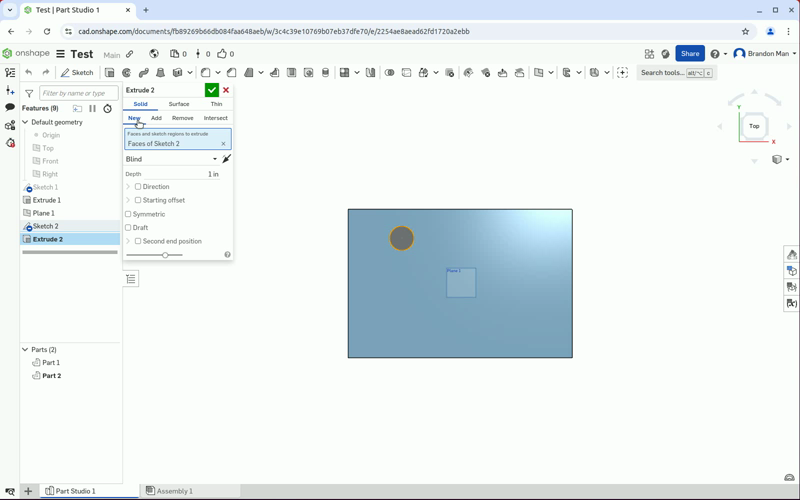
key(tab, 4)
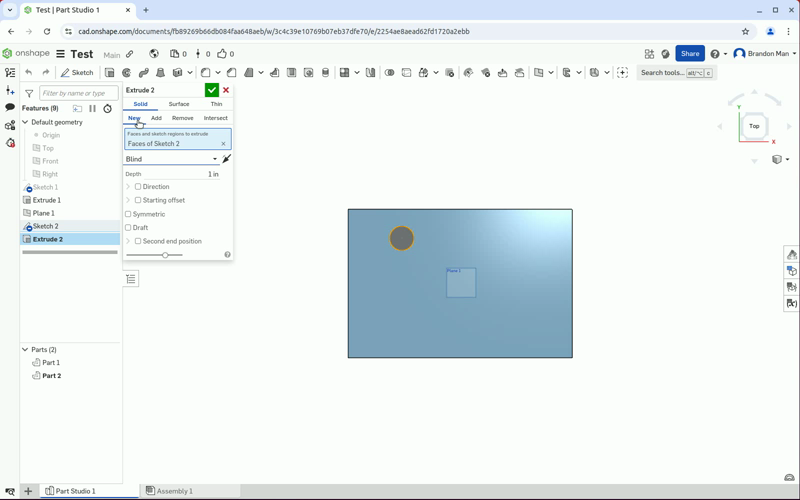
text(15.405)
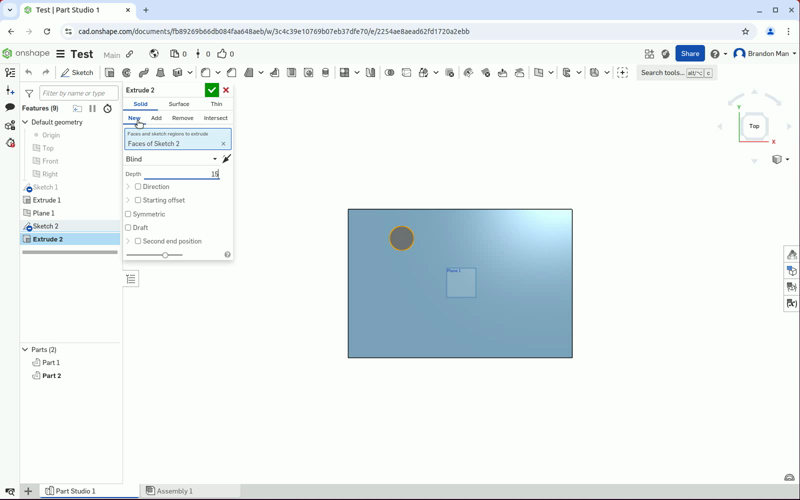
key(enter)
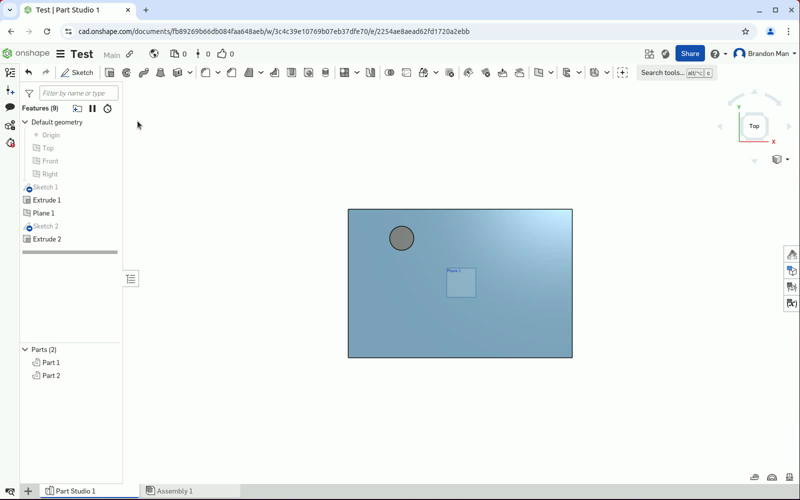
key(shift+h)
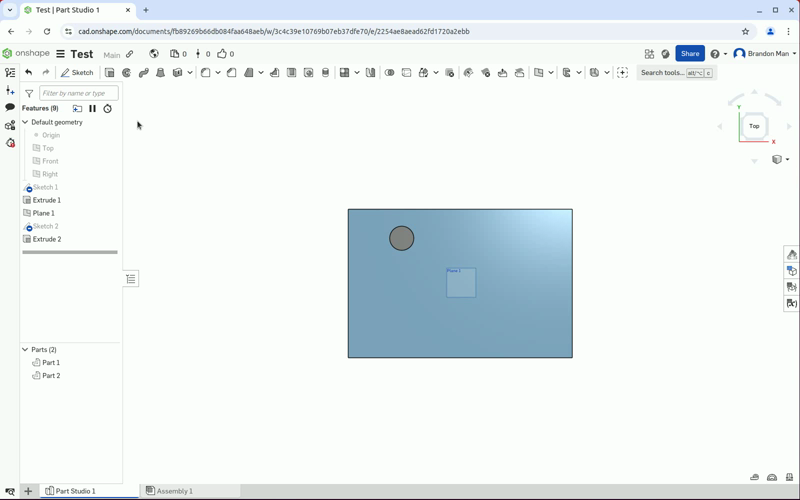
key(shift+h)
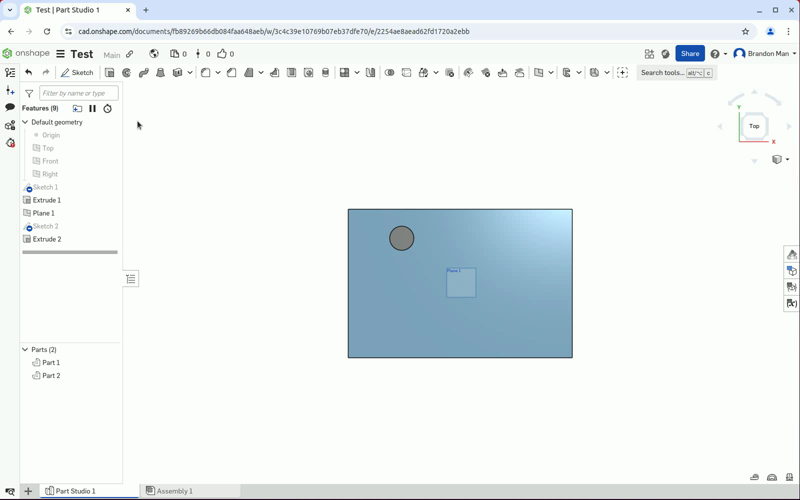
mouse_move(73, 189)
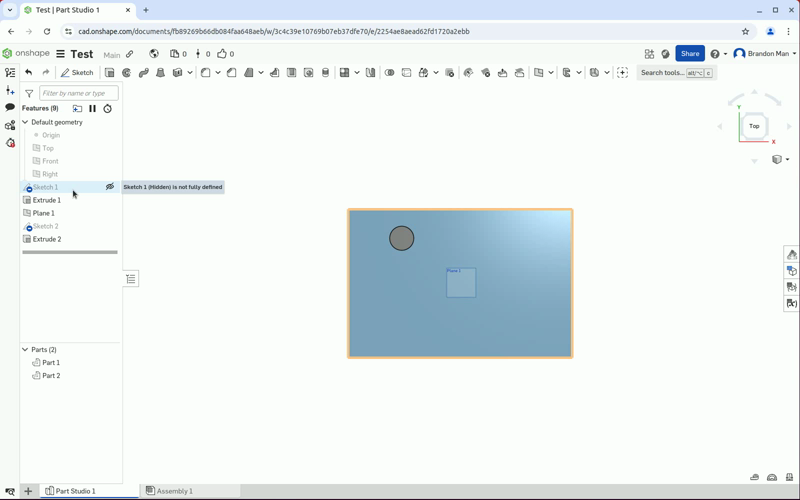
click(73, 189)
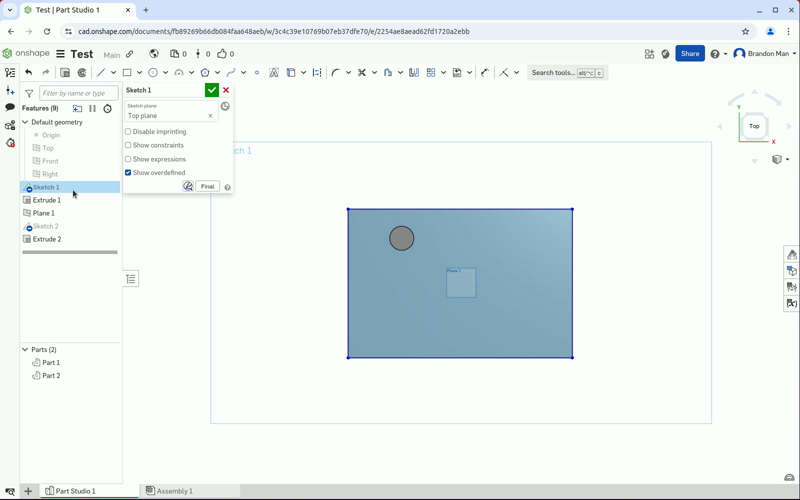
mouse_move(229, 92)
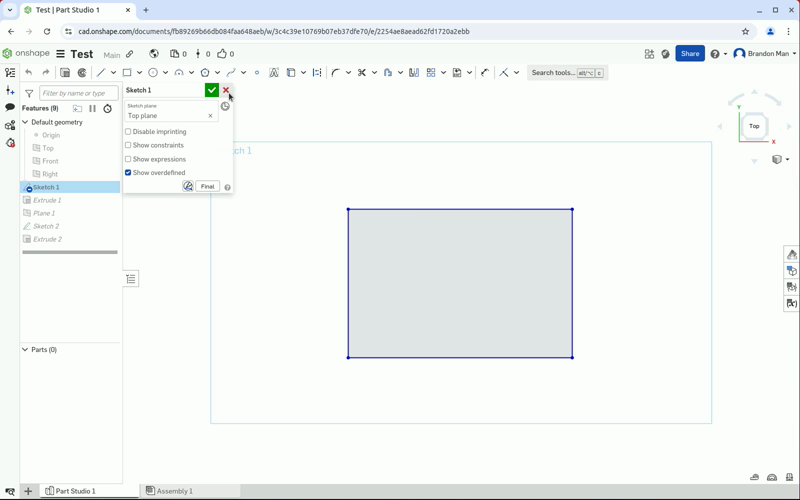
click(229, 92)
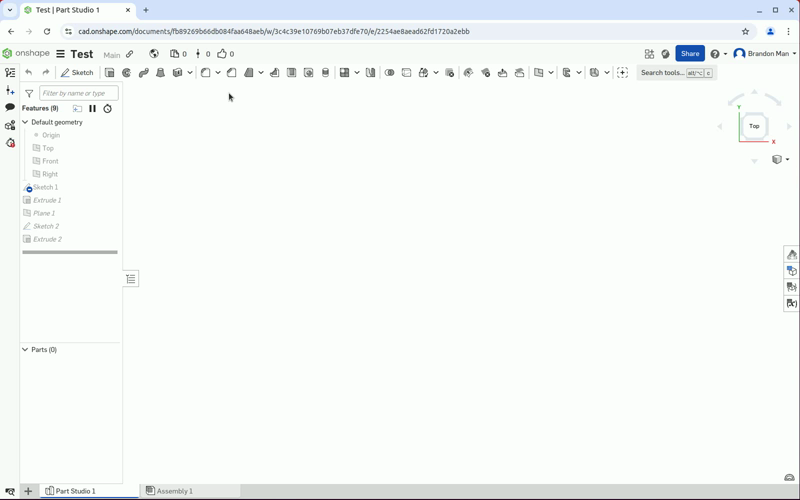
key(shift+s)
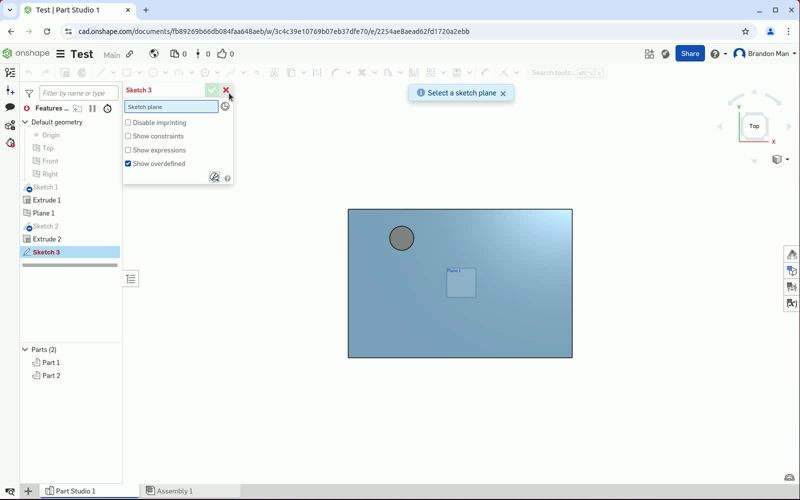
mouse_move(73, 215)
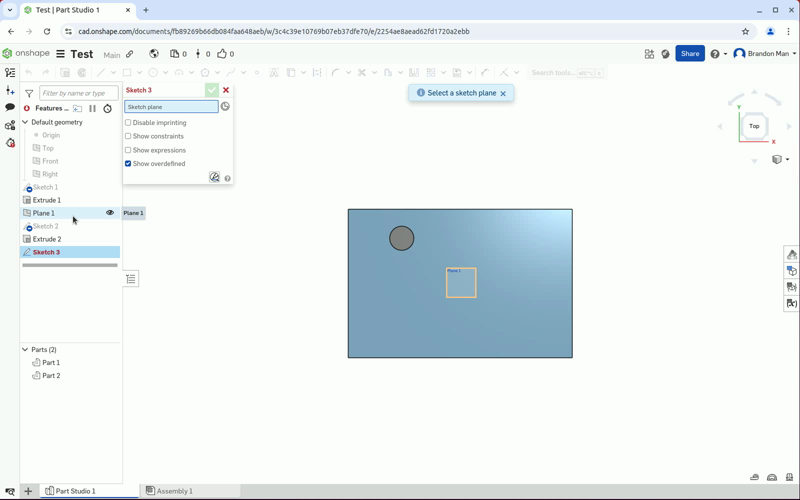
click(73, 215)
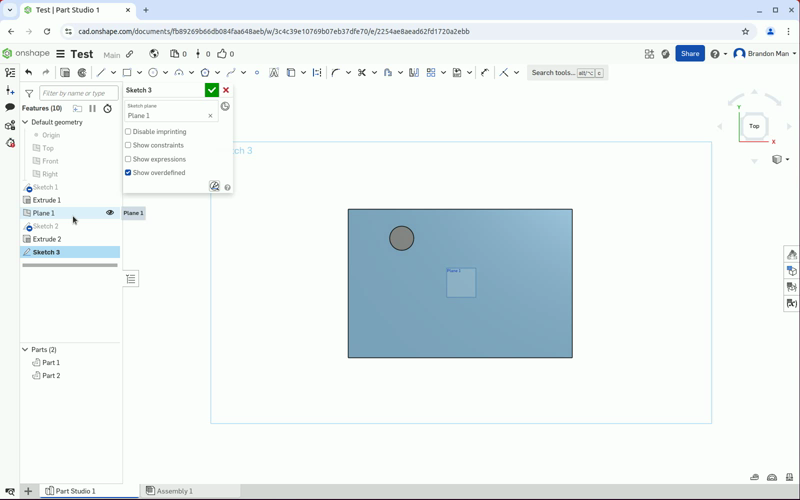
mouse_move(73, 352)
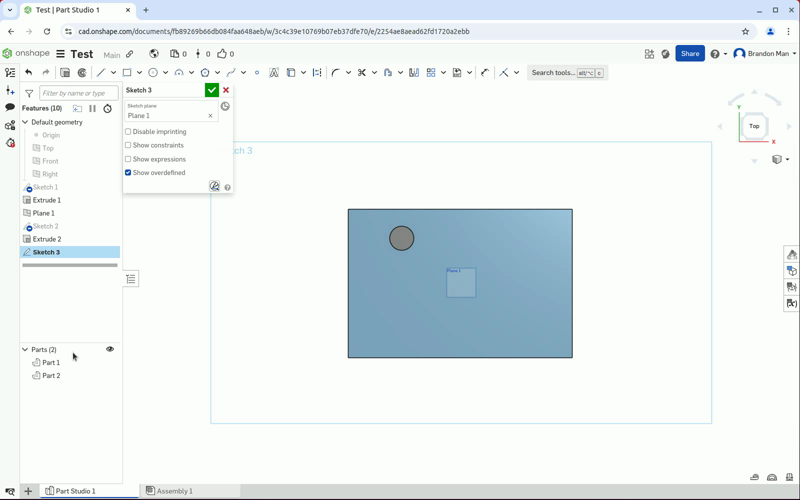
key(y)
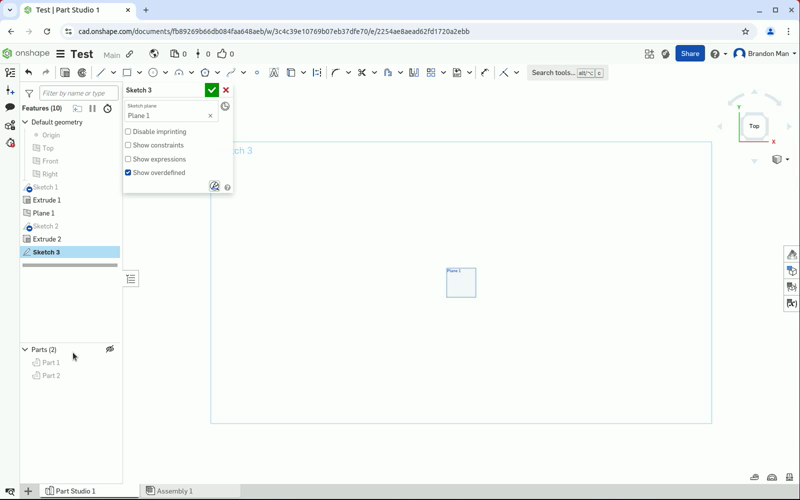
key(c)
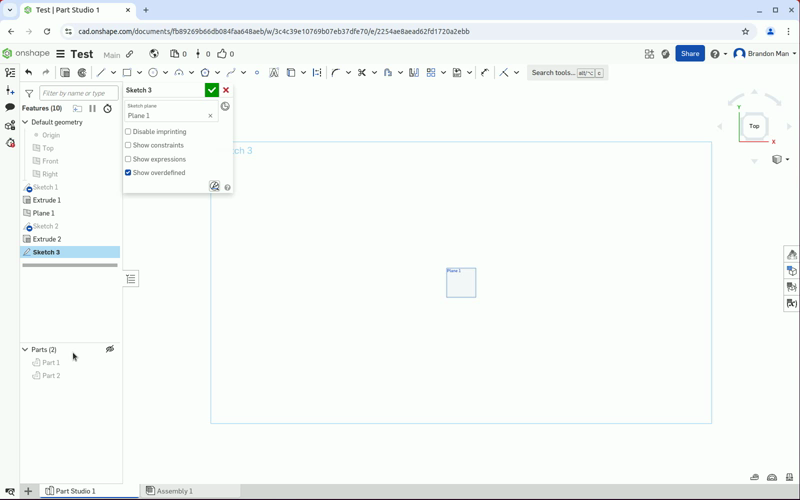
key_down(shift)
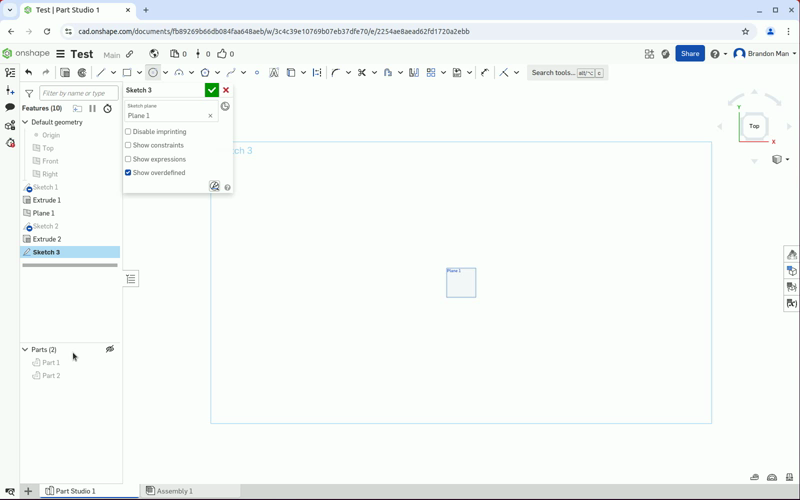
mouse_move(401, 327)
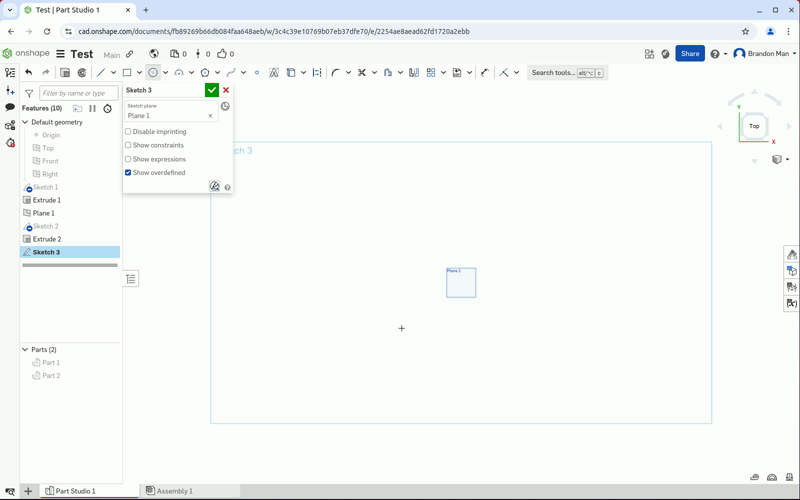
click(401, 327)
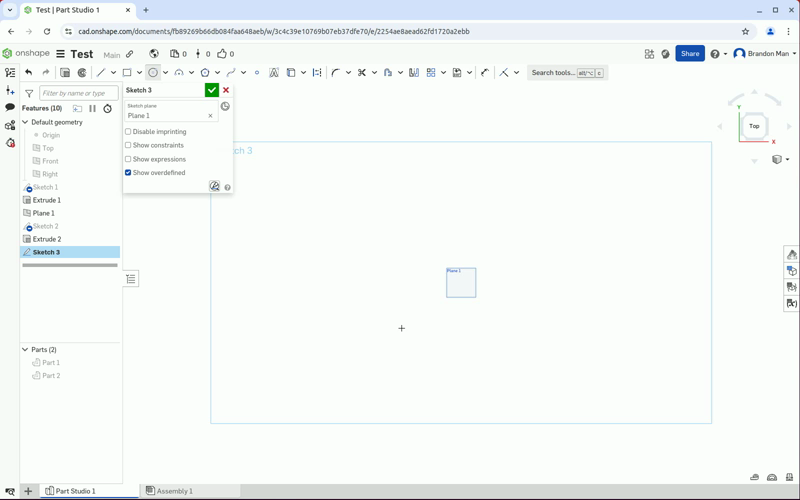
key_up(shift)
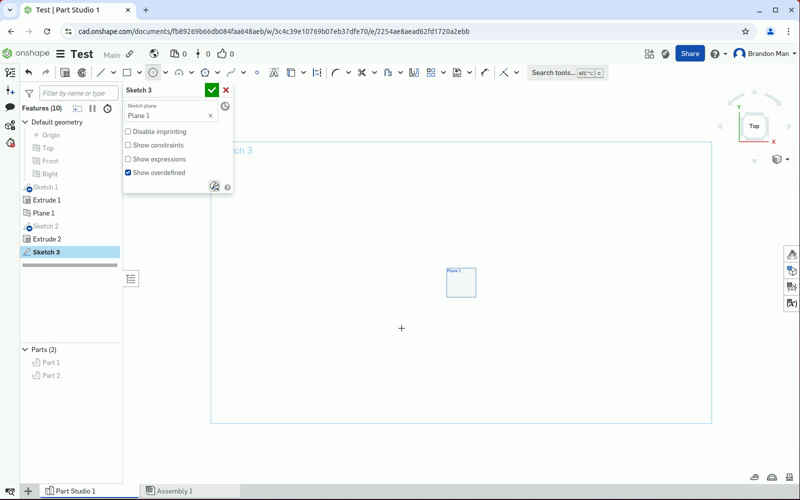
mouse_move(413, 327)
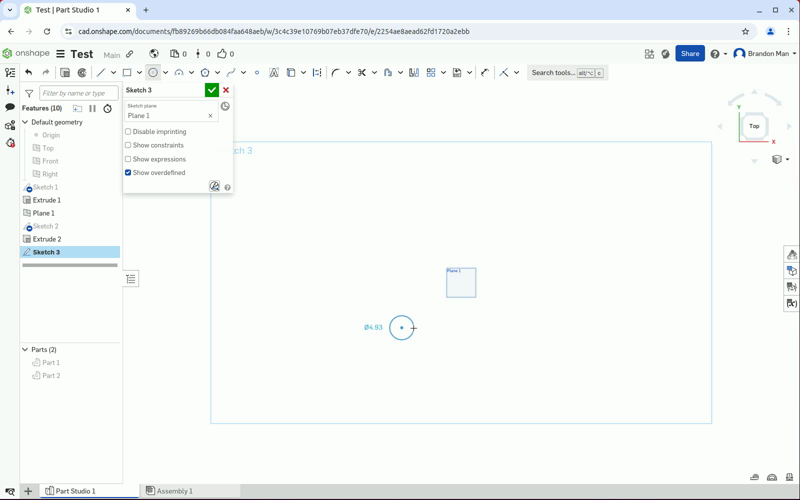
click(413, 327)
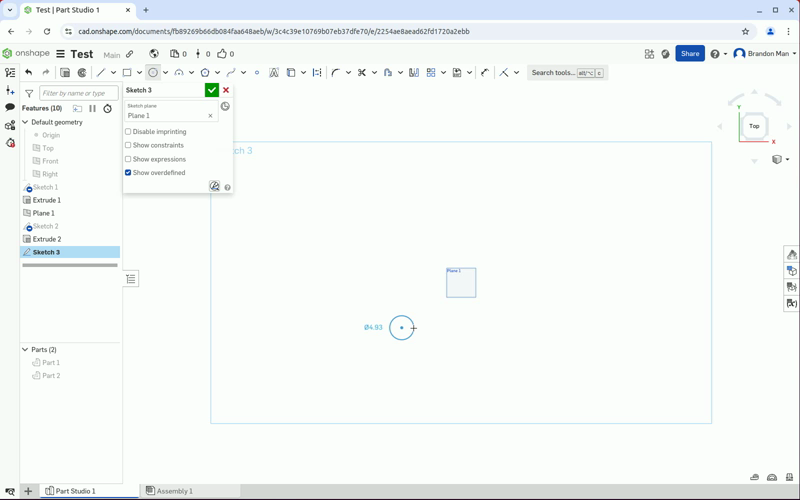
key(esc)
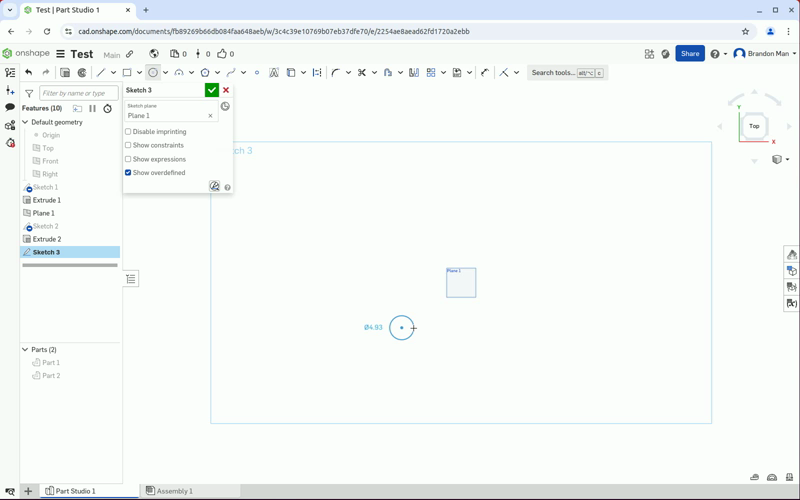
mouse_move(406, 326)
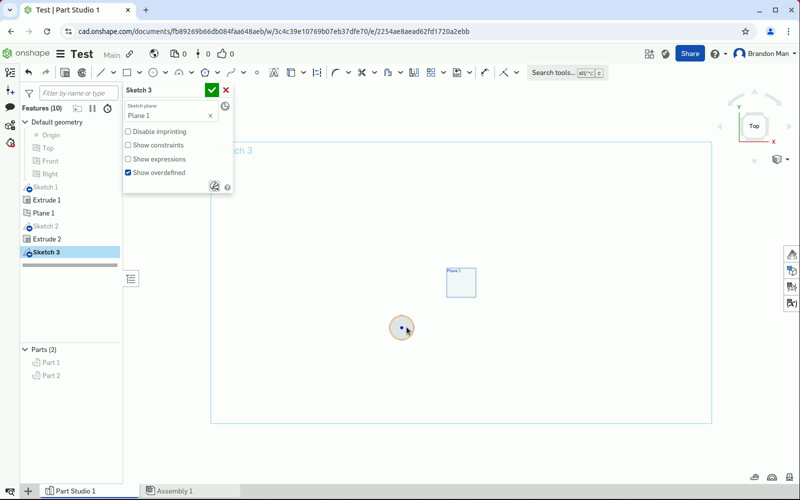
scroll(6)
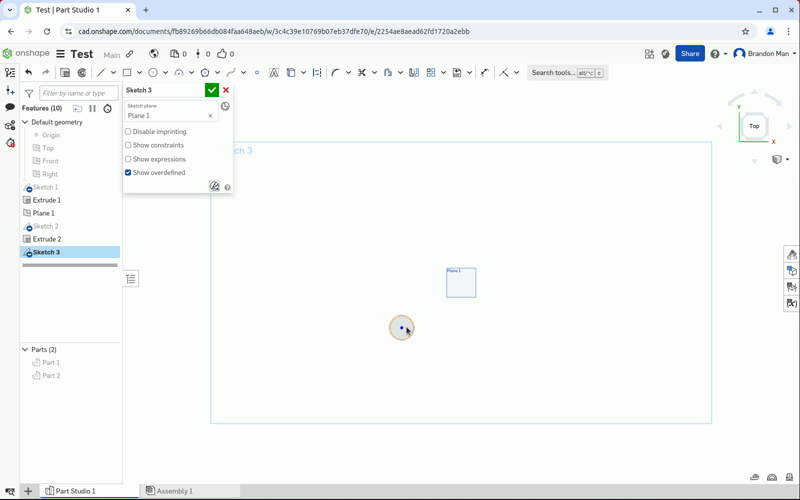
scroll(6)
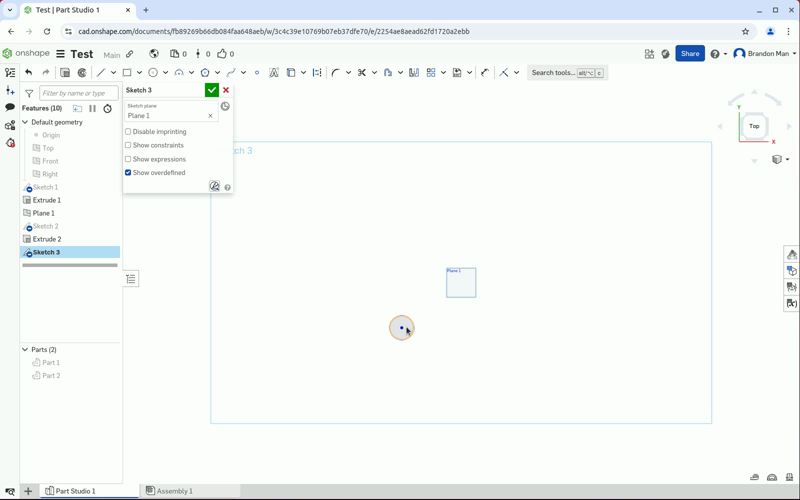
scroll(6)
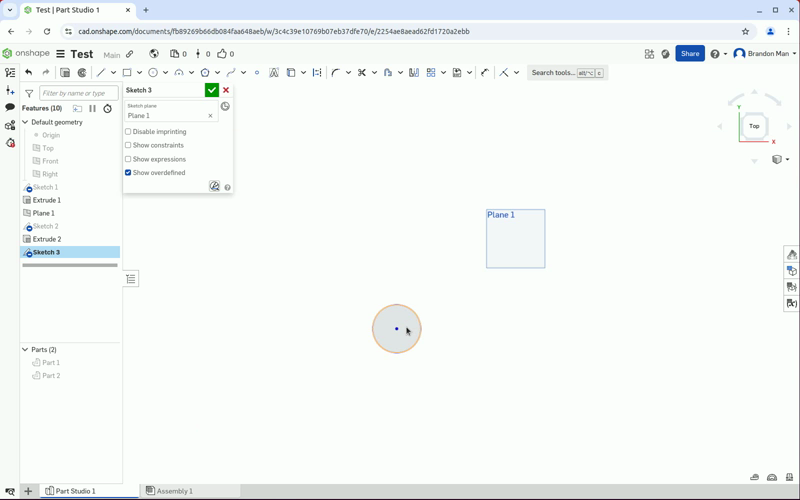
scroll(6)
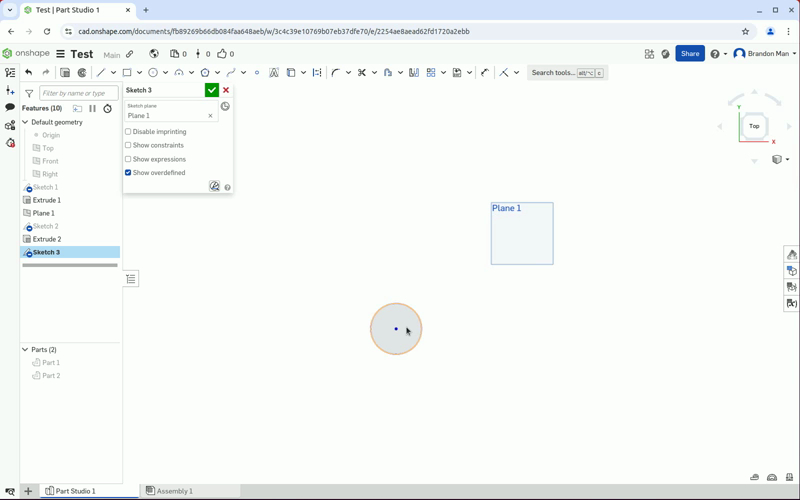
scroll(6)
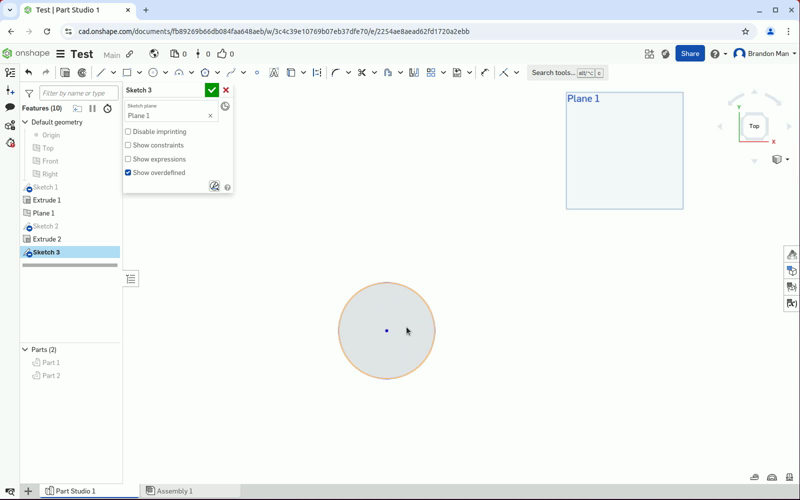
scroll(6)
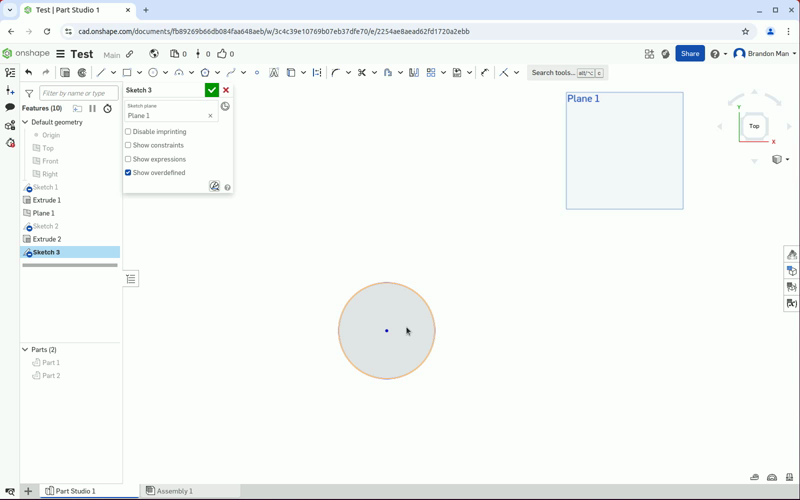
scroll(6)
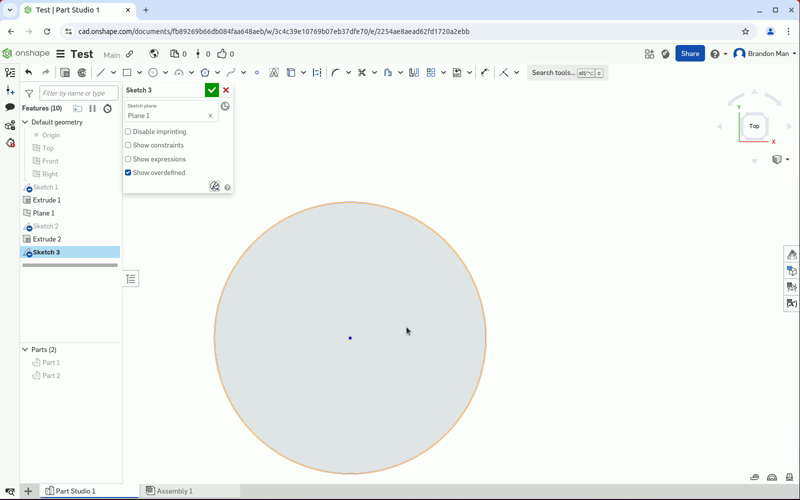
click(406, 326)
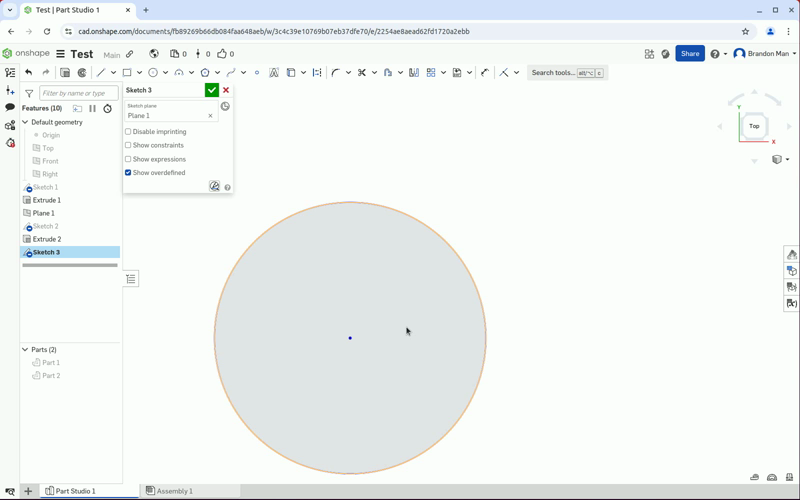
scroll(-6)
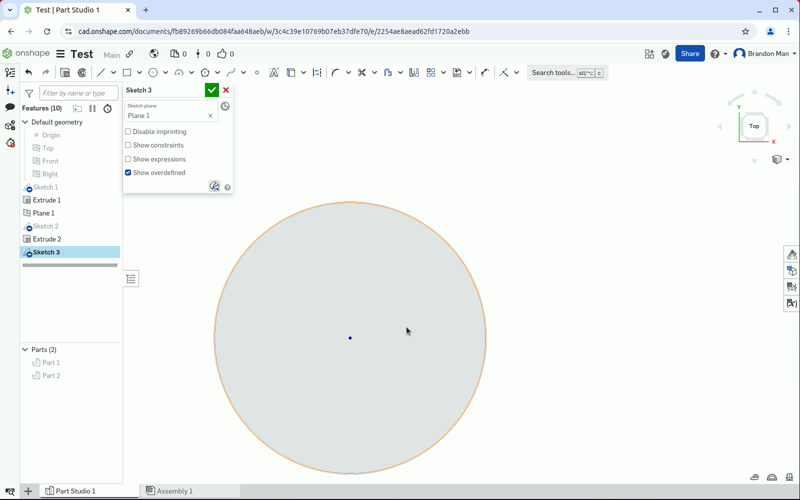
scroll(-6)
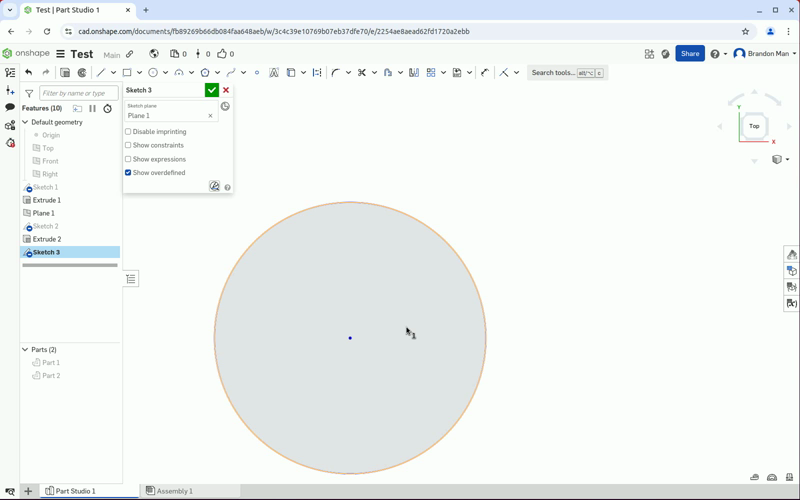
scroll(-6)
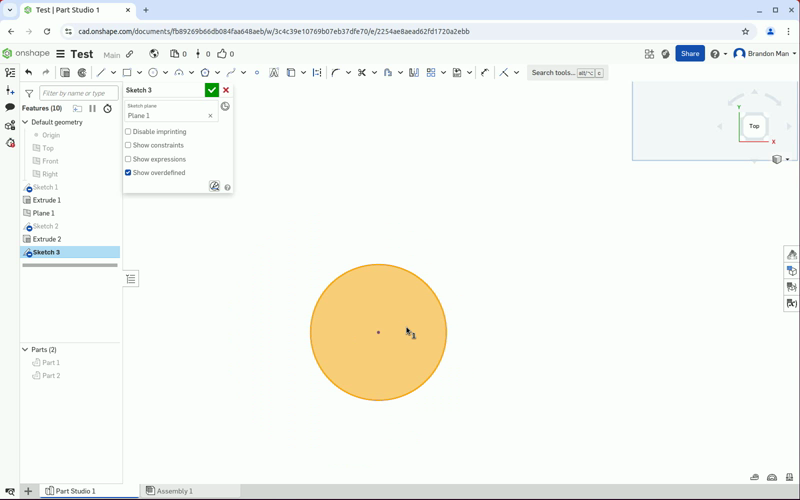
scroll(-6)
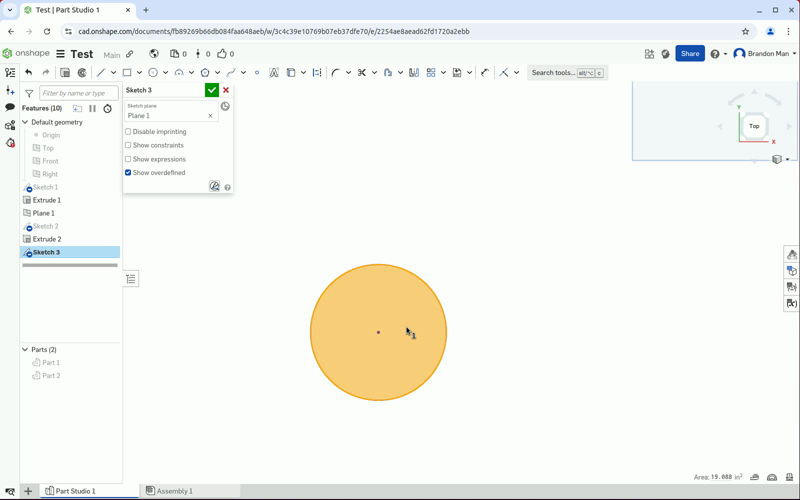
scroll(-6)
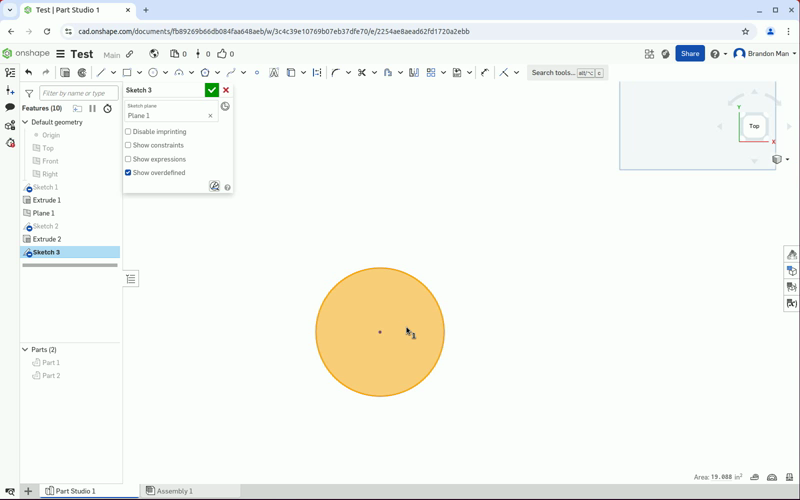
scroll(-6)
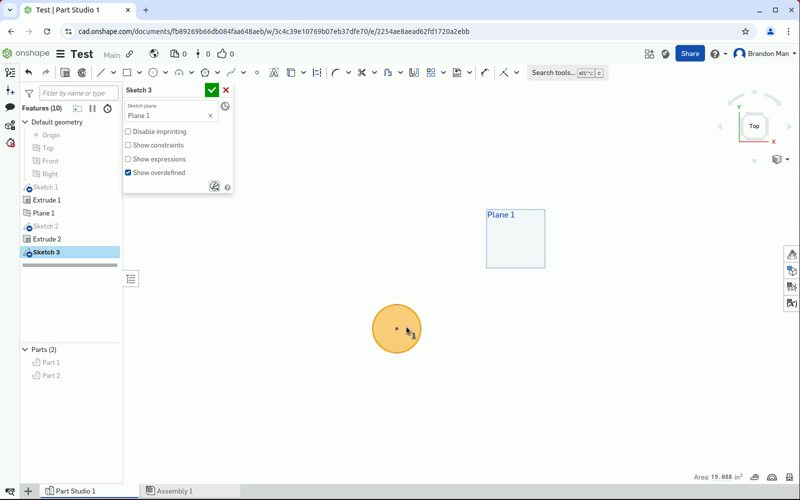
scroll(-6)
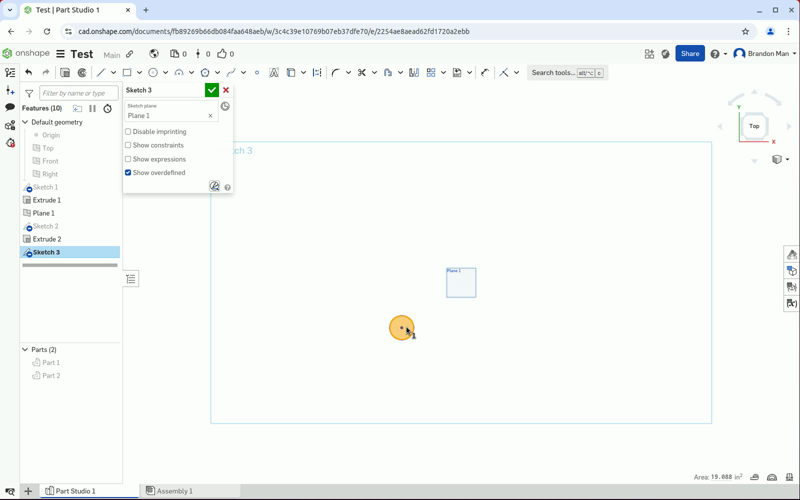
mouse_move(73, 352)
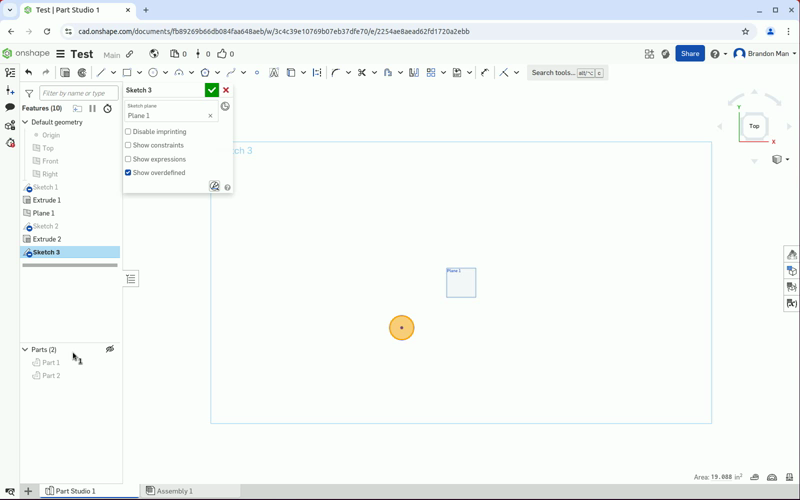
key(shift+y)
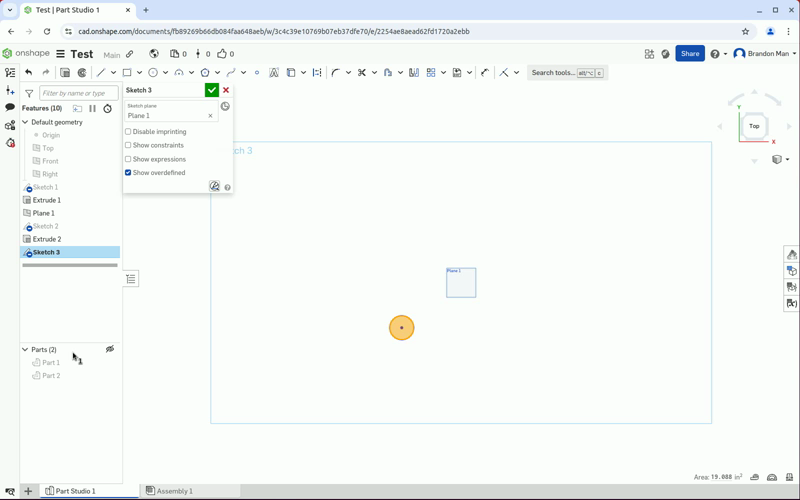
key(shift+e)
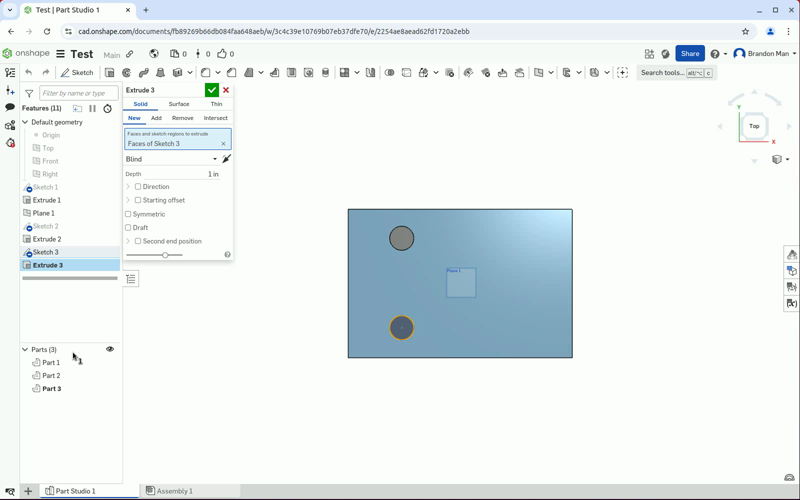
mouse_move(143, 106)
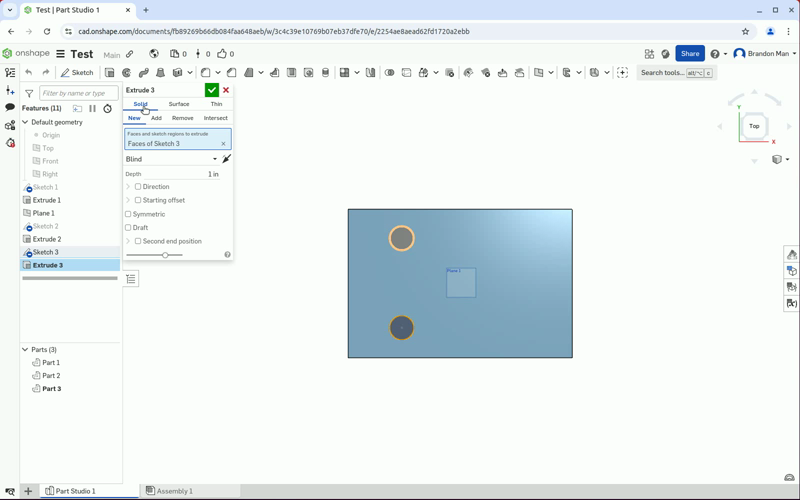
click(143, 106)
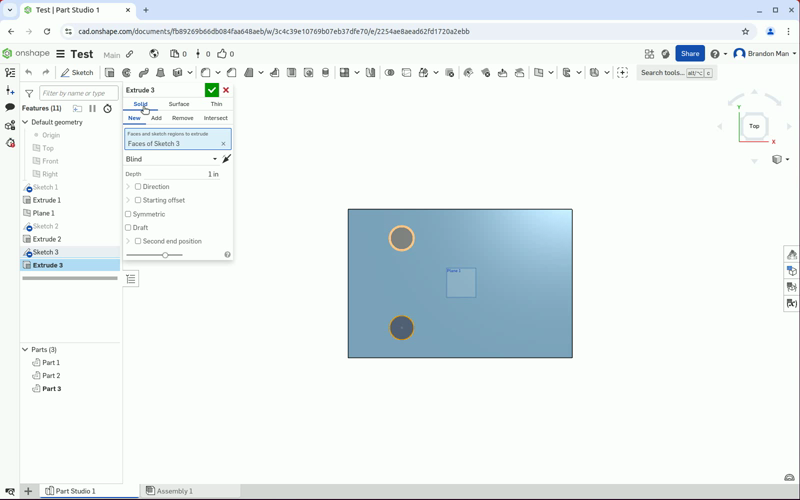
mouse_move(137, 120)
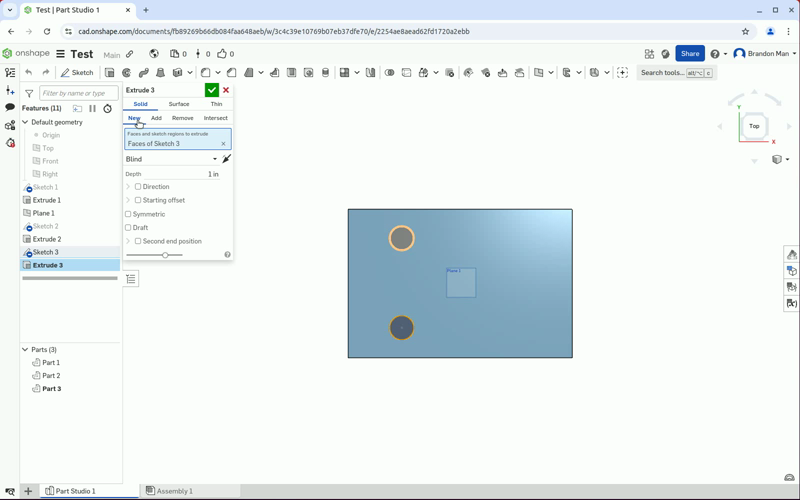
click(137, 120)
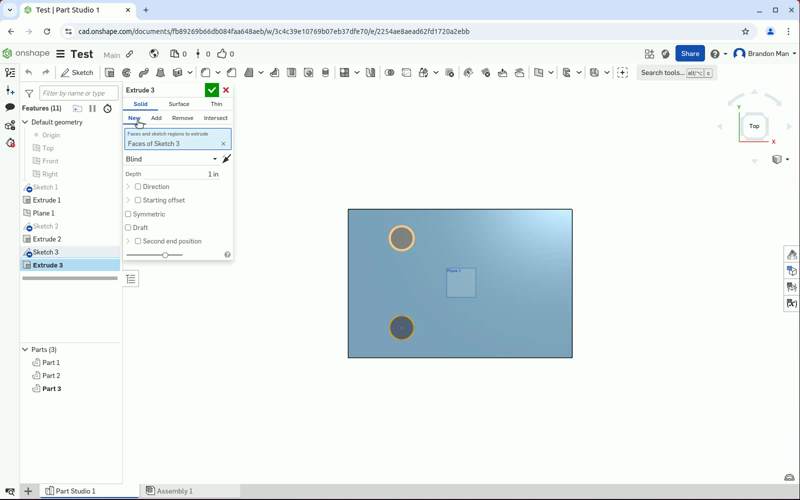
key(tab, 4)
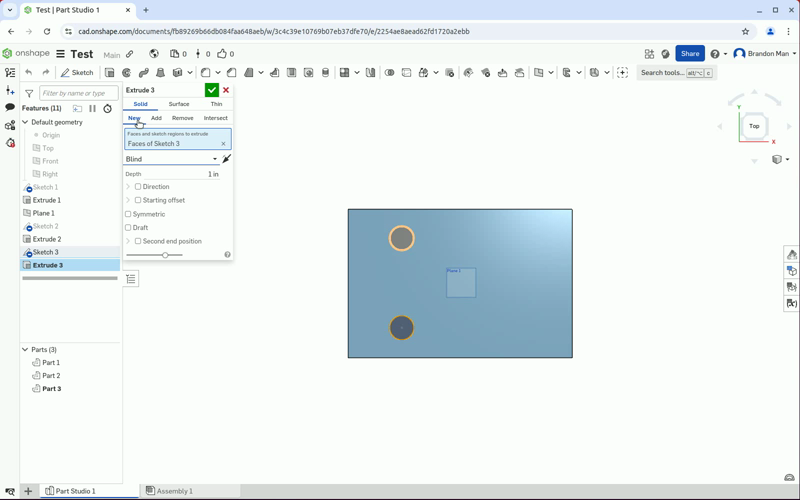
text(15.405)
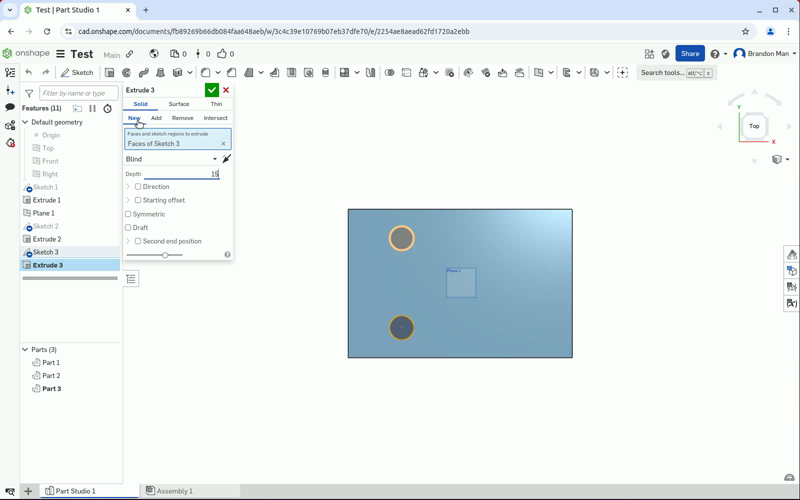
key(enter)
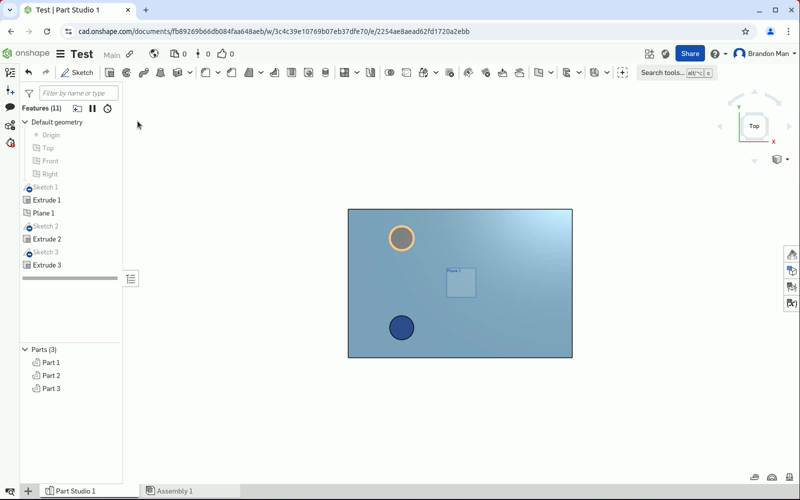
key(shift+h)
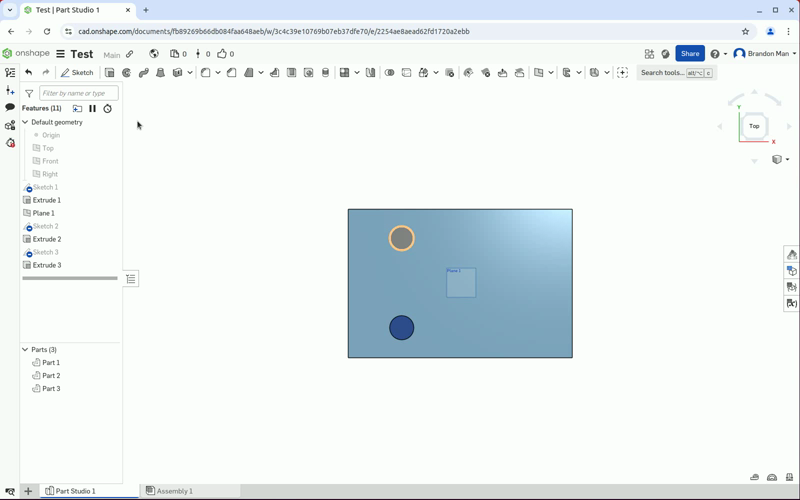
key(shift+h)
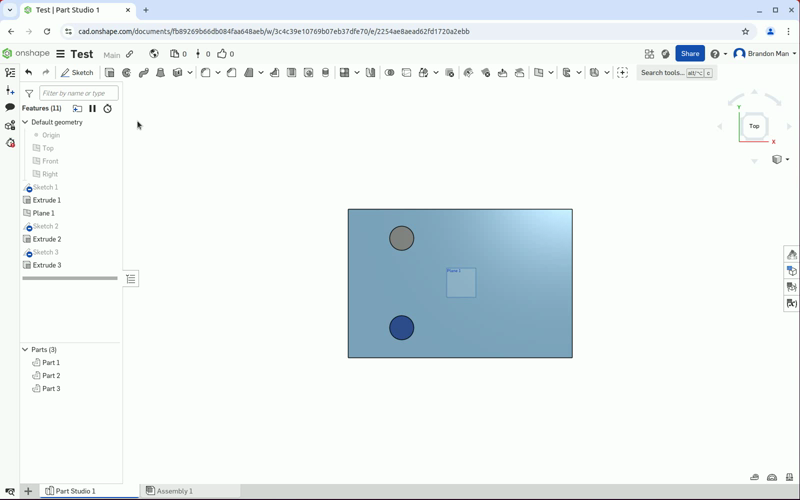
mouse_move(73, 189)
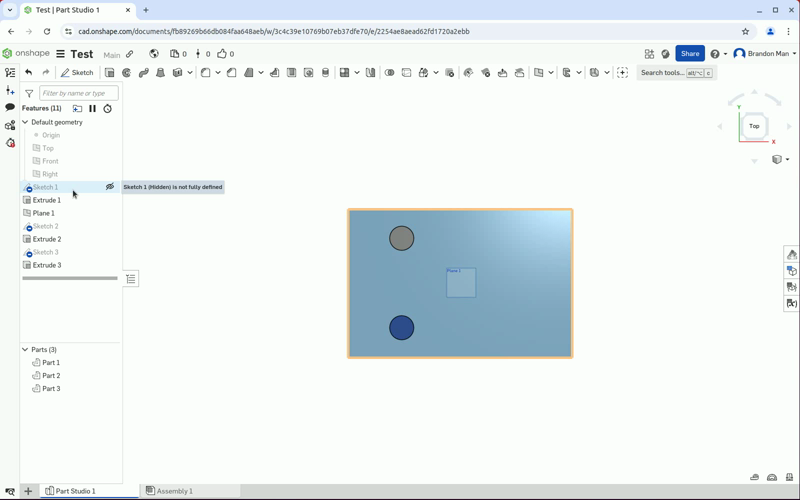
click(73, 189)
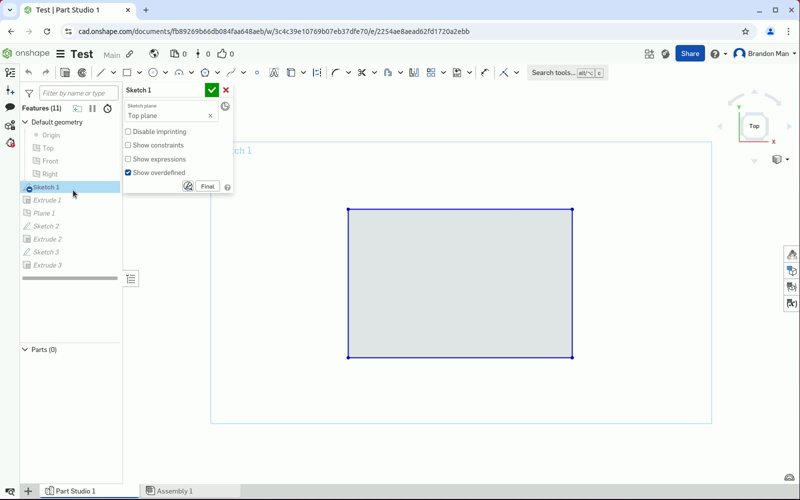
mouse_move(229, 92)
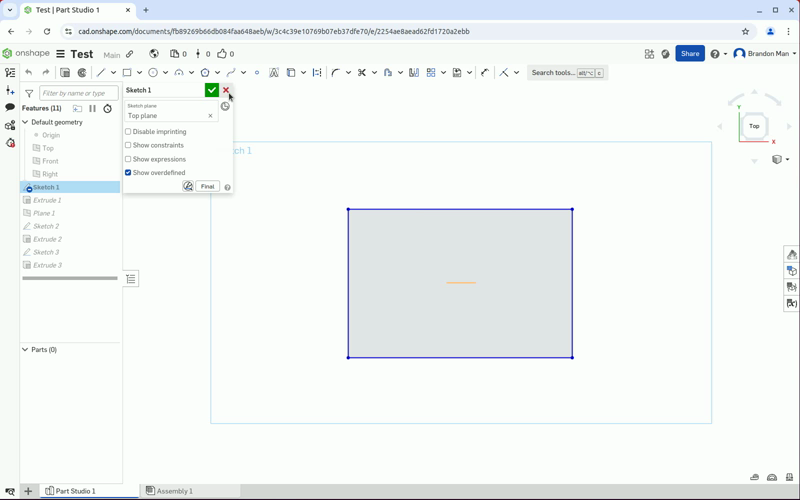
click(229, 92)
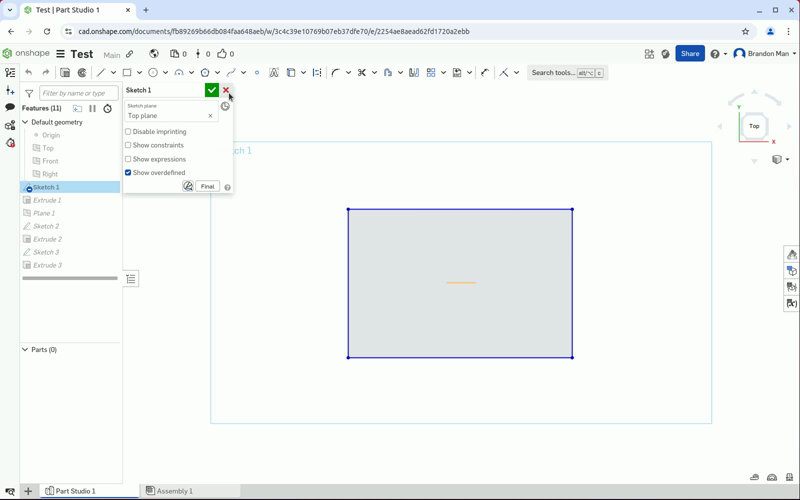
key(shift+s)
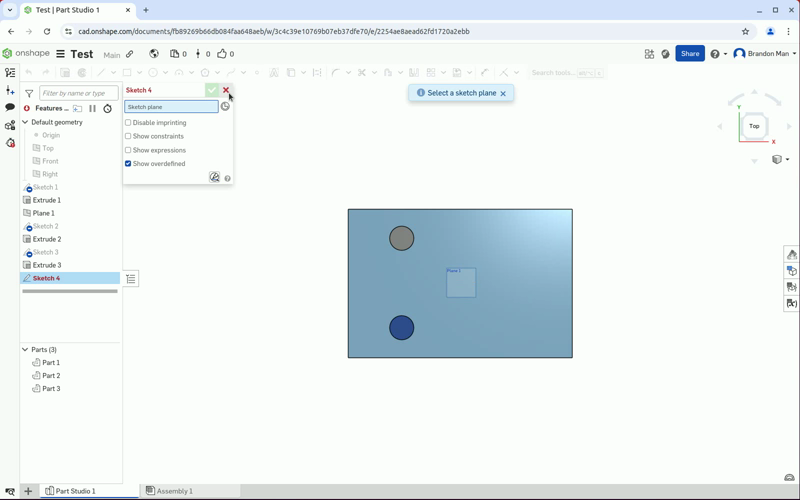
mouse_move(73, 215)
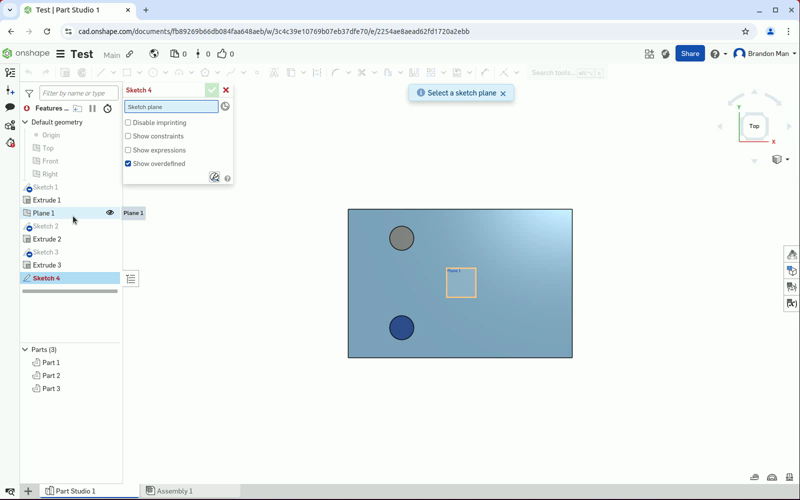
click(73, 215)
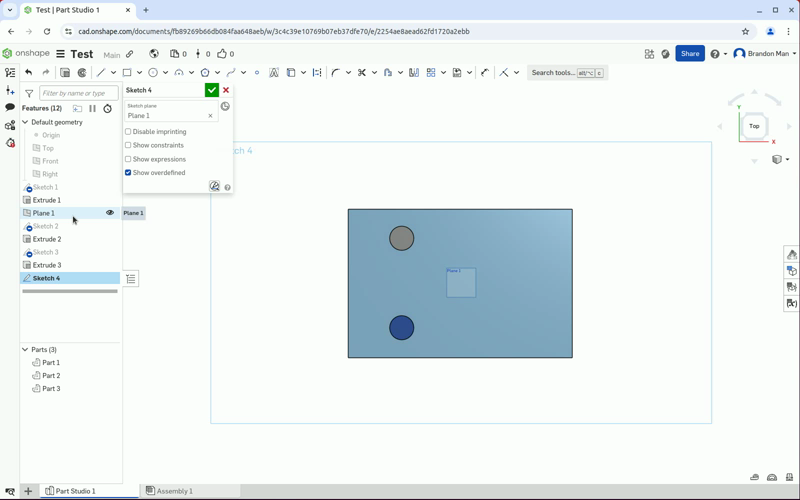
mouse_move(73, 352)
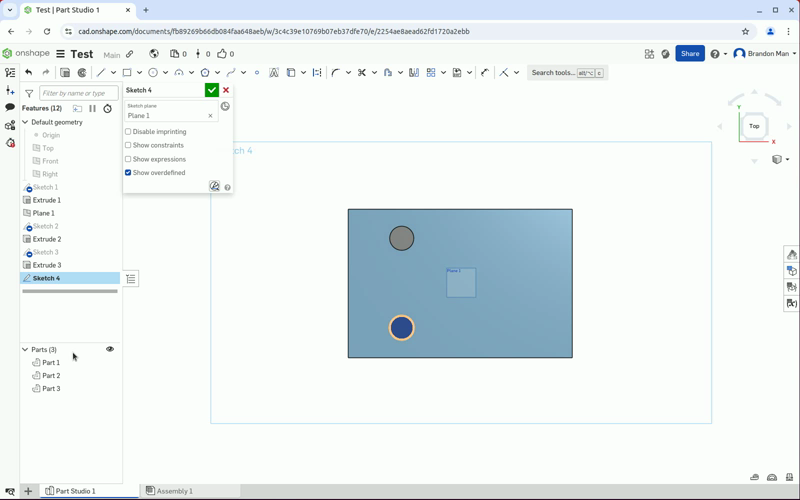
key(y)
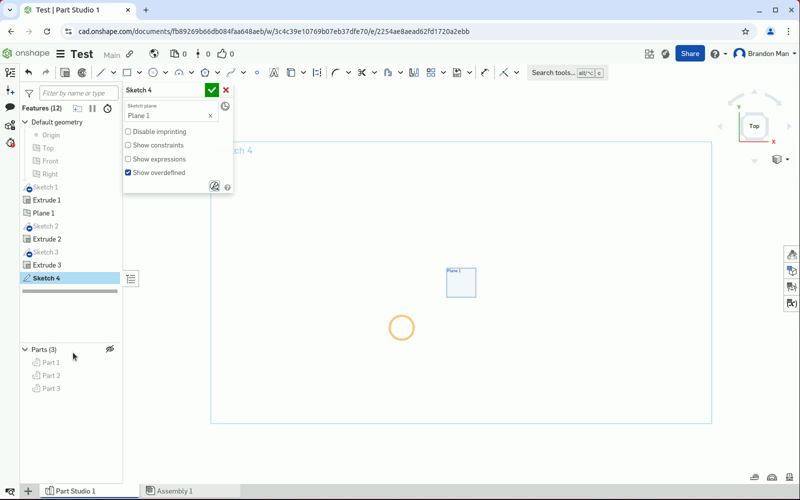
key(l)
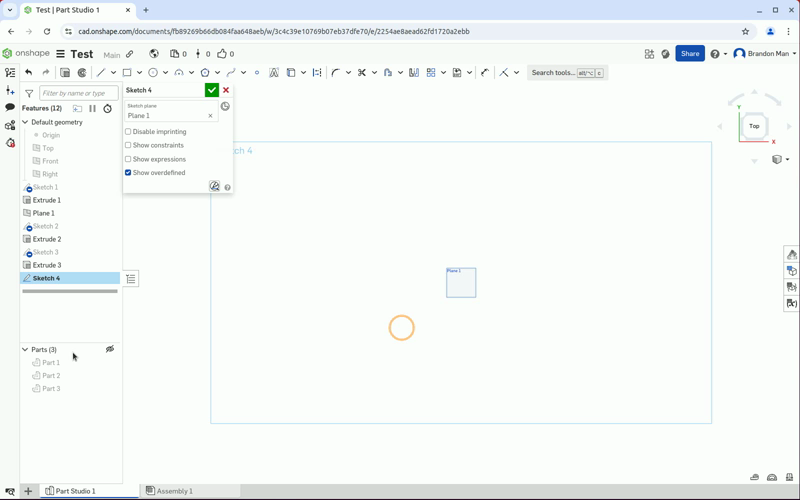
key_down(shift)
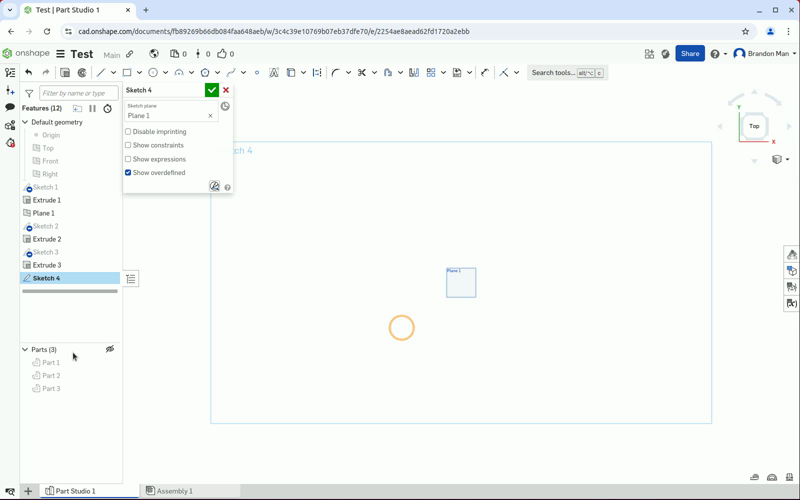
mouse_move(508, 238)
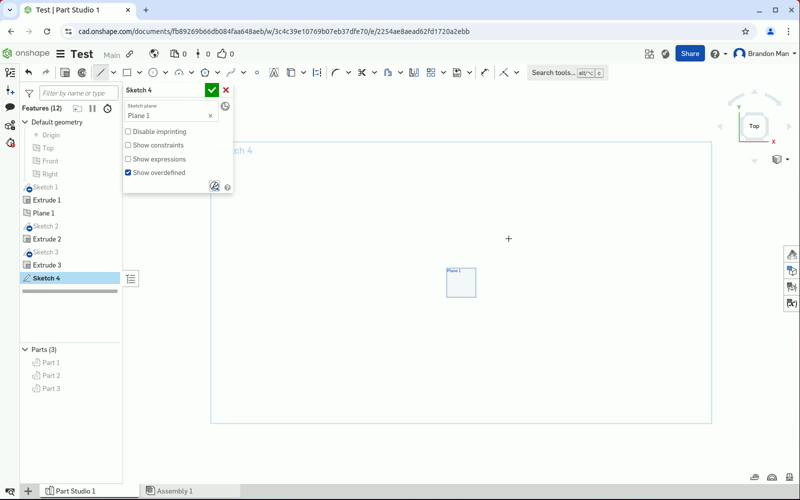
click(508, 238)
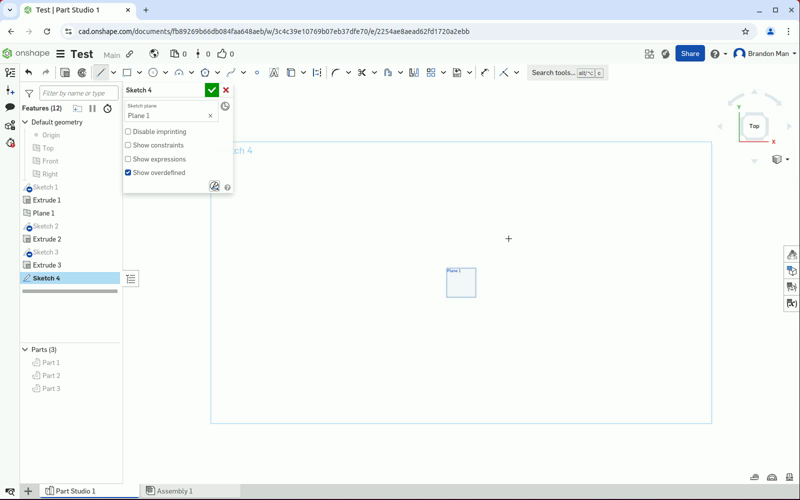
key_up(shift)
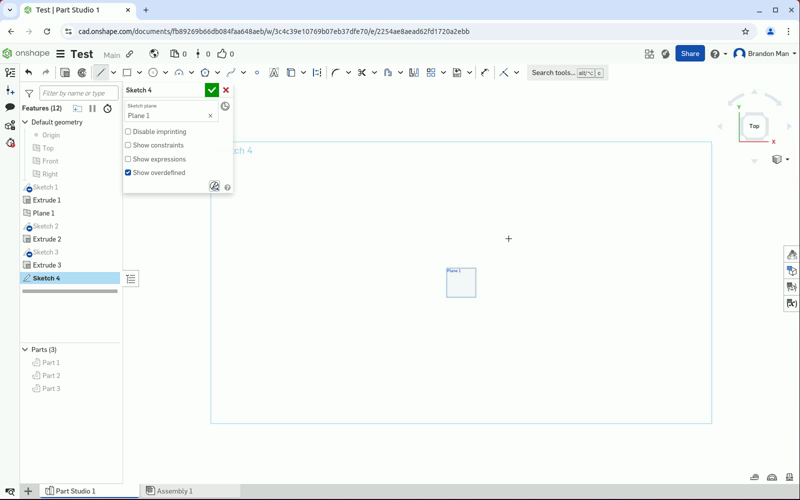
key_down(shift)
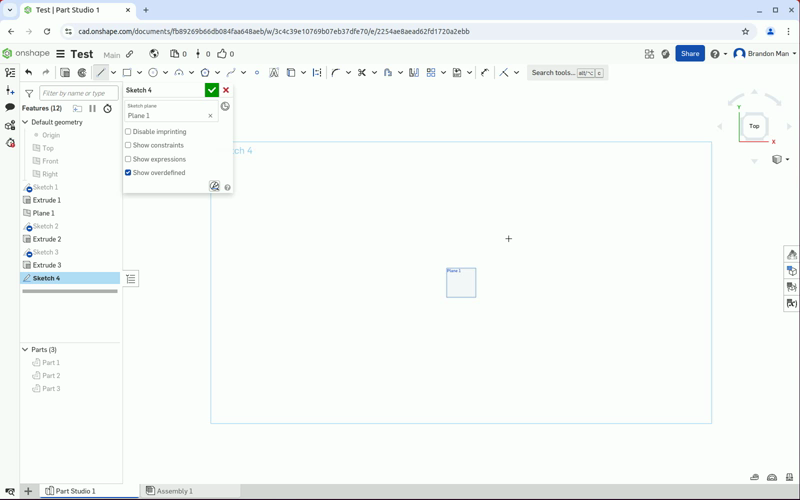
mouse_move(538, 238)
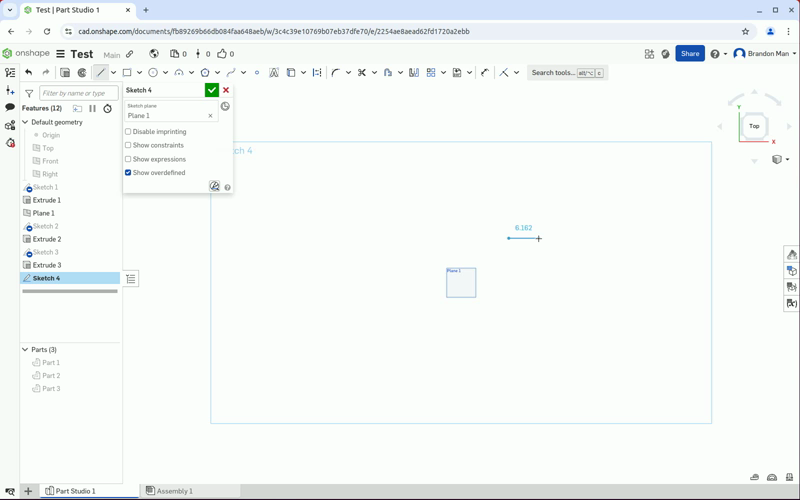
mouse_move(521, 238)
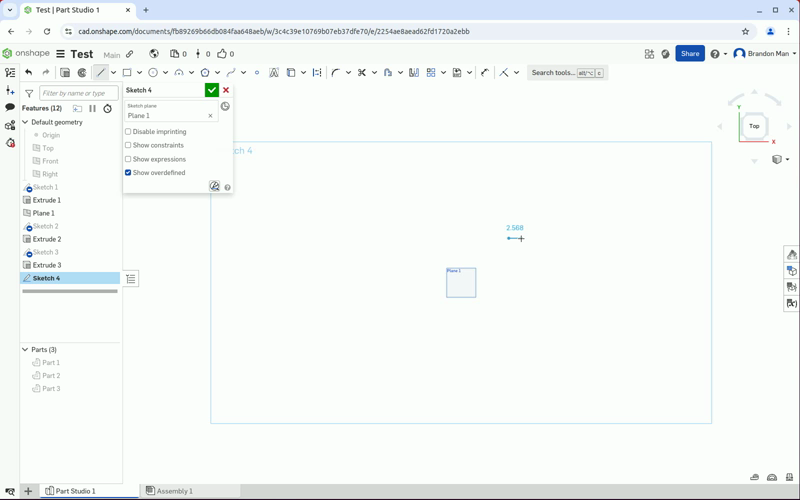
click(521, 238)
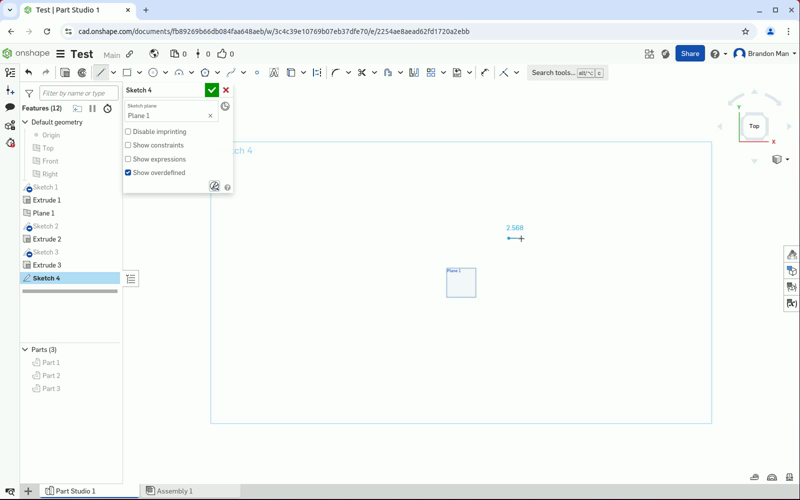
key_up(shift)
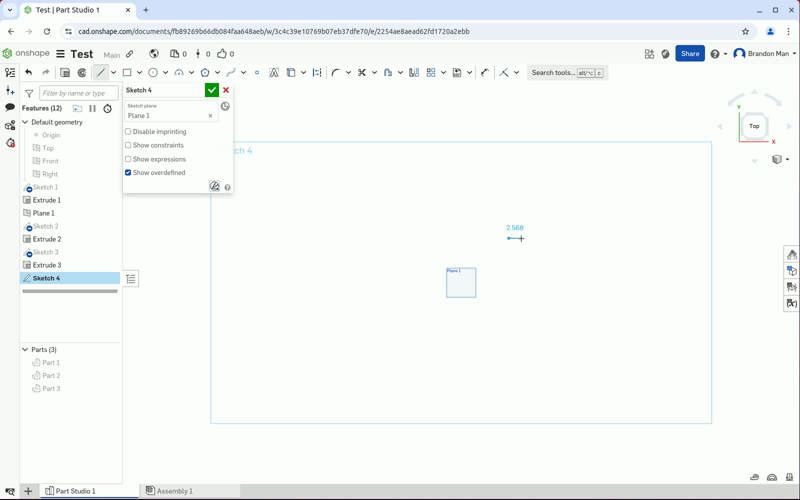
key_down(shift)
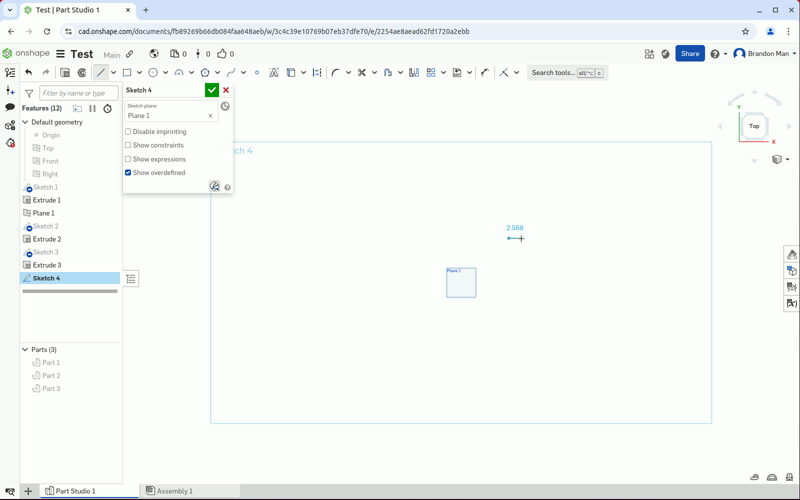
mouse_move(551, 238)
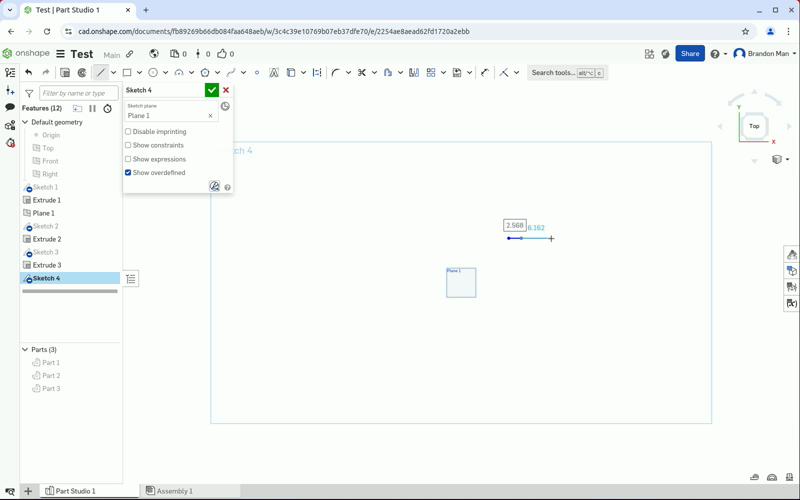
mouse_move(521, 250)
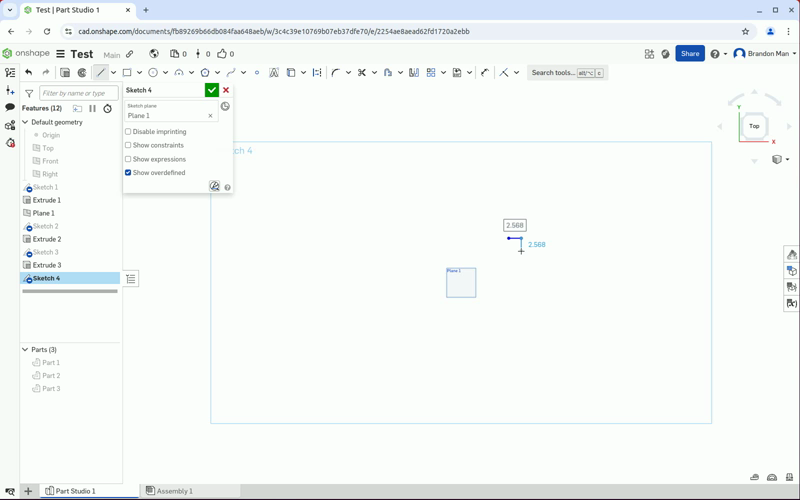
click(521, 250)
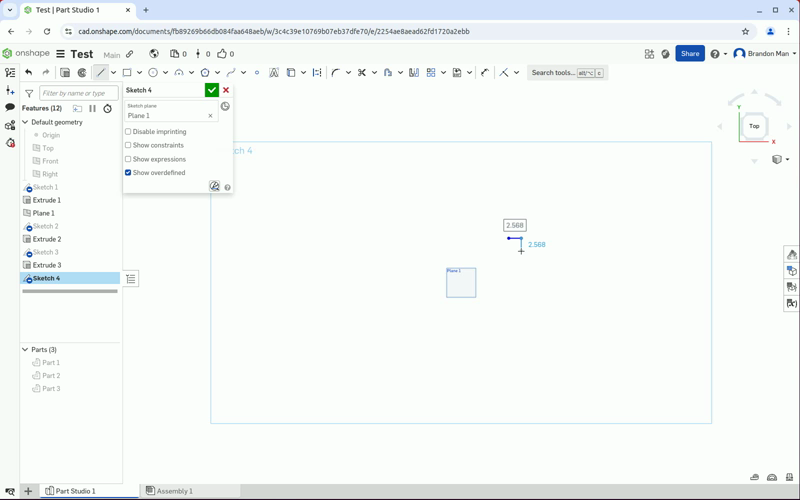
key_up(shift)
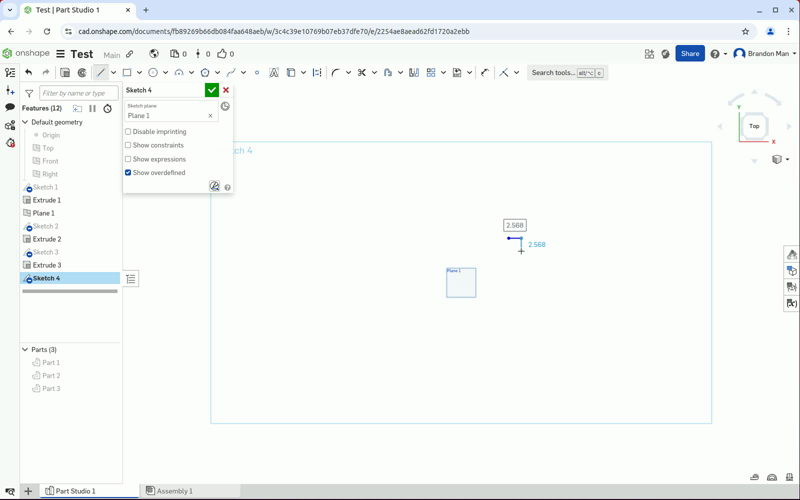
key(esc)
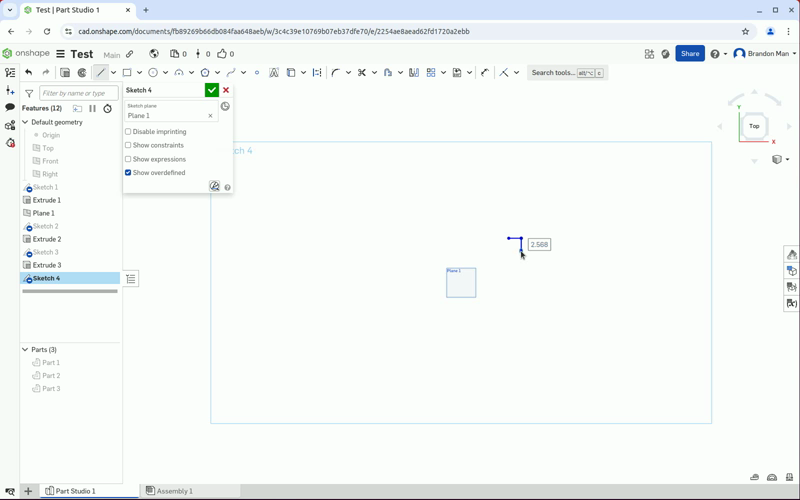
key(a)
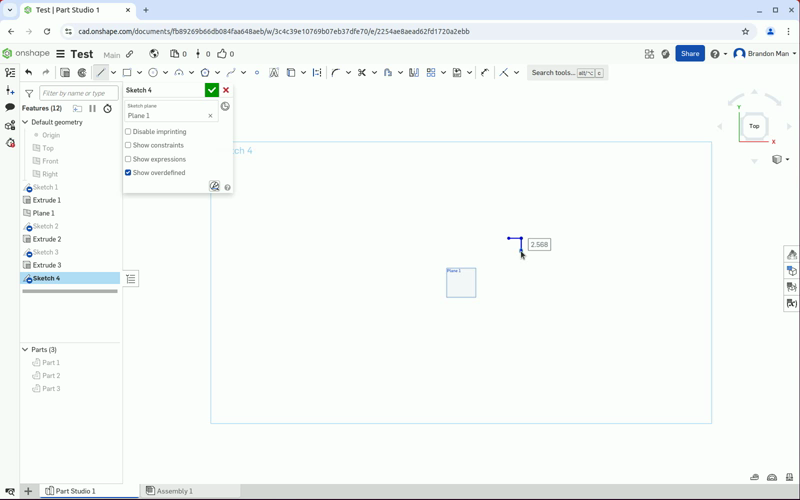
mouse_move(521, 250)
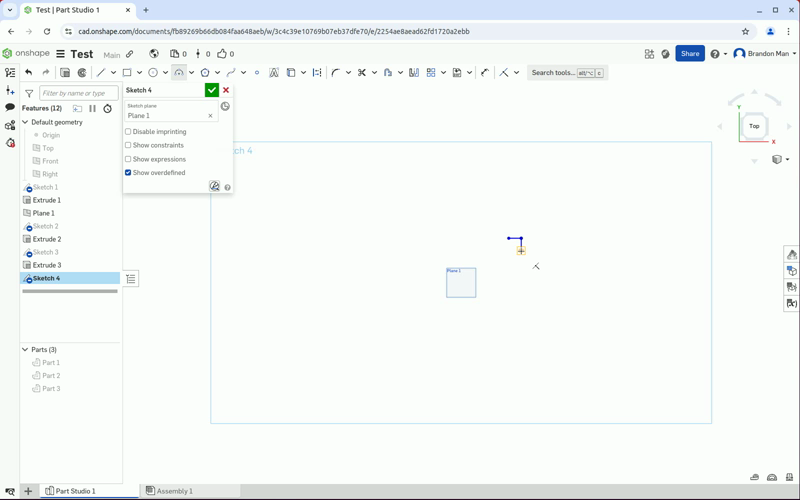
click(521, 250)
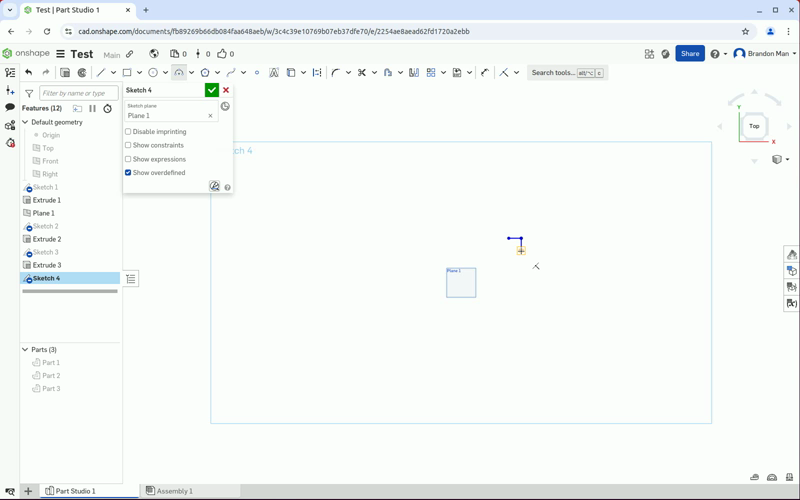
mouse_move(508, 238)
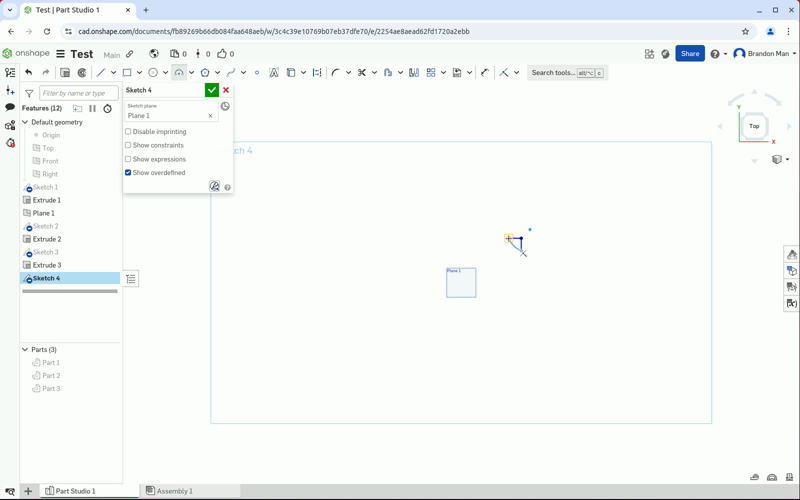
click(508, 238)
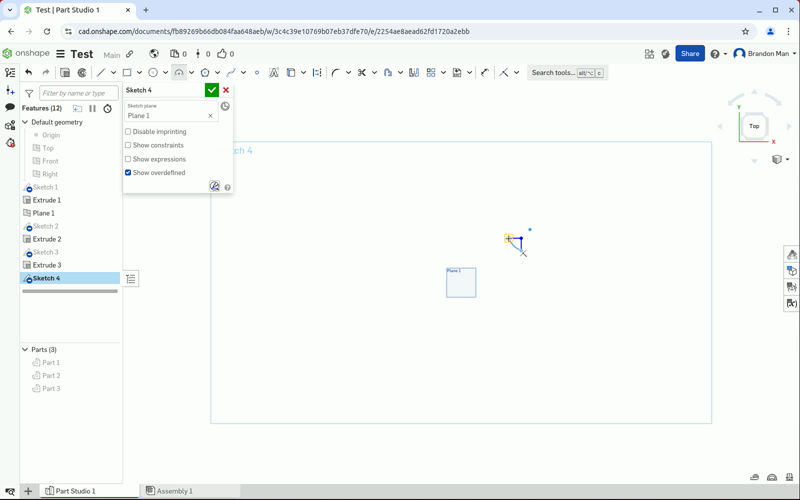
key_down(shift)
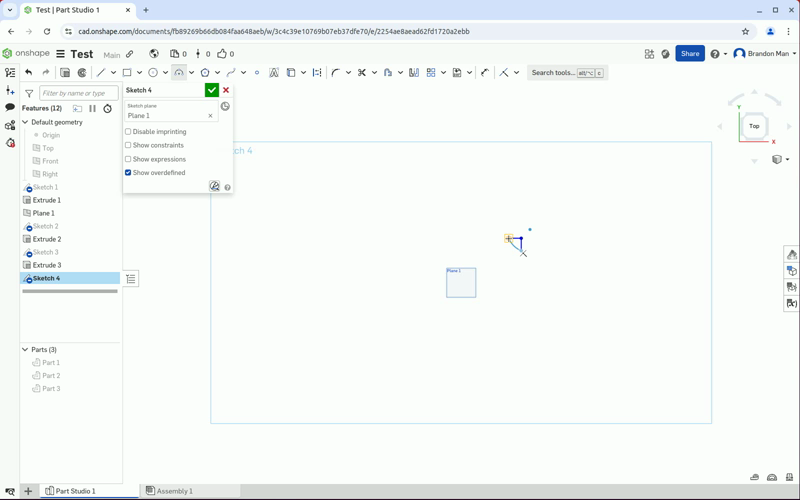
mouse_move(529, 229)
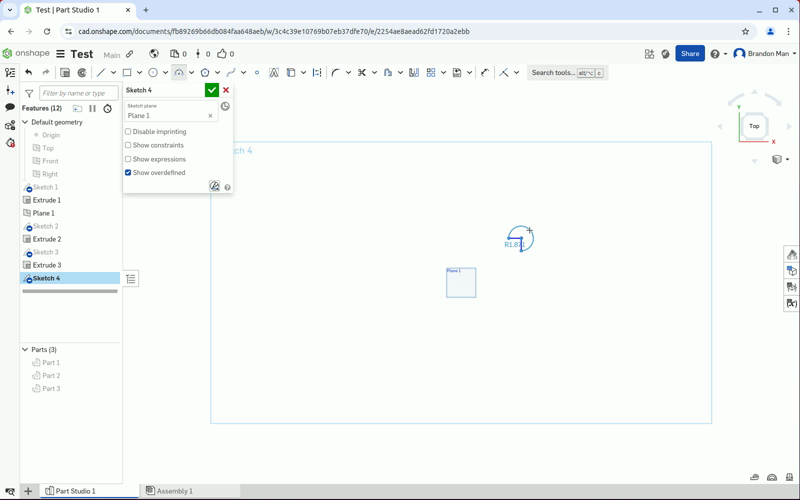
click(529, 229)
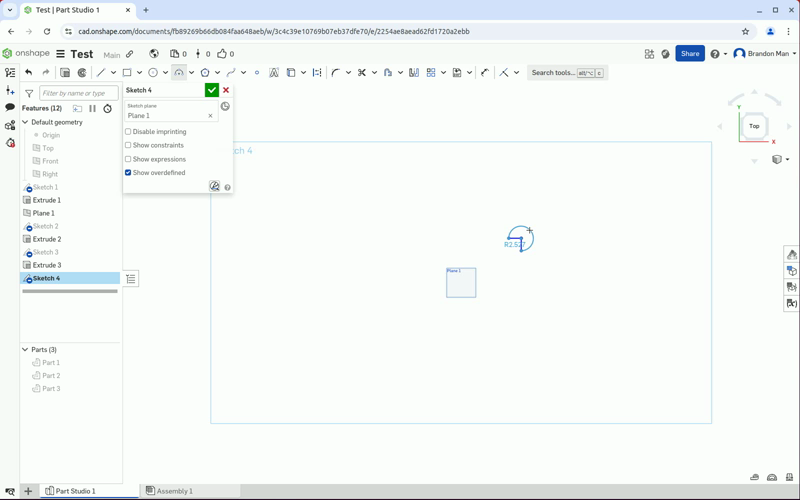
key_up(shift)
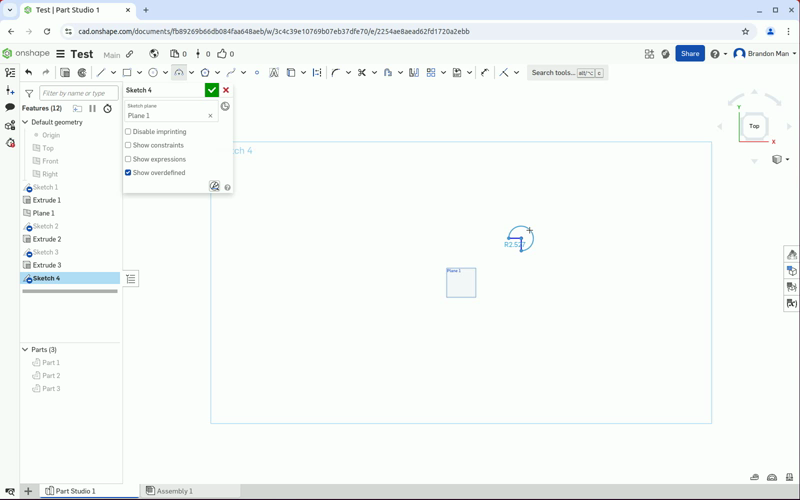
key(esc)
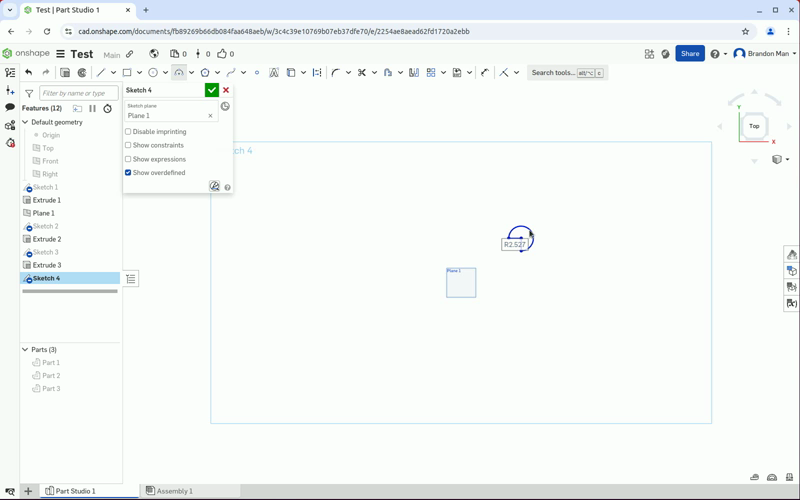
mouse_move(523, 246)
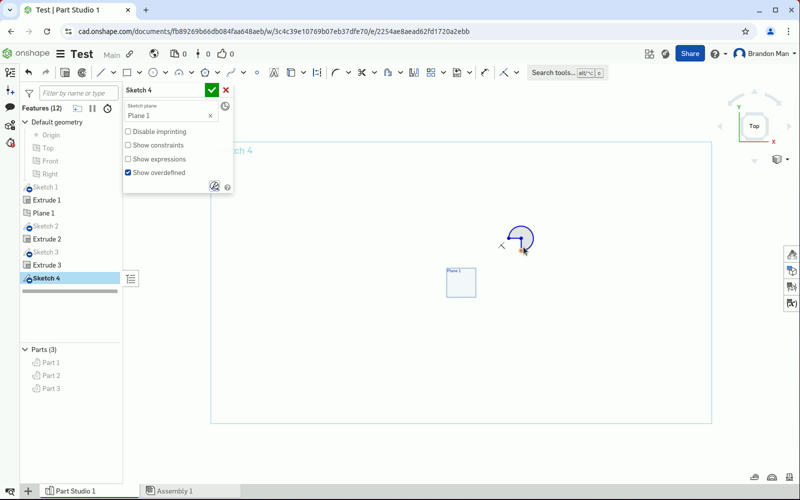
scroll(6)
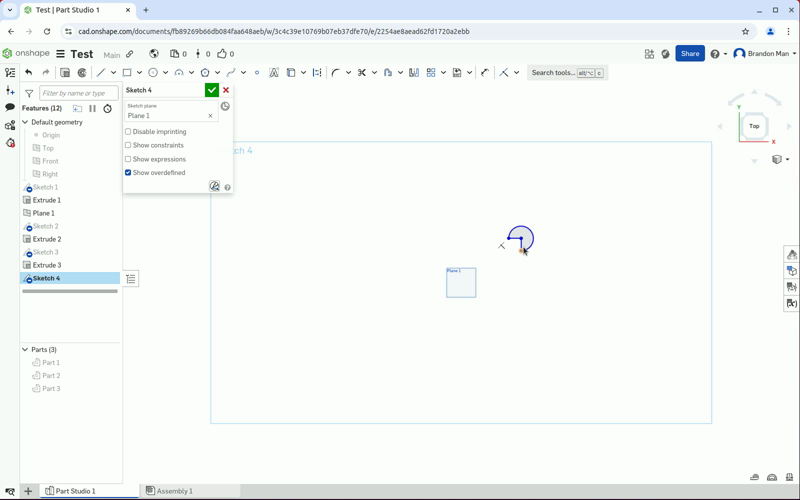
scroll(6)
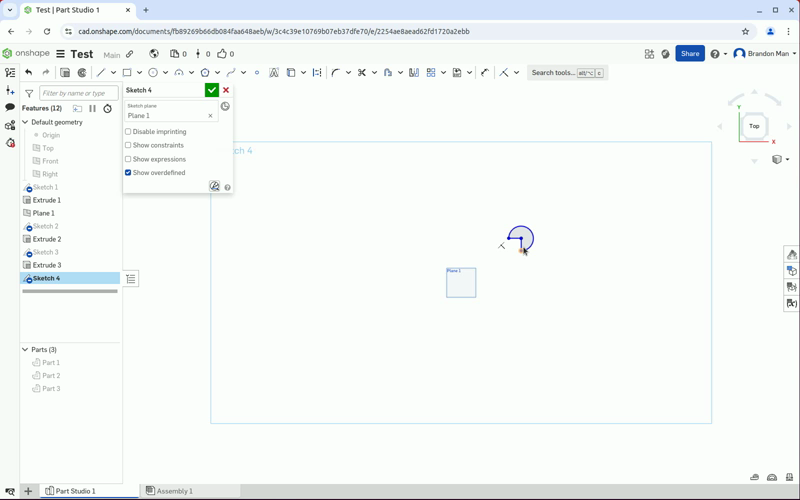
scroll(6)
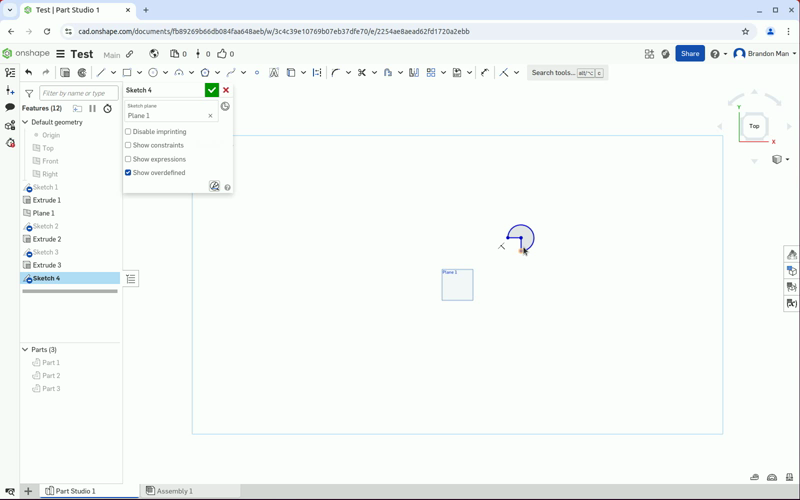
scroll(6)
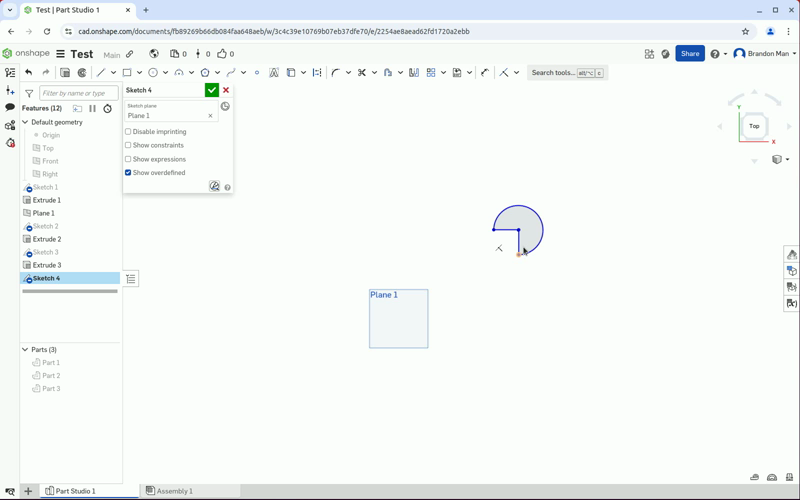
scroll(6)
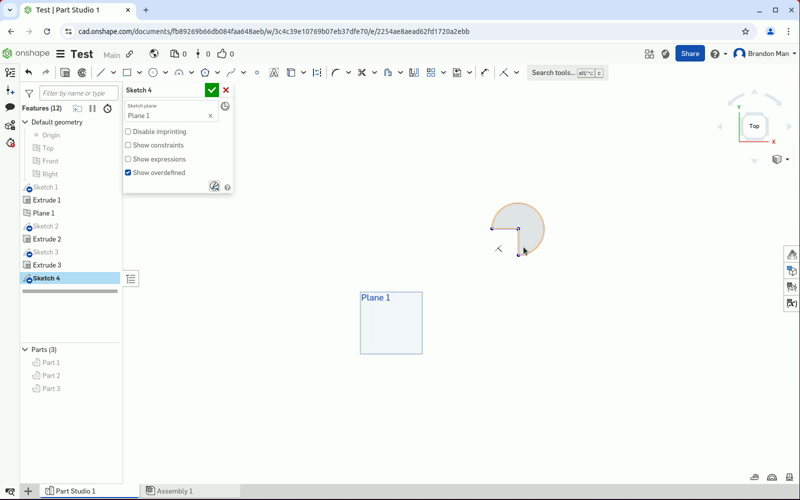
scroll(6)
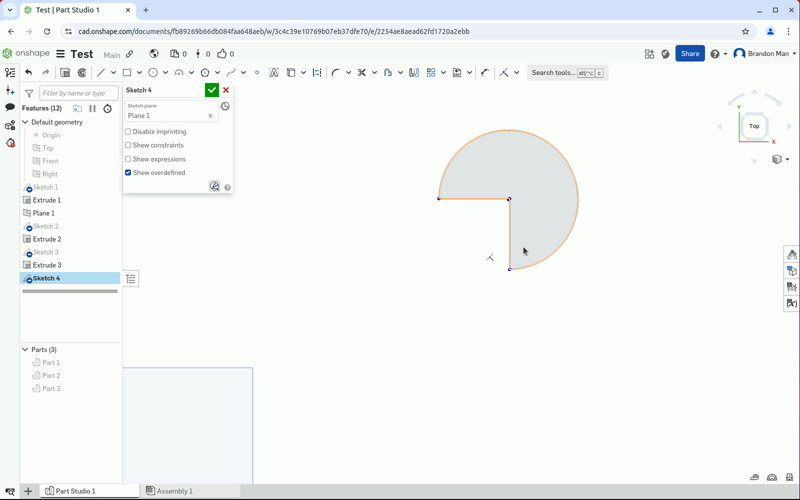
scroll(6)
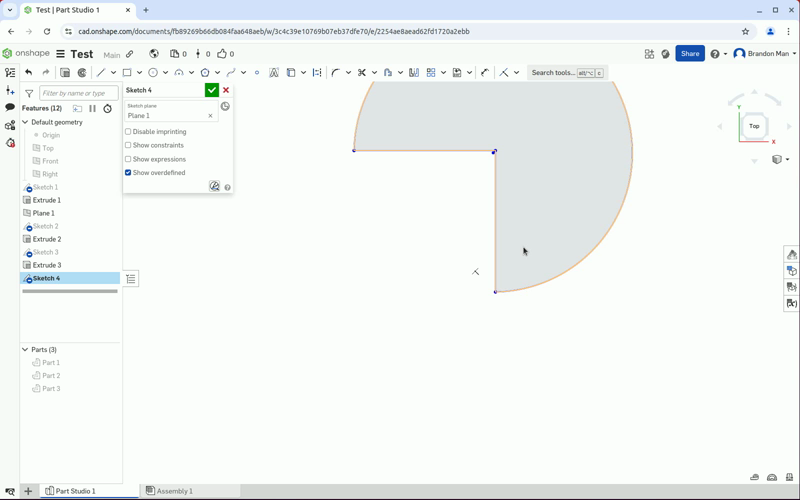
click(523, 246)
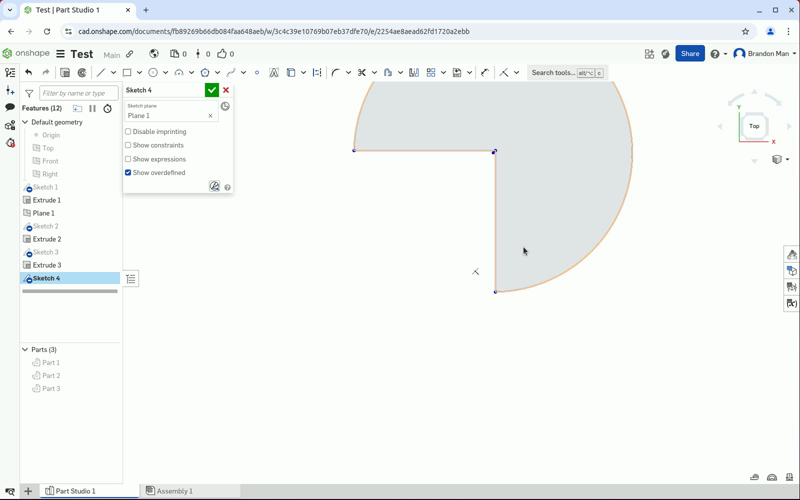
scroll(-6)
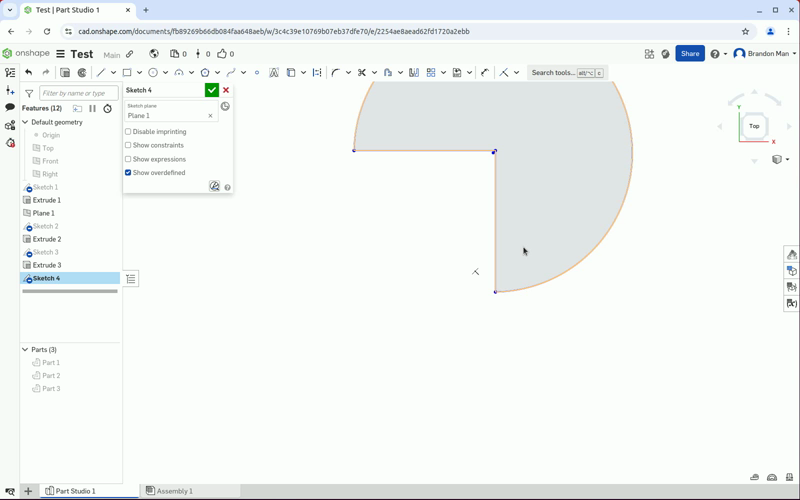
scroll(-6)
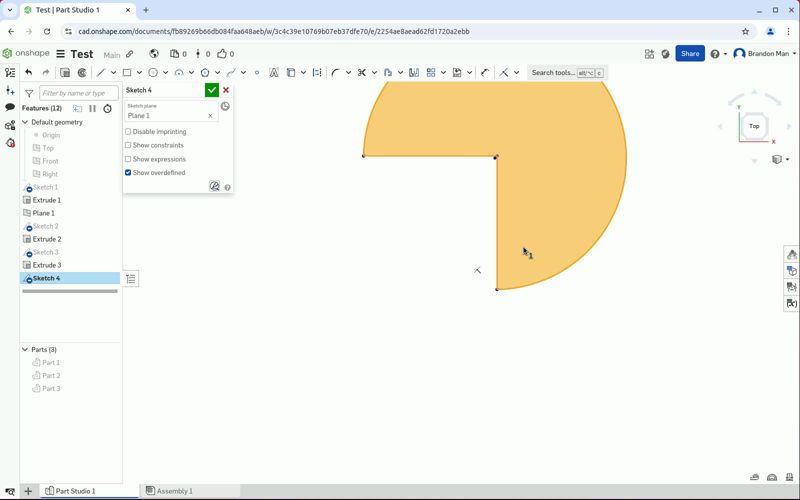
scroll(-6)
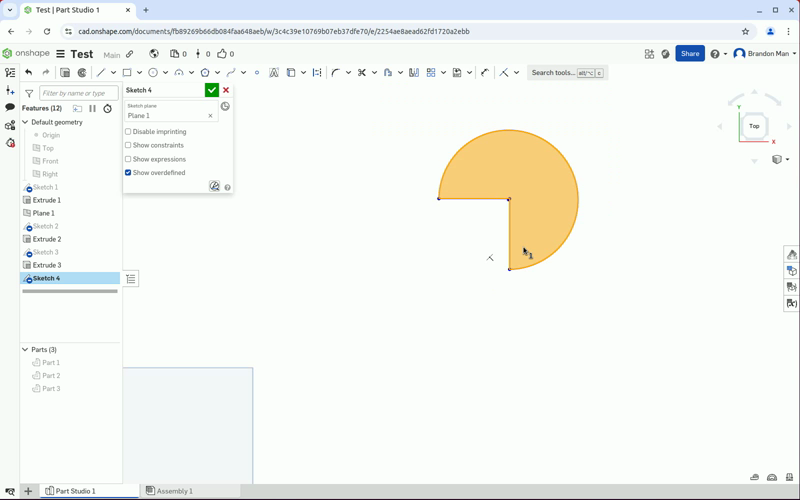
scroll(-6)
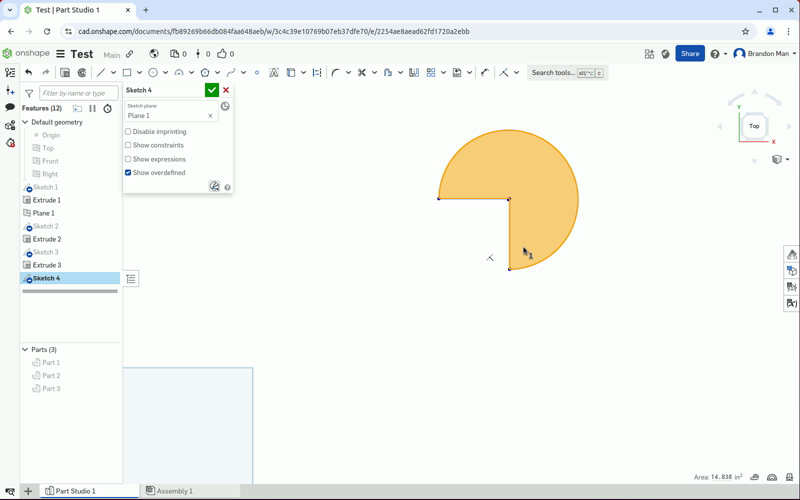
scroll(-6)
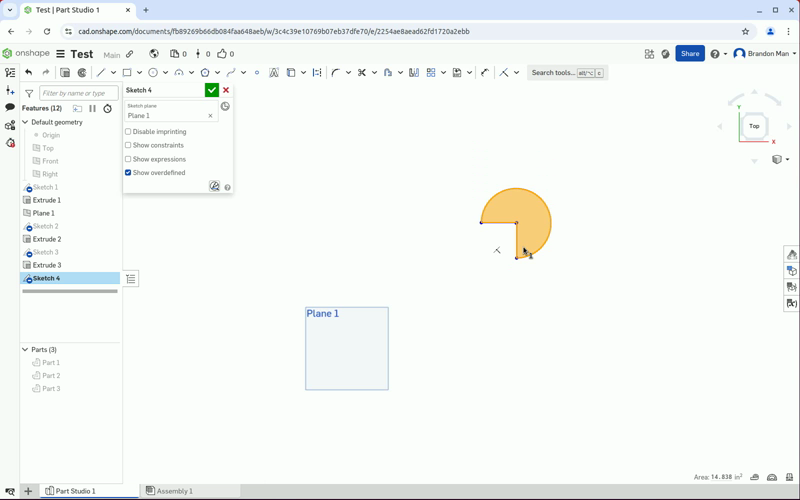
scroll(-6)
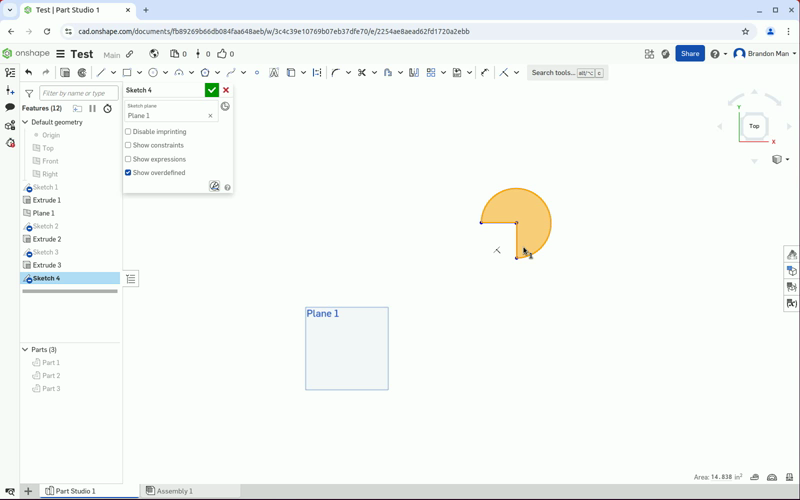
scroll(-6)
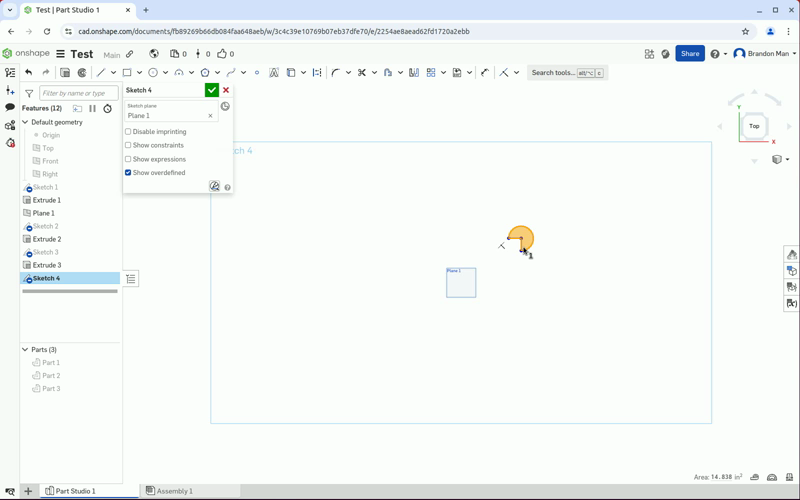
mouse_move(73, 352)
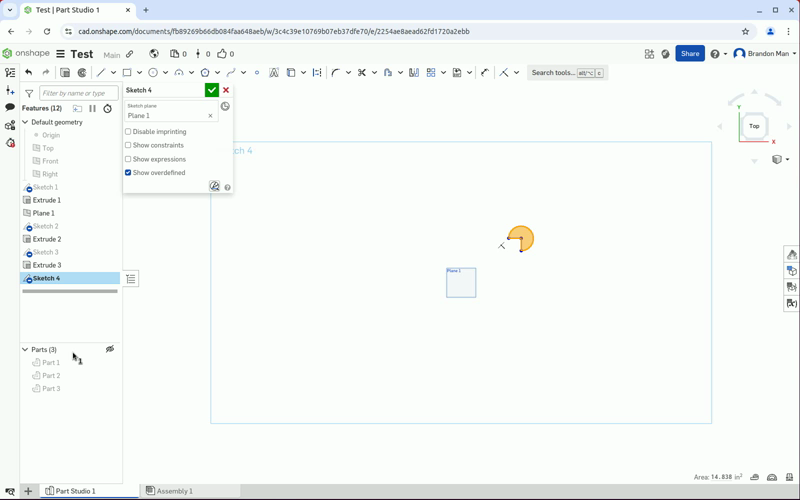
key(shift+y)
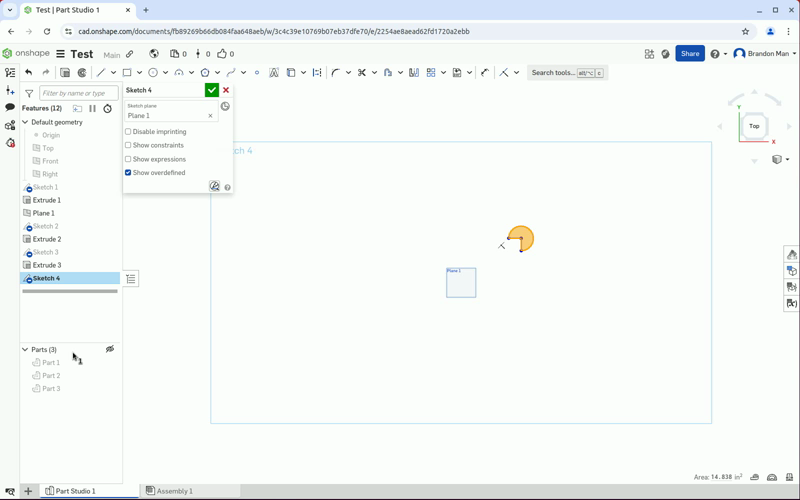
key(shift+e)
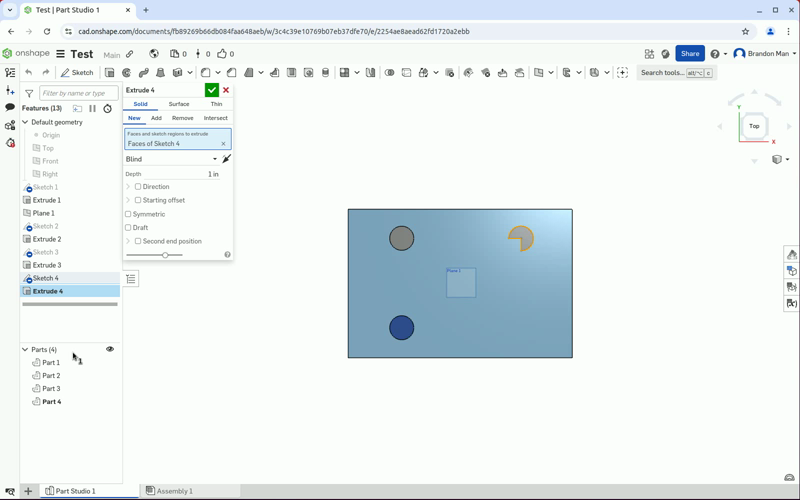
mouse_move(143, 106)
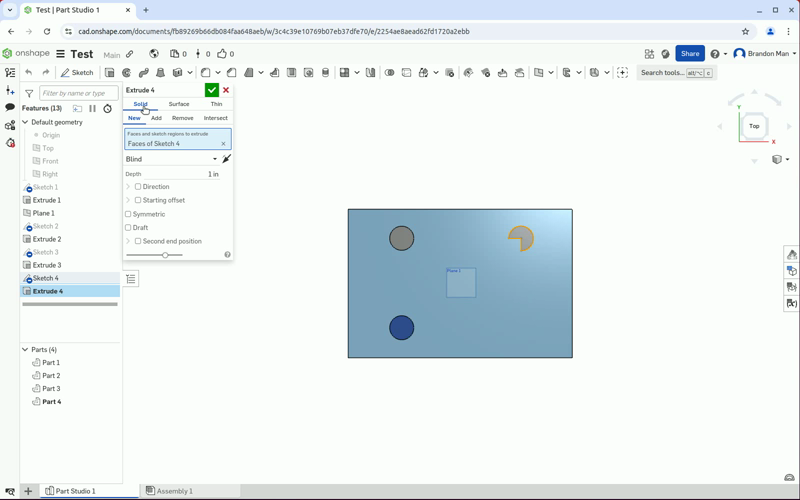
click(143, 106)
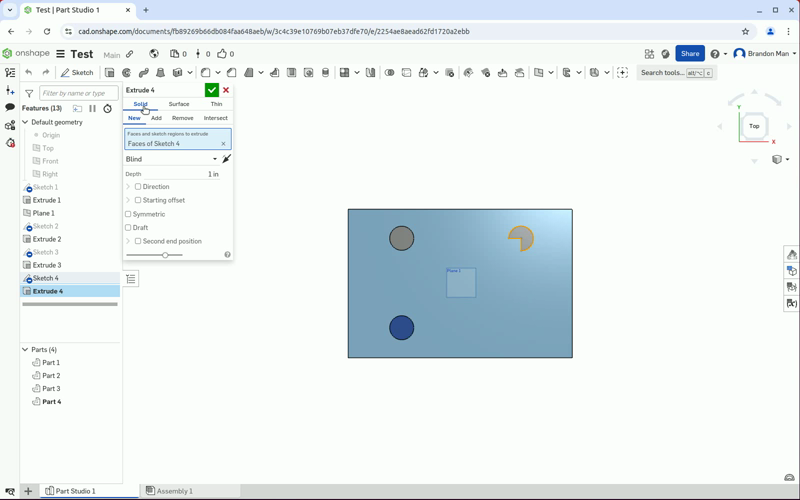
mouse_move(137, 120)
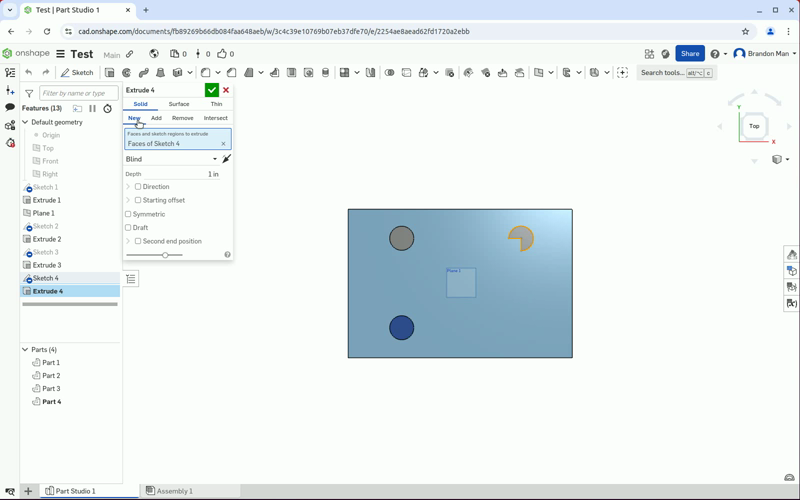
click(137, 120)
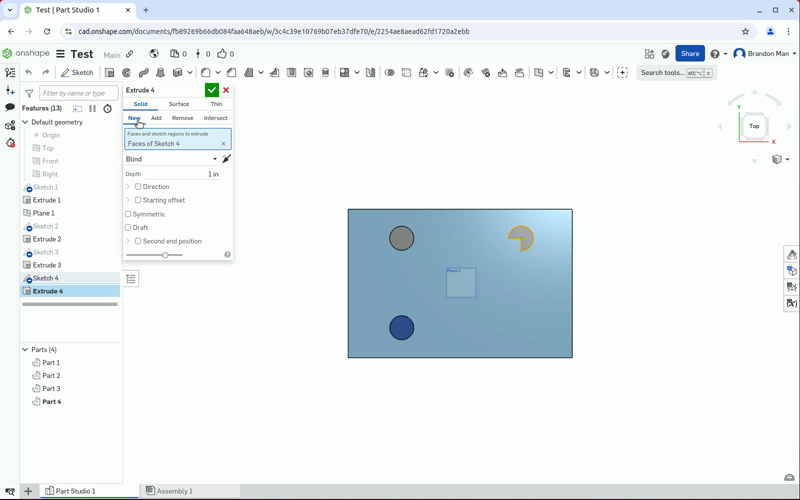
key(tab, 4)
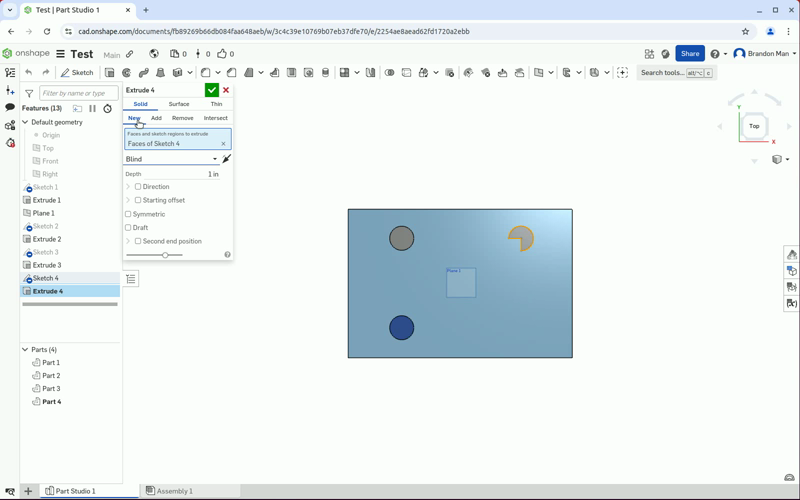
text(15.405)
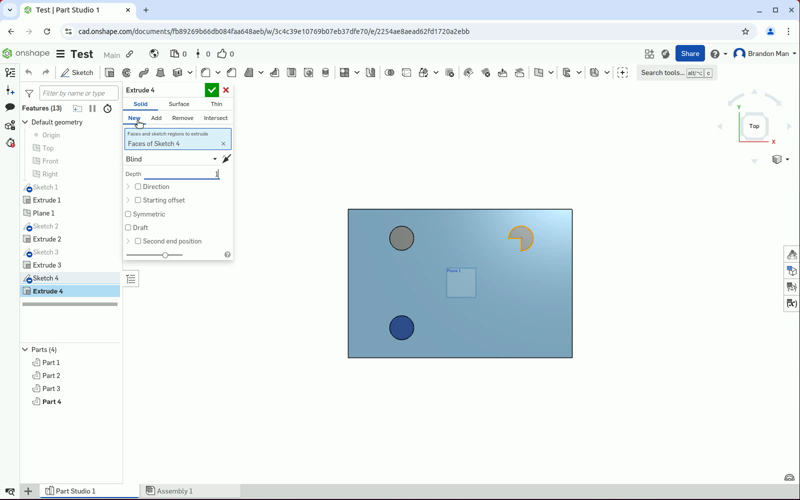
key(enter)
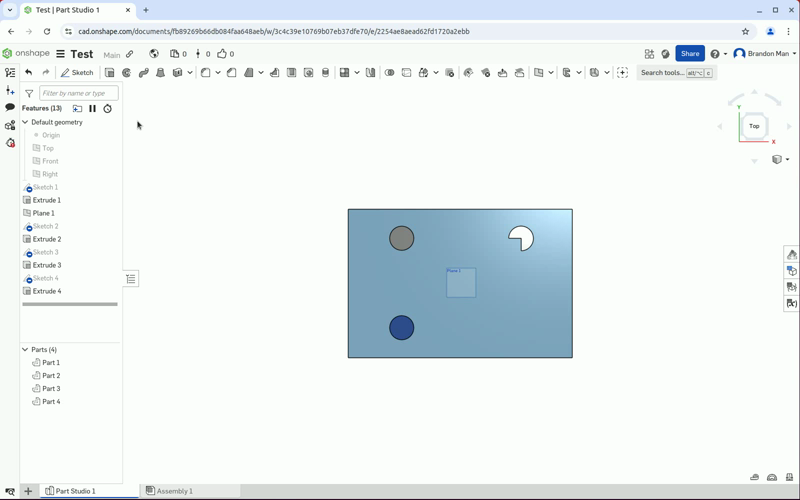
key(shift+h)
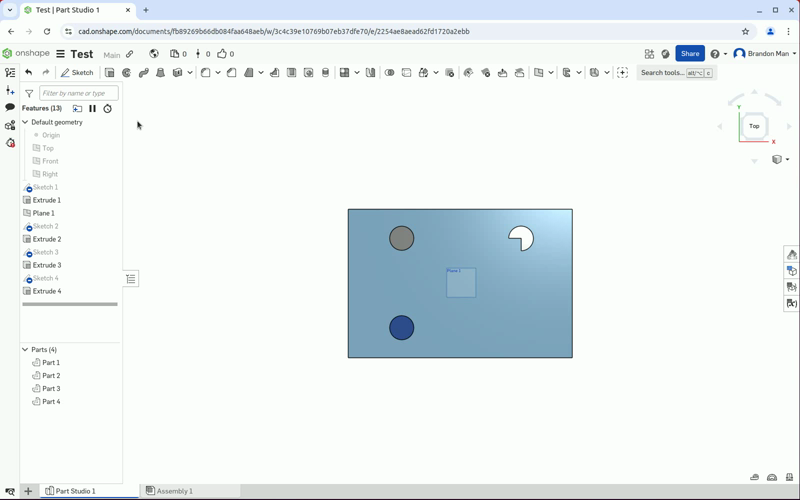
key(shift+h)
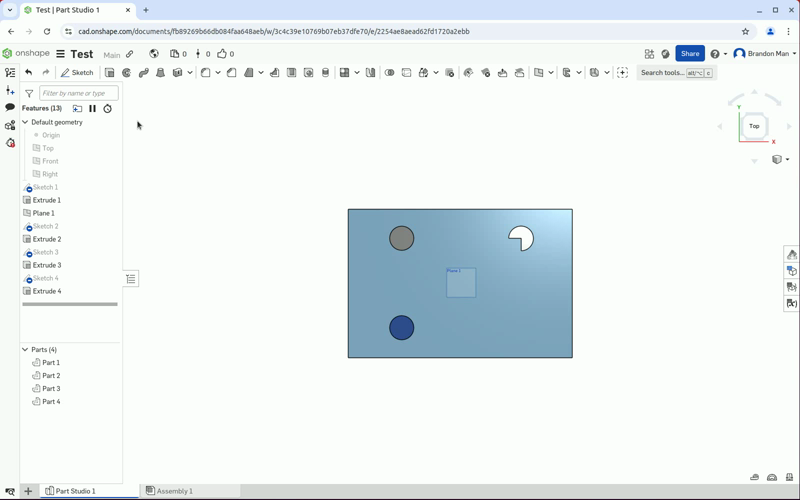
mouse_move(73, 189)
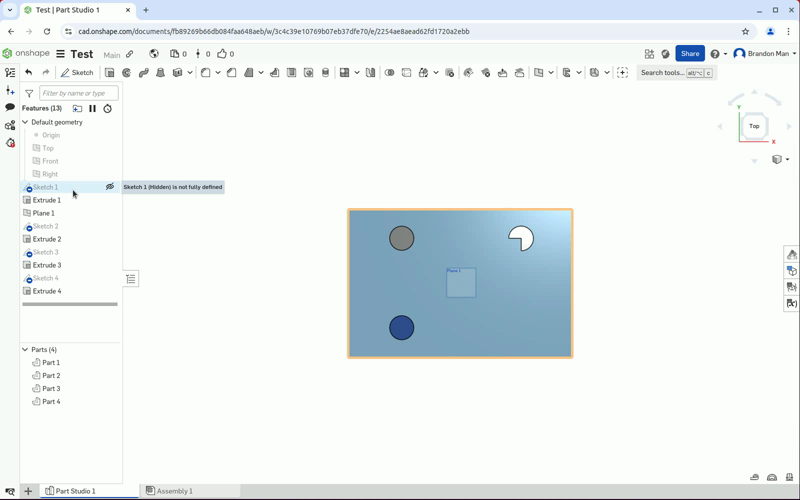
click(73, 189)
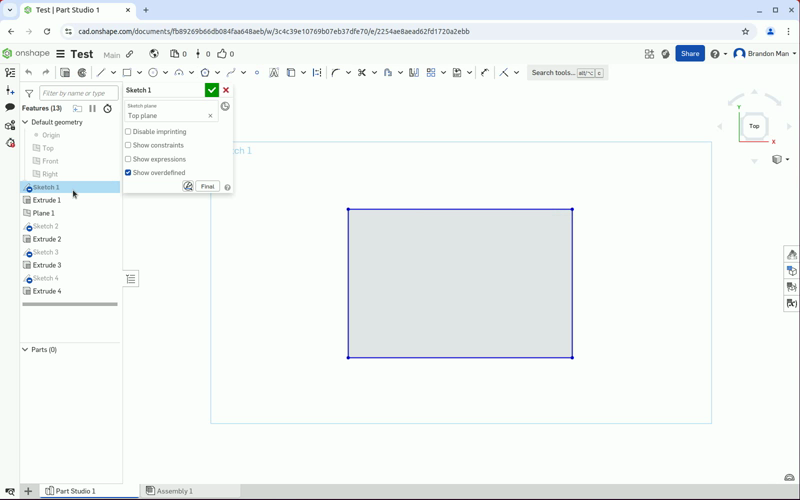
mouse_move(229, 92)
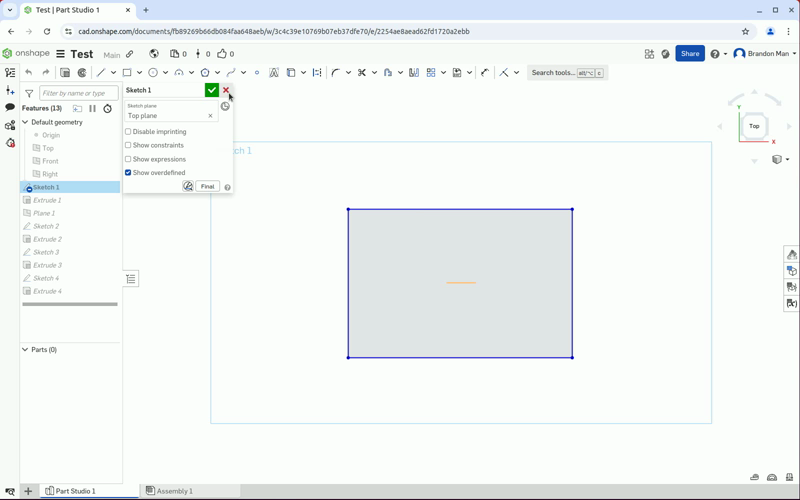
click(229, 92)
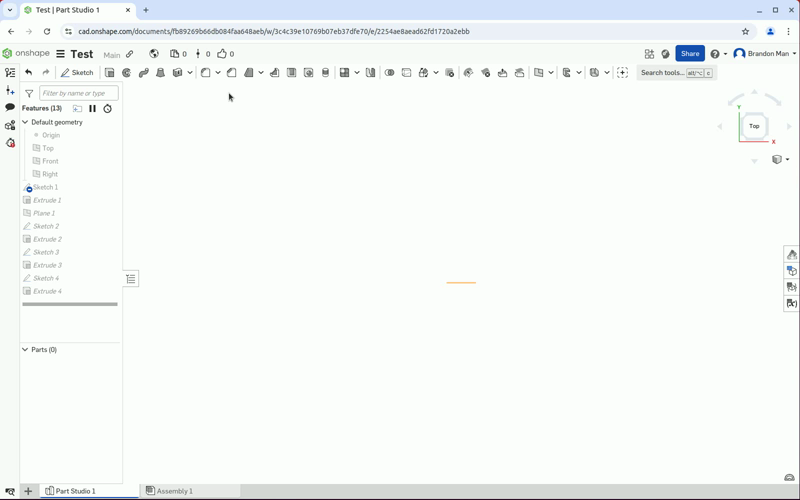
key(shift+s)
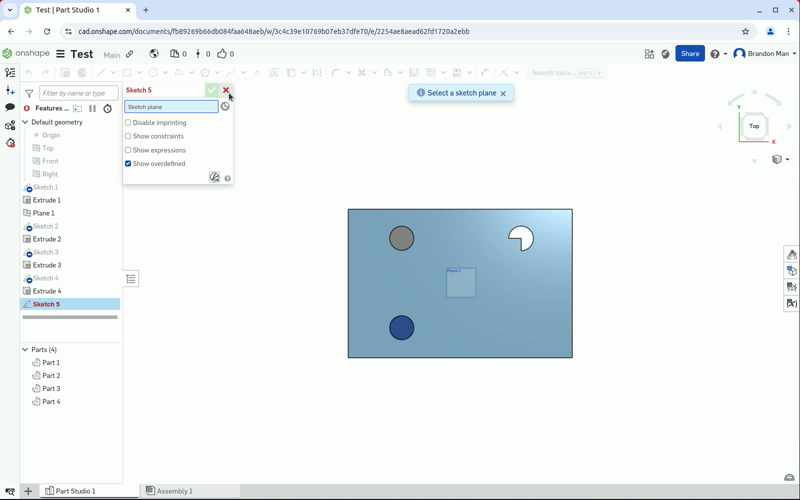
mouse_move(73, 215)
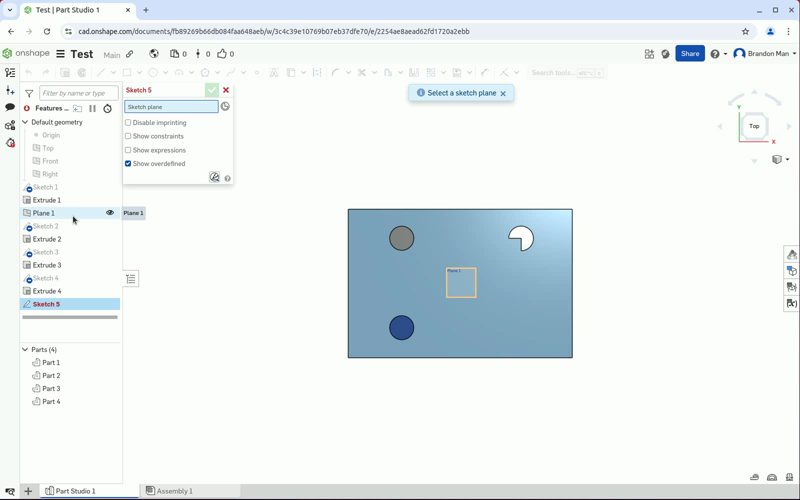
click(73, 215)
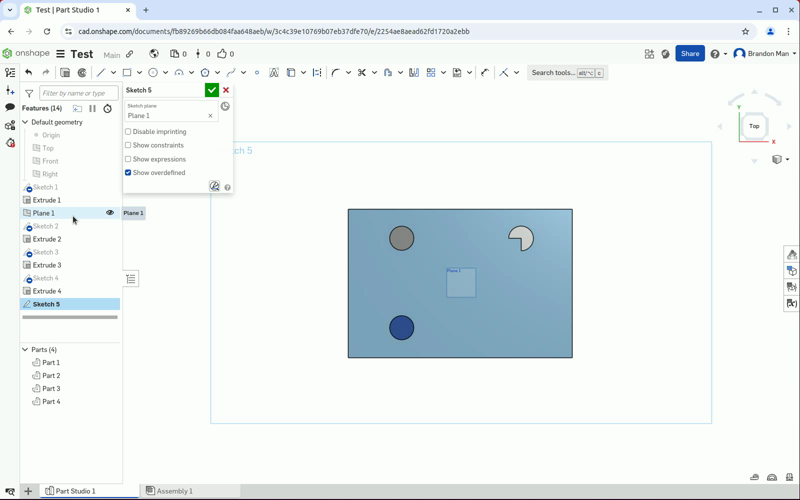
mouse_move(73, 352)
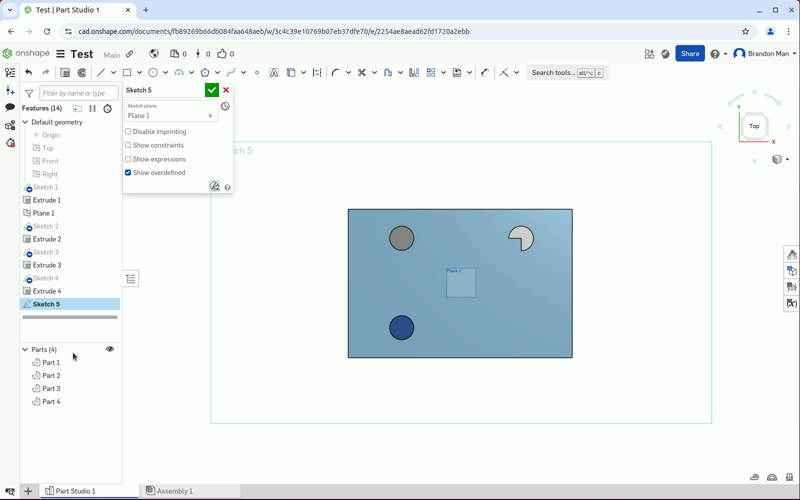
key(y)
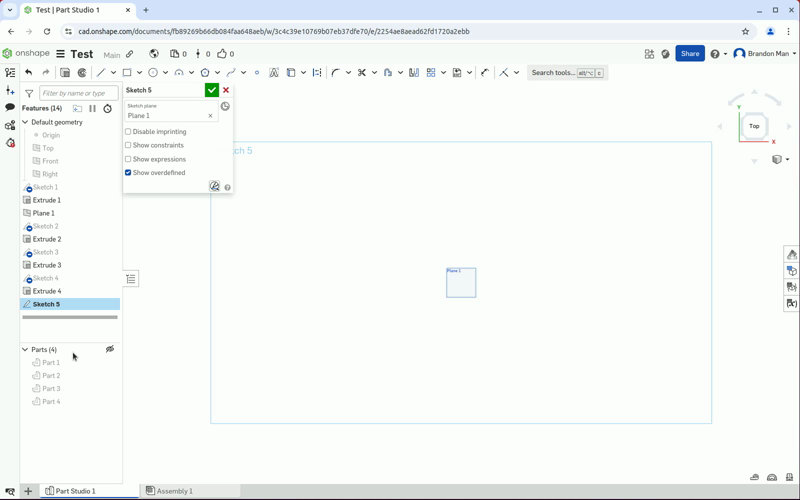
key(a)
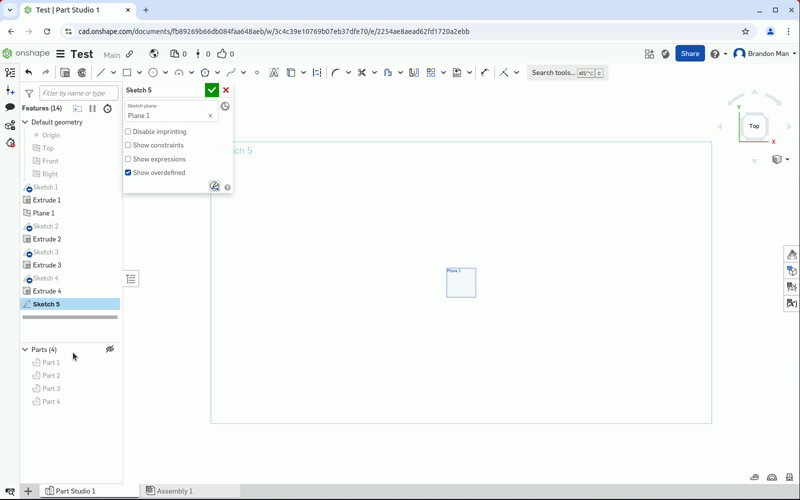
key_down(shift)
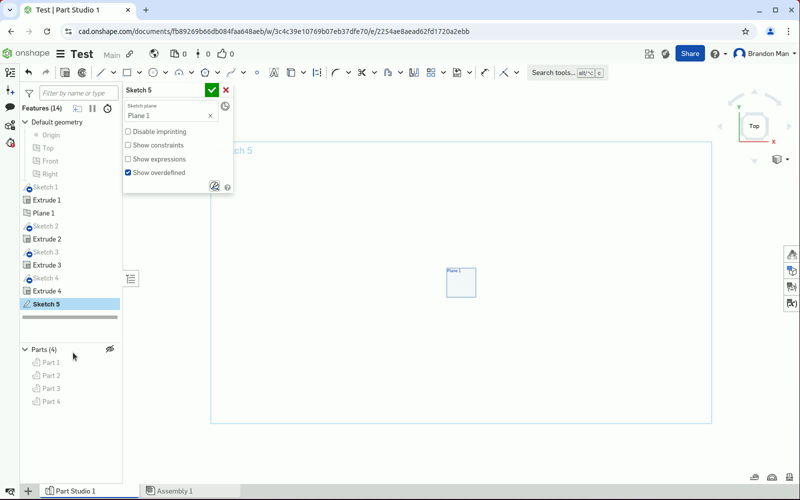
mouse_move(508, 238)
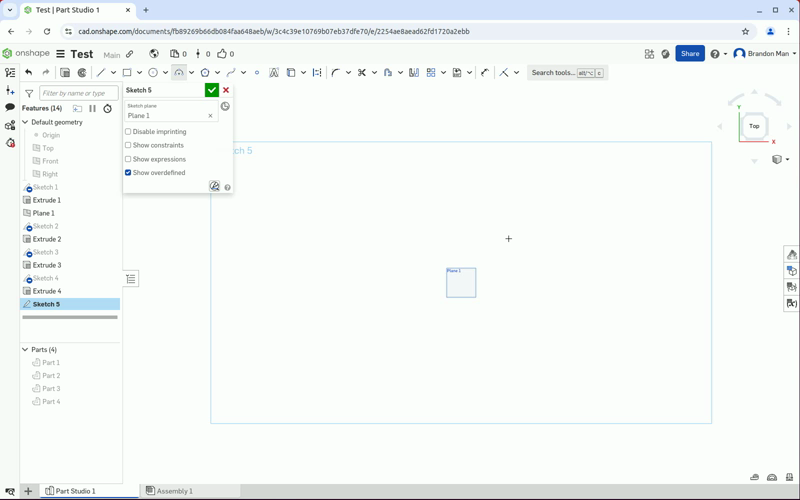
click(508, 238)
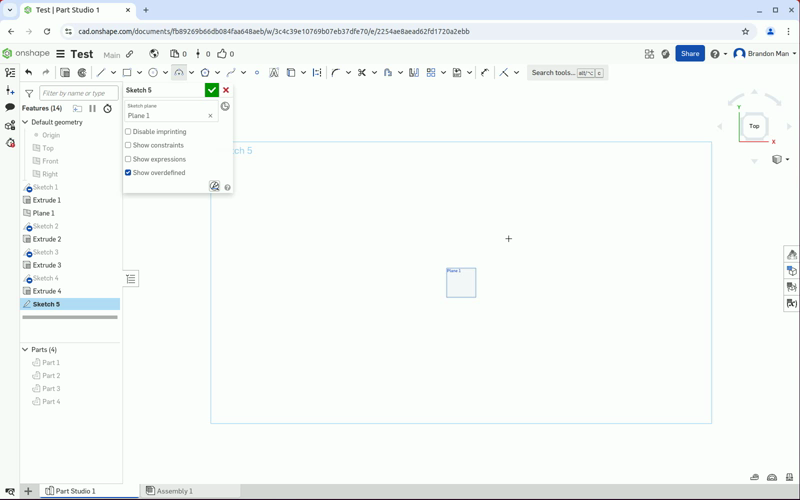
key_up(shift)
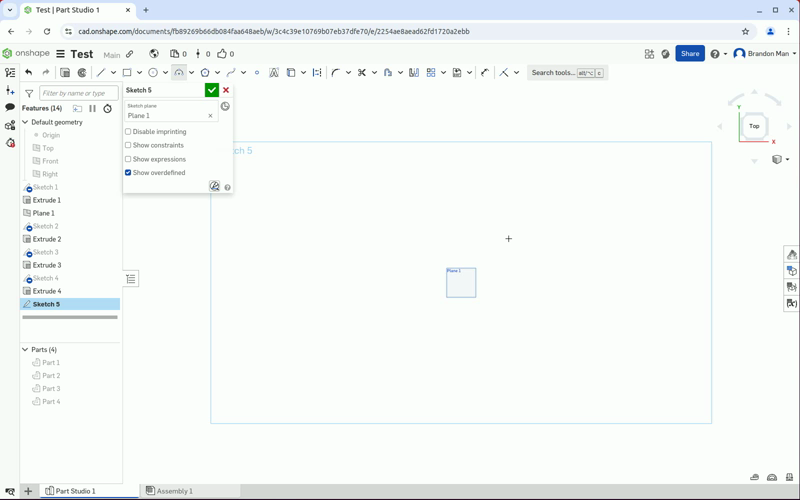
key_down(shift)
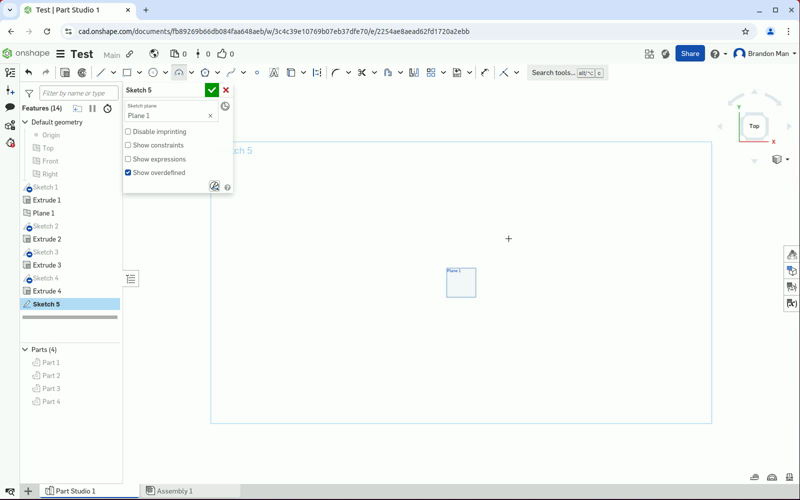
mouse_move(521, 251)
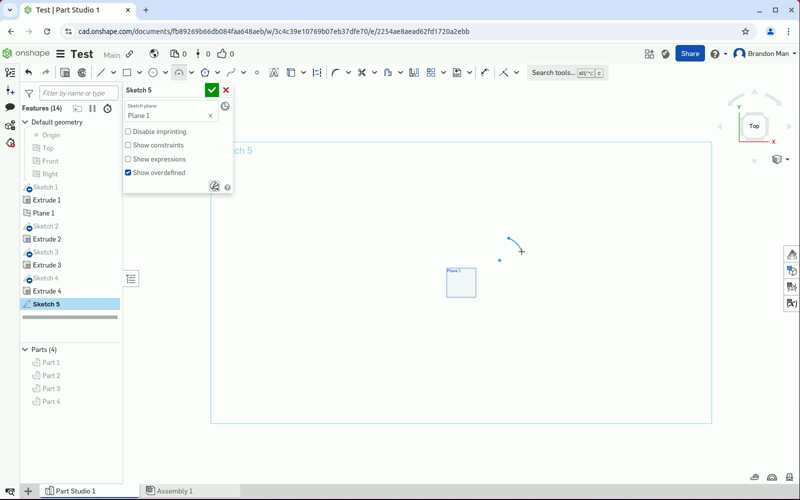
click(521, 251)
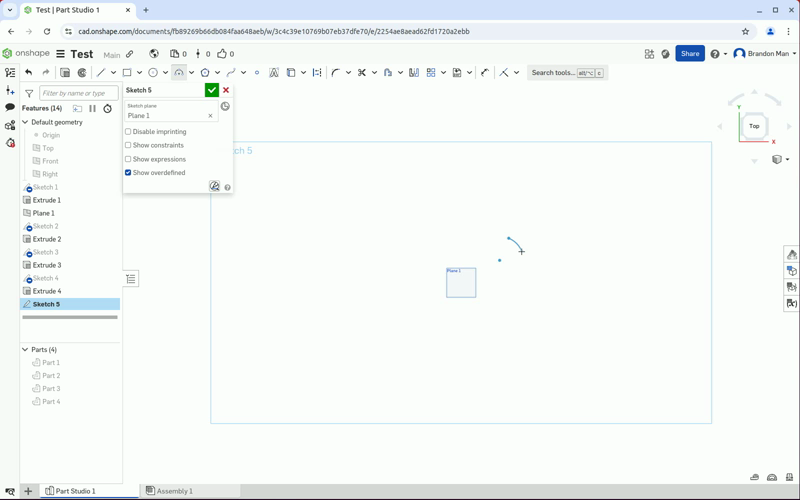
mouse_move(512, 247)
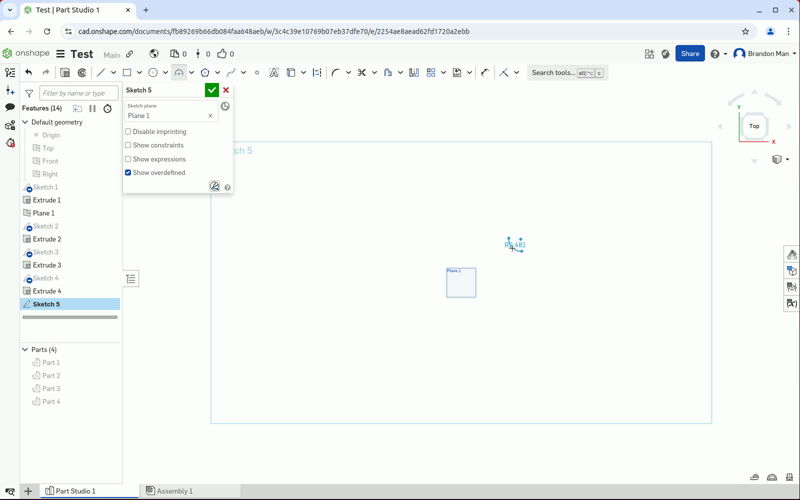
click(512, 247)
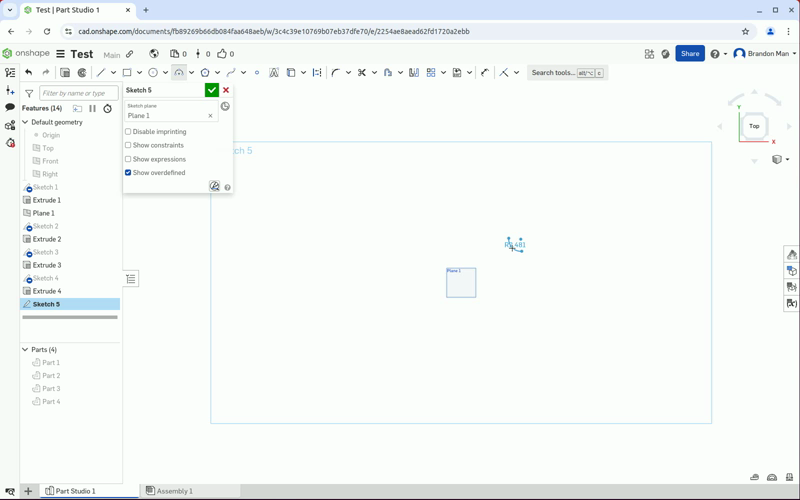
key_up(shift)
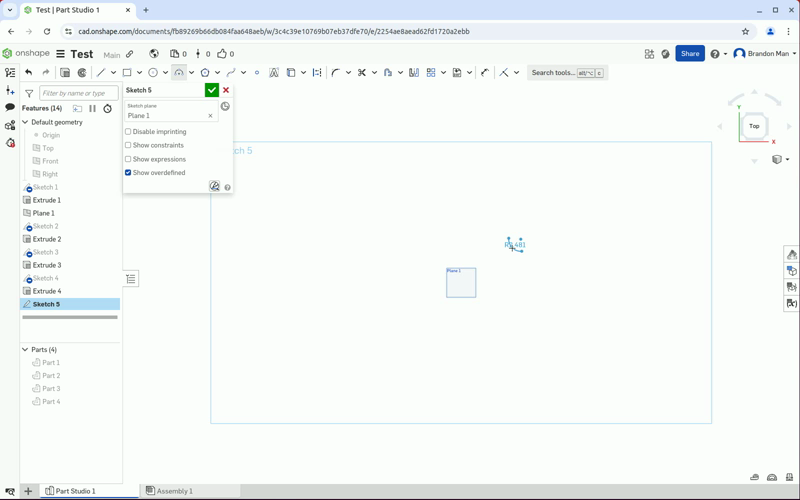
key(esc)
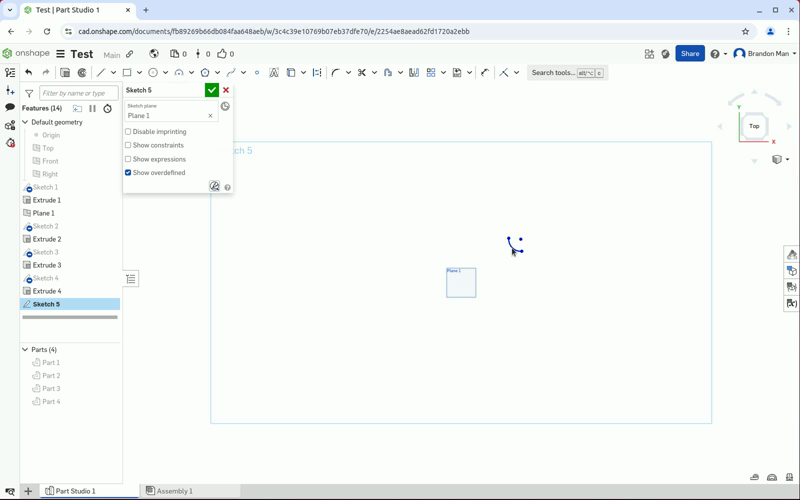
key(l)
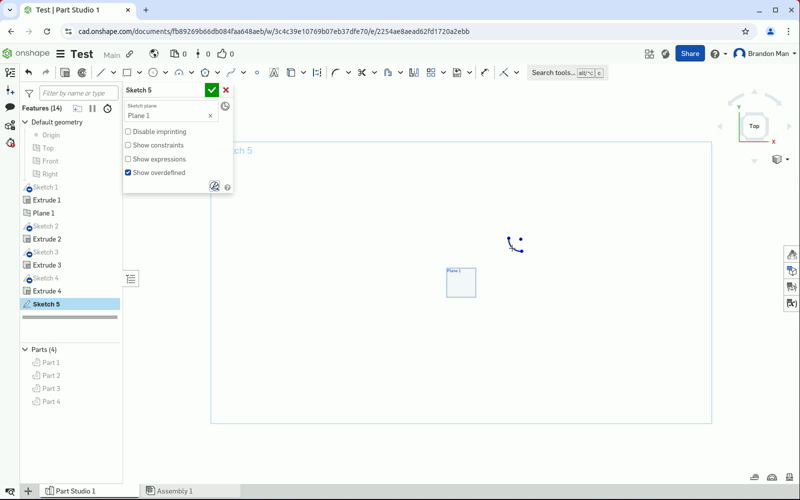
mouse_move(521, 251)
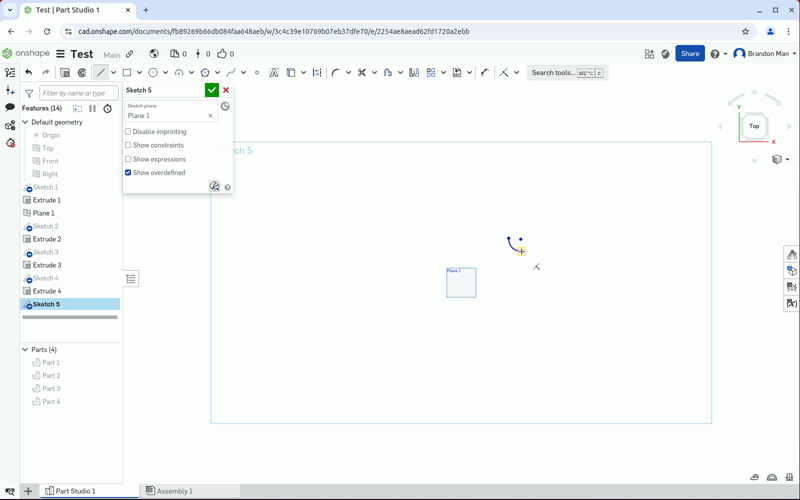
click(521, 251)
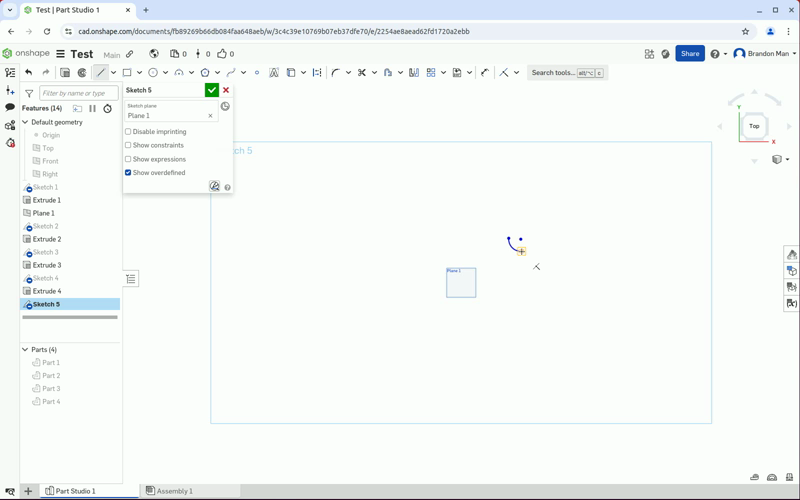
key_down(shift)
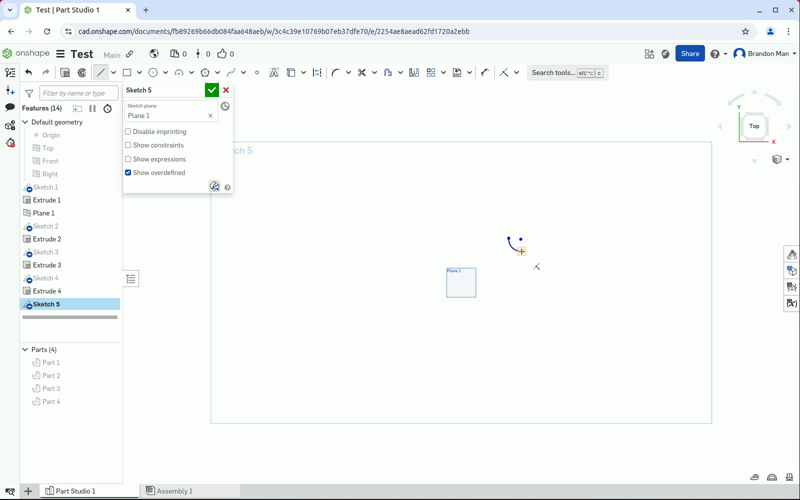
mouse_move(551, 251)
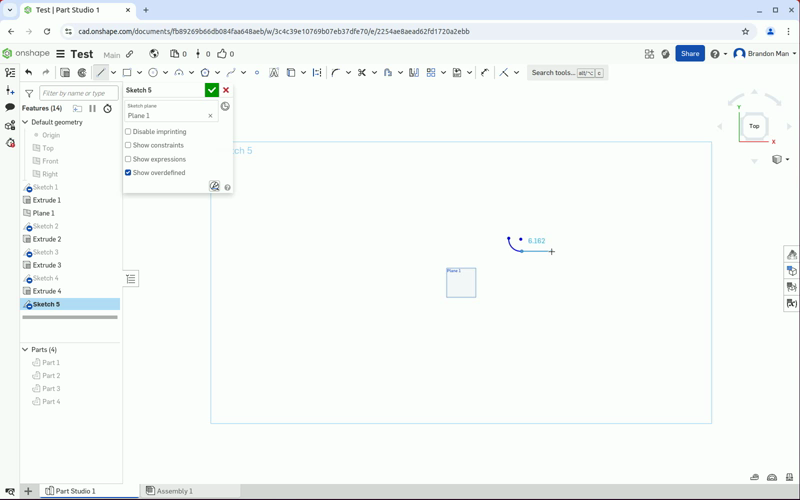
mouse_move(521, 238)
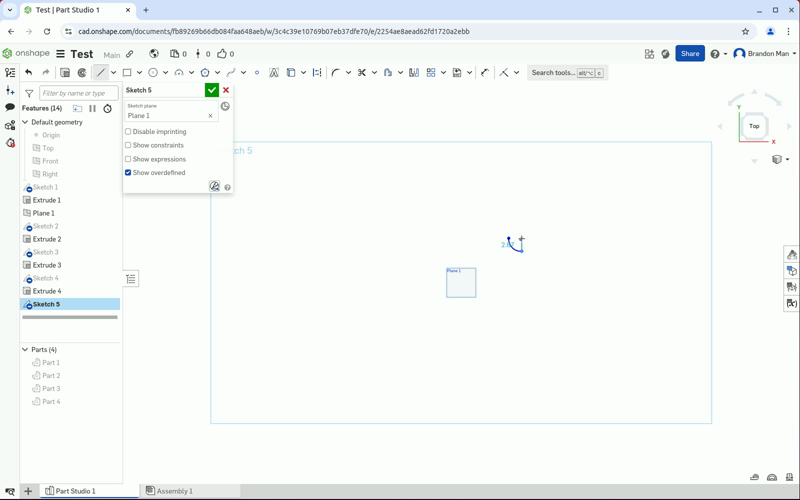
click(521, 238)
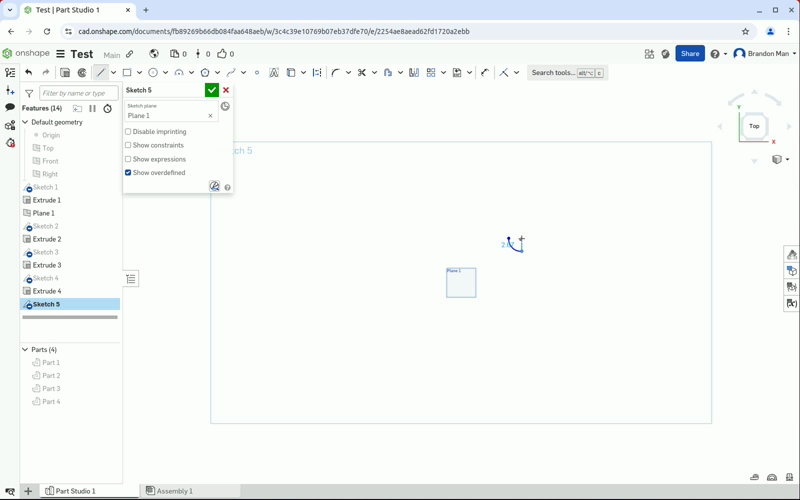
key_up(shift)
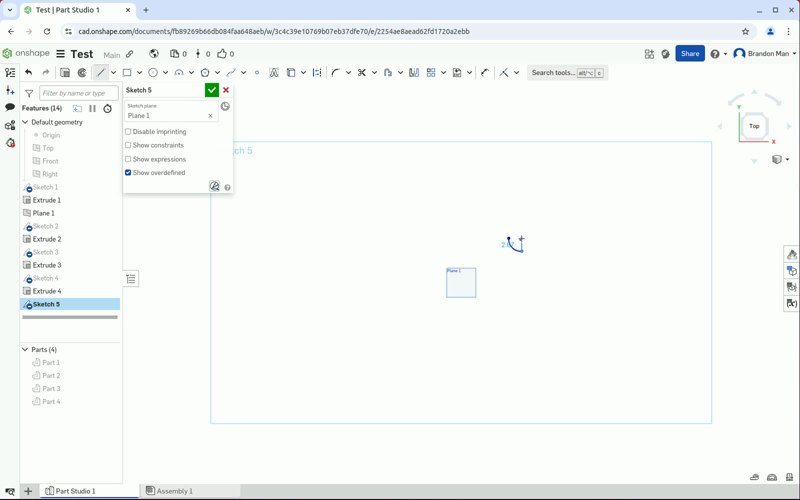
mouse_move(551, 238)
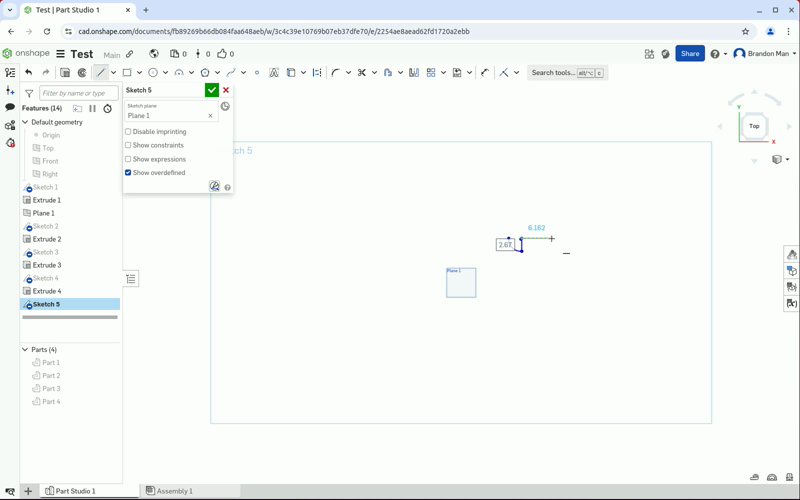
key_down(shift)
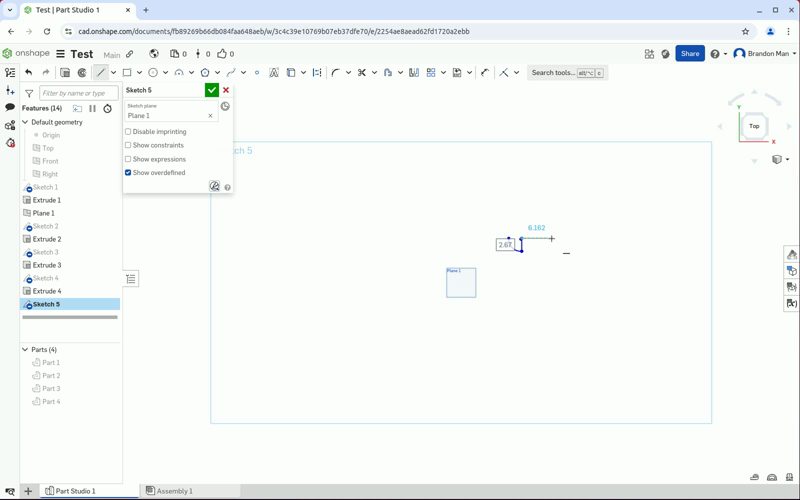
mouse_move(508, 238)
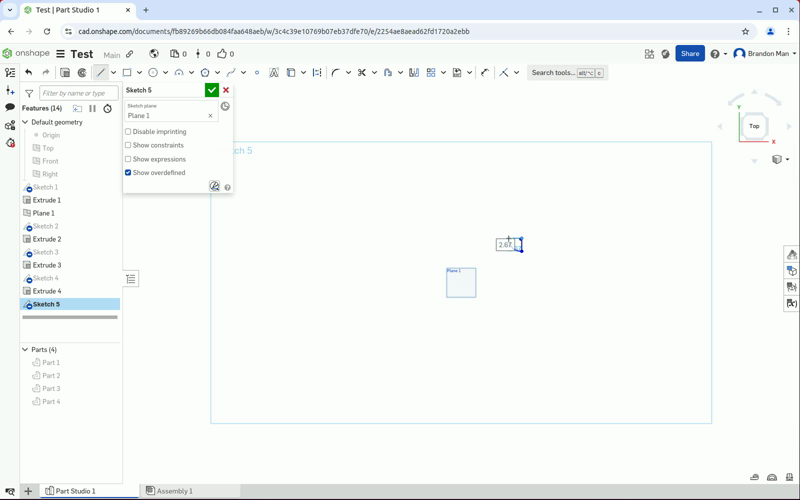
key_up(shift)
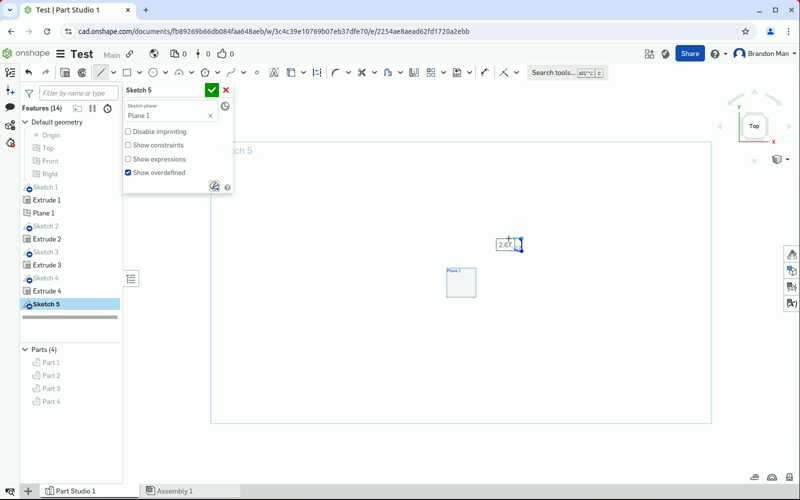
click(508, 238)
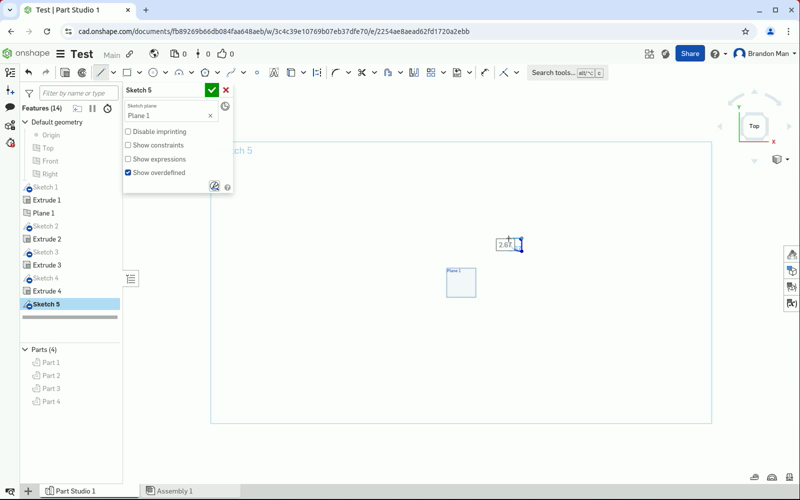
key(esc)
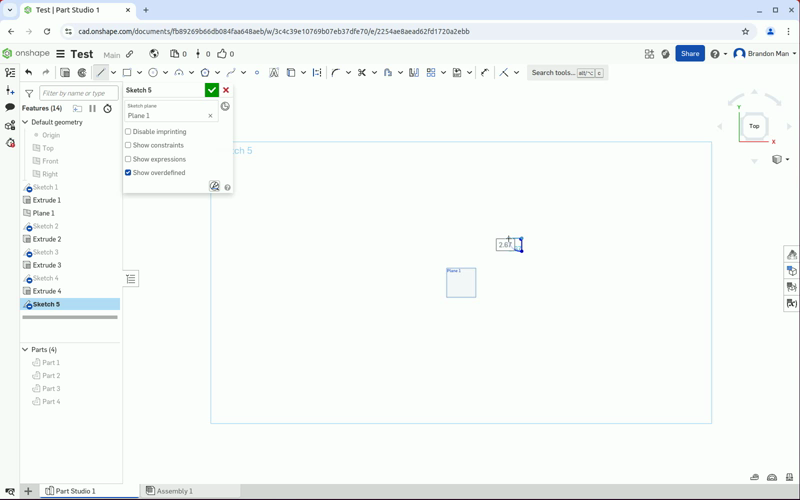
mouse_move(521, 250)
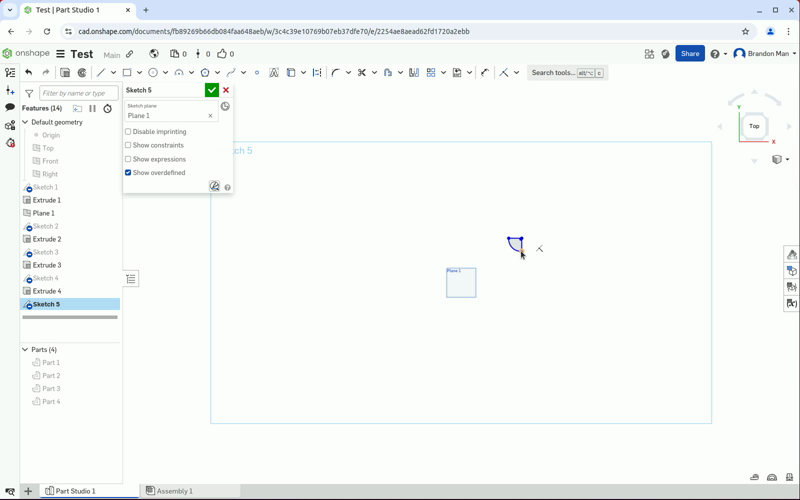
scroll(6)
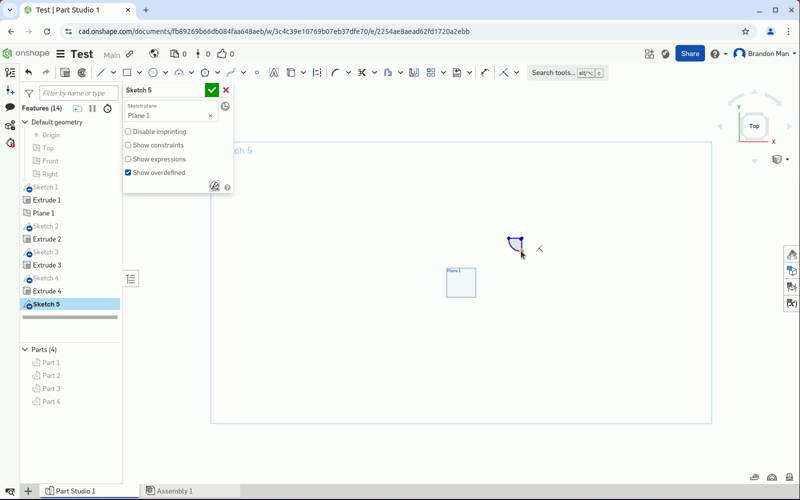
scroll(6)
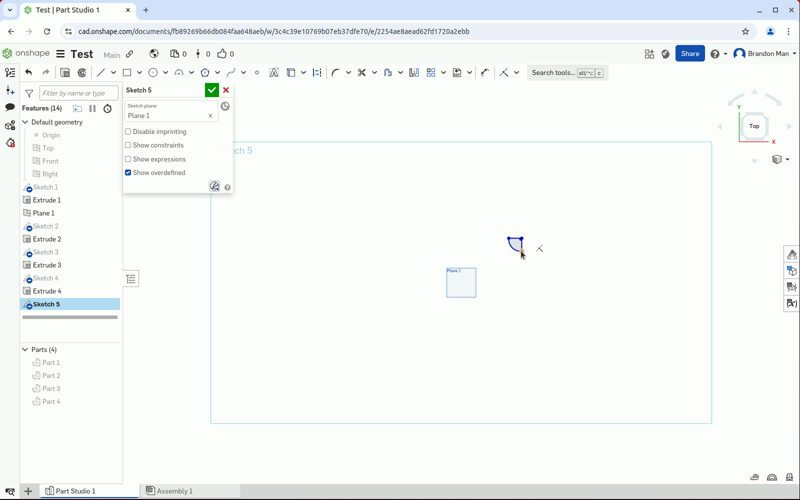
scroll(6)
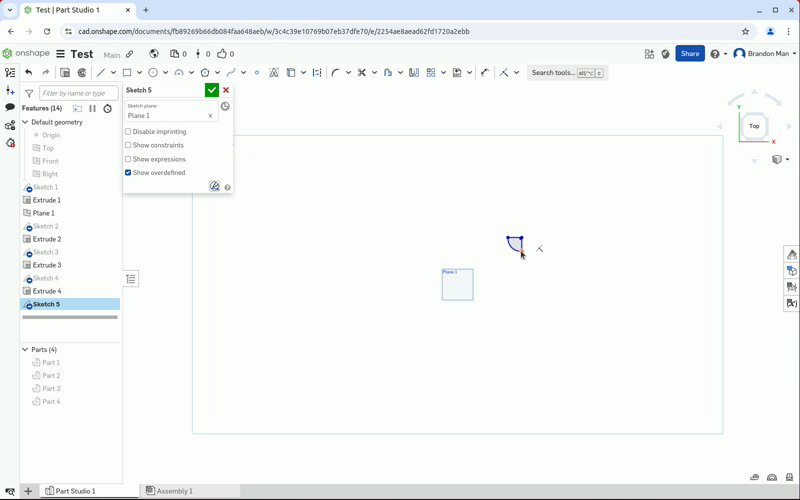
scroll(6)
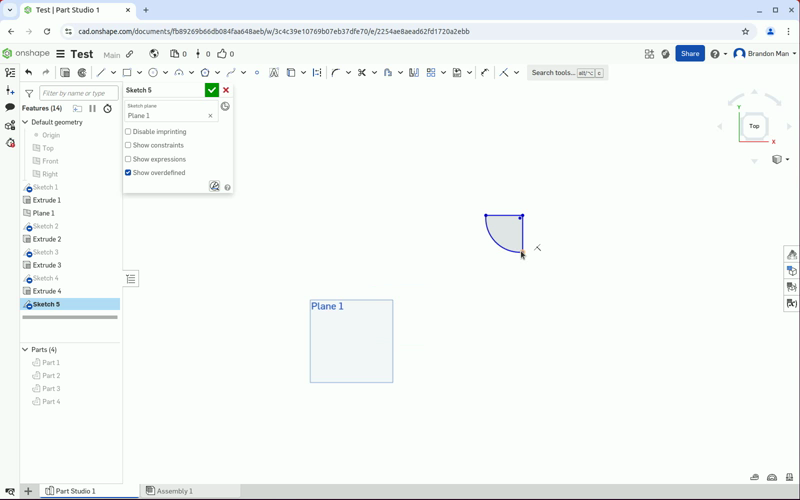
scroll(6)
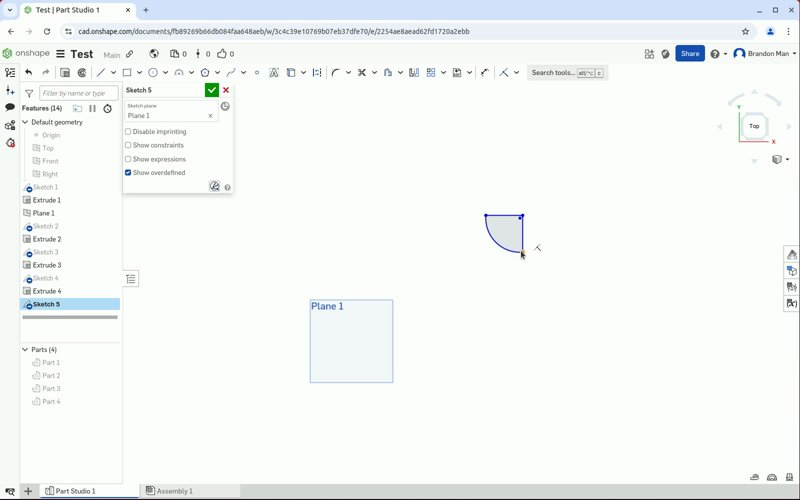
scroll(6)
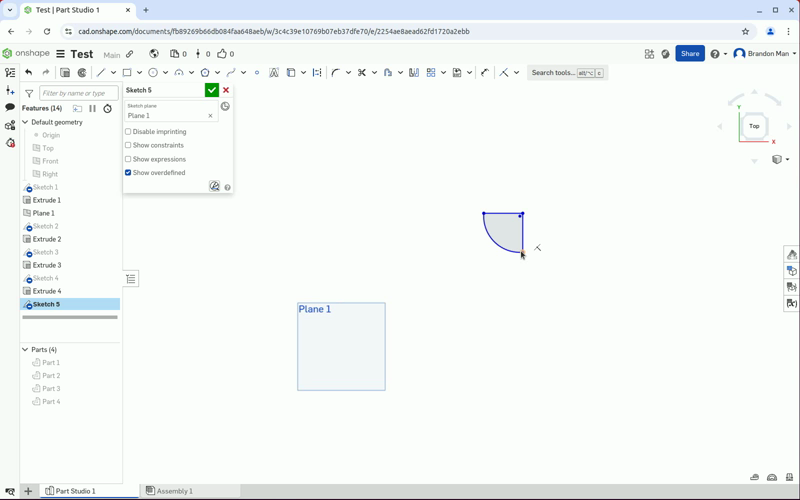
scroll(6)
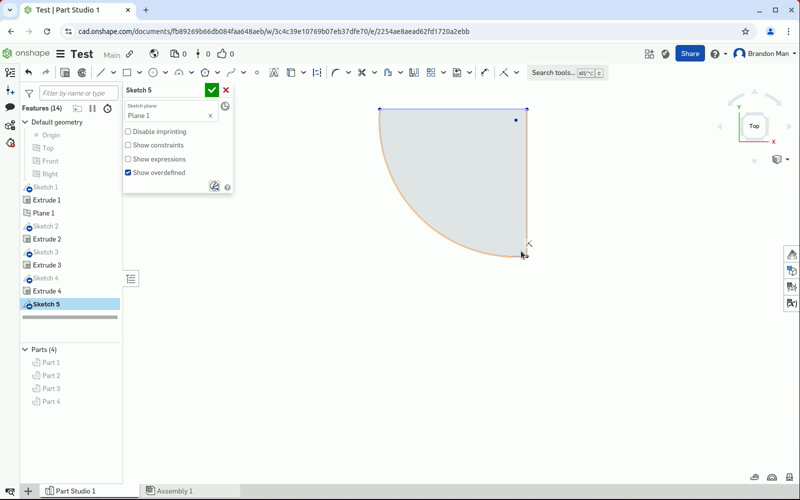
click(521, 250)
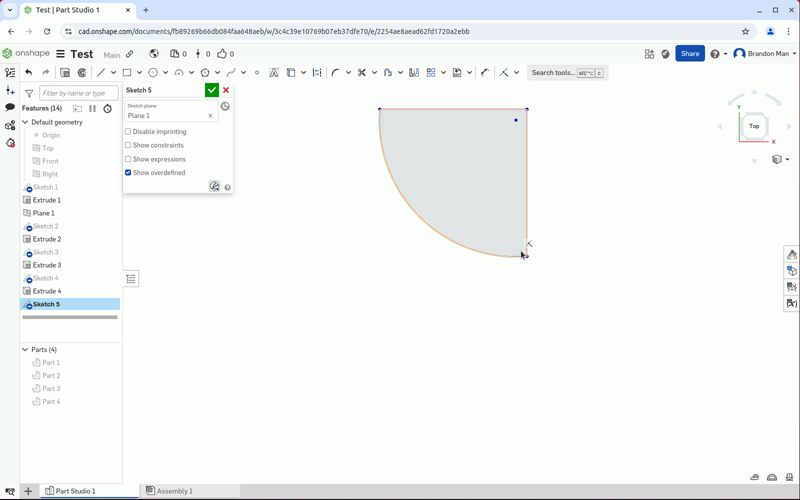
scroll(-6)
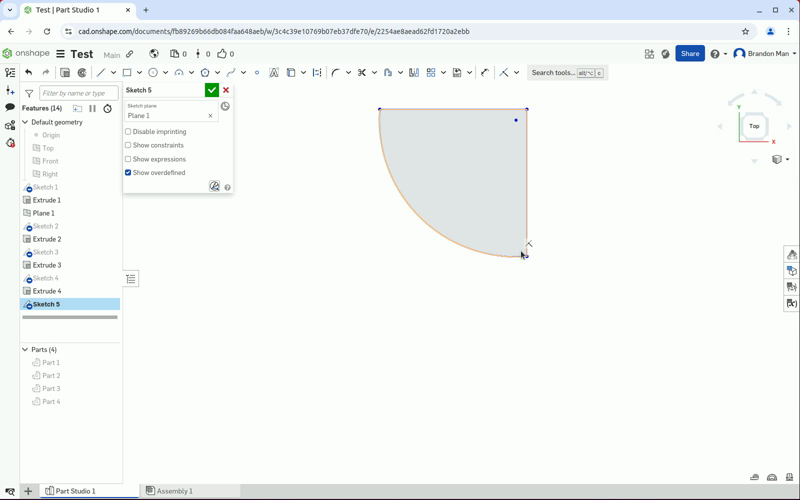
scroll(-6)
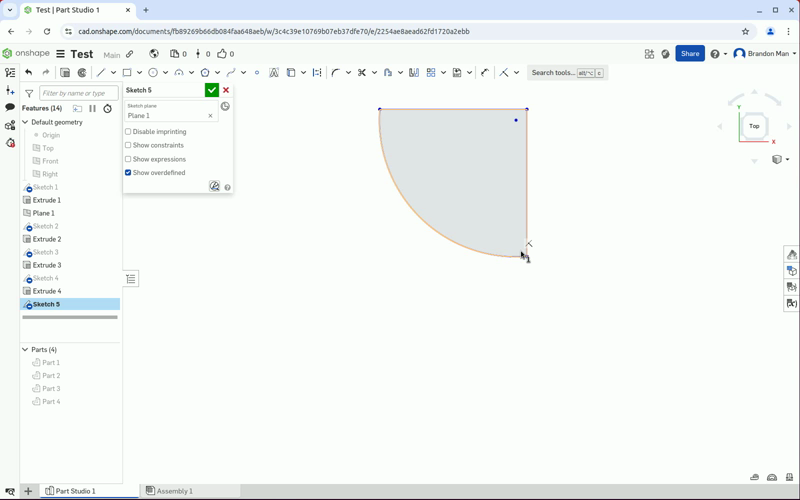
scroll(-6)
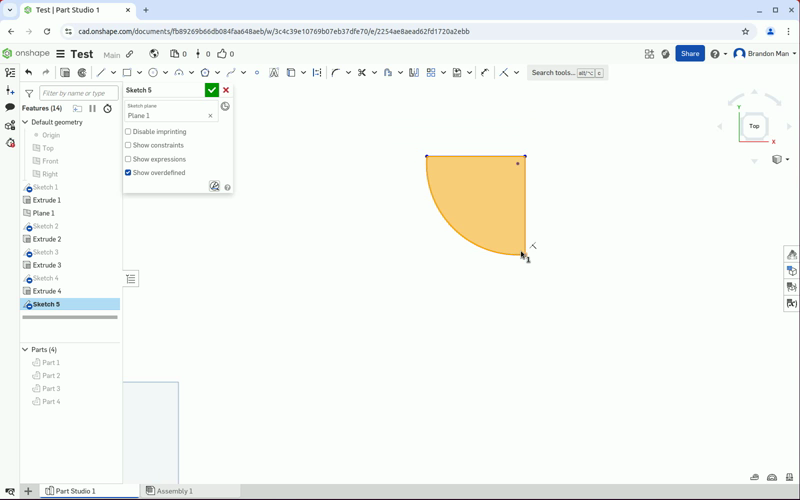
scroll(-6)
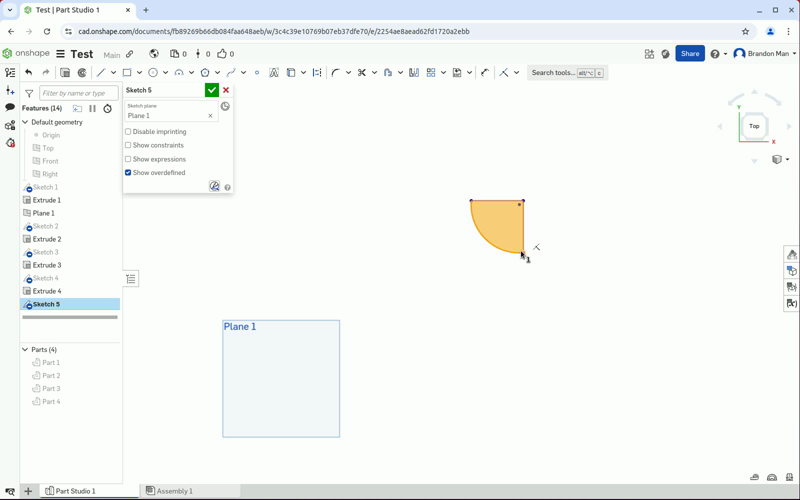
scroll(-6)
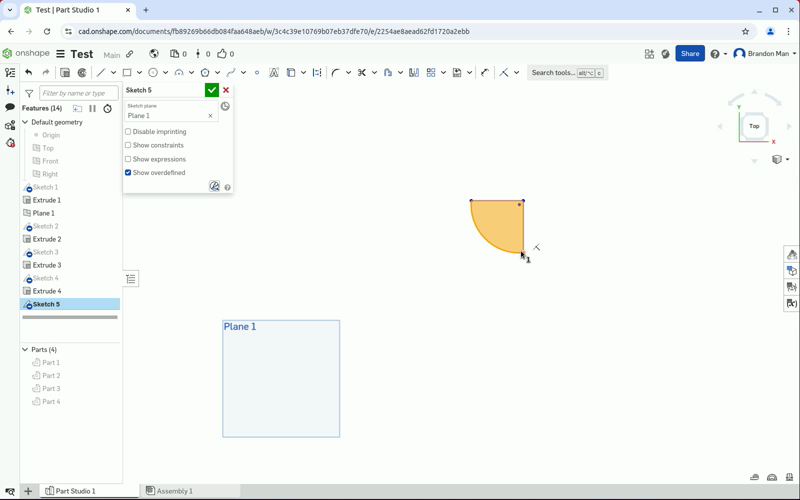
scroll(-6)
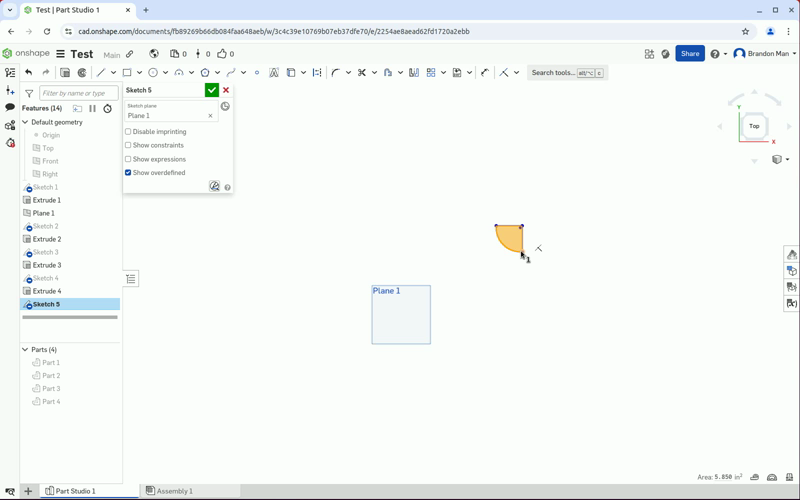
scroll(-6)
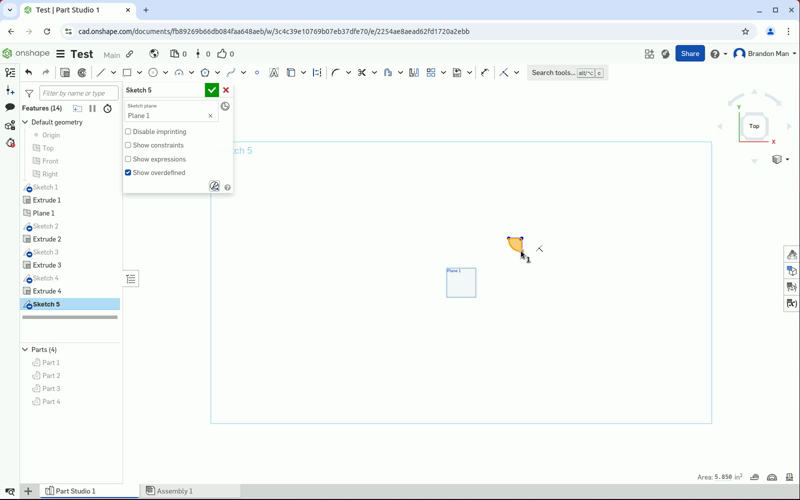
mouse_move(73, 352)
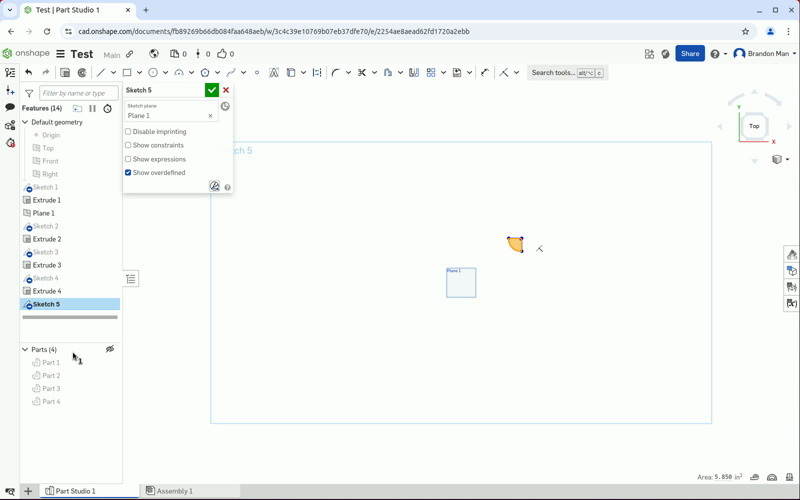
key(shift+y)
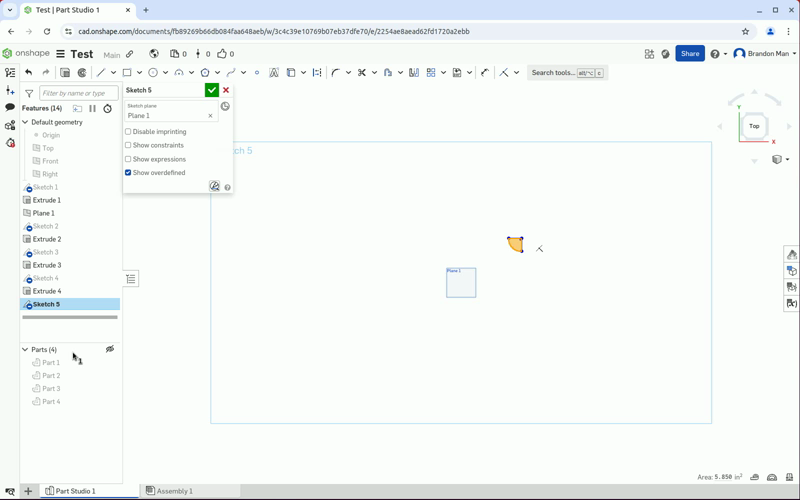
key(shift+e)
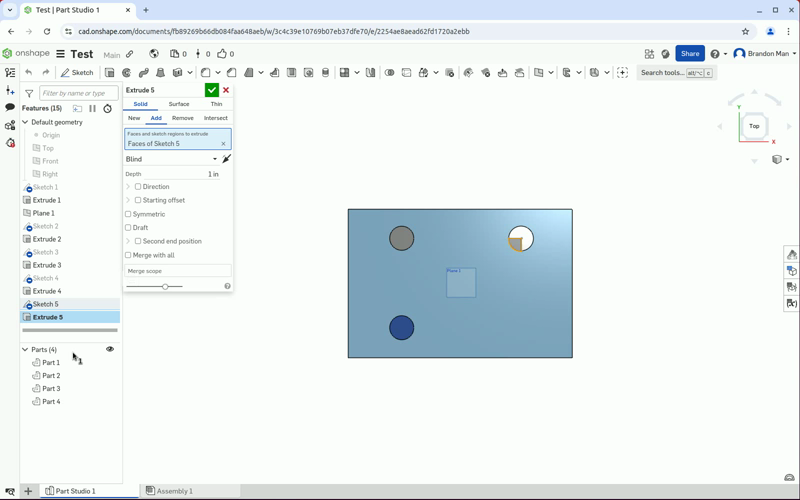
mouse_move(143, 106)
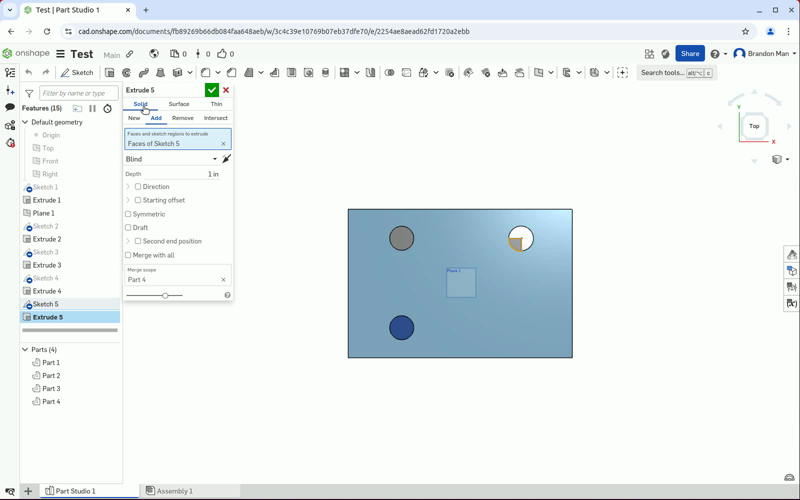
click(143, 106)
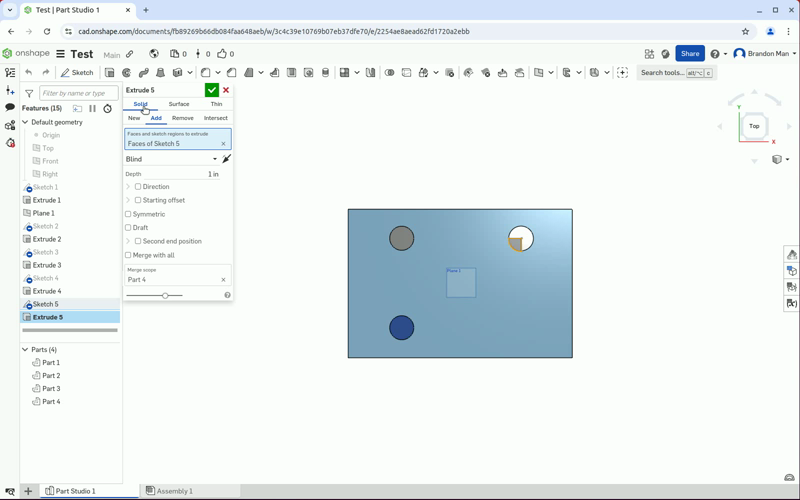
mouse_move(137, 120)
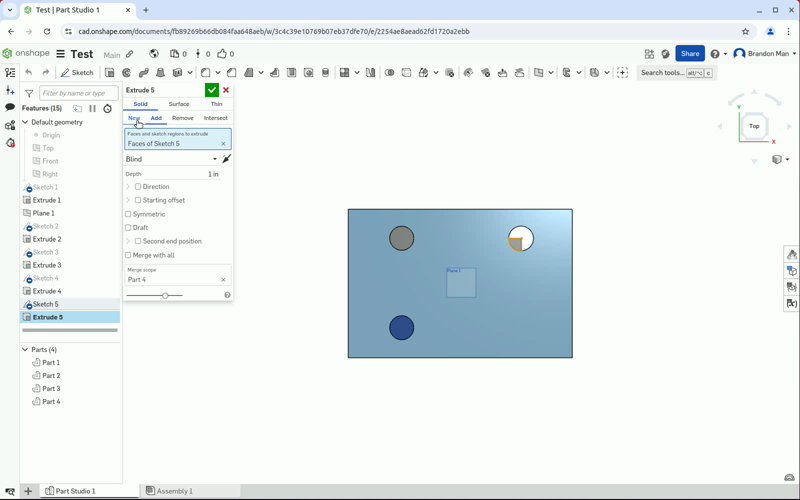
click(137, 120)
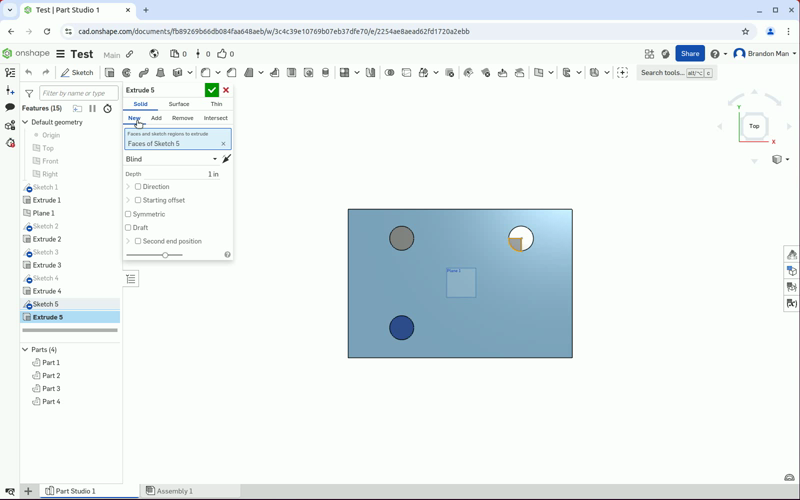
key(tab, 4)
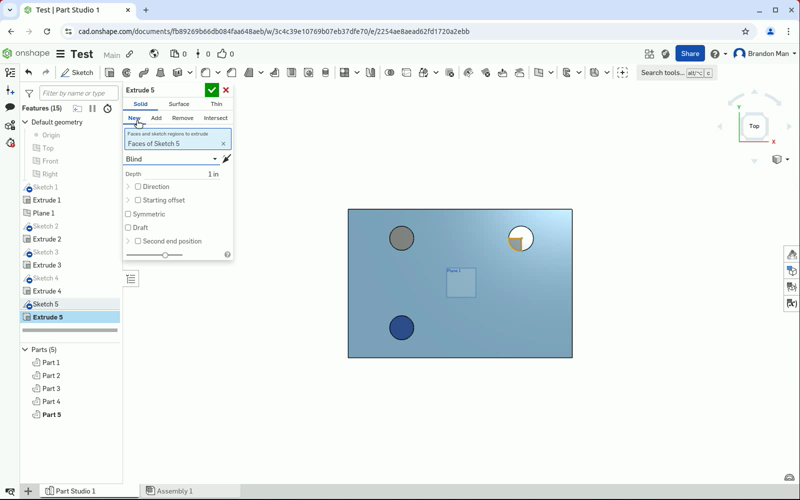
text(15.405)
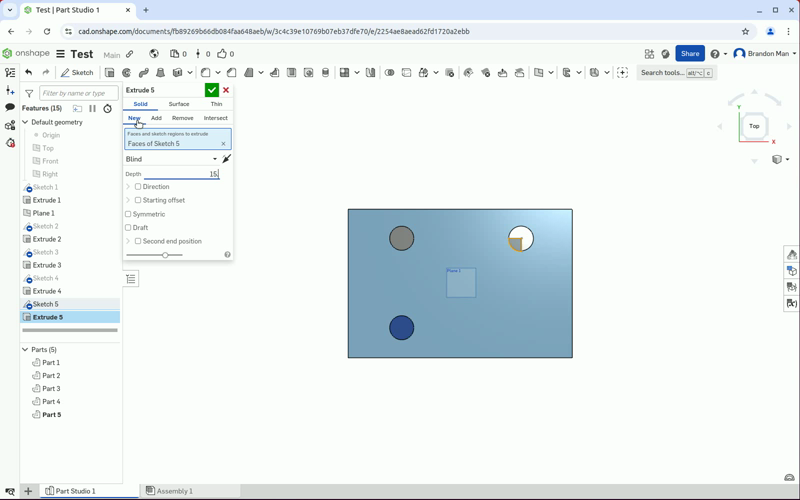
key(enter)
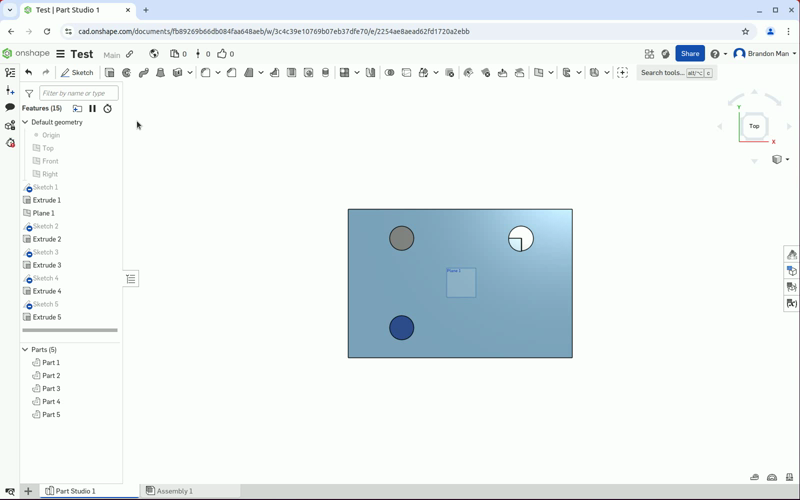
key(shift+h)
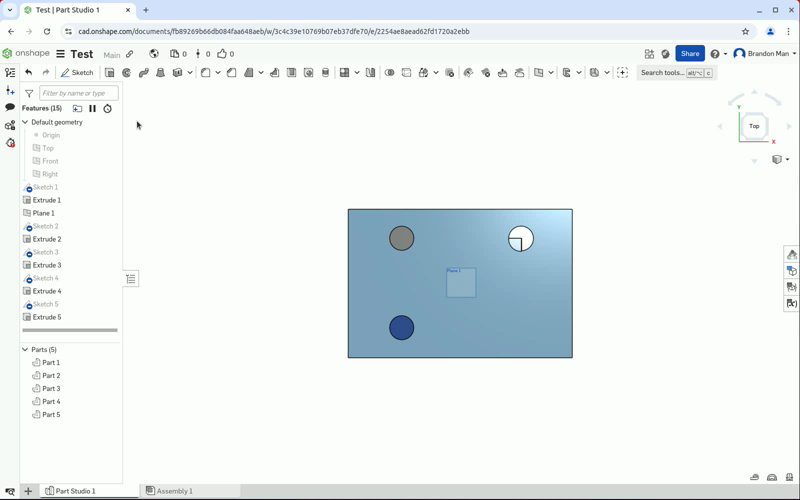
key(shift+h)
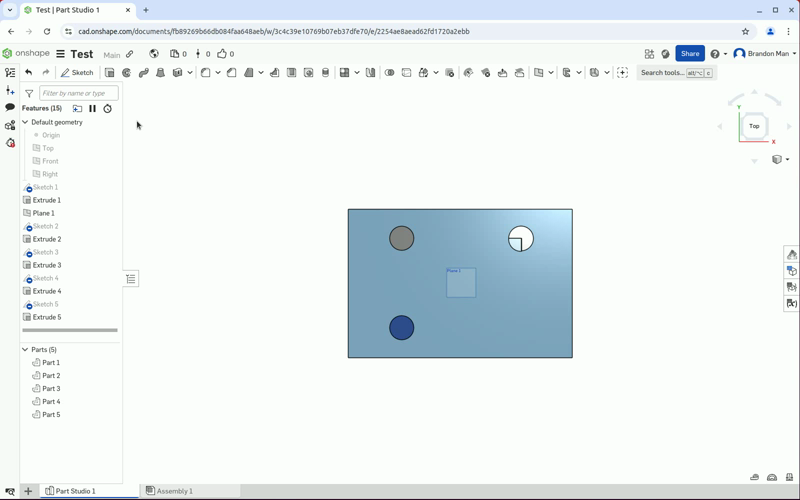
mouse_move(73, 189)
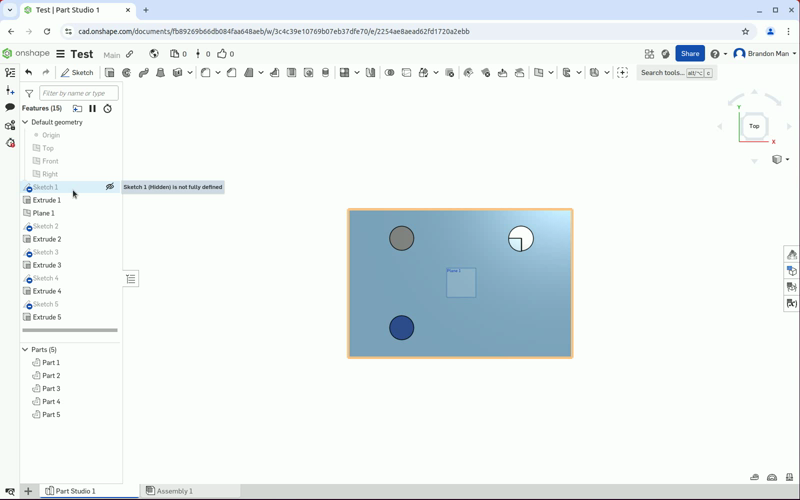
click(73, 189)
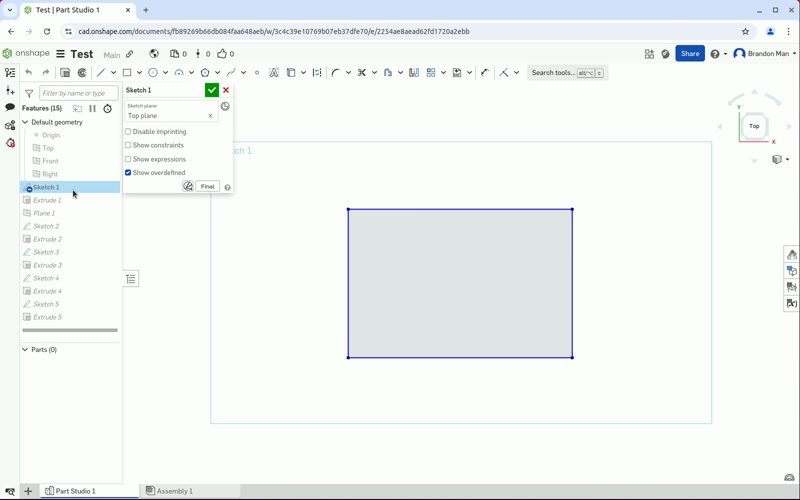
mouse_move(229, 92)
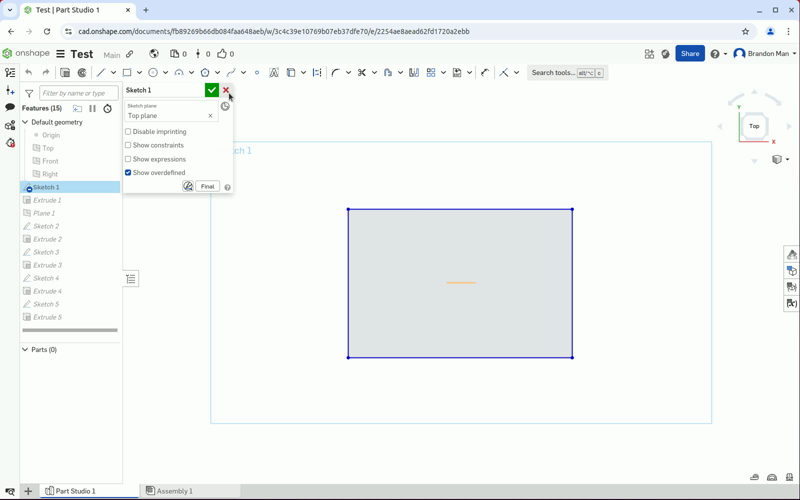
click(229, 92)
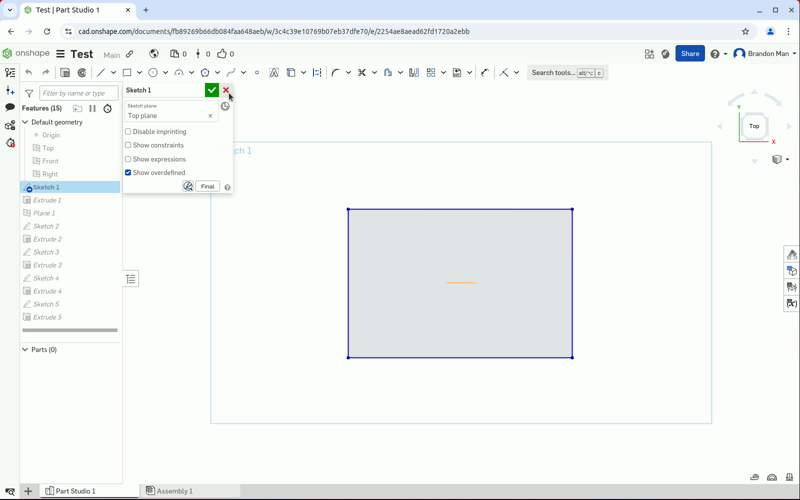
key(shift+s)
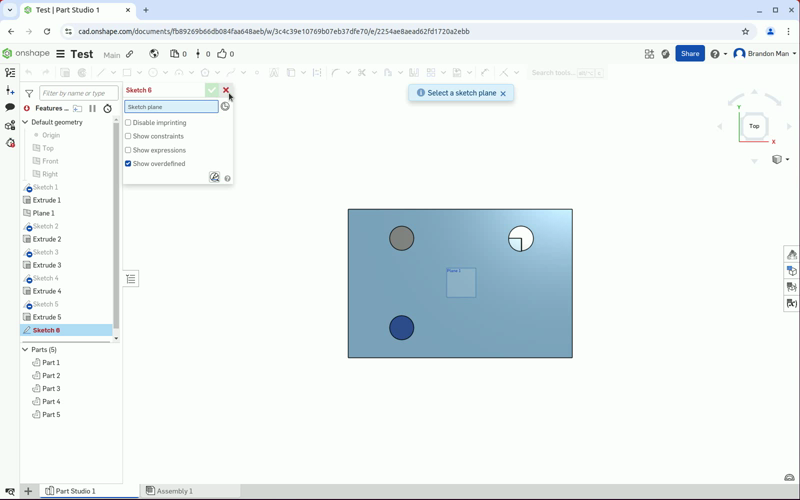
mouse_move(69, 215)
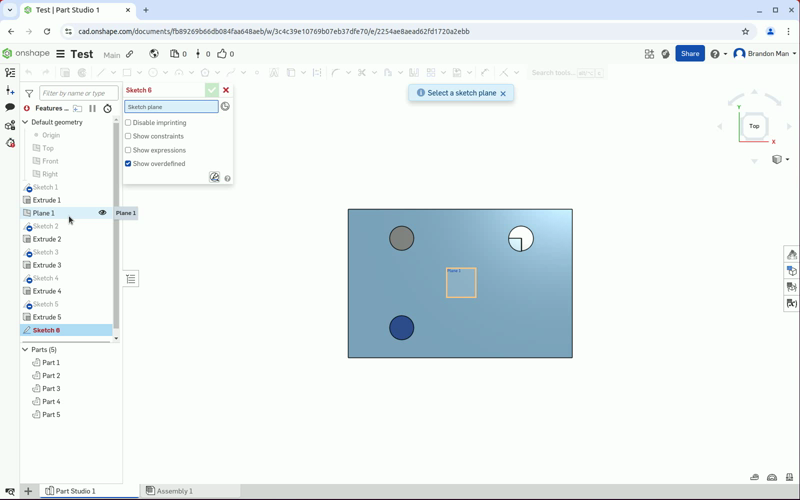
click(69, 215)
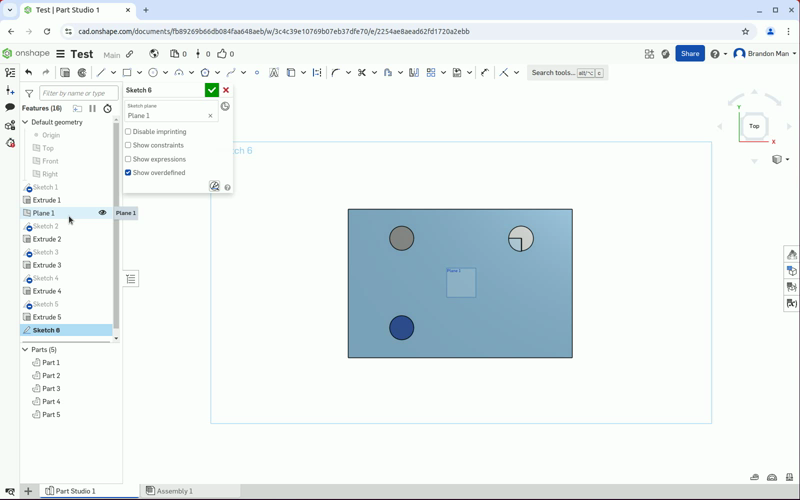
mouse_move(73, 352)
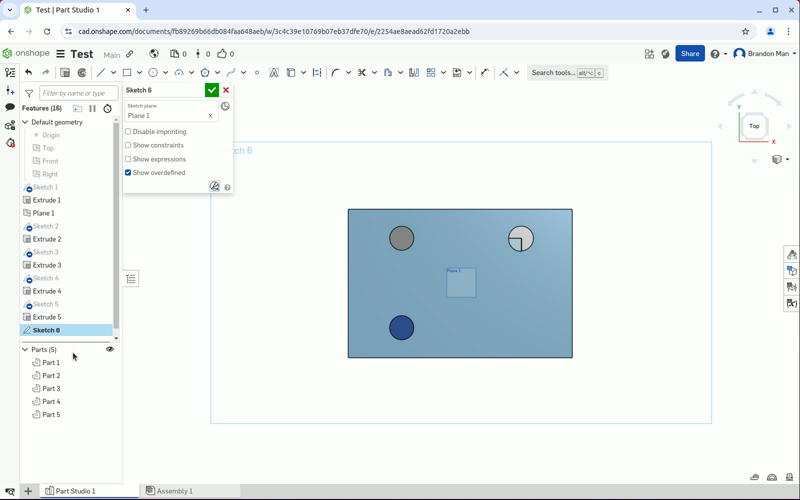
key(y)
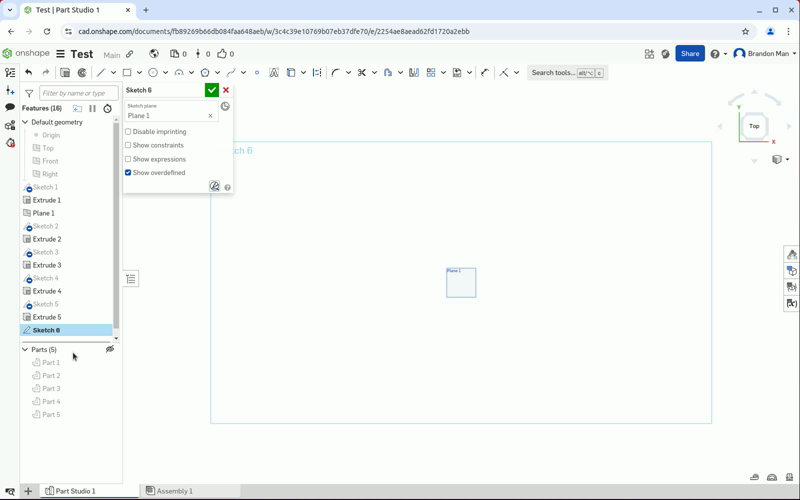
key(a)
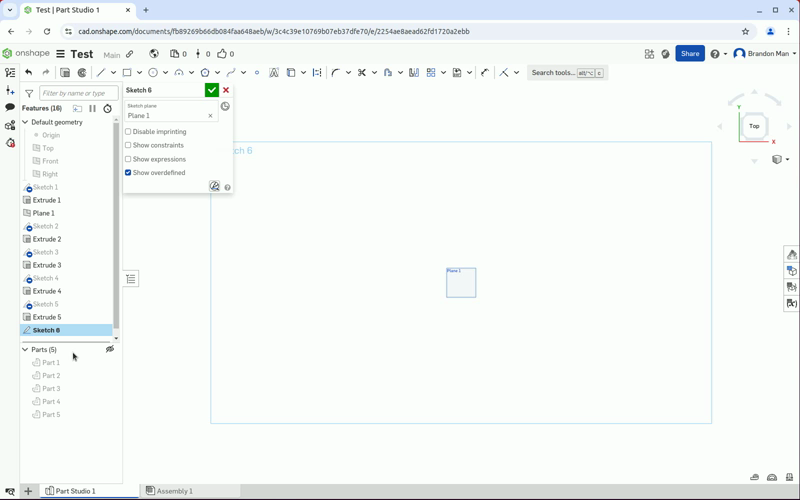
key_down(shift)
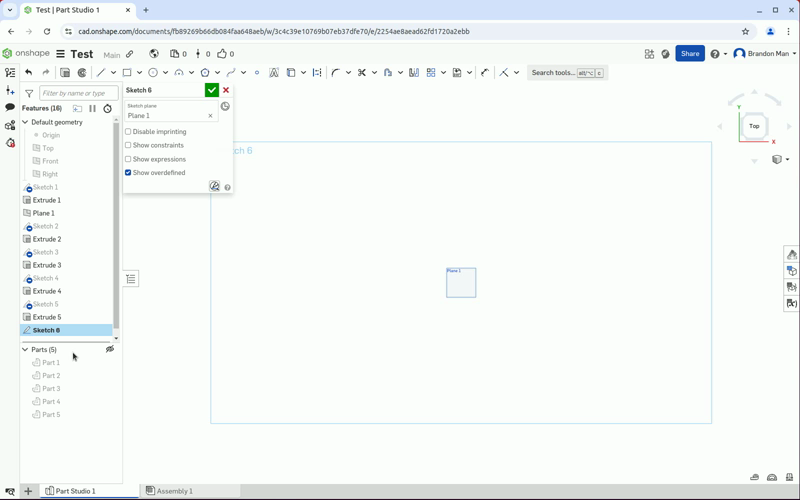
mouse_move(508, 327)
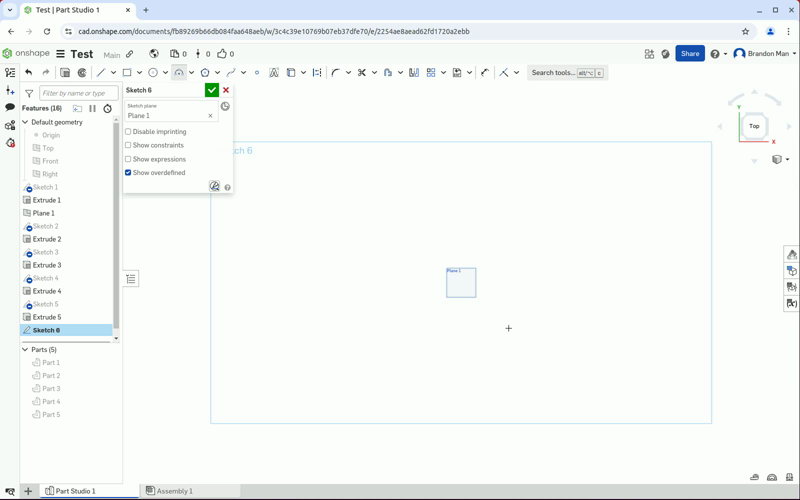
click(508, 327)
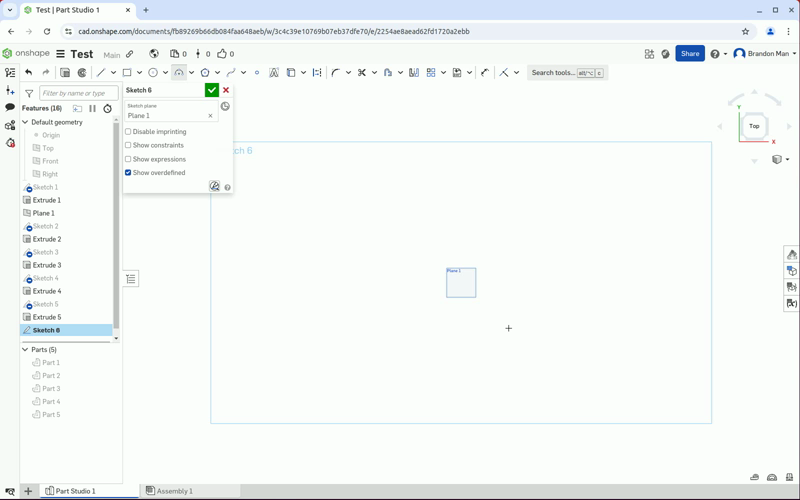
key_up(shift)
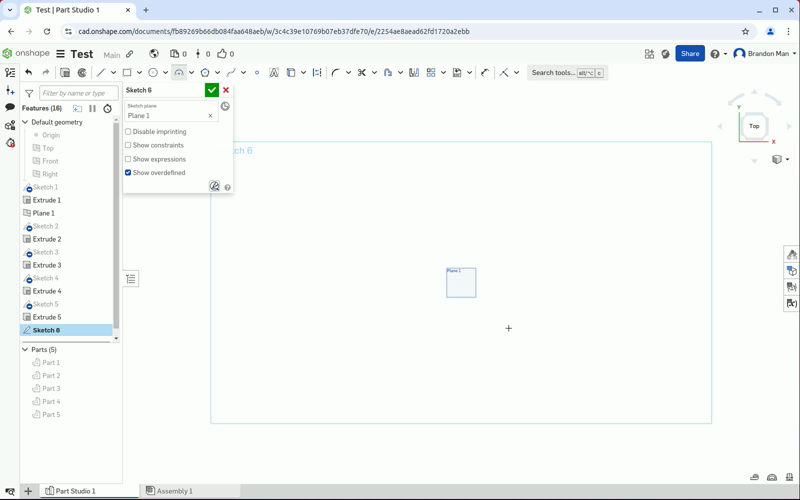
key_down(shift)
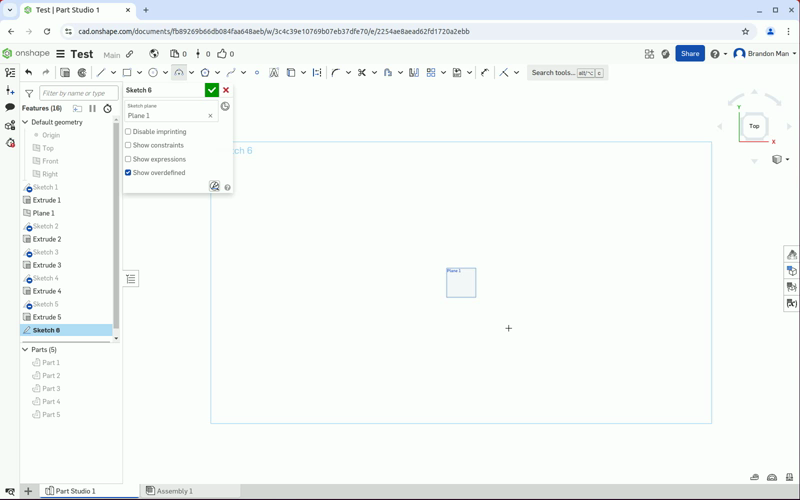
mouse_move(521, 315)
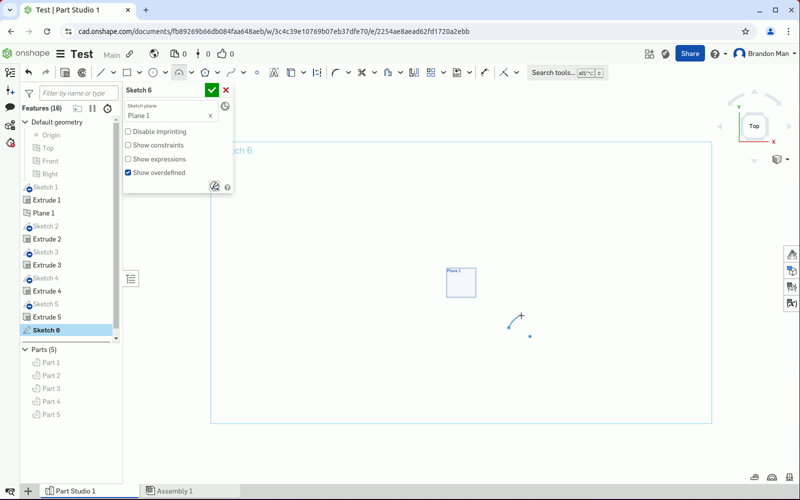
click(521, 315)
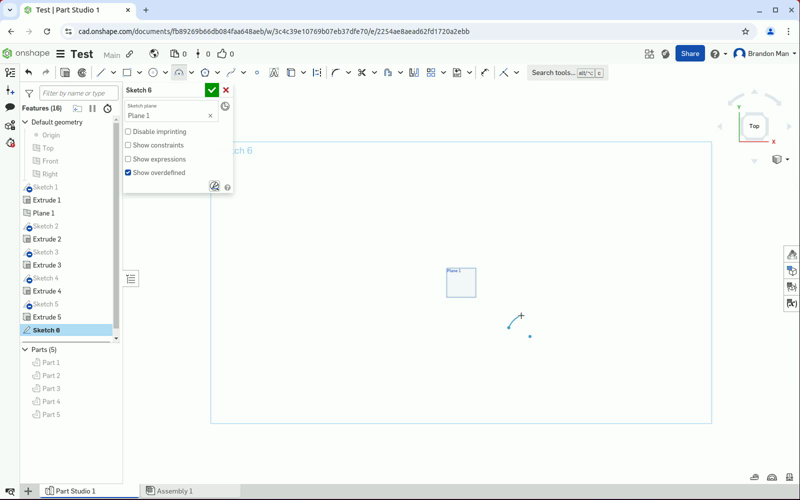
mouse_move(529, 336)
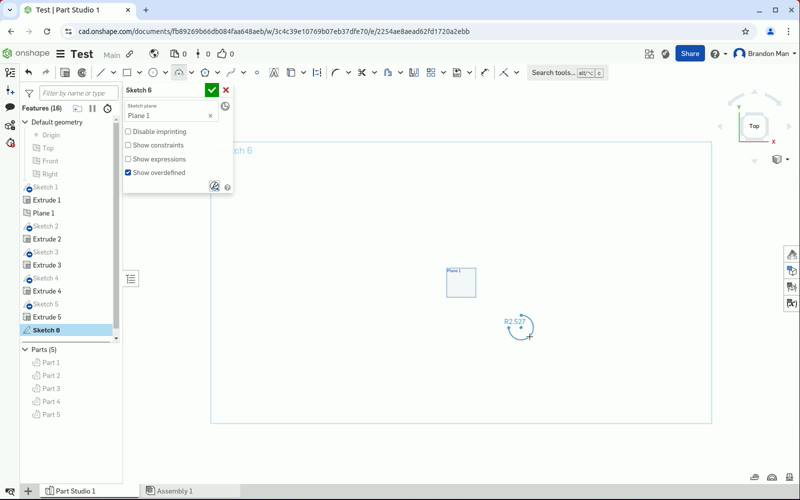
click(529, 336)
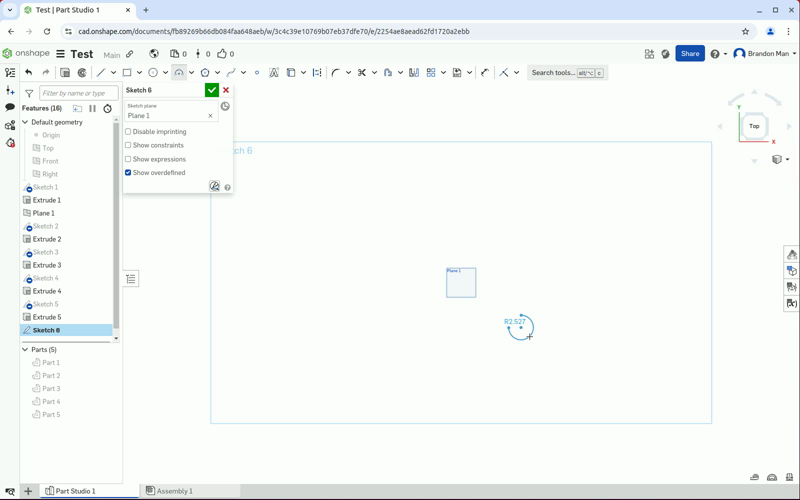
key_up(shift)
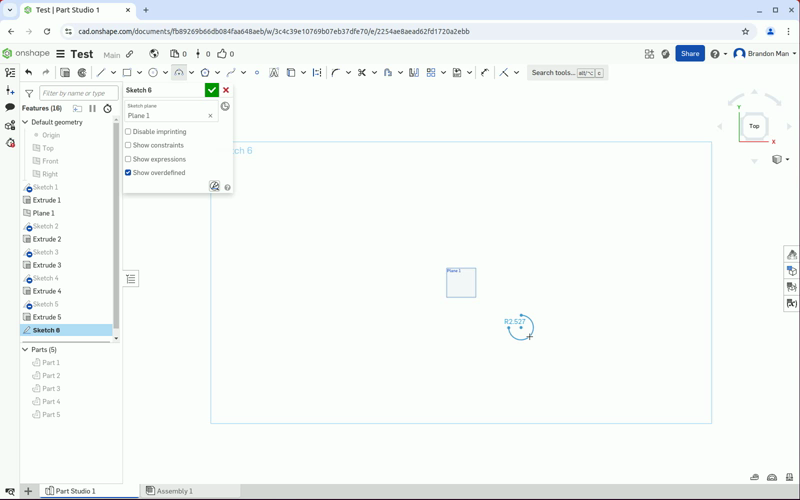
key(esc)
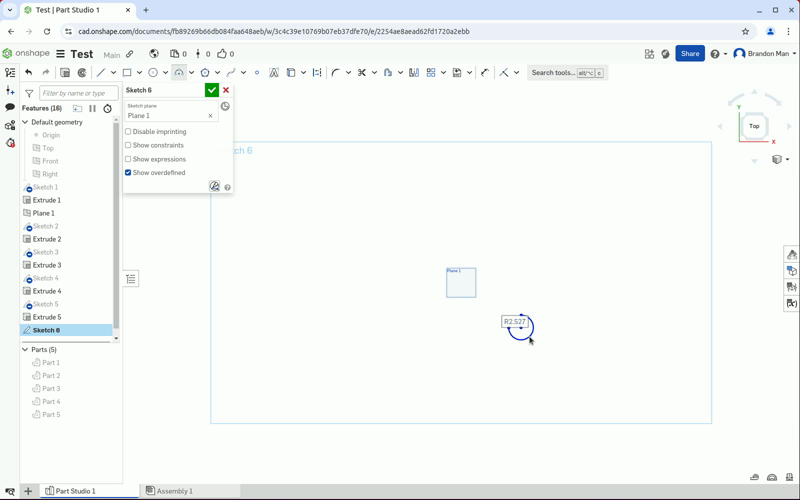
key(l)
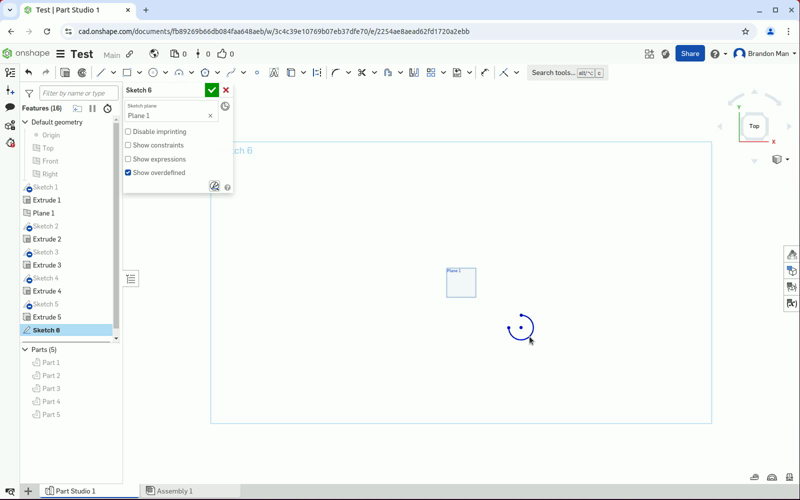
mouse_move(521, 315)
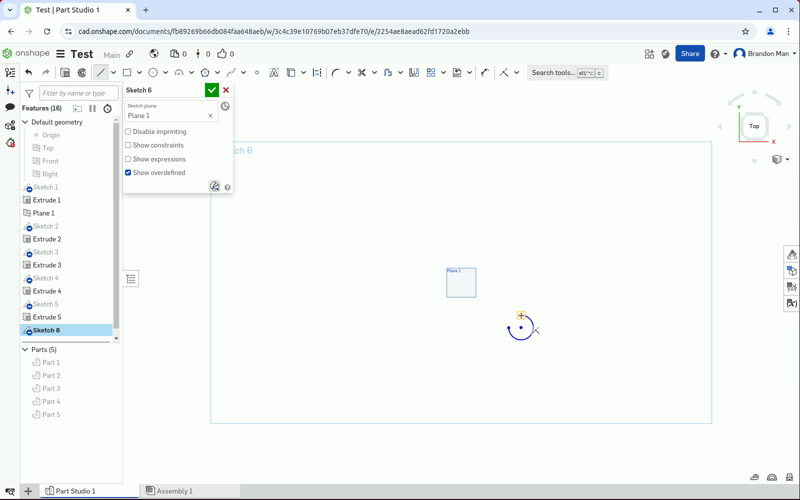
click(521, 315)
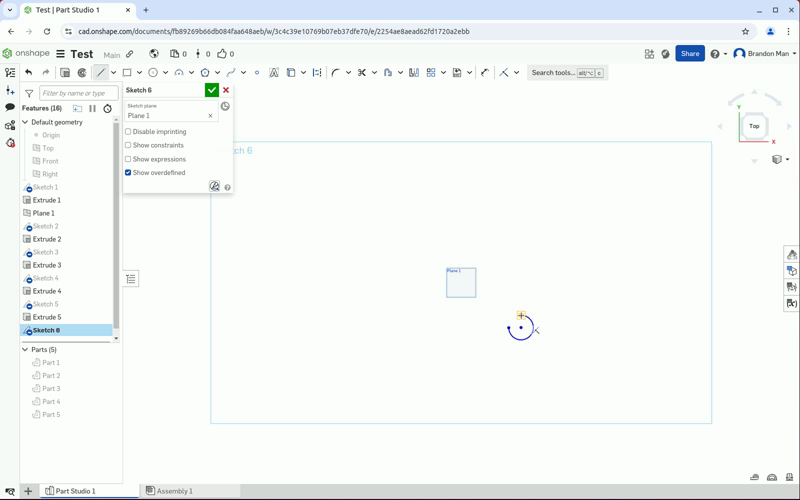
key_down(shift)
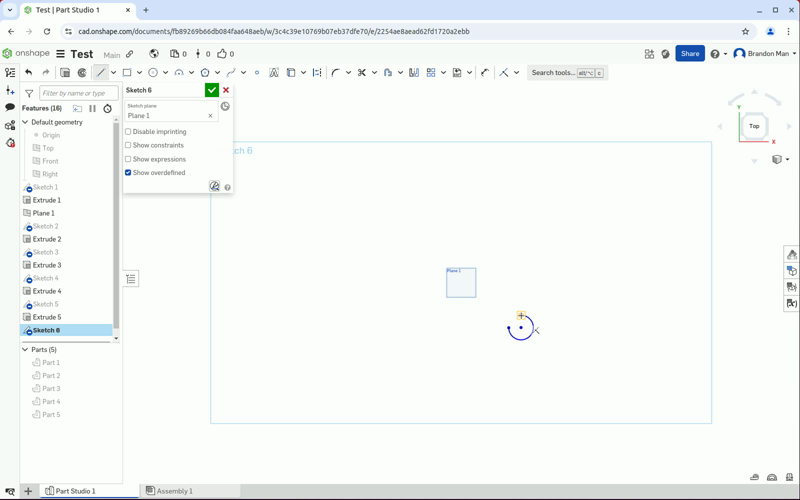
mouse_move(551, 315)
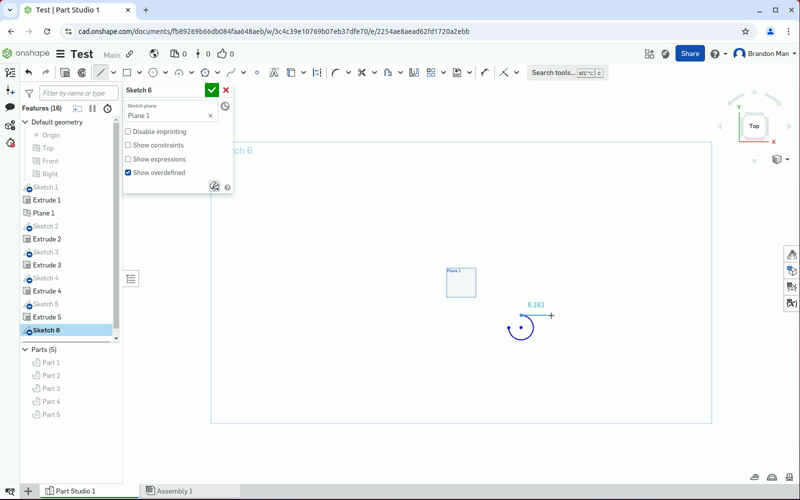
mouse_move(521, 327)
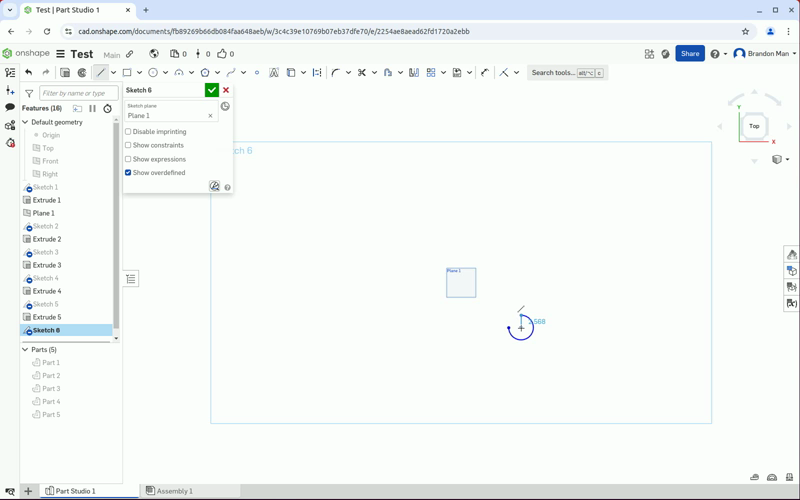
click(521, 327)
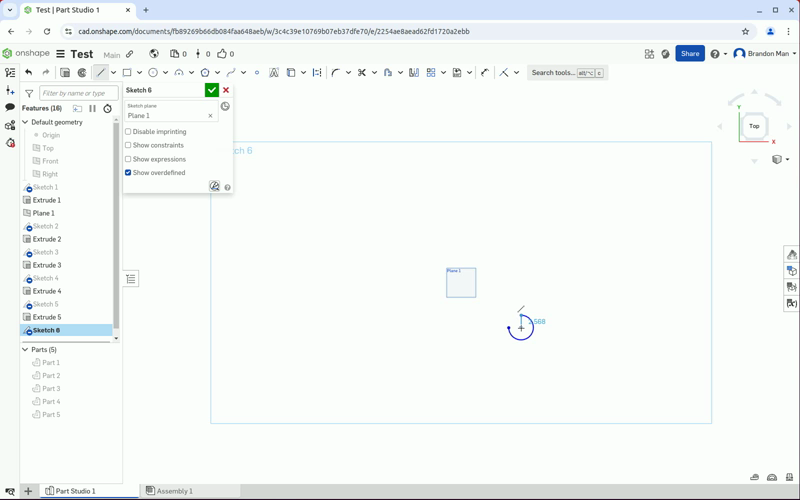
key_up(shift)
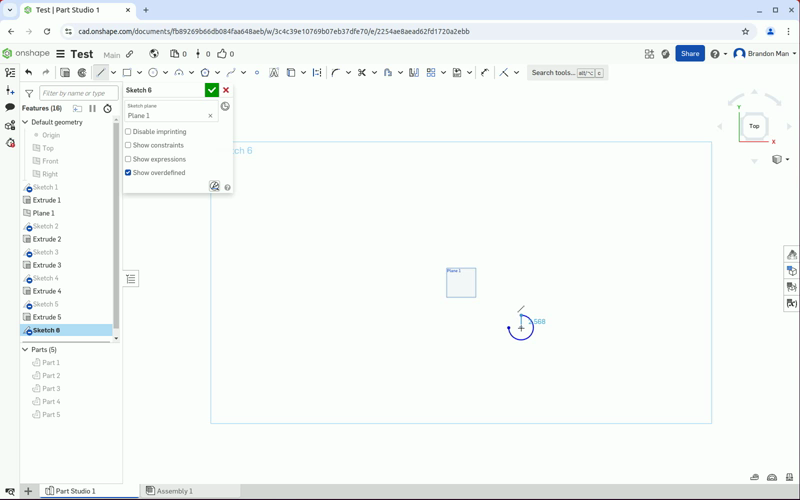
mouse_move(551, 327)
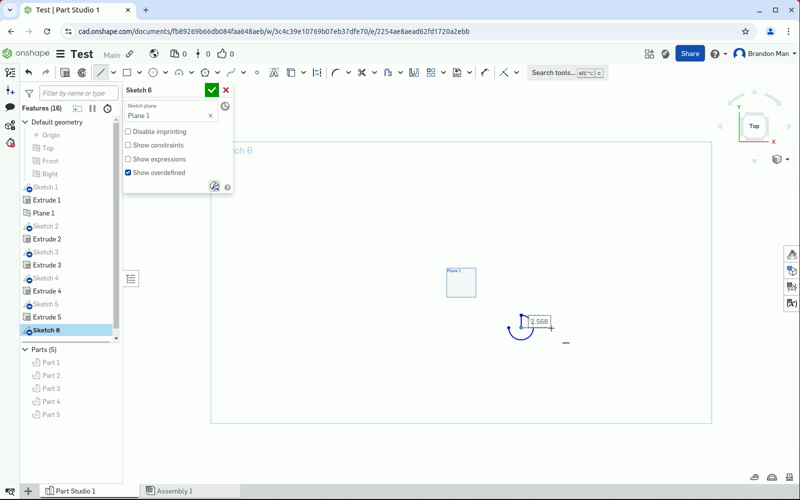
key_down(shift)
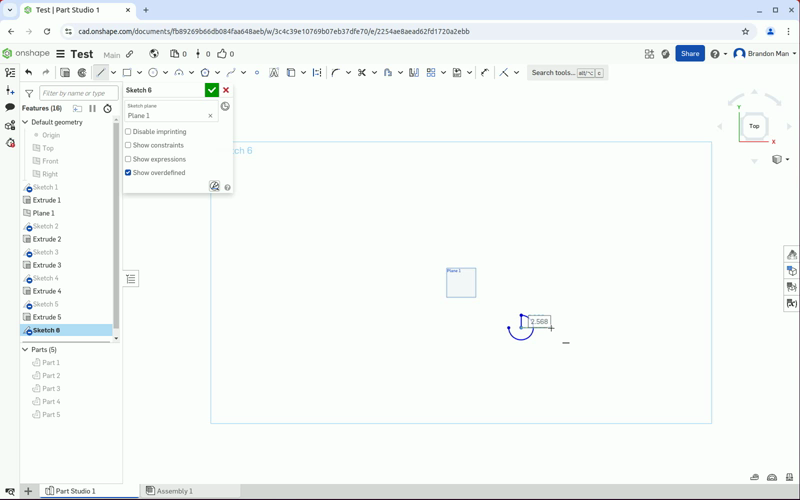
mouse_move(508, 327)
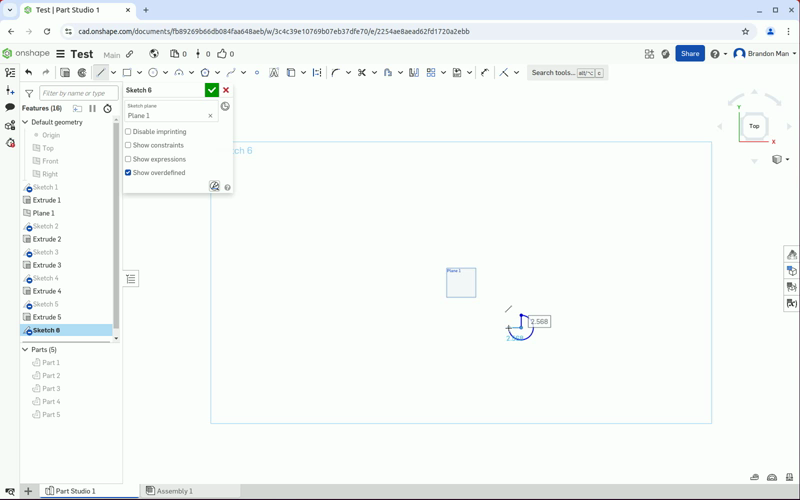
key_up(shift)
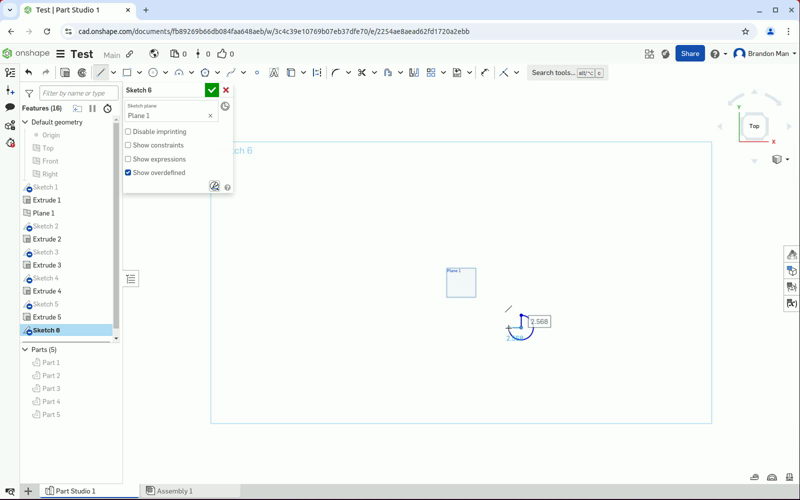
click(508, 327)
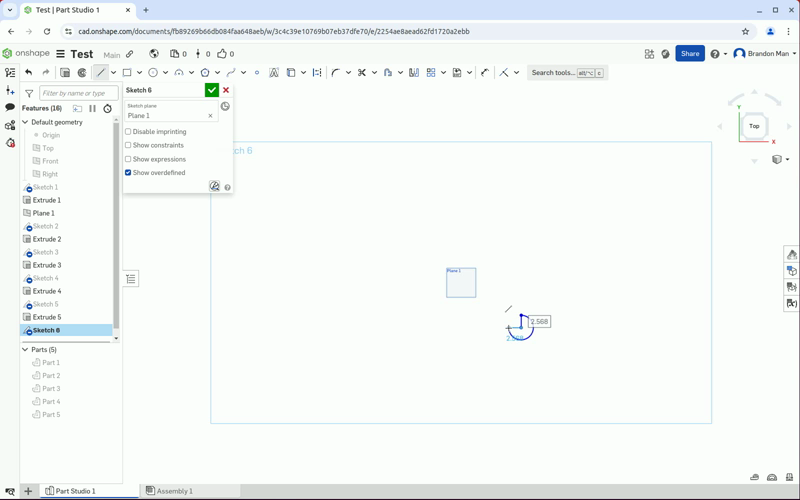
key(esc)
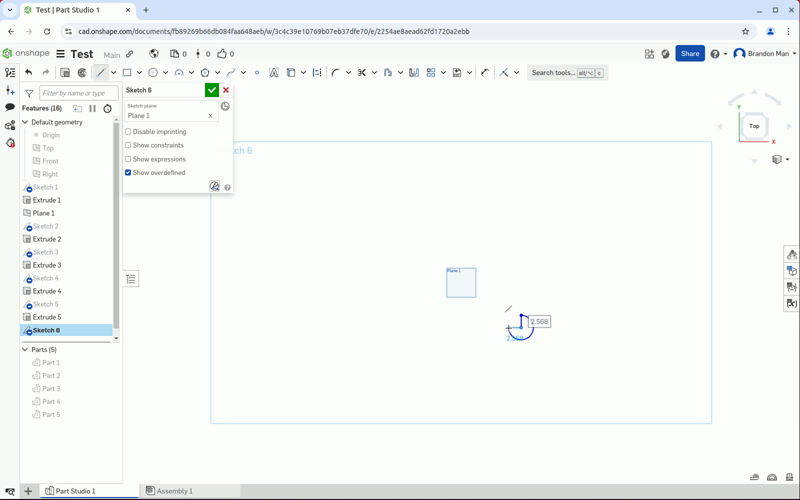
mouse_move(529, 324)
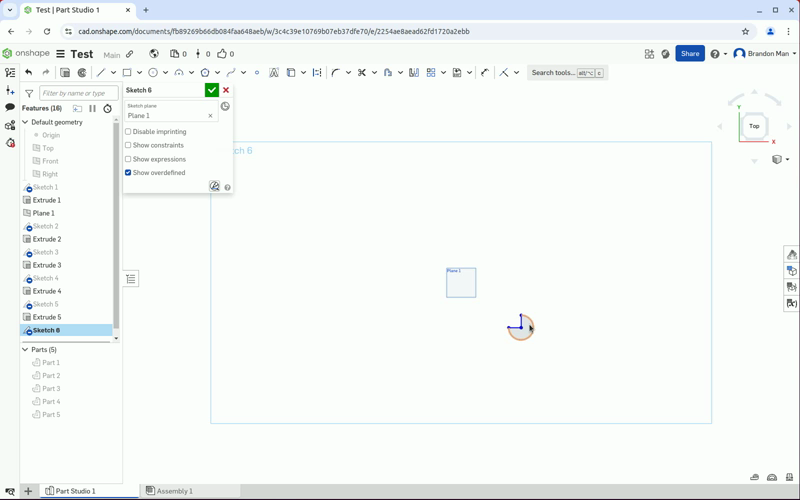
scroll(6)
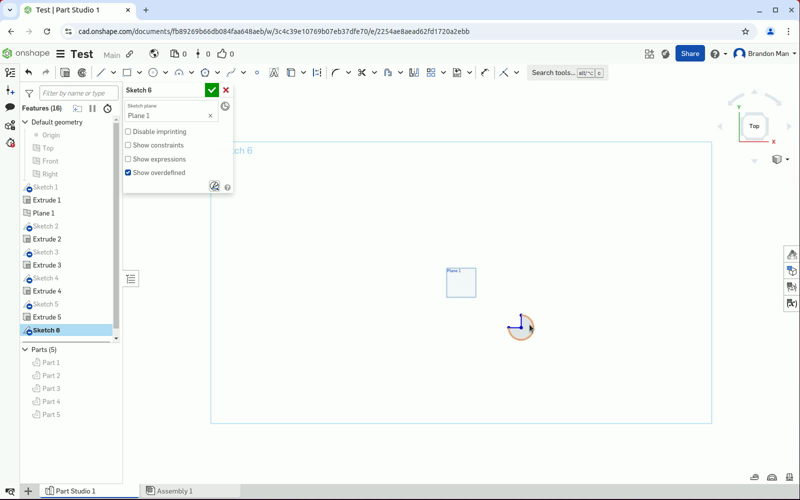
scroll(6)
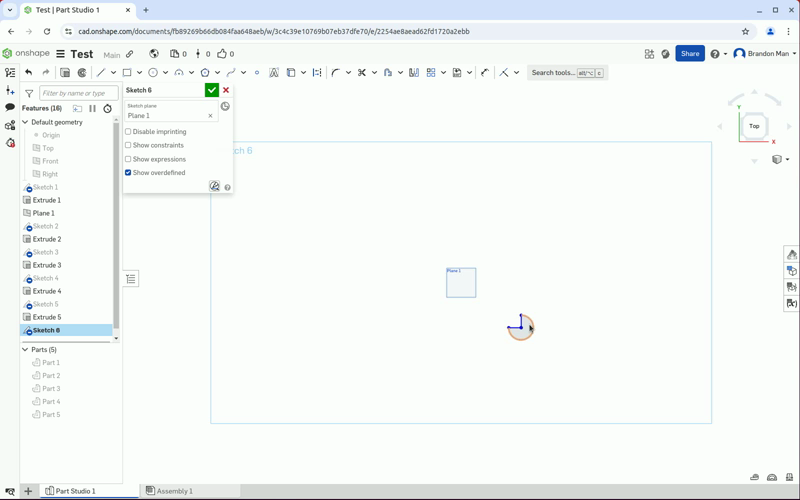
scroll(6)
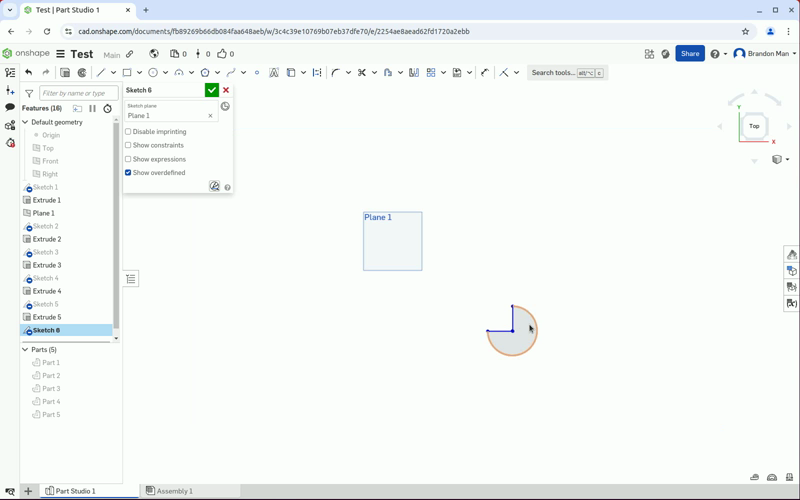
scroll(6)
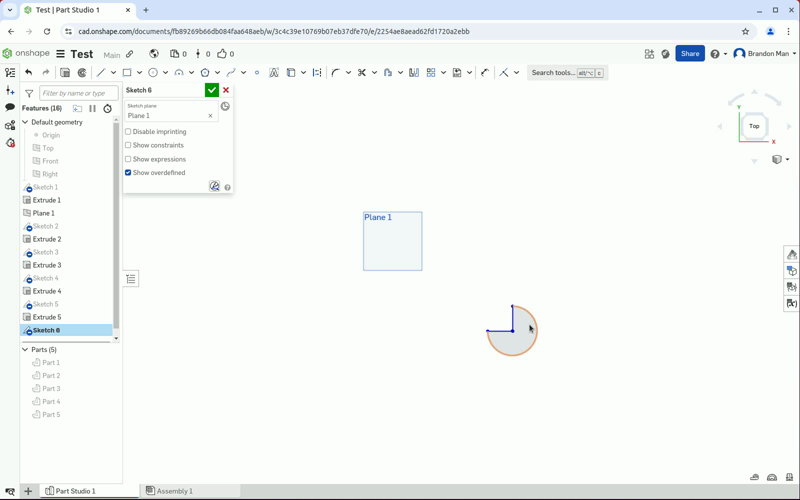
scroll(6)
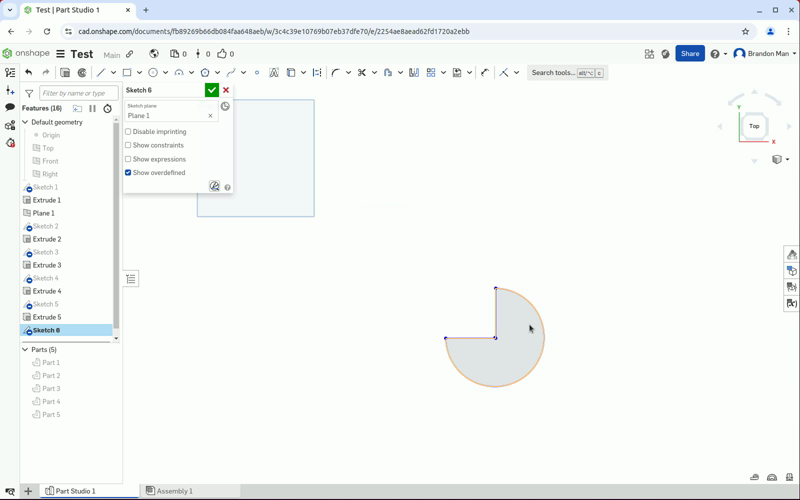
scroll(6)
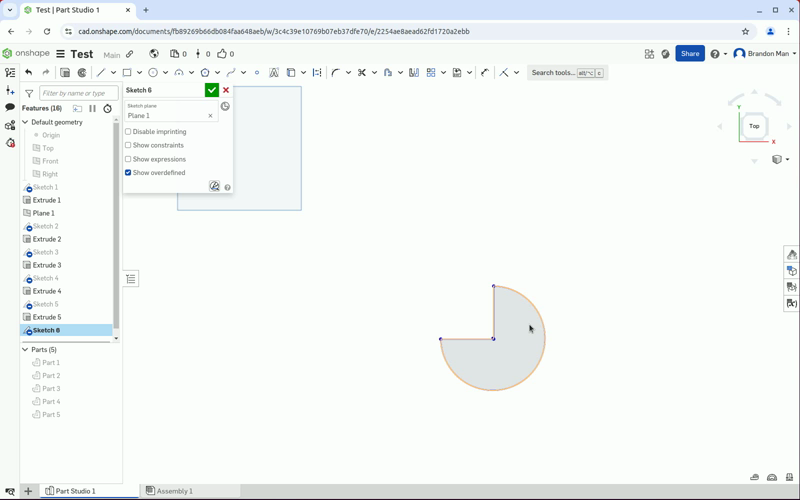
scroll(6)
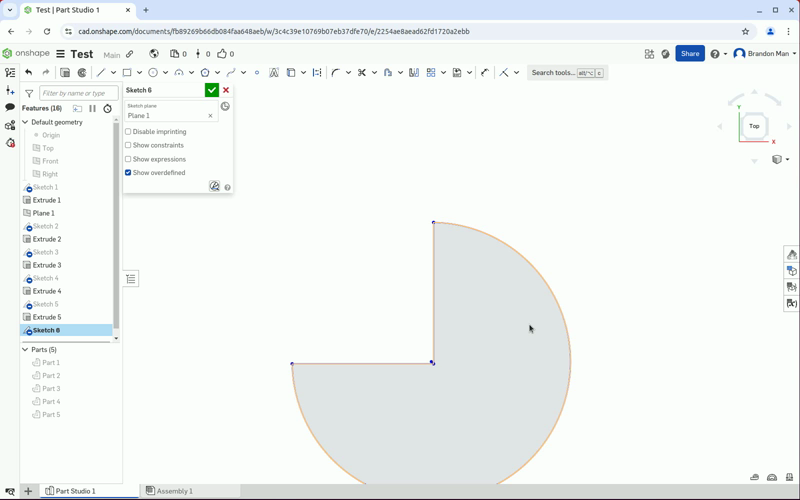
click(529, 324)
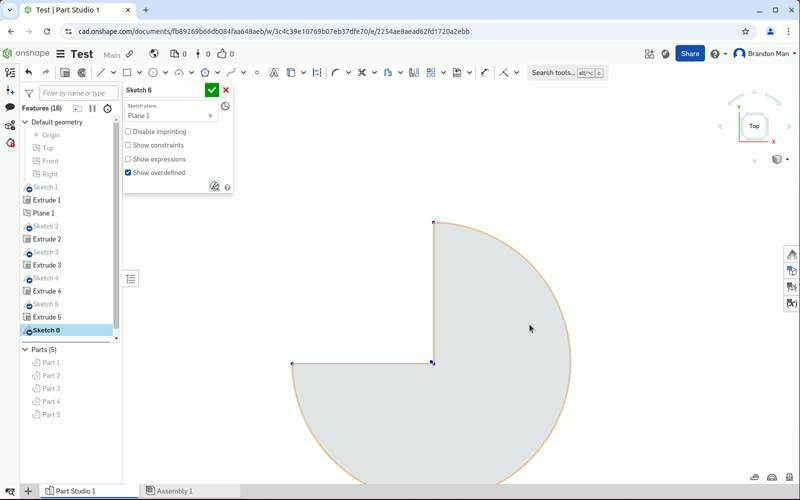
scroll(-6)
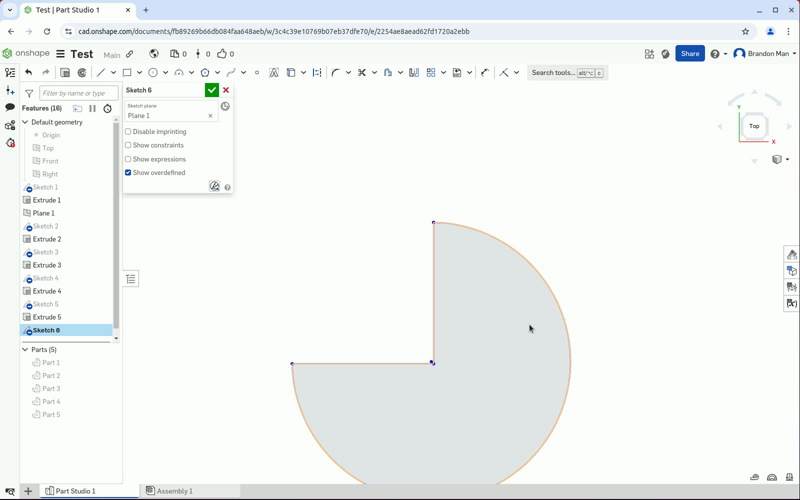
scroll(-6)
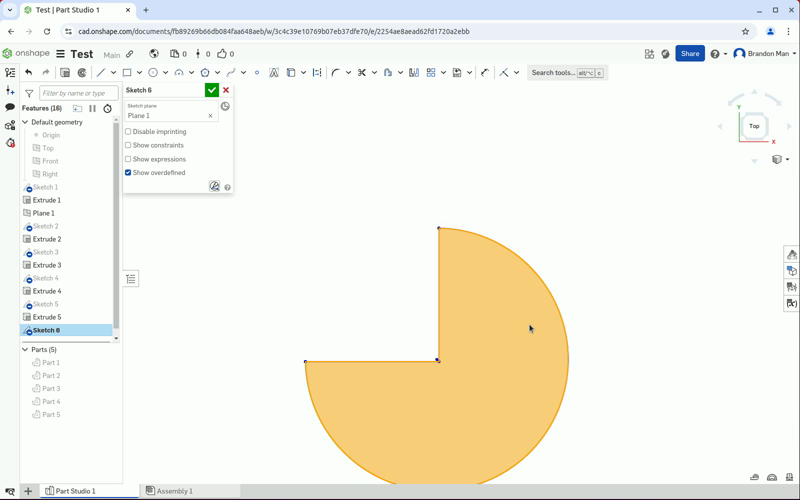
scroll(-6)
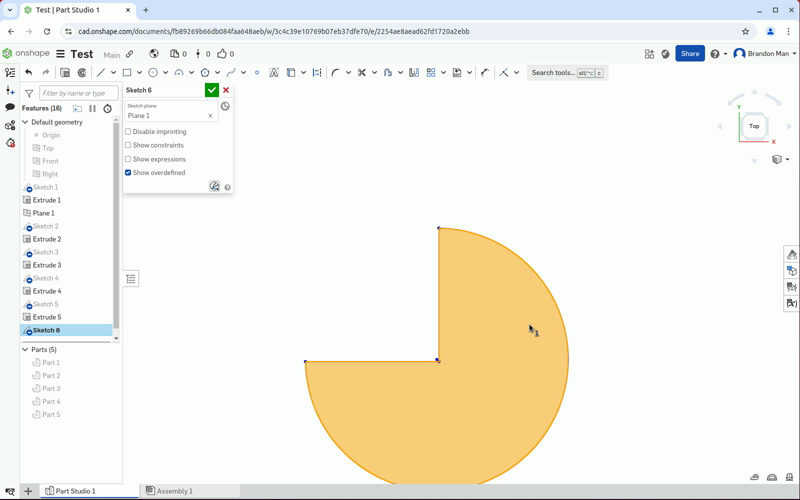
scroll(-6)
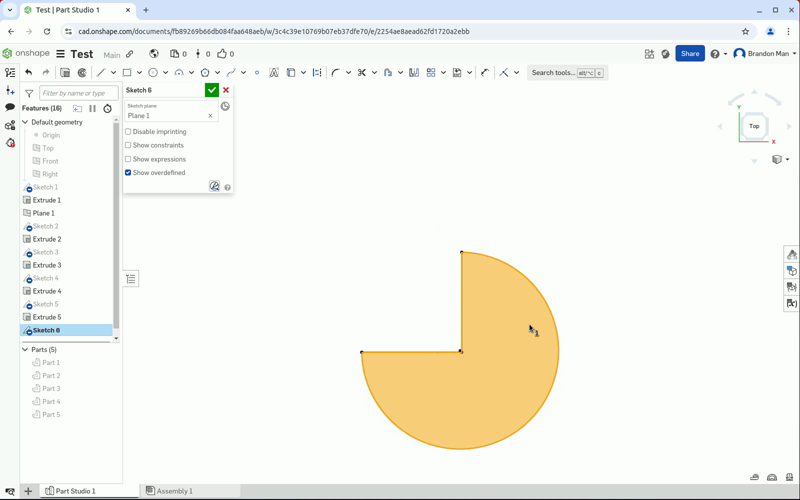
scroll(-6)
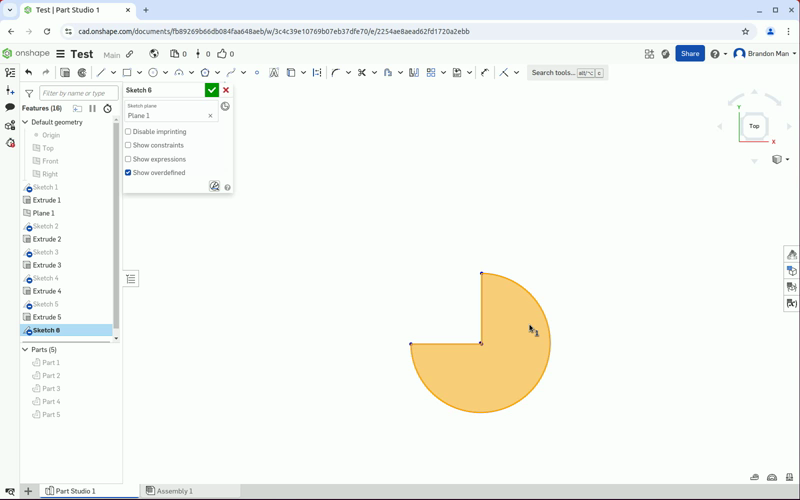
scroll(-6)
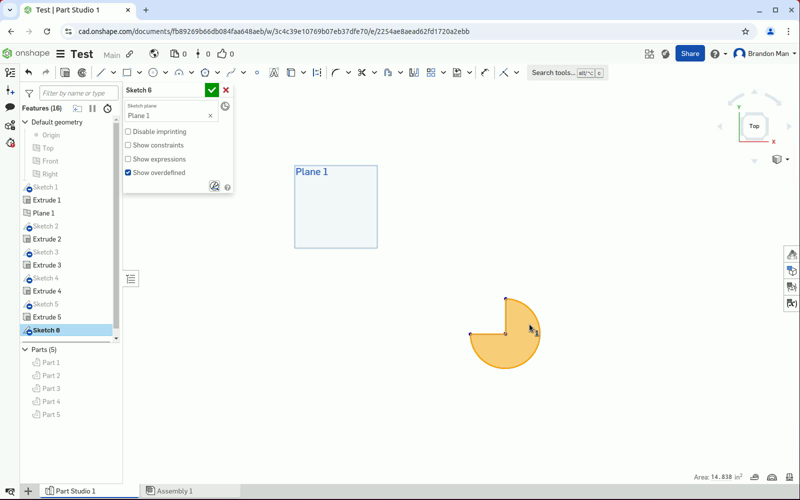
scroll(-6)
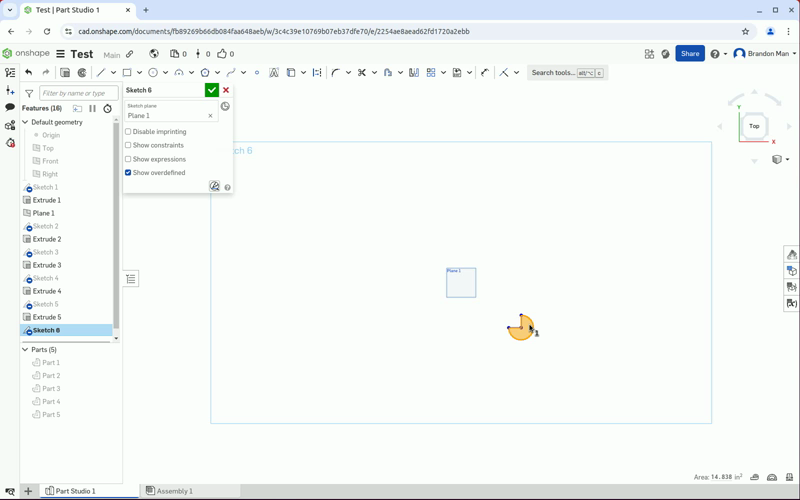
mouse_move(73, 352)
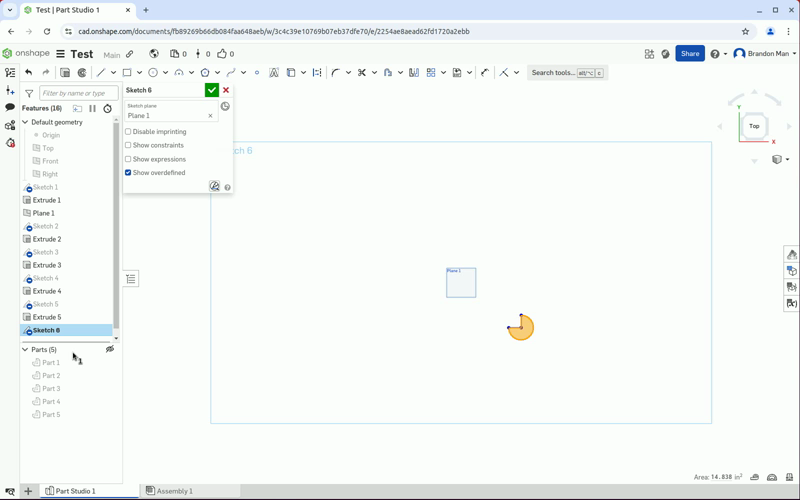
key(shift+y)
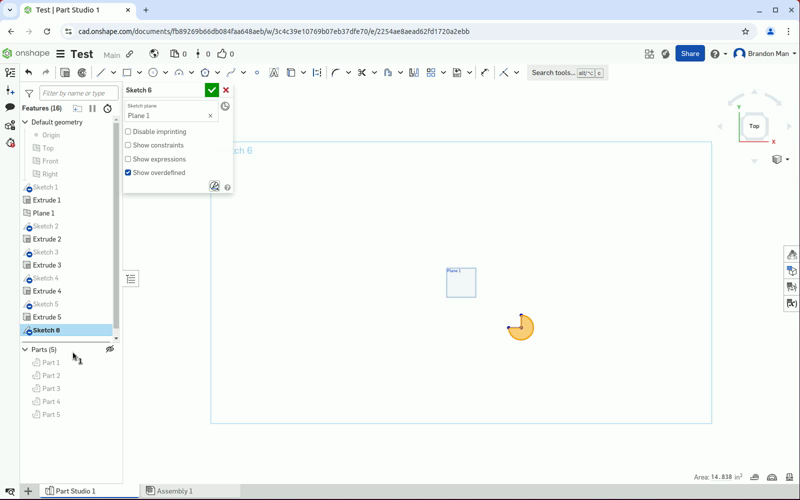
key(shift+e)
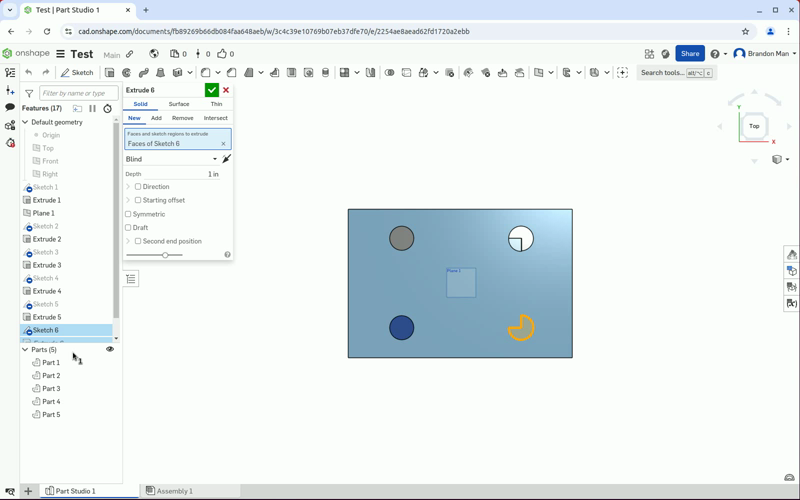
mouse_move(143, 106)
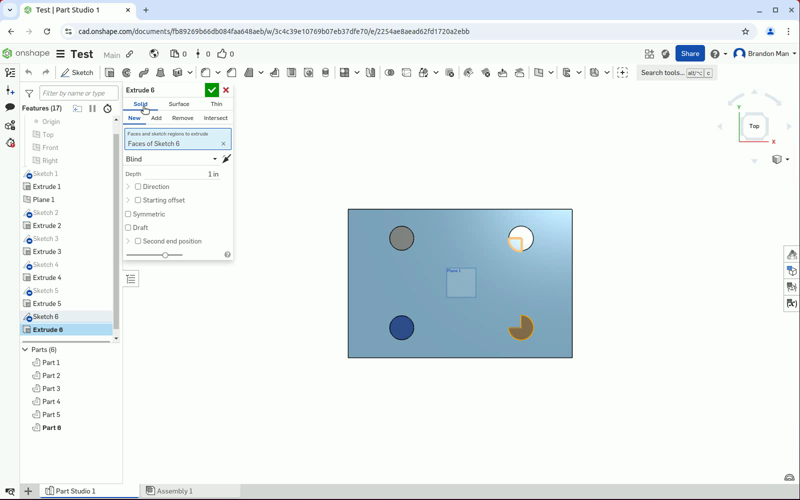
click(143, 106)
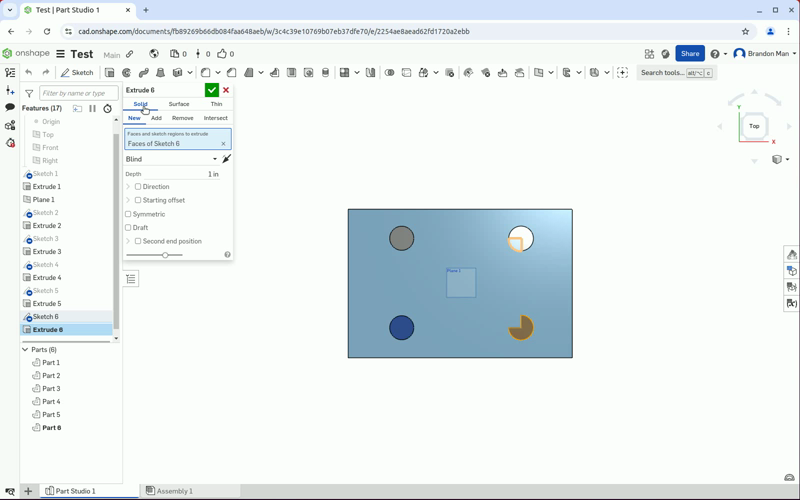
mouse_move(137, 120)
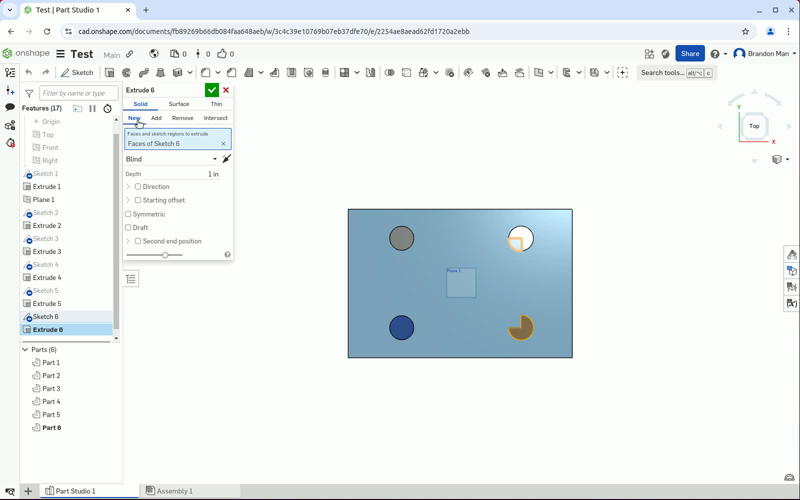
click(137, 120)
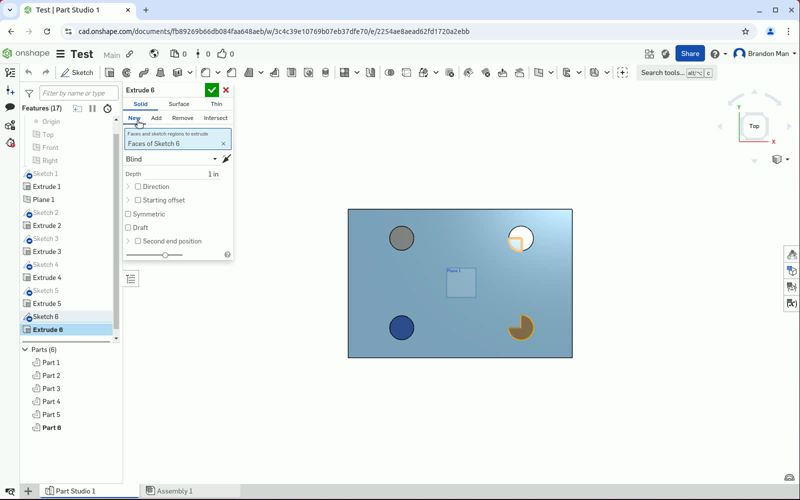
key(tab, 4)
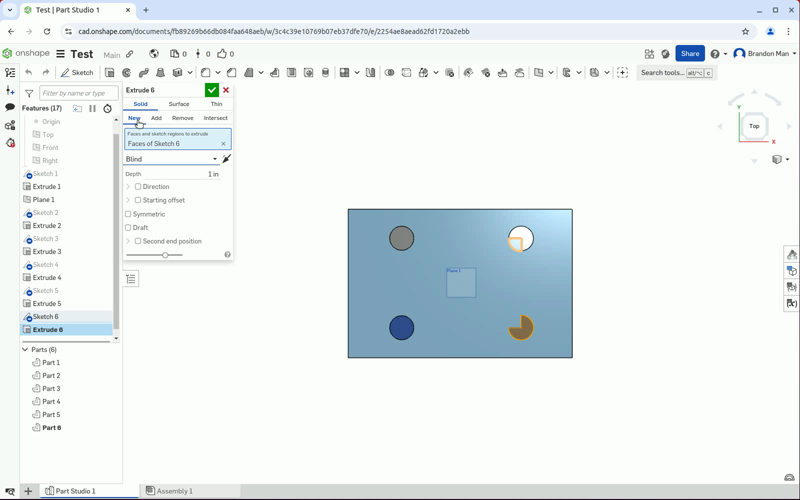
text(15.405)
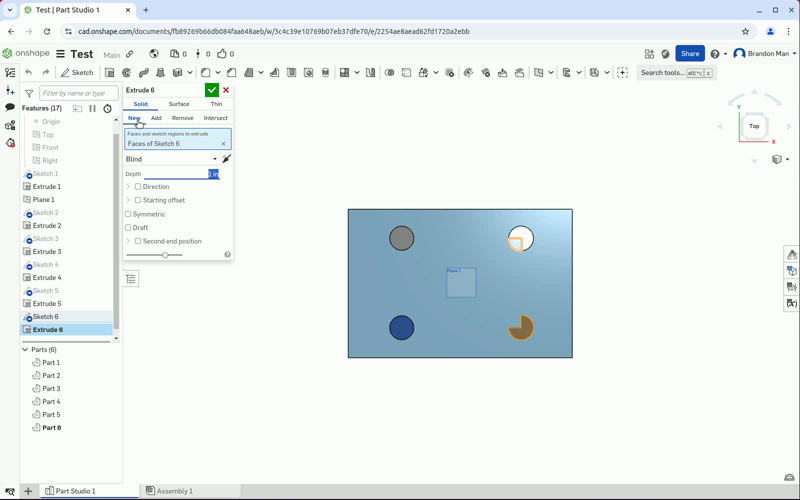
key(enter)
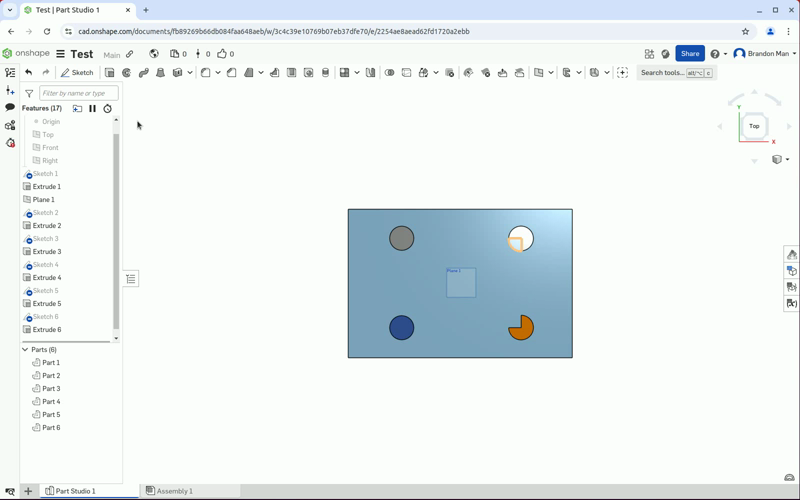
key(shift+h)
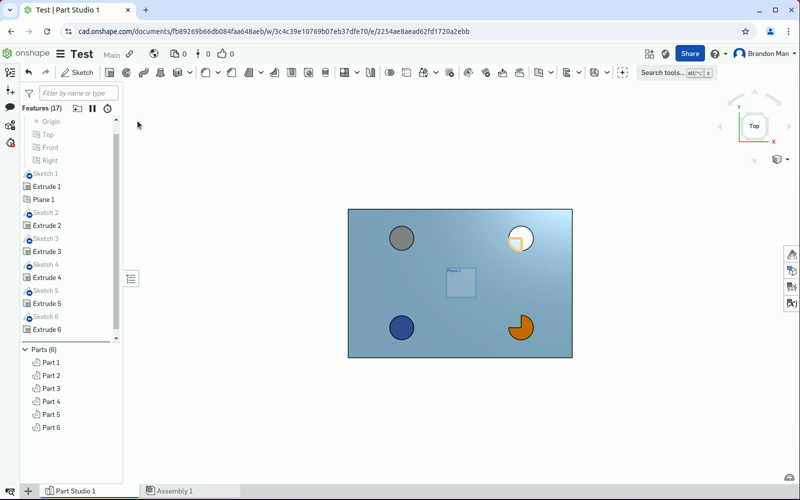
key(shift+h)
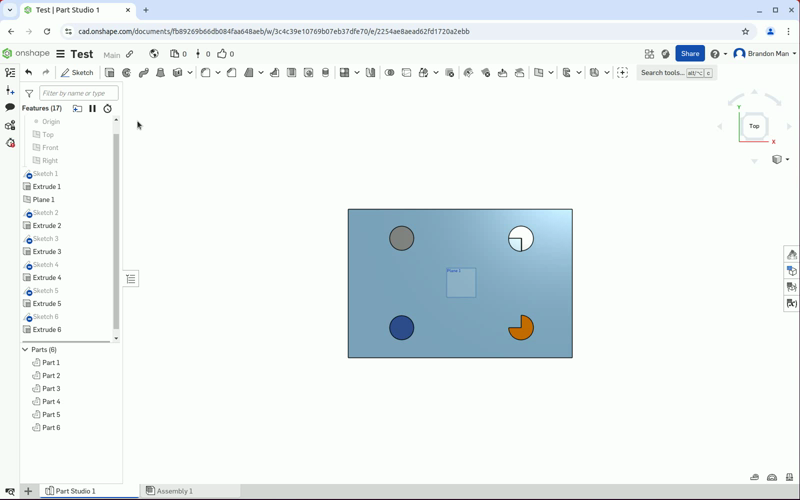
mouse_move(69, 176)
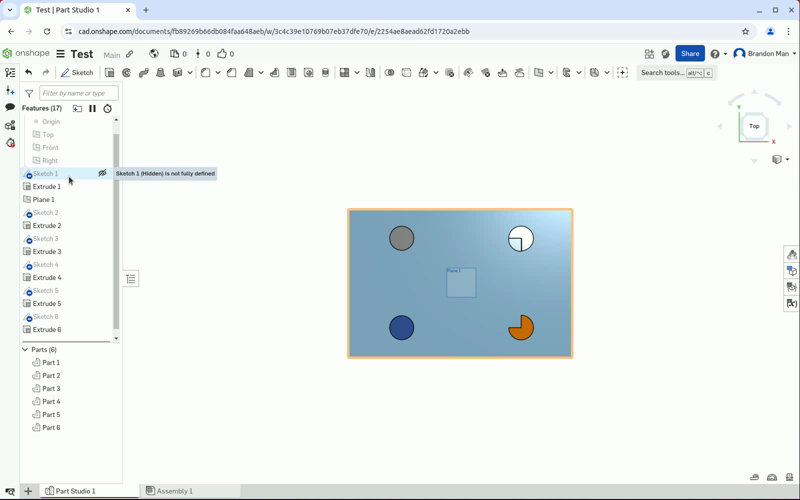
click(69, 176)
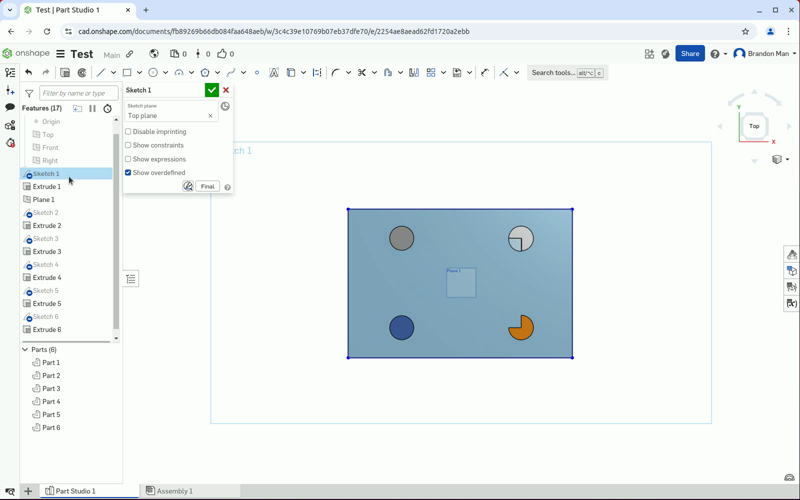
mouse_move(229, 92)
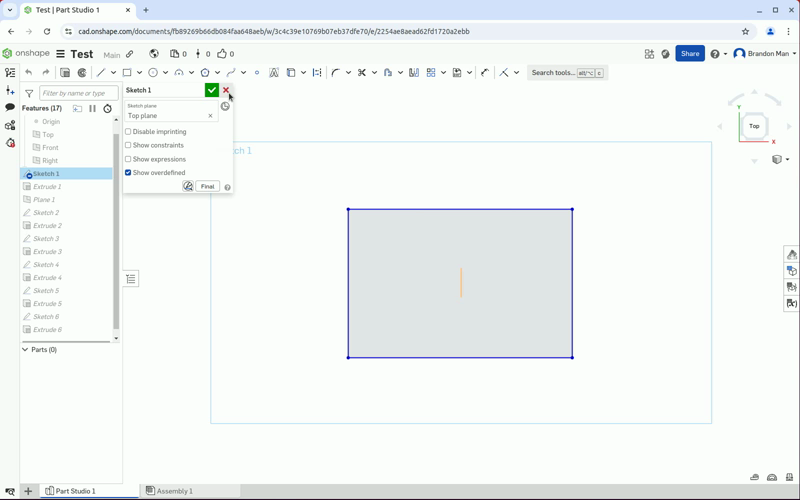
click(229, 92)
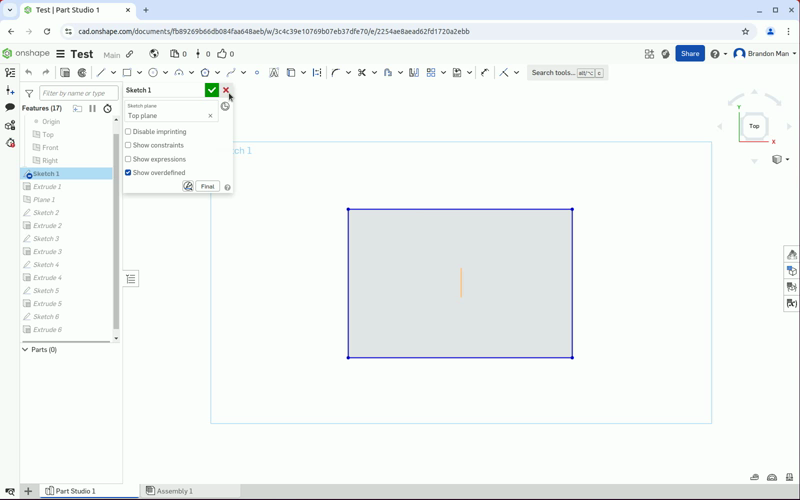
key(shift+s)
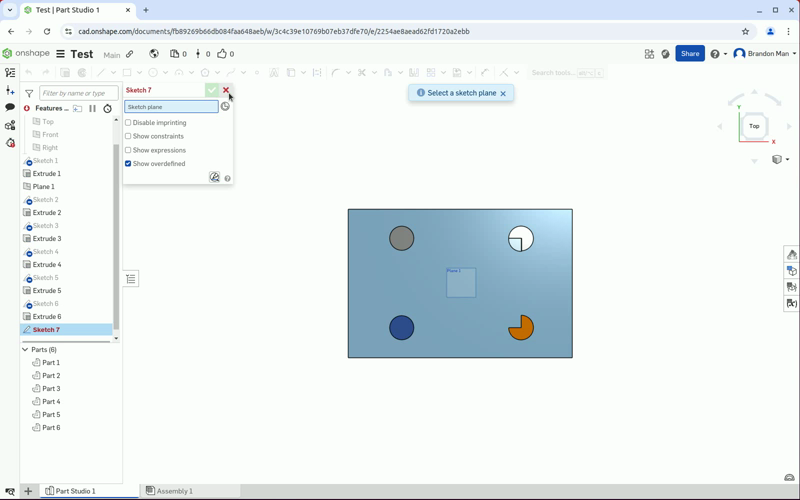
mouse_move(69, 189)
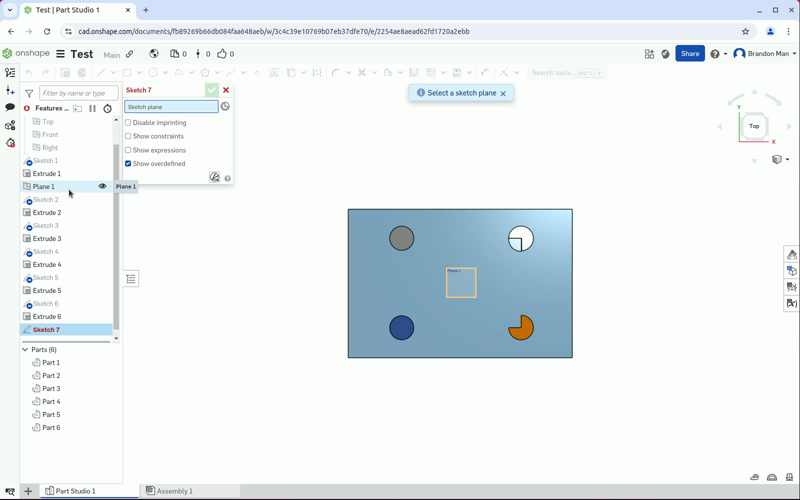
click(69, 189)
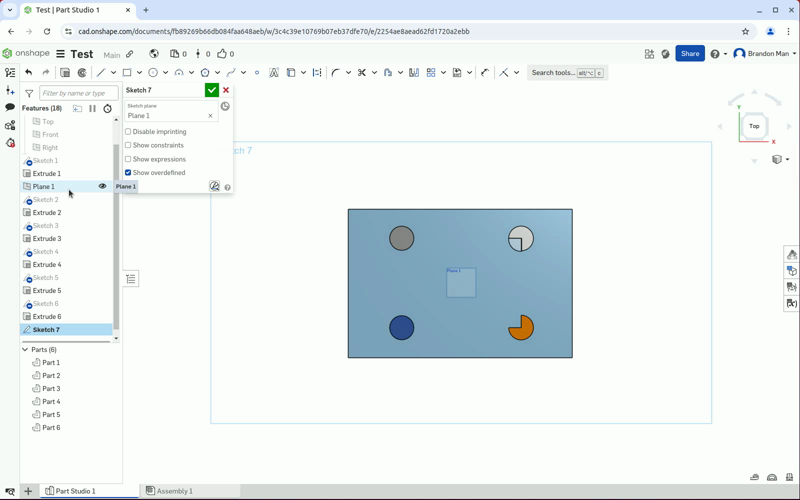
mouse_move(73, 352)
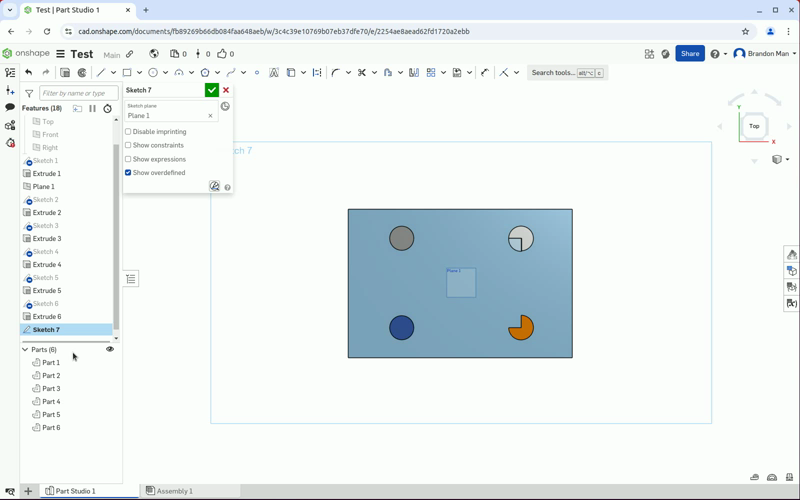
key(y)
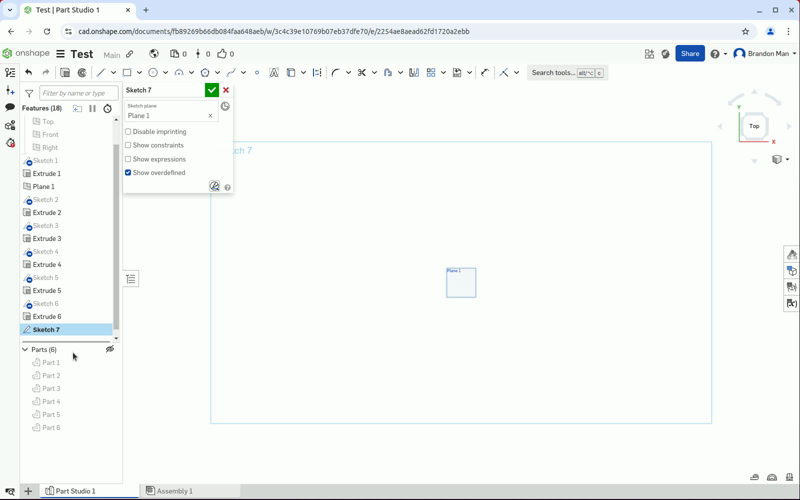
key(l)
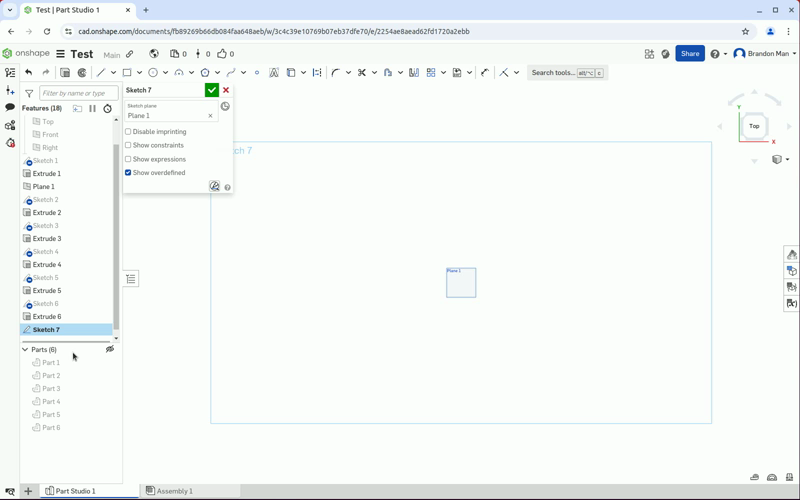
key_down(shift)
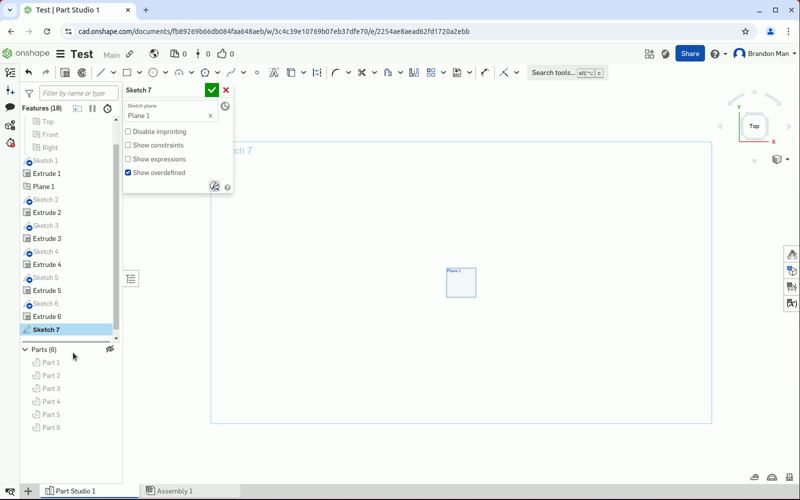
mouse_move(508, 327)
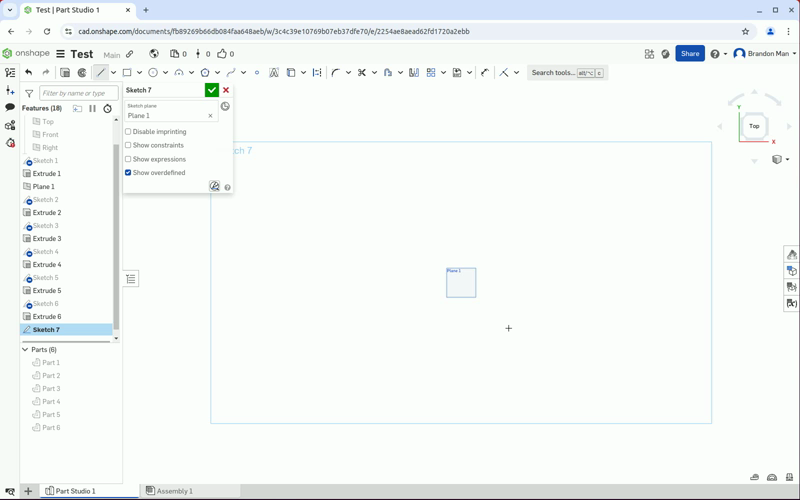
click(508, 327)
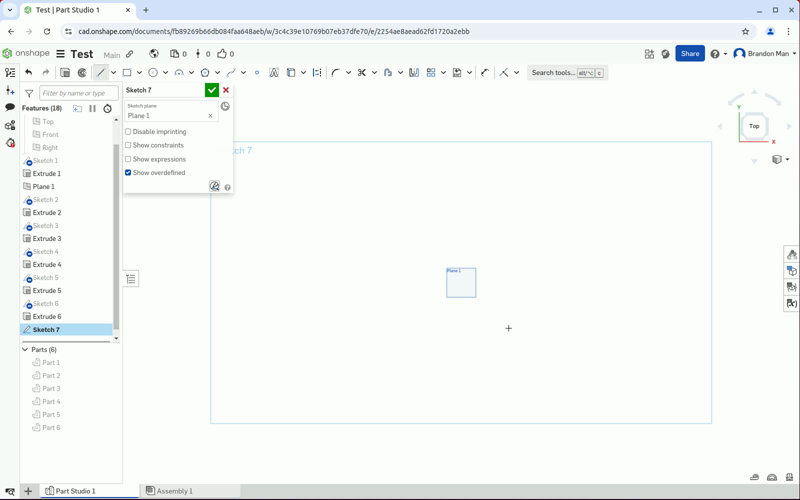
key_up(shift)
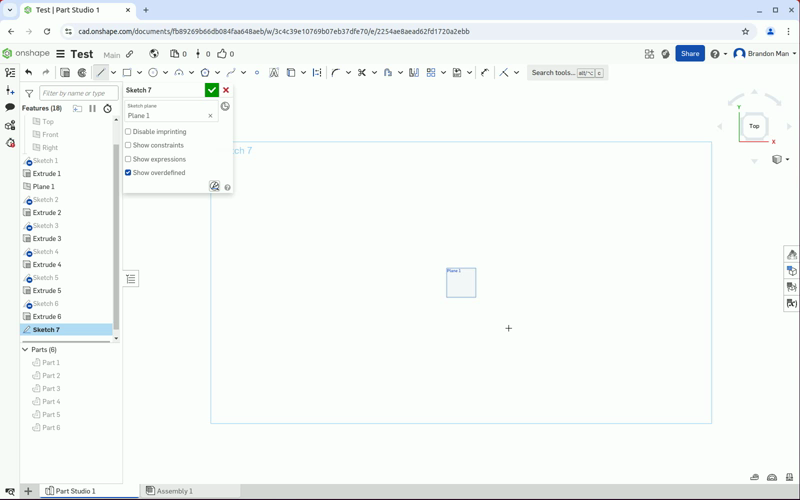
key_down(shift)
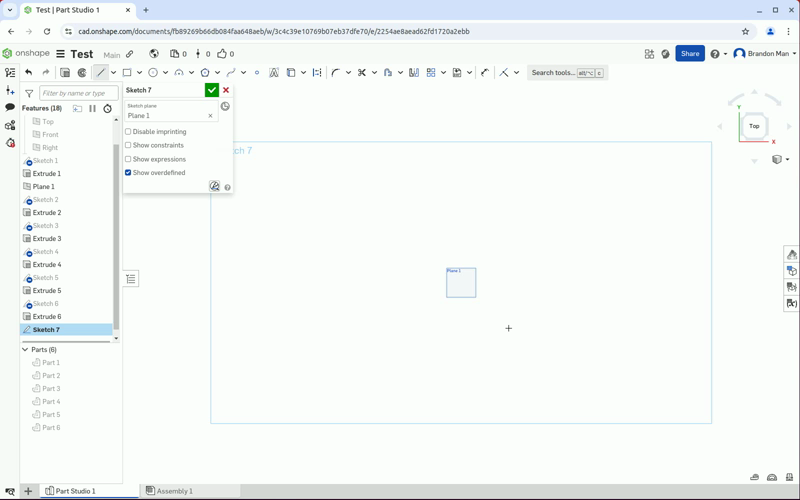
mouse_move(538, 327)
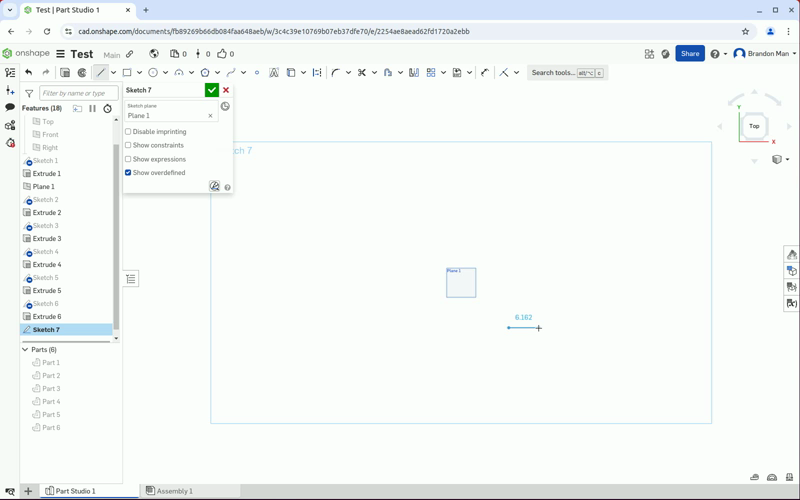
mouse_move(521, 327)
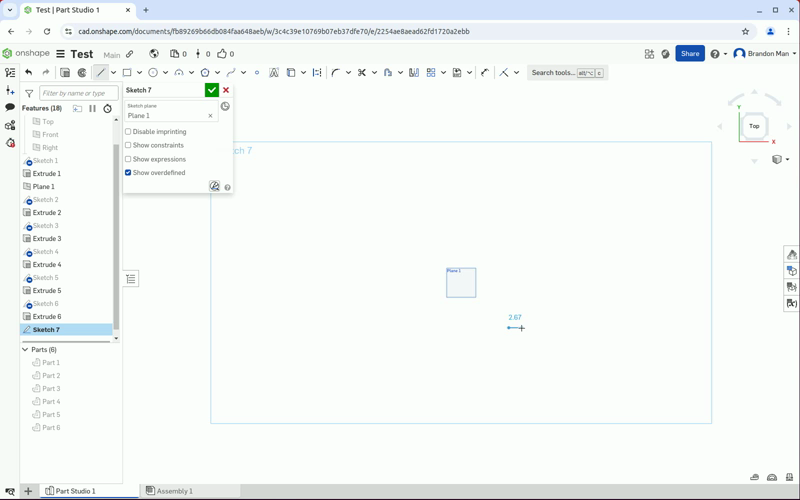
click(521, 327)
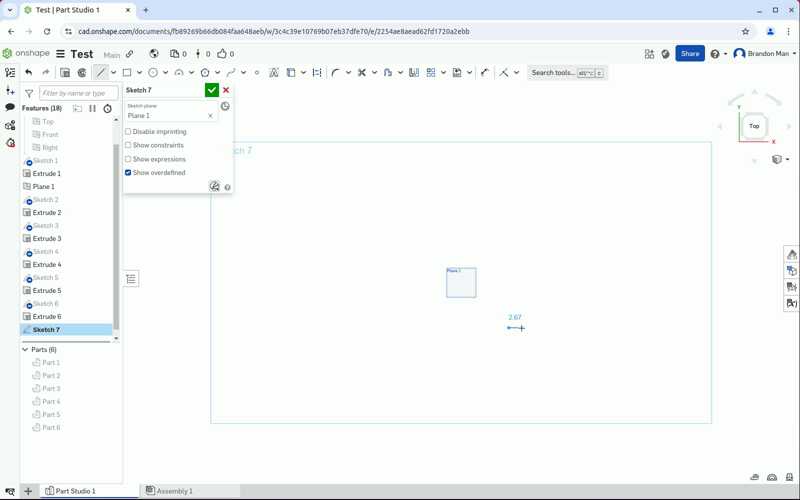
key_up(shift)
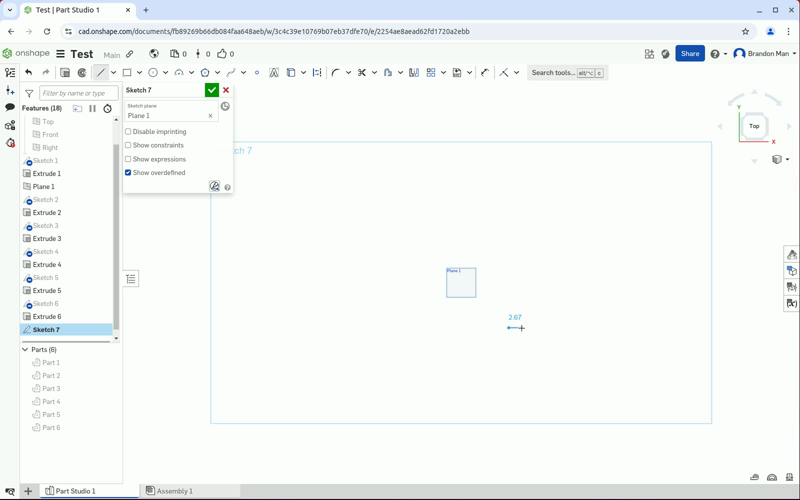
key_down(shift)
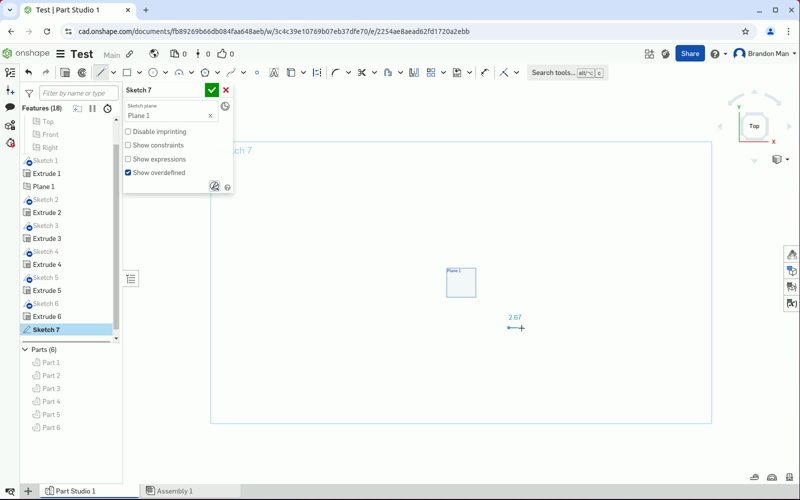
mouse_move(551, 327)
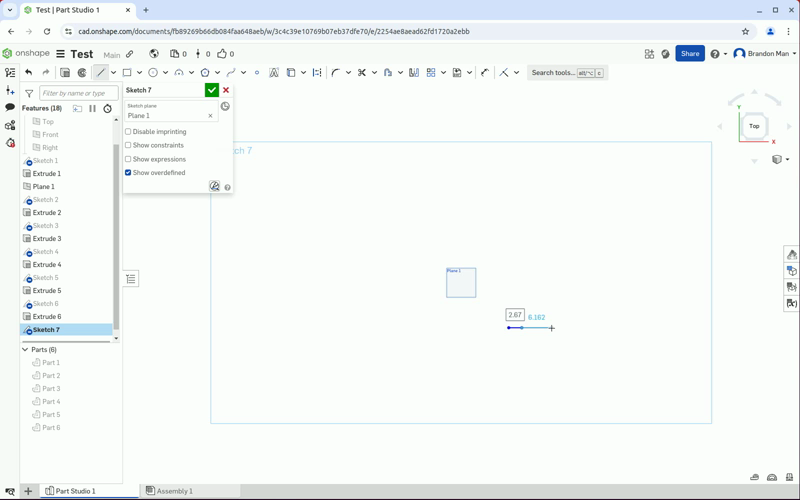
mouse_move(521, 314)
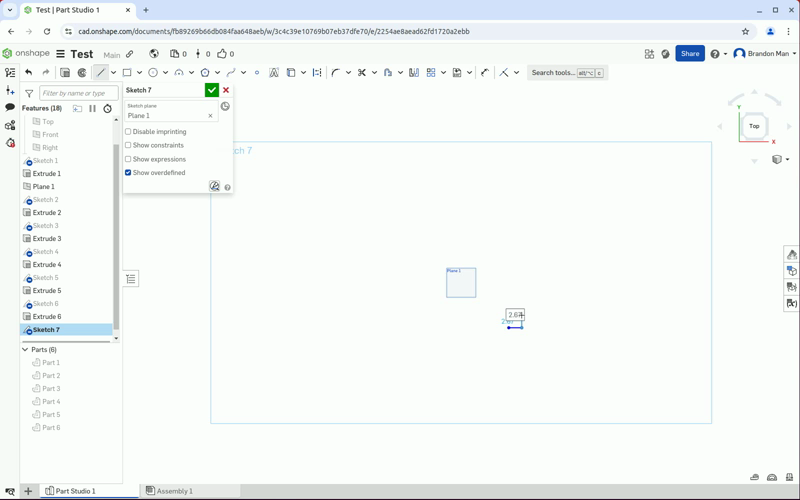
click(521, 314)
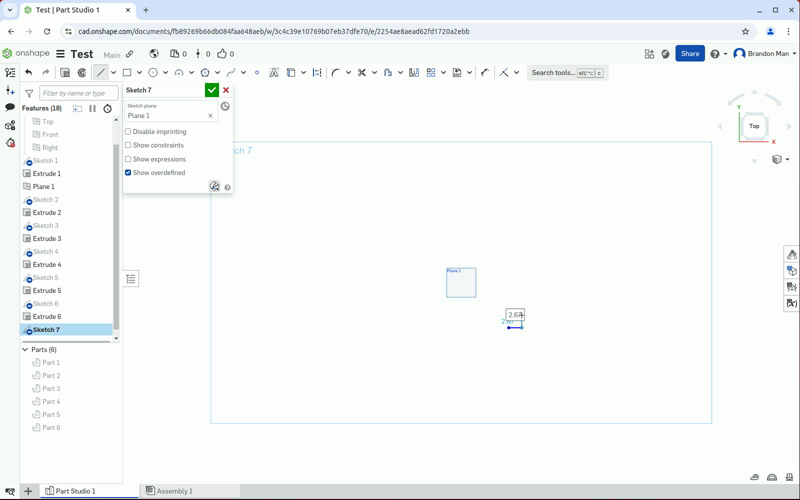
key_up(shift)
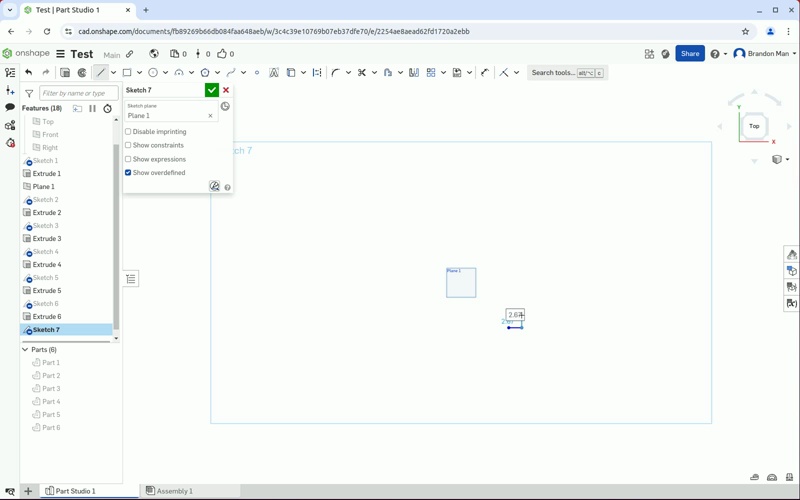
key(esc)
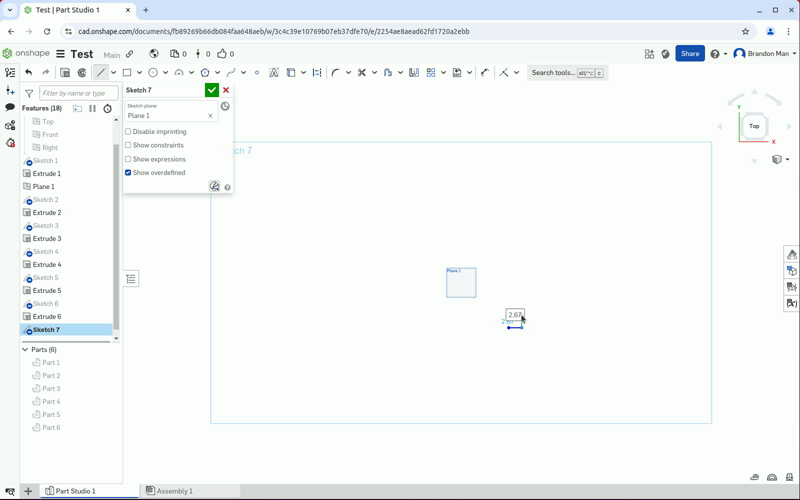
key(a)
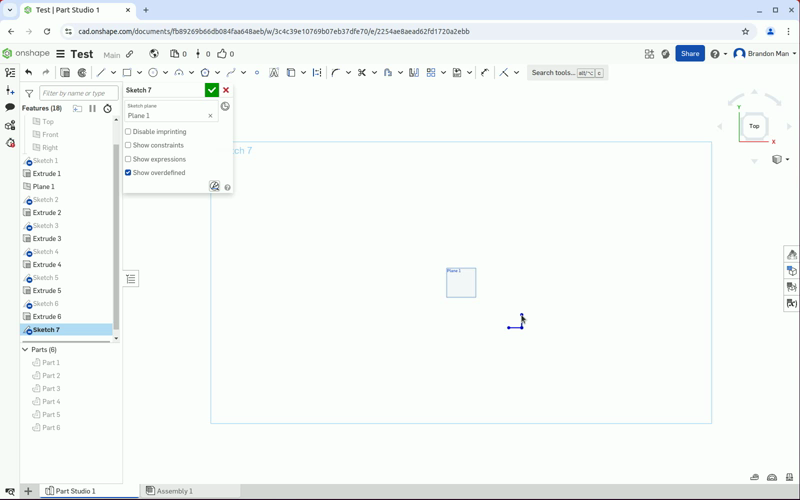
mouse_move(521, 314)
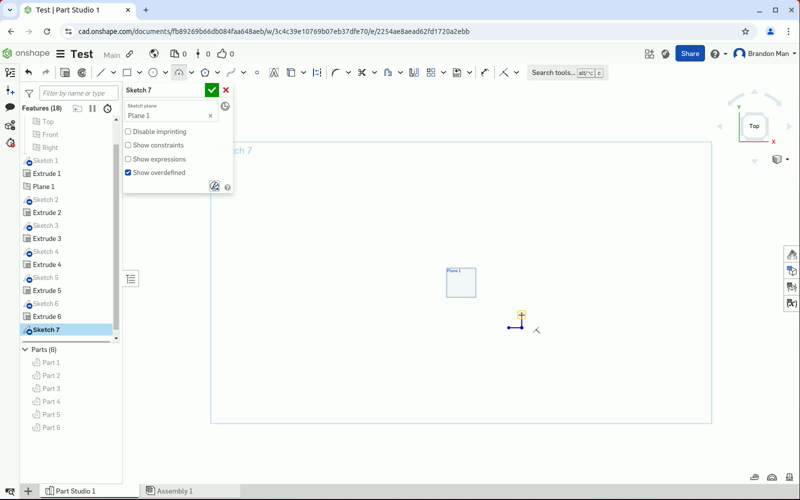
click(521, 314)
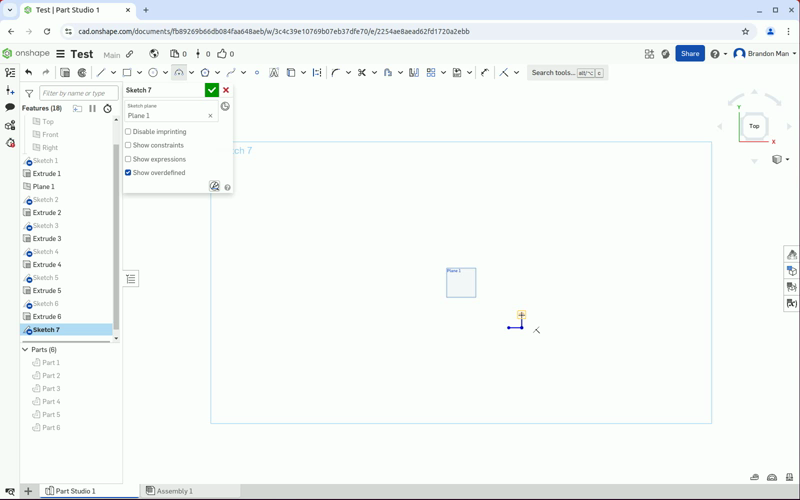
mouse_move(508, 327)
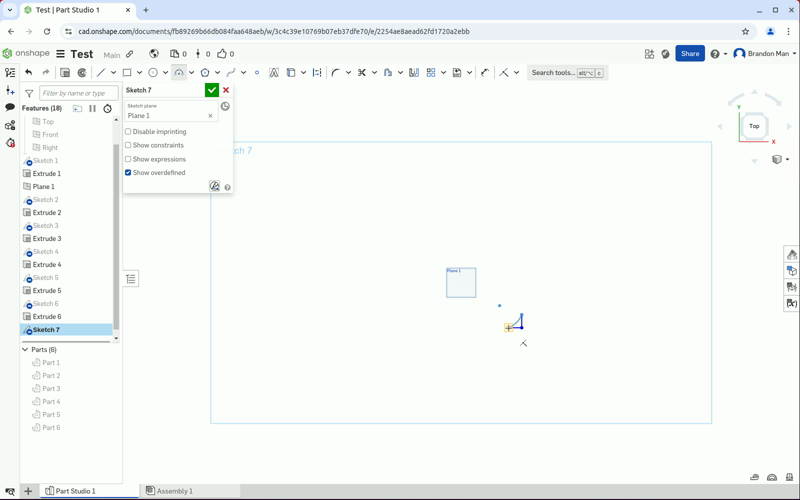
click(508, 327)
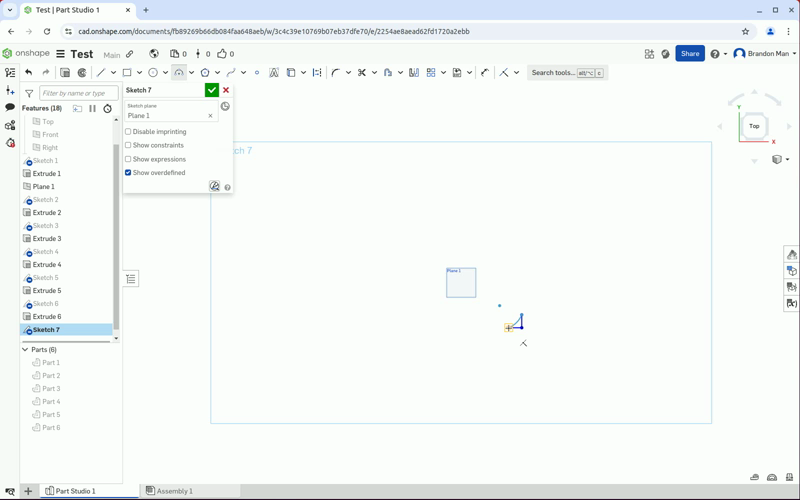
key_down(shift)
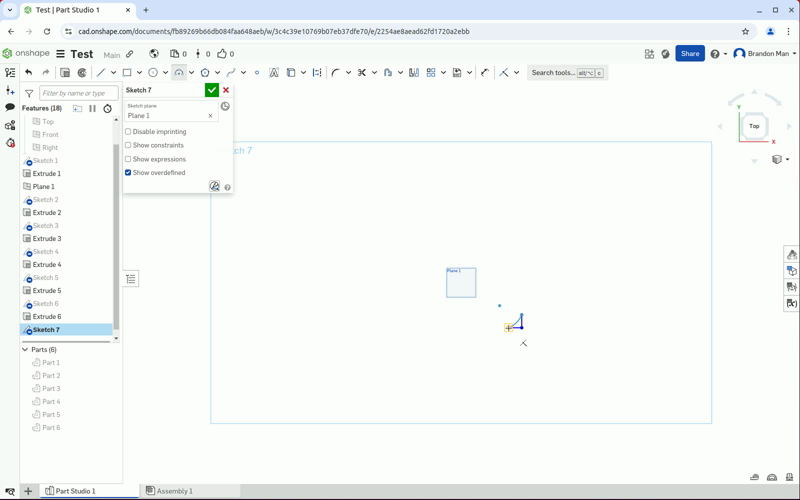
mouse_move(512, 318)
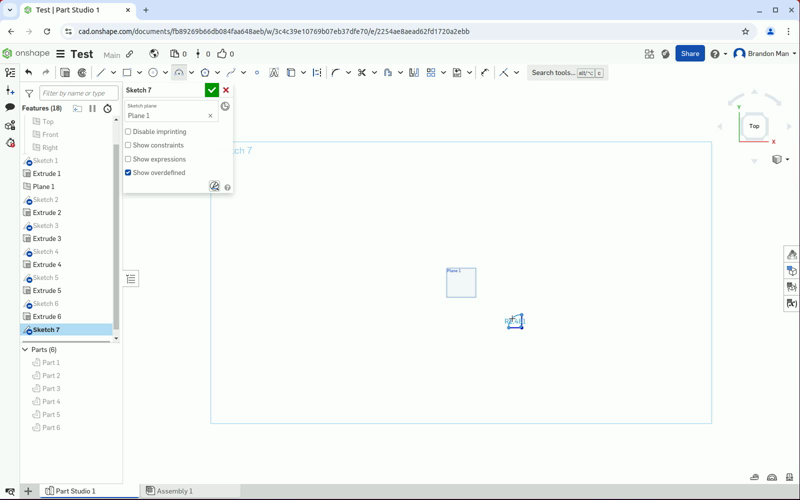
click(512, 318)
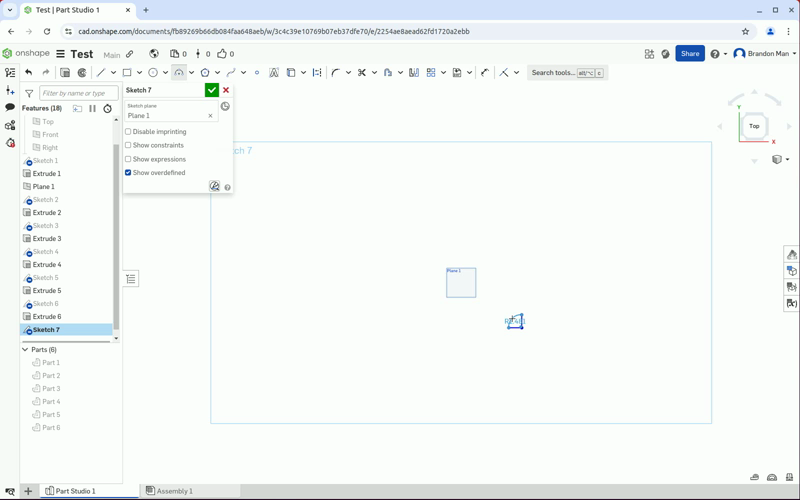
key_up(shift)
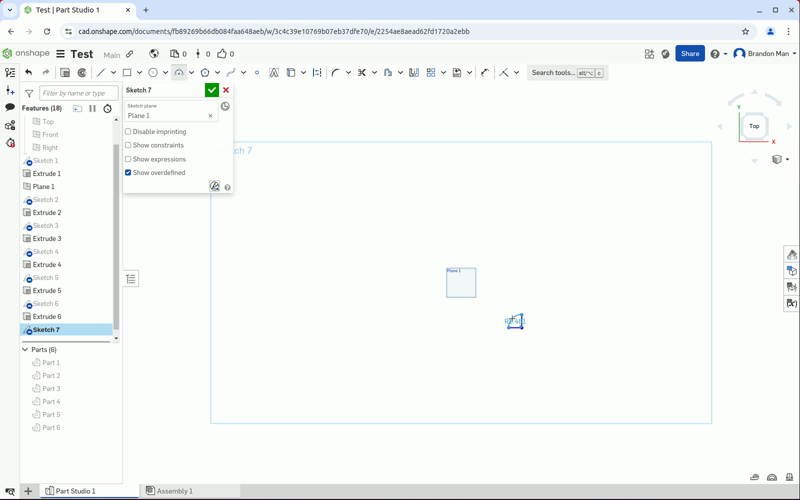
key(esc)
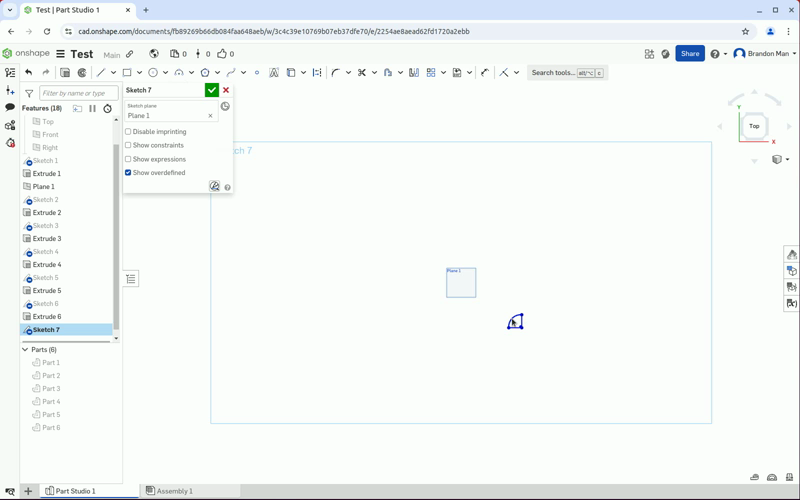
mouse_move(514, 325)
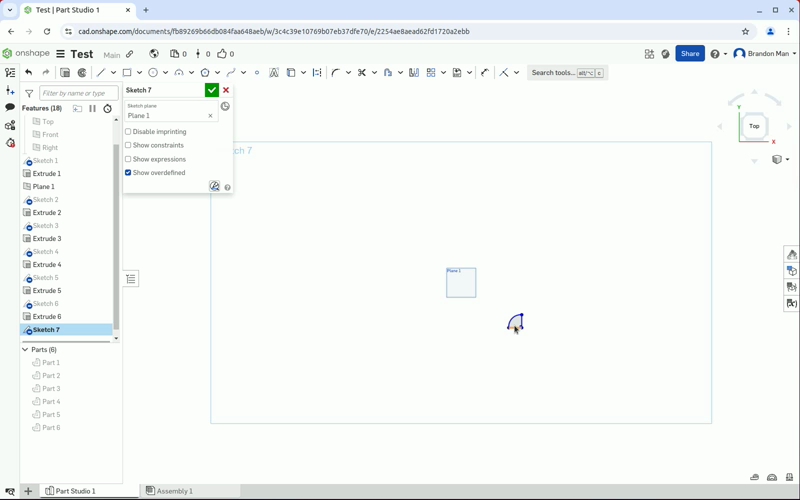
scroll(6)
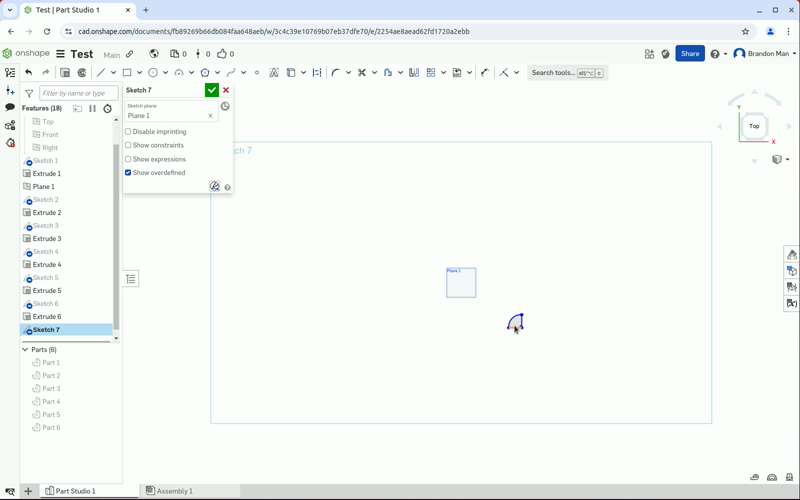
scroll(6)
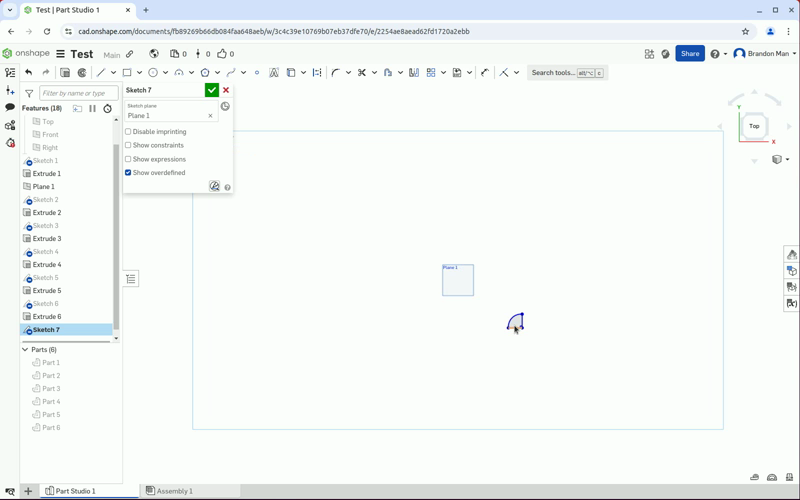
scroll(6)
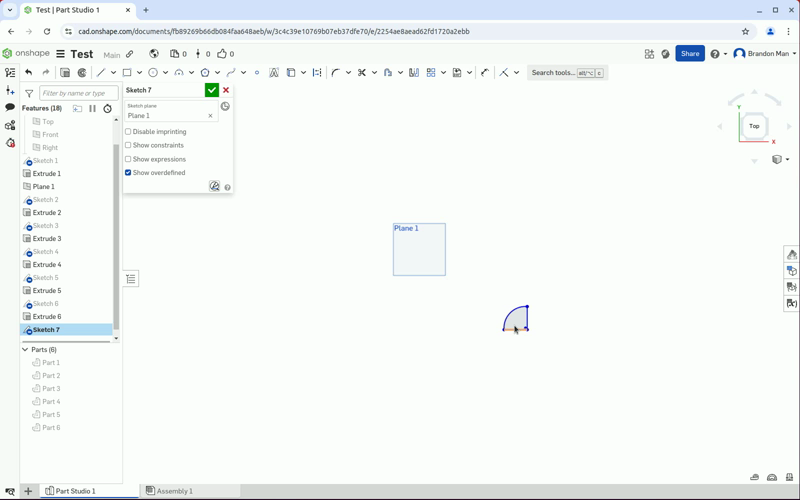
scroll(6)
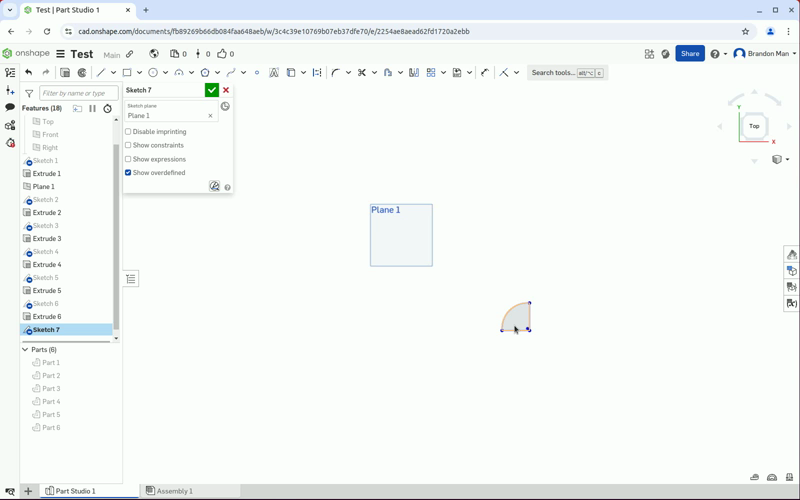
scroll(6)
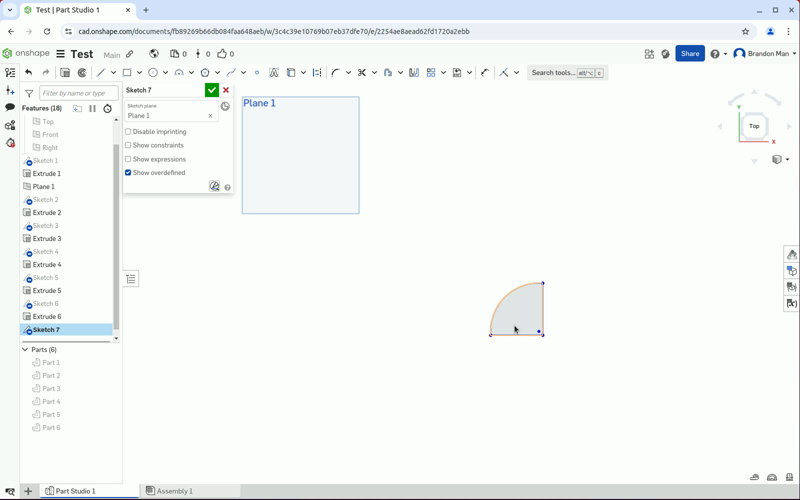
scroll(6)
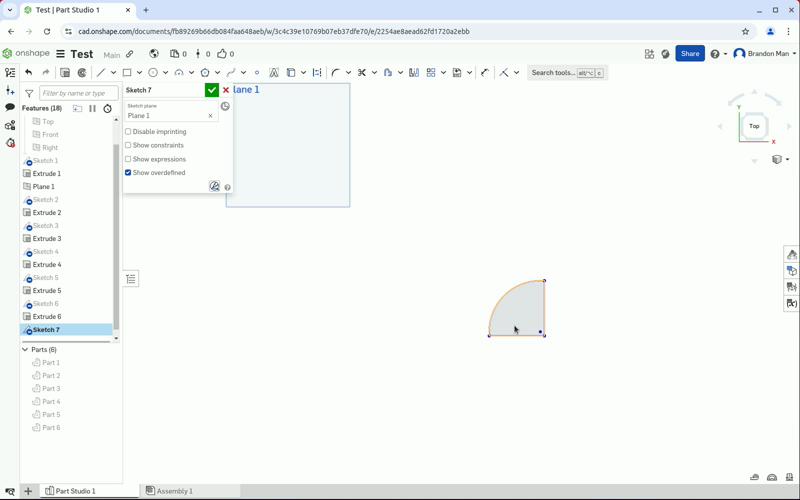
scroll(6)
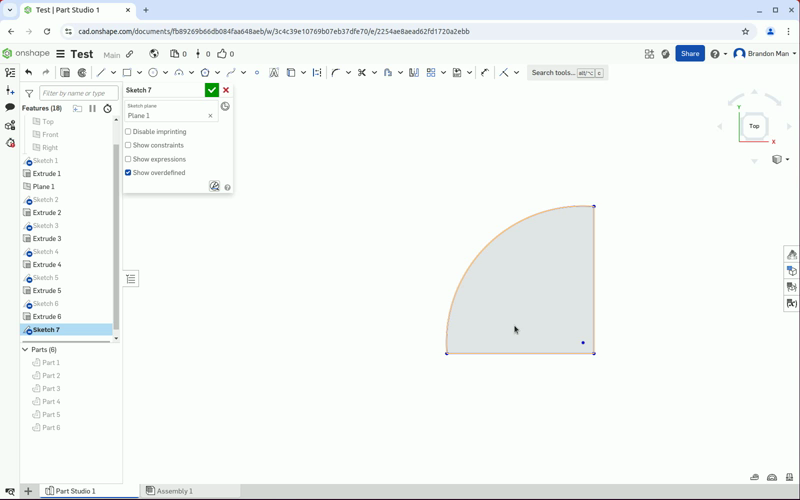
click(514, 325)
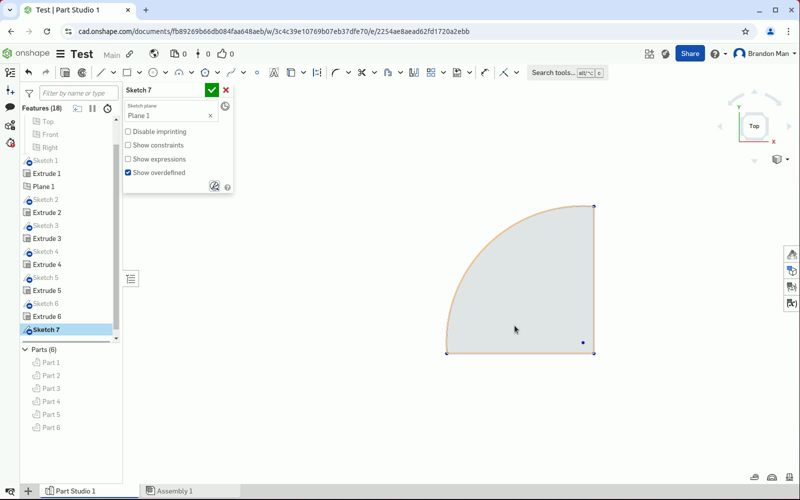
scroll(-6)
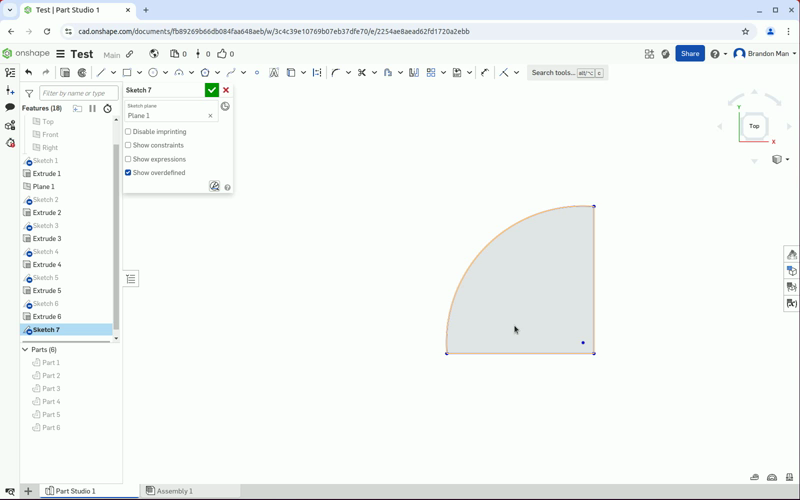
scroll(-6)
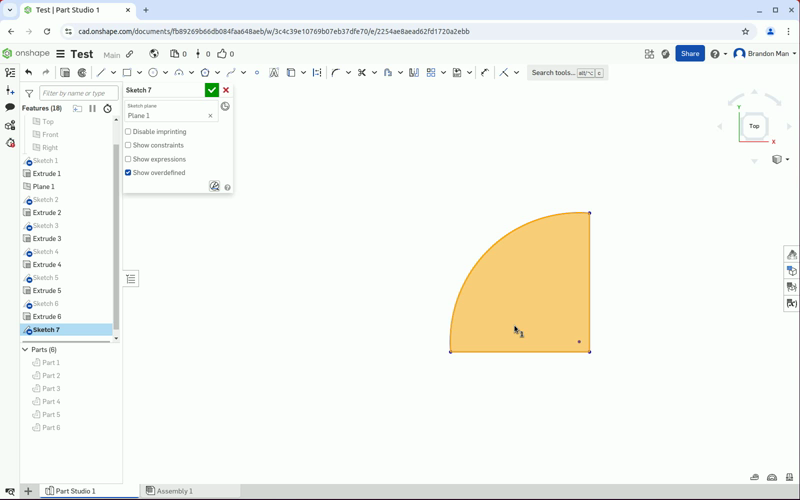
scroll(-6)
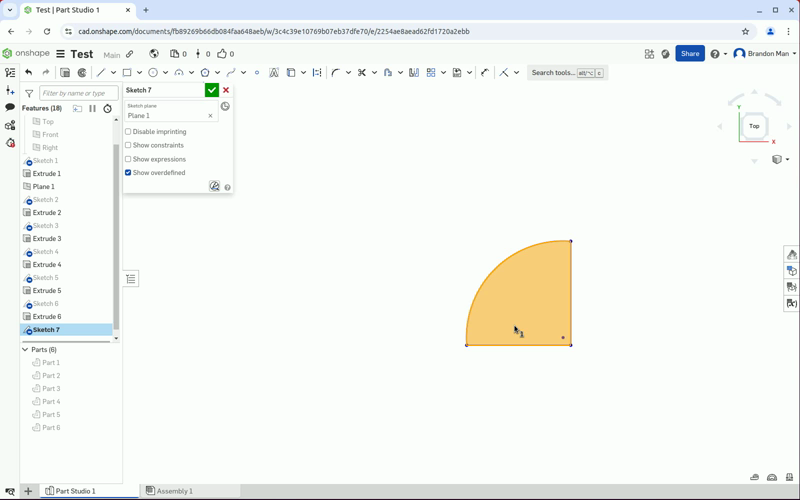
scroll(-6)
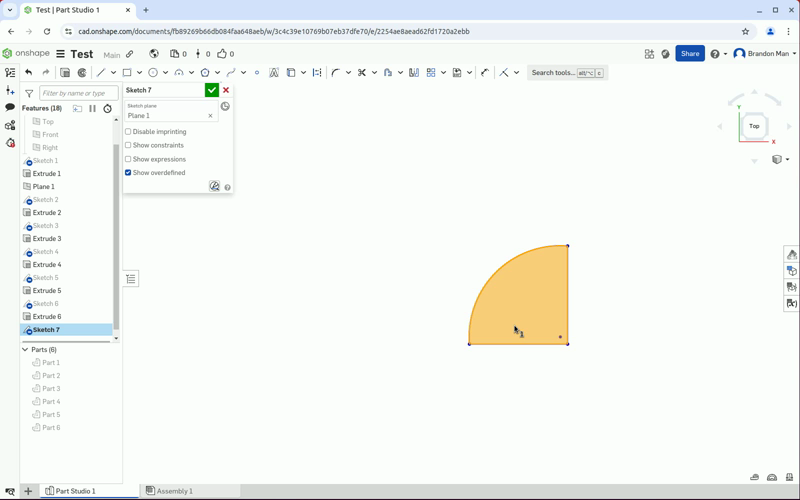
scroll(-6)
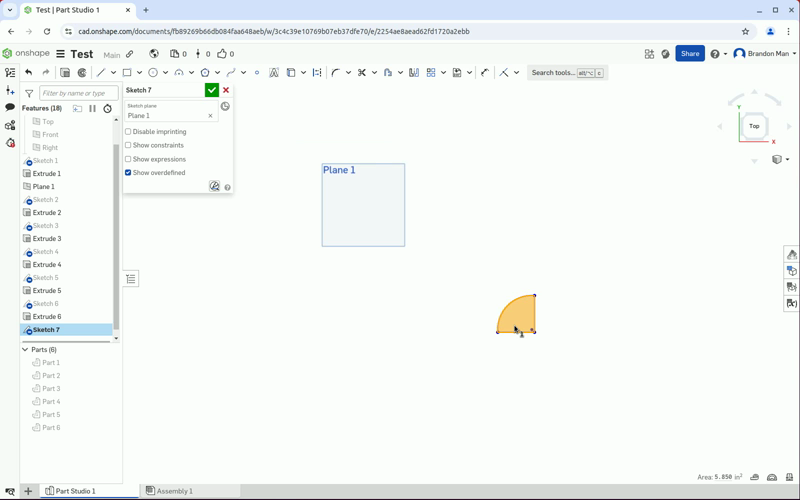
scroll(-6)
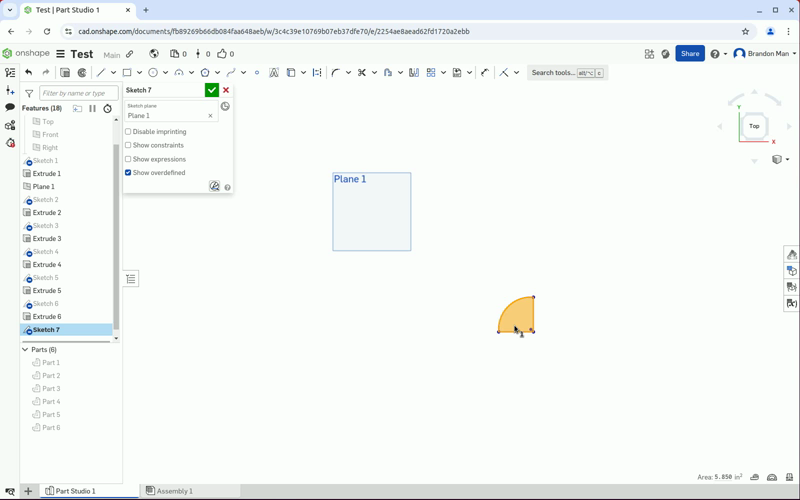
scroll(-6)
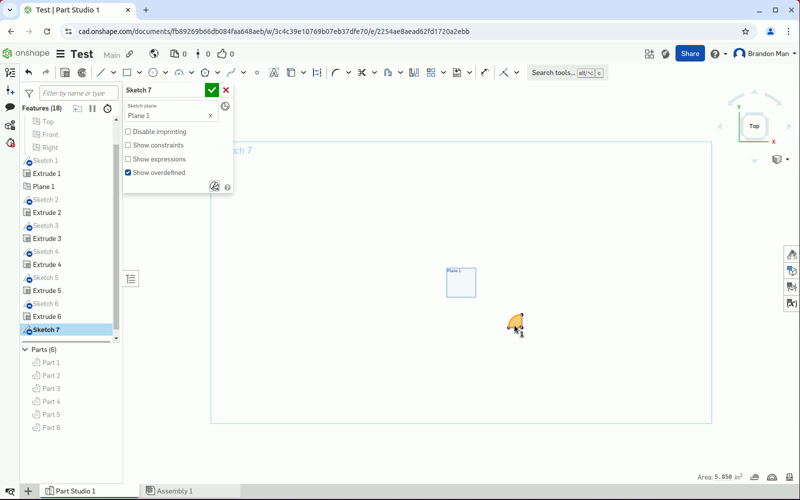
mouse_move(73, 352)
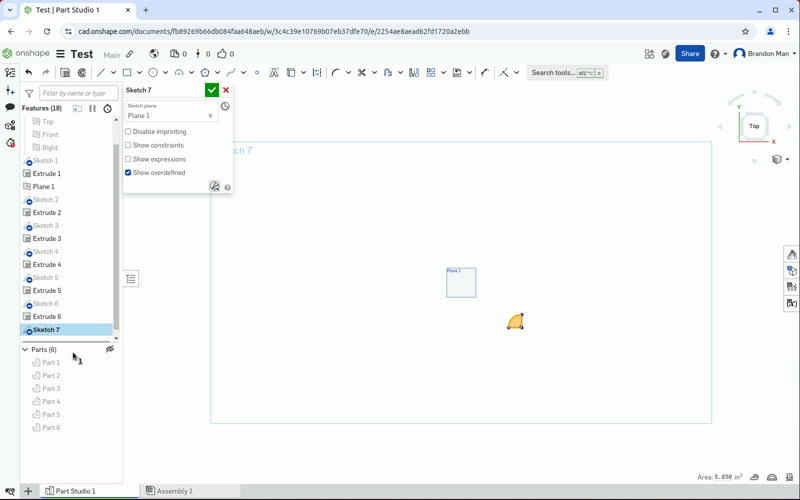
key(shift+y)
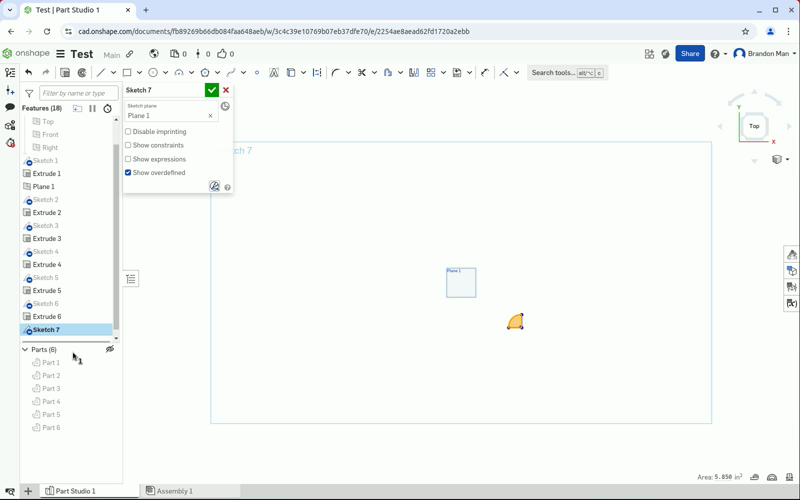
key(shift+e)
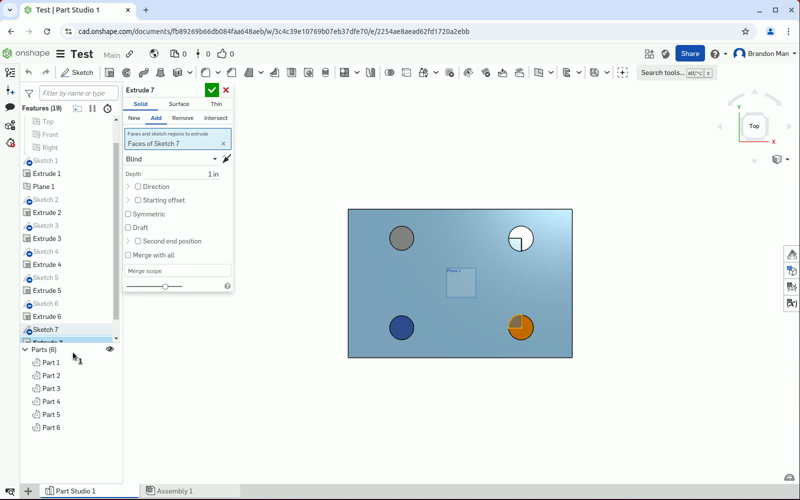
mouse_move(143, 106)
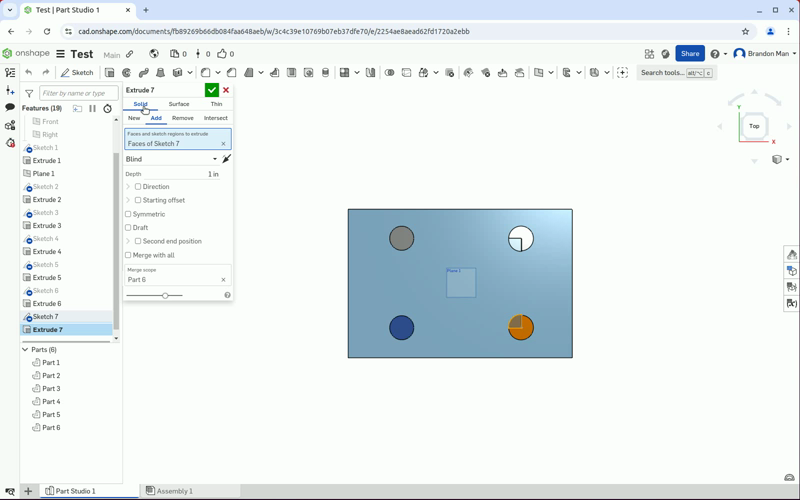
click(143, 106)
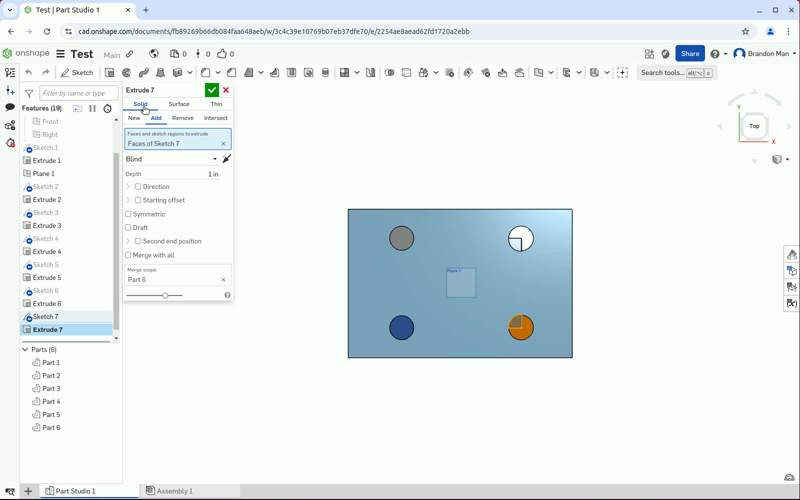
mouse_move(137, 120)
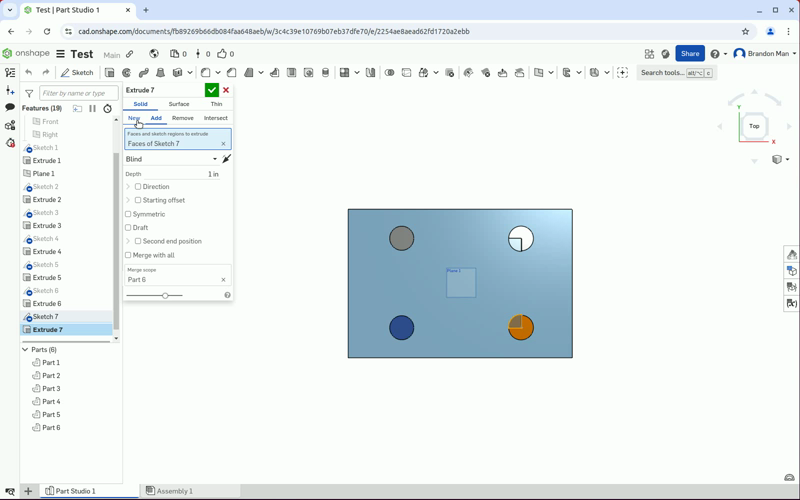
click(137, 120)
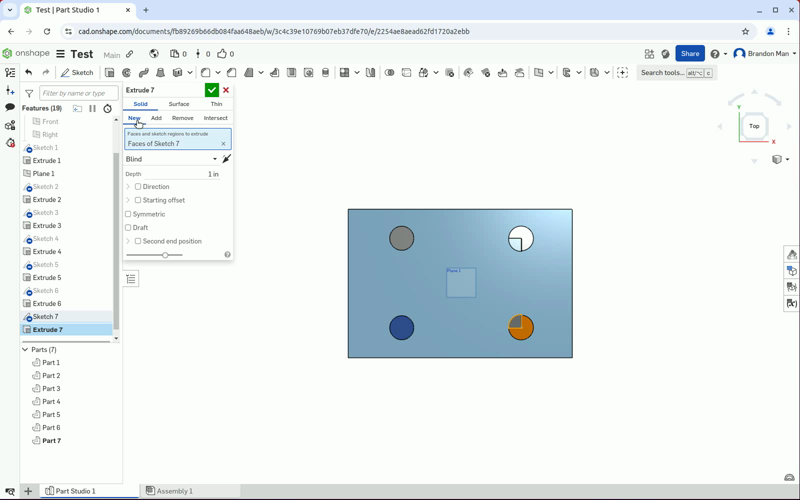
key(tab, 4)
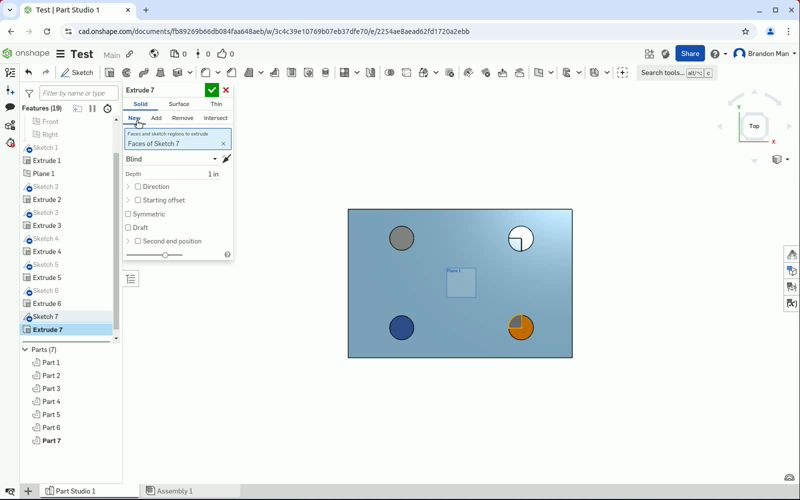
text(15.405)
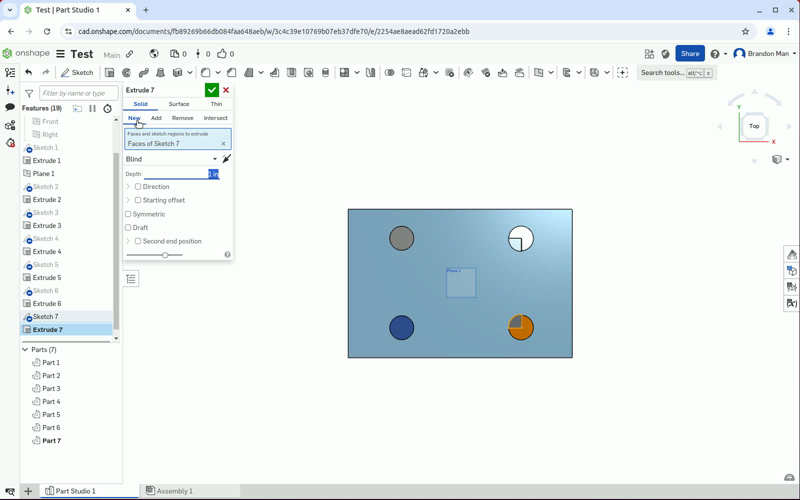
key(enter)
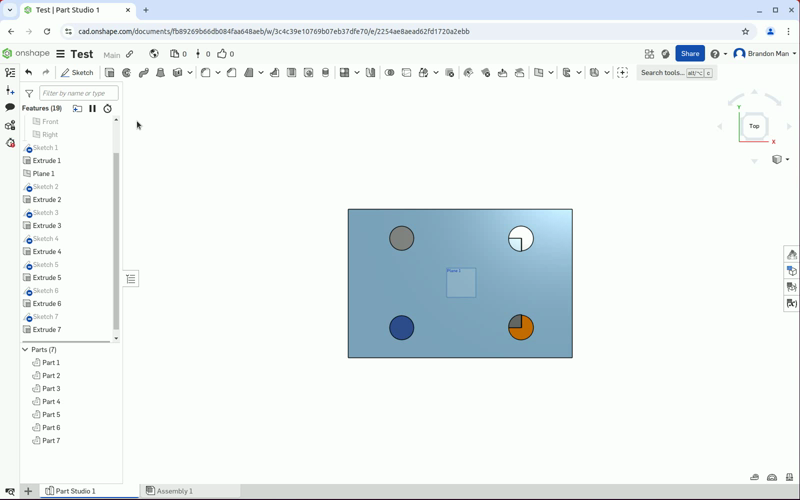
key(shift+h)
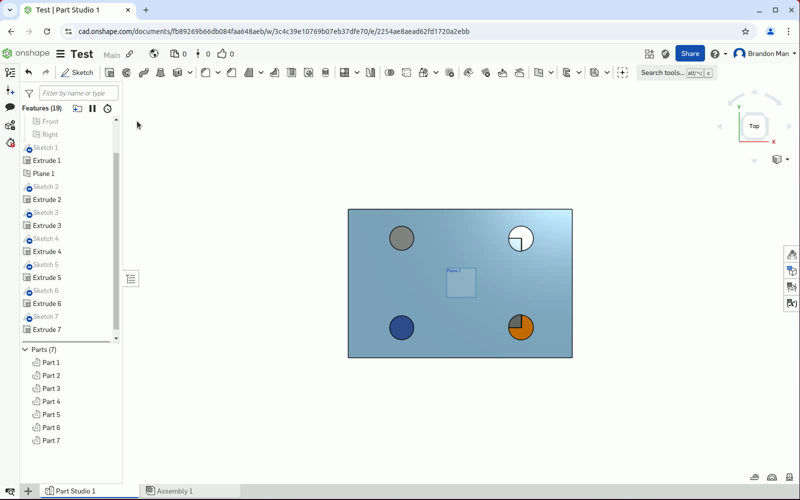
key(shift+h)
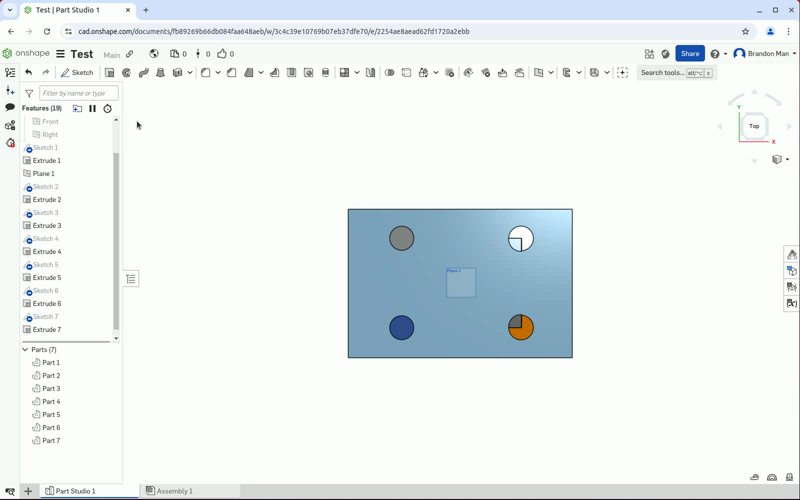
key(shift+7)
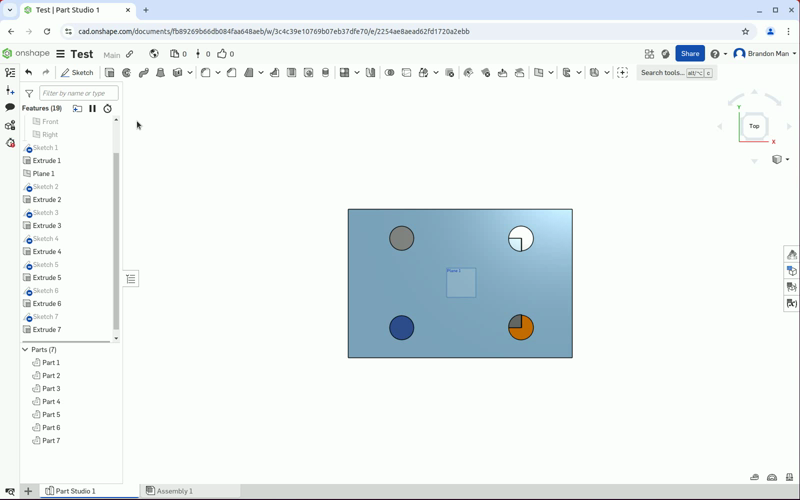
key(up, 3)
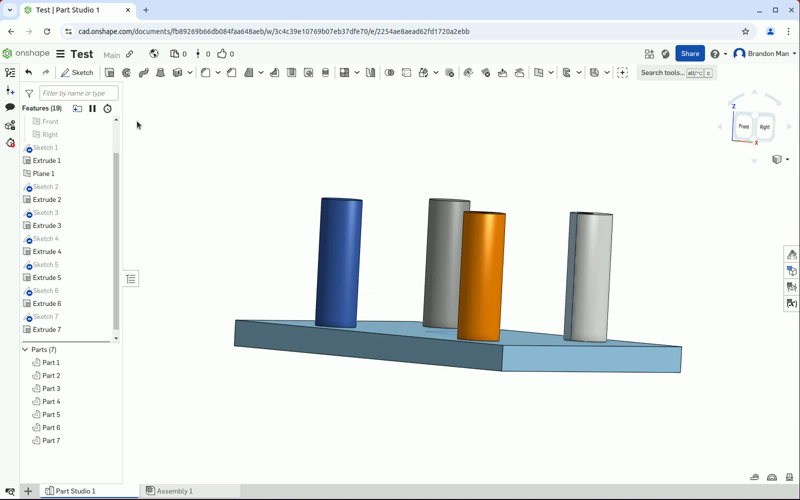
key(left, 3)
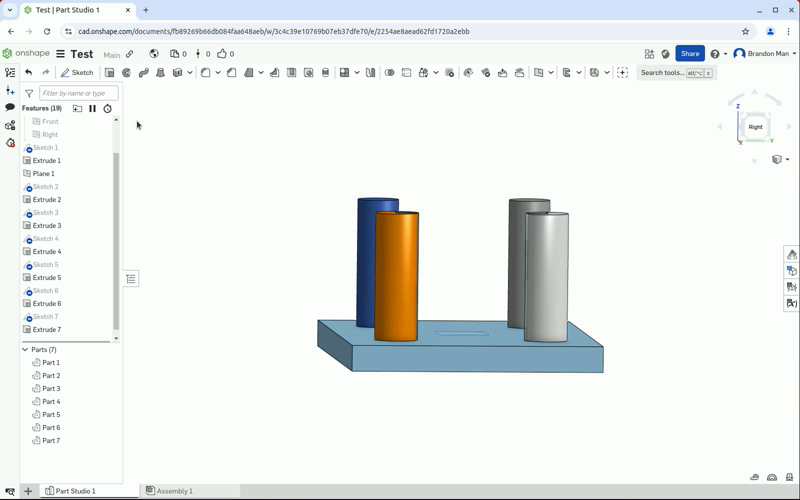
key(right, 3)
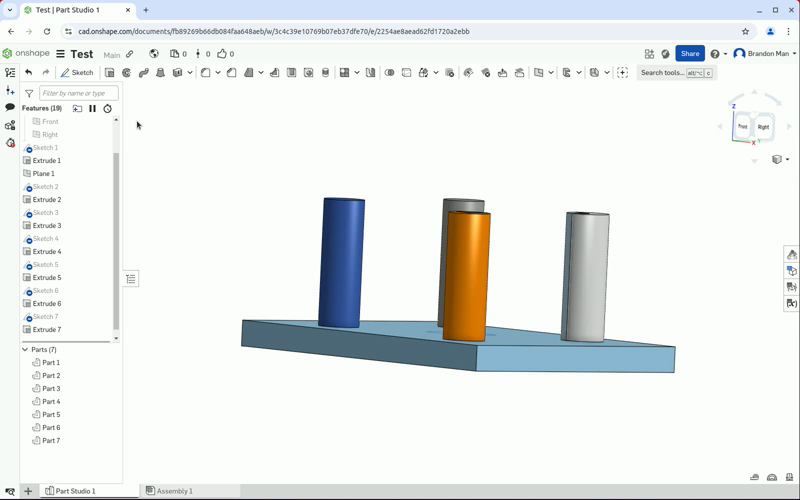
key(down, 3)
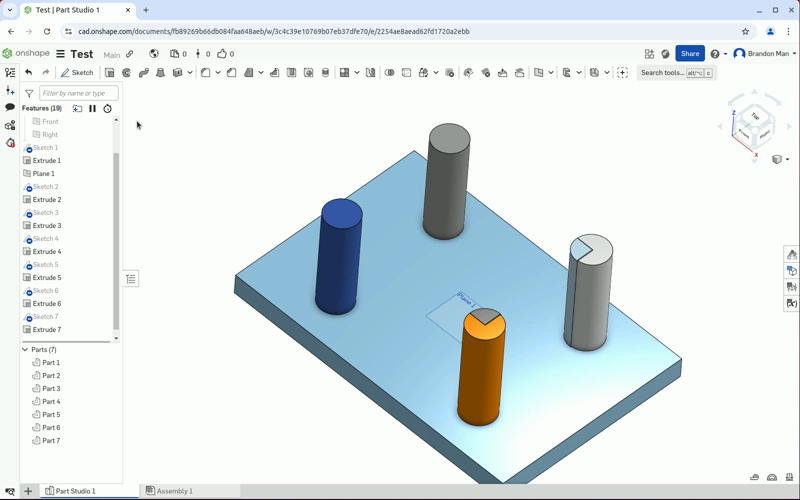
mouse_move(69, 150)
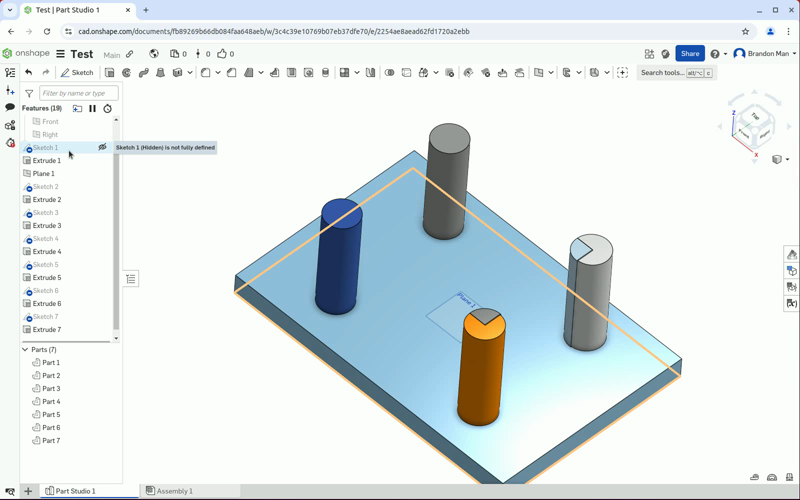
click(69, 150)